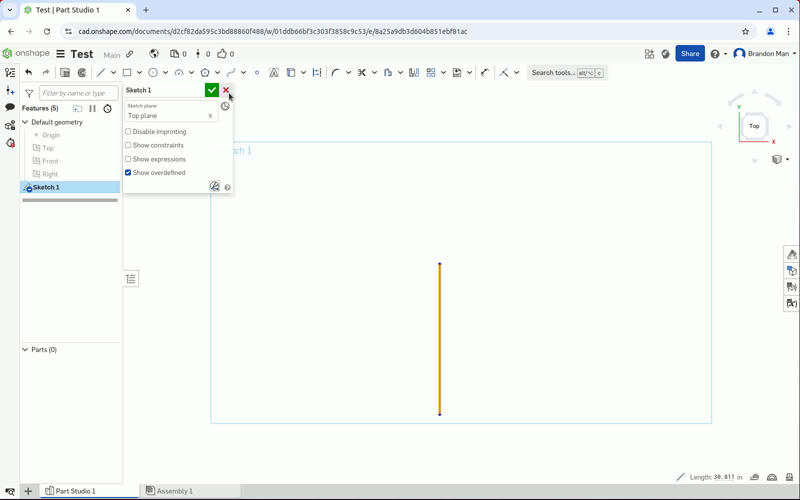
key(shift+h)
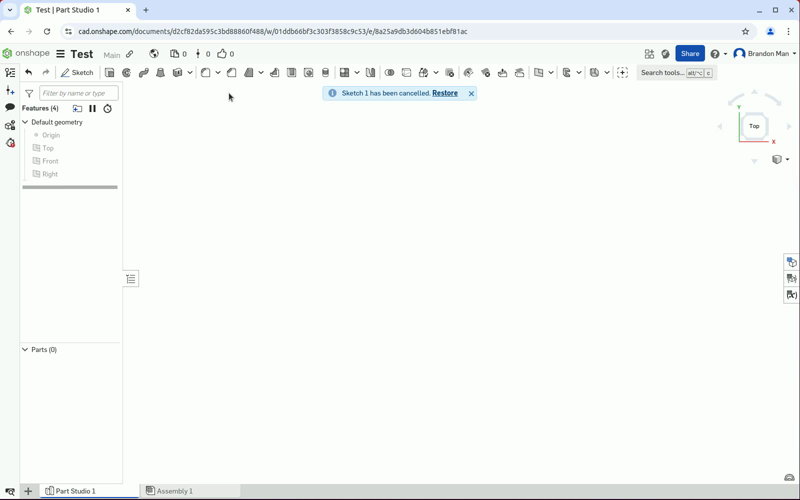
mouse_move(73, 352)
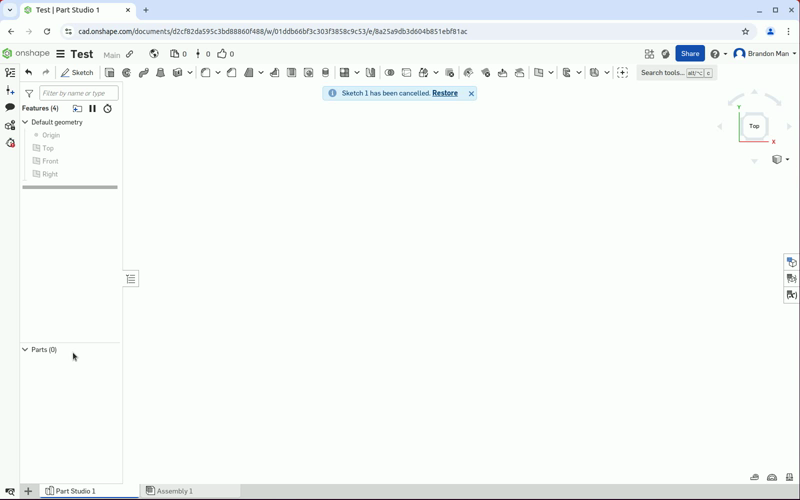
key(y)
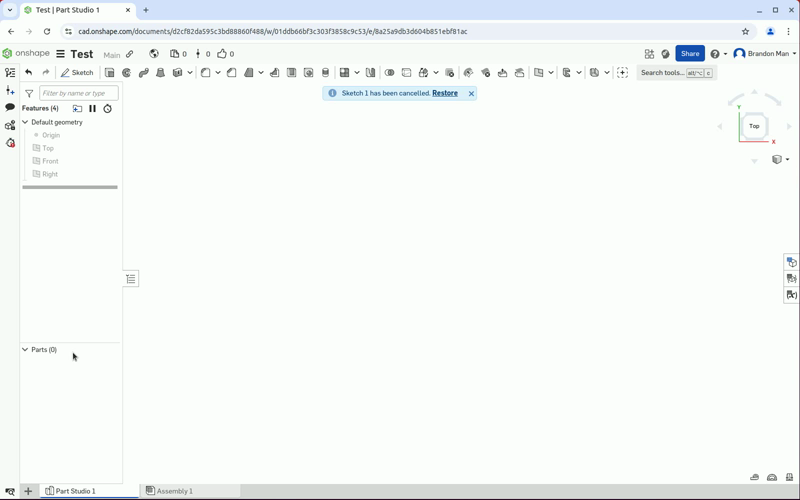
key(shift+p)
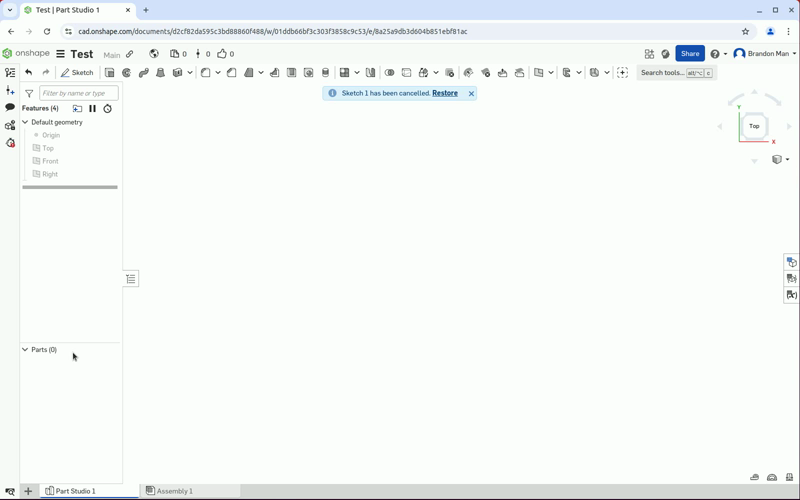
key(space)
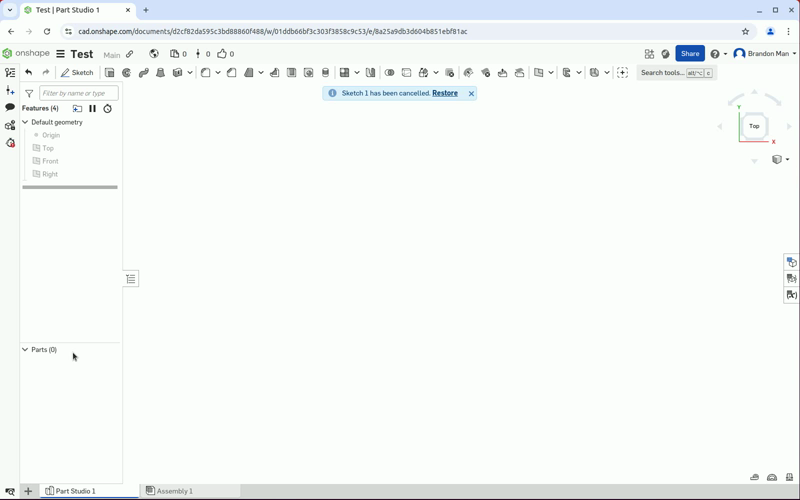
key_down(shift)
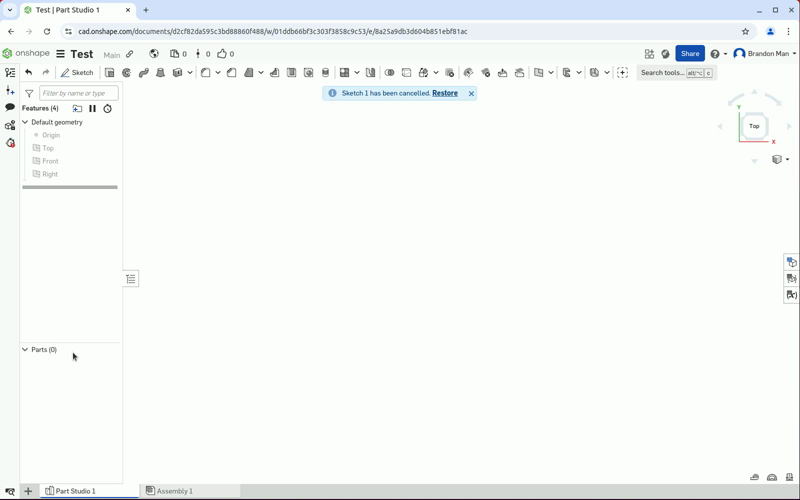
key(up)
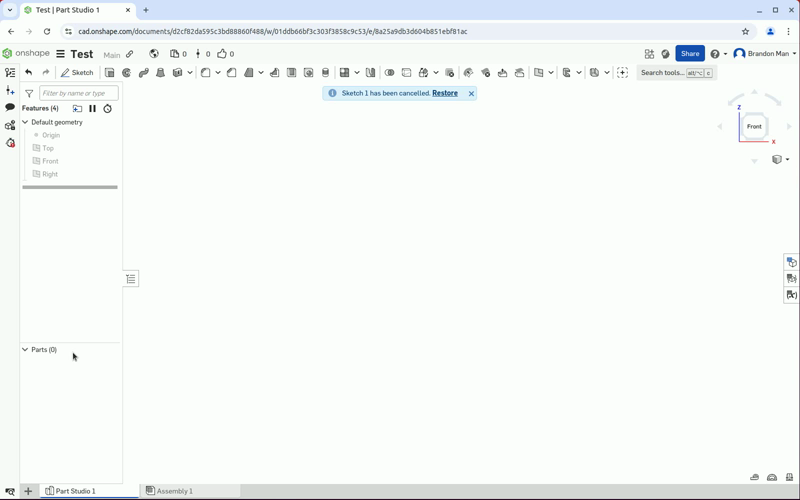
key_up(shift)
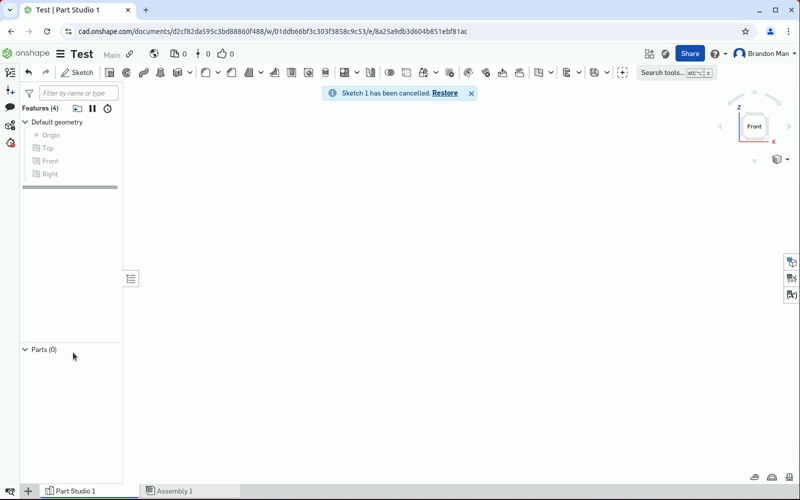
mouse_move(73, 352)
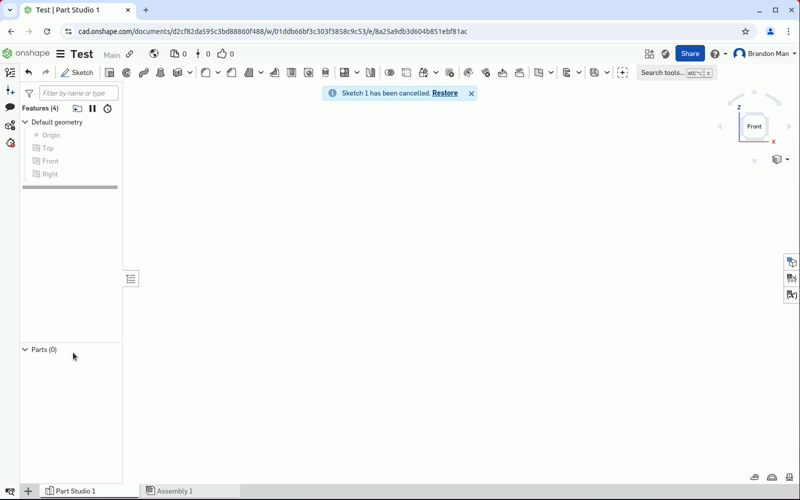
key(shift+y)
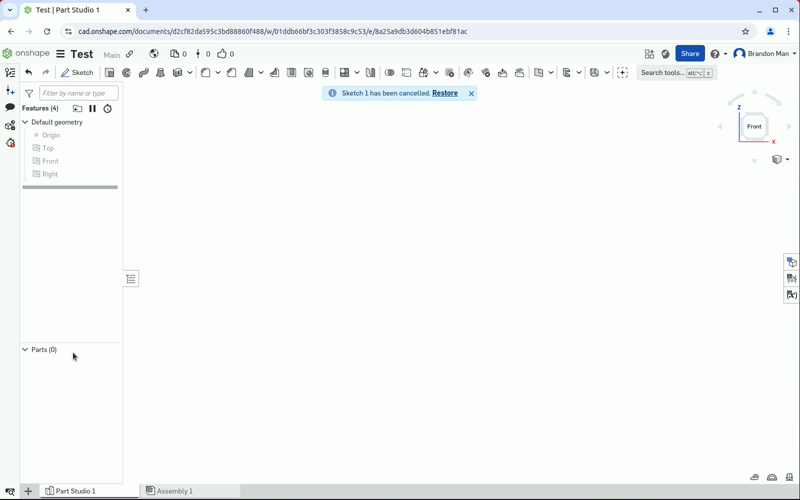
key(shift+s)
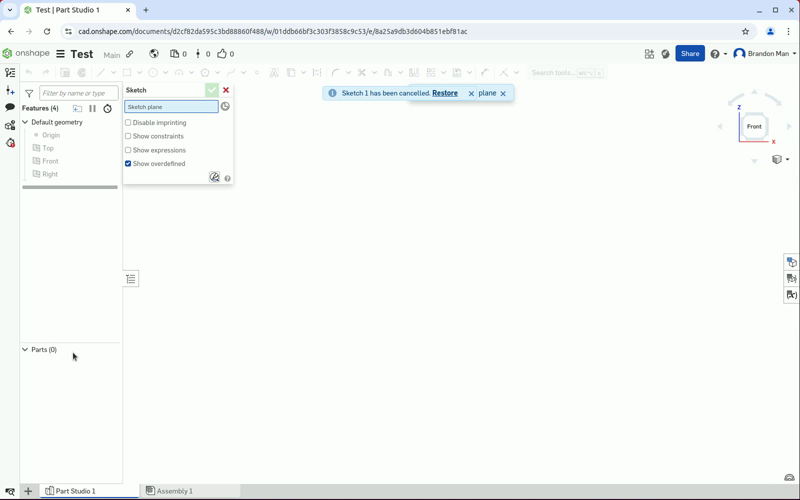
mouse_move(73, 163)
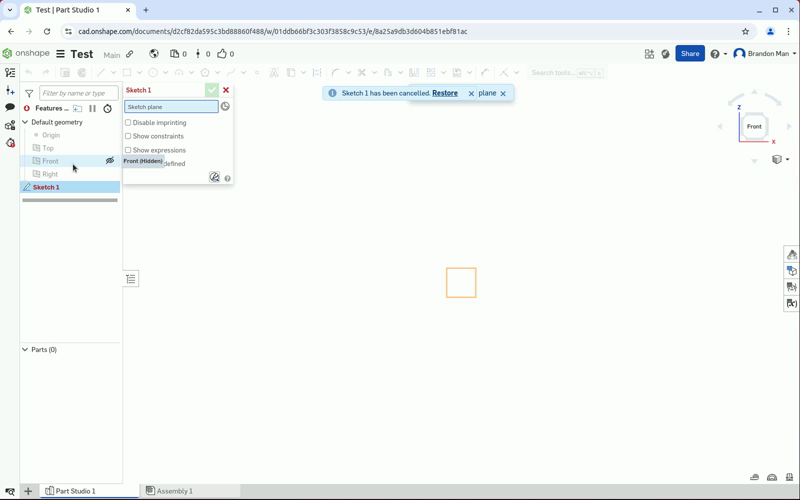
click(73, 163)
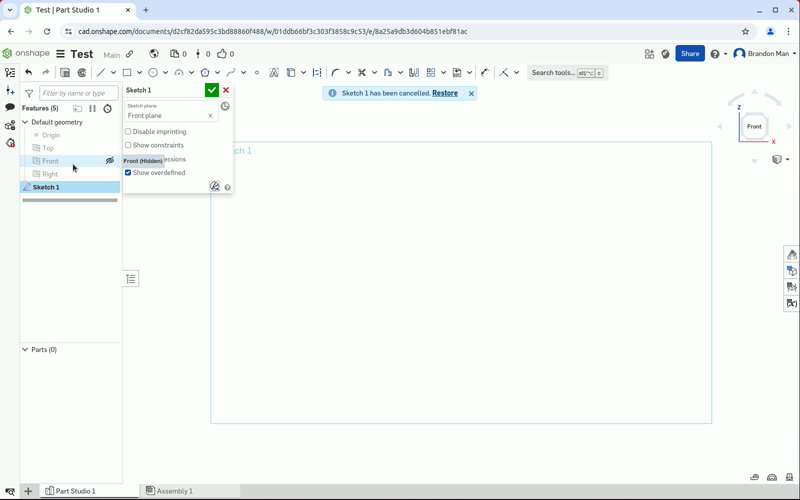
mouse_move(73, 352)
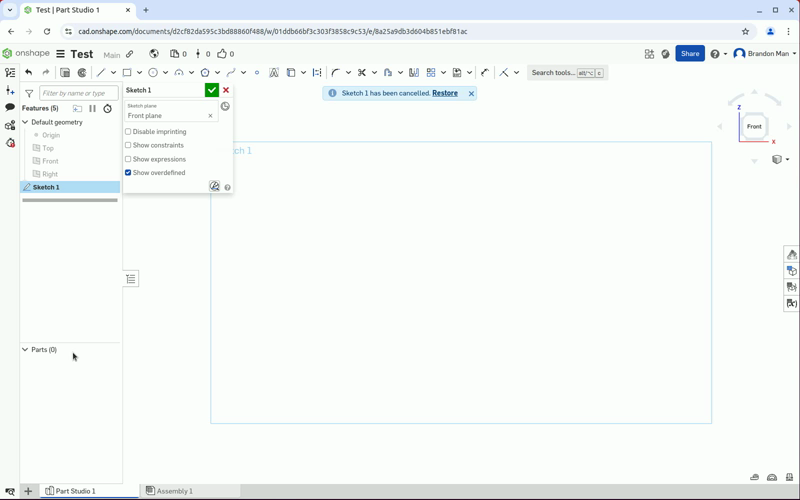
key(y)
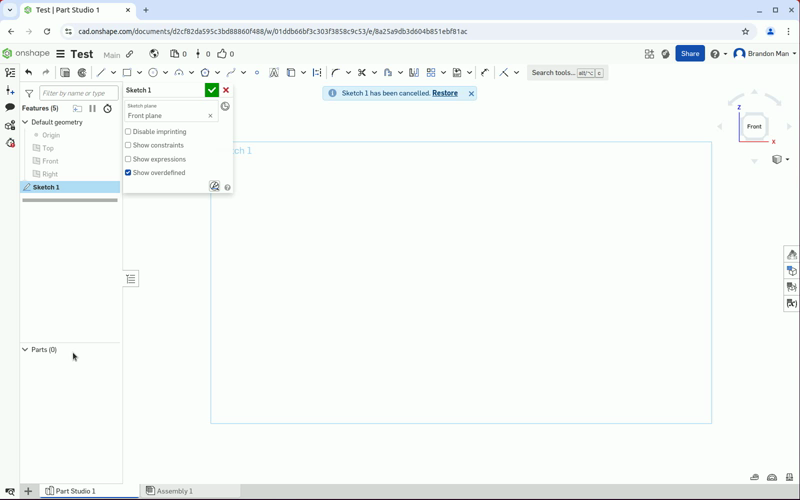
key(c)
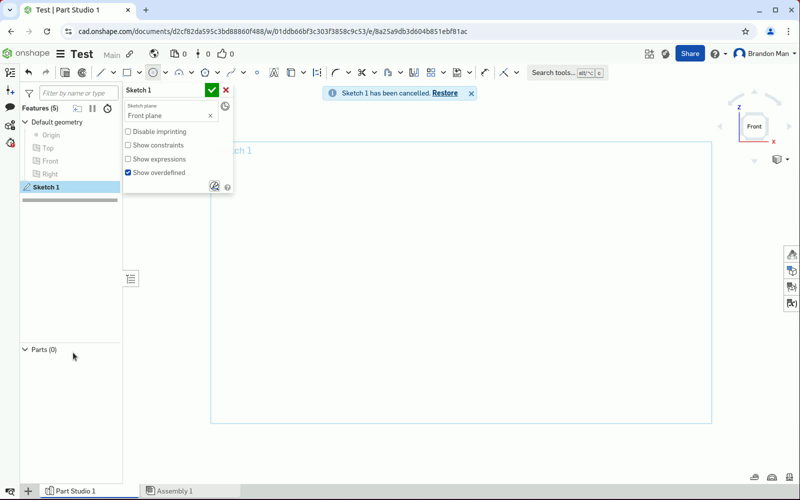
key_down(shift)
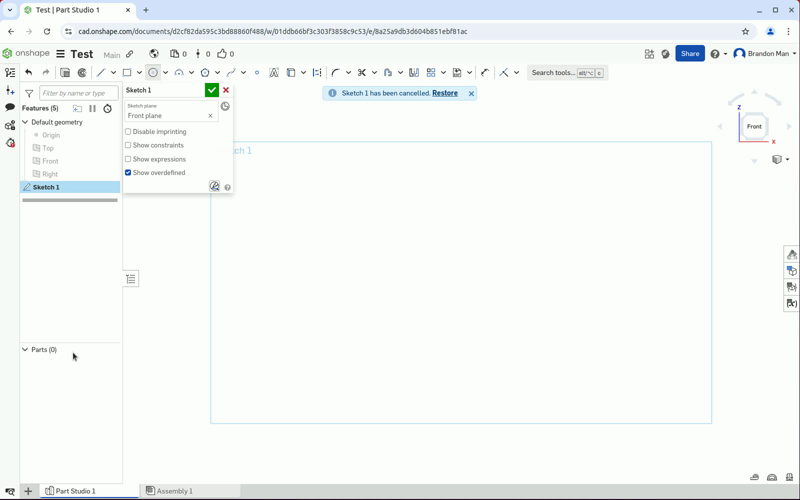
mouse_move(461, 282)
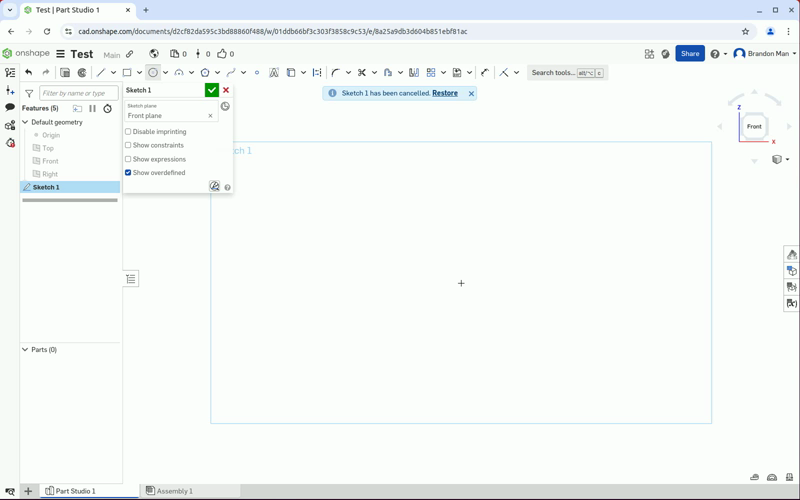
click(461, 282)
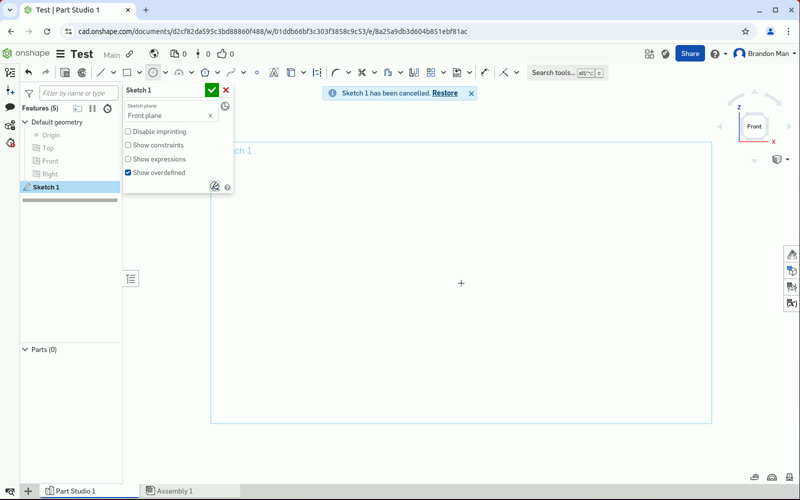
key_up(shift)
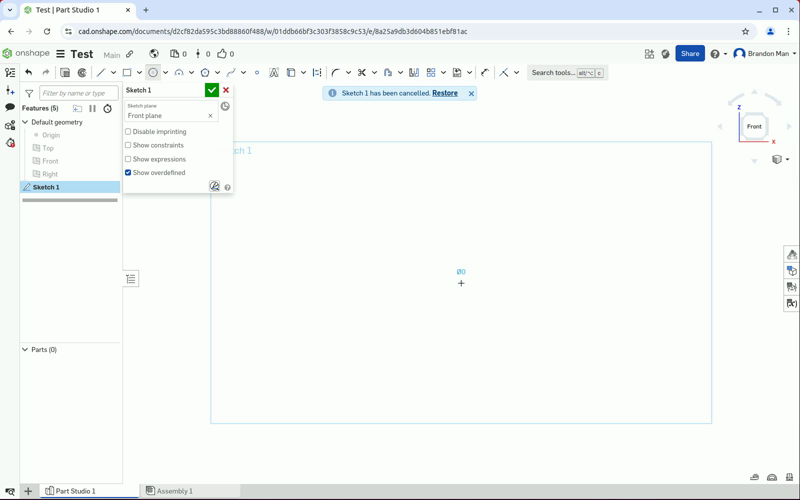
mouse_move(463, 282)
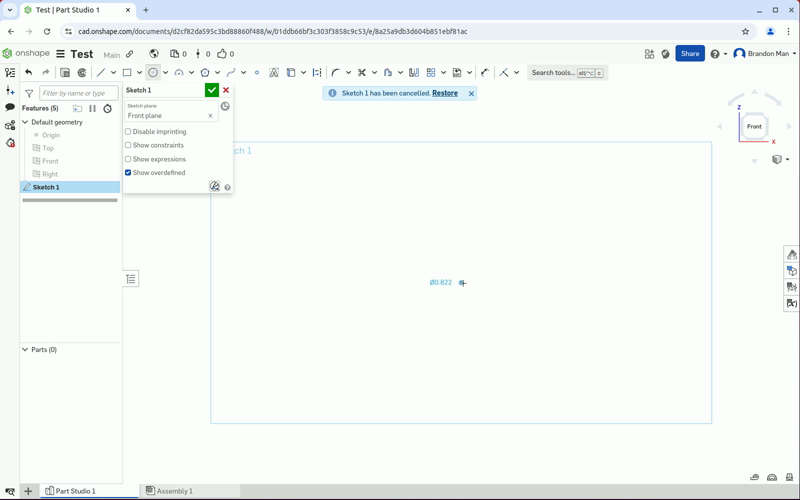
scroll(6)
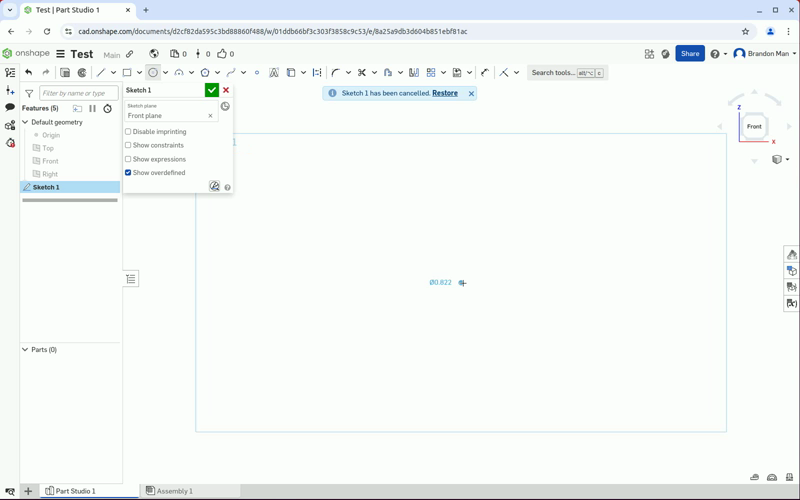
scroll(6)
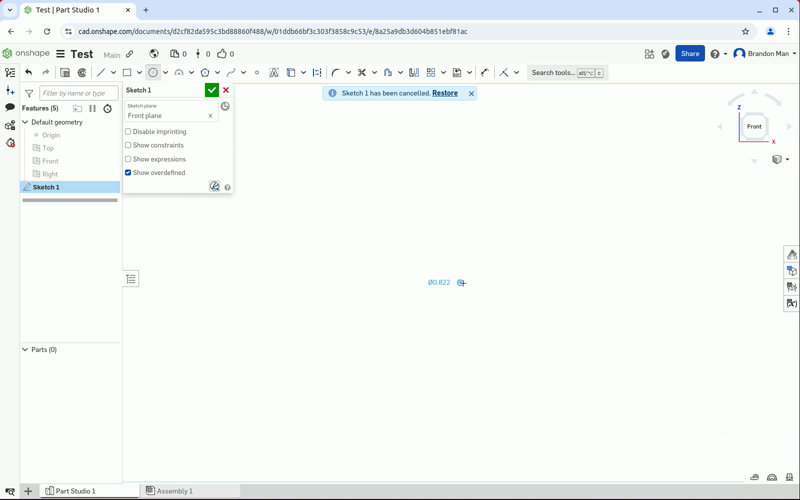
scroll(6)
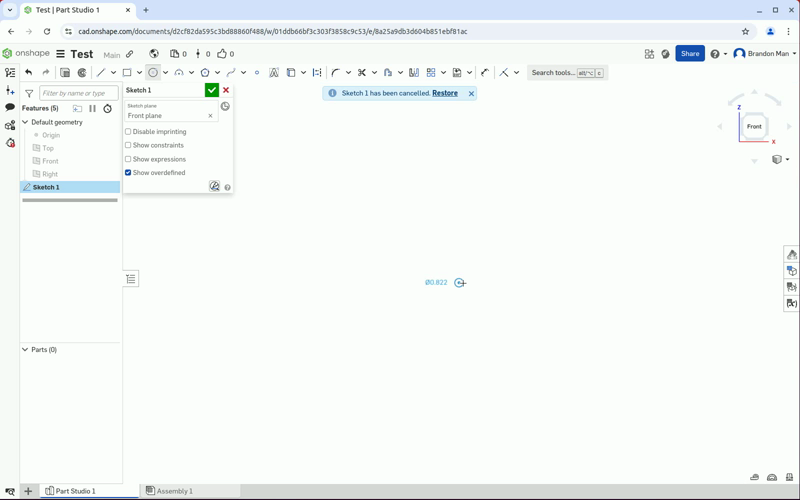
scroll(6)
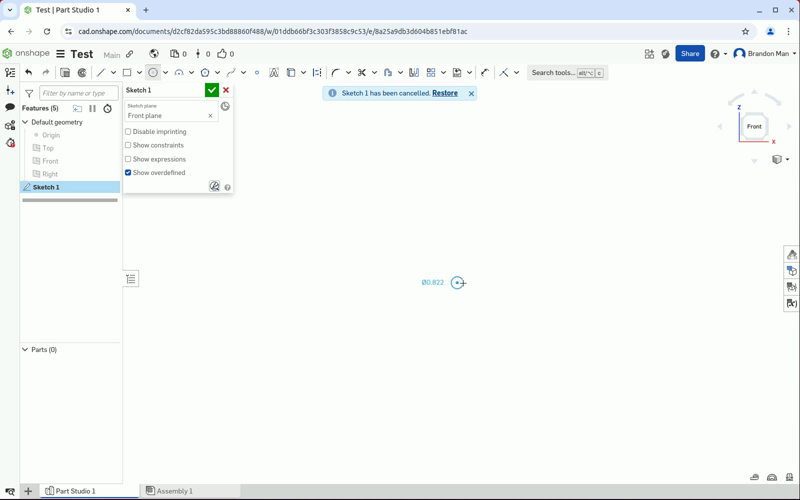
scroll(6)
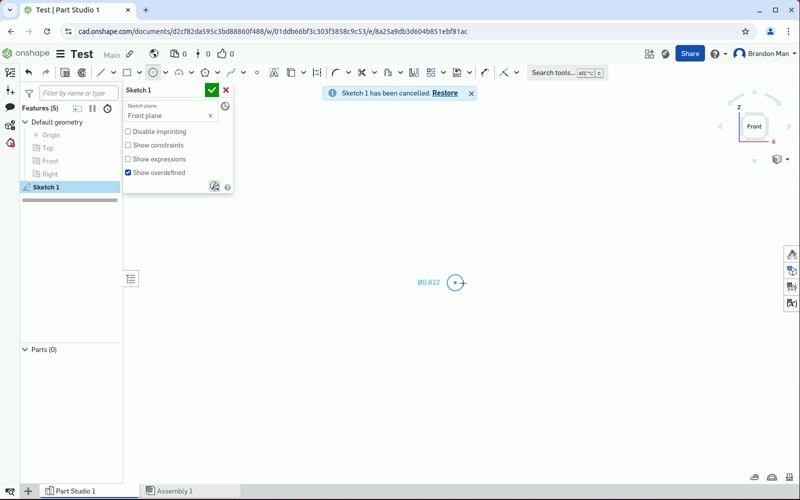
scroll(6)
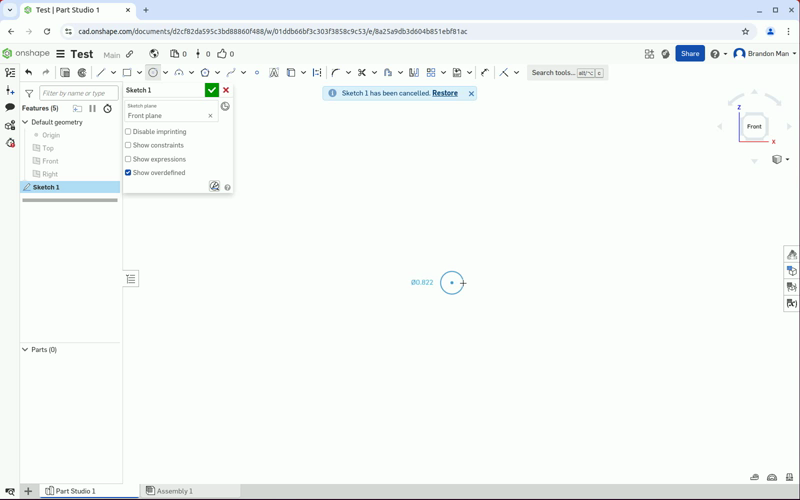
scroll(6)
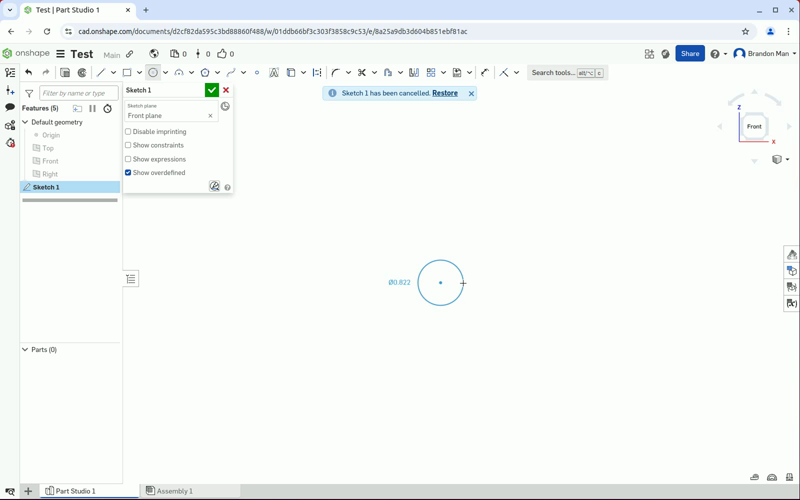
click(463, 282)
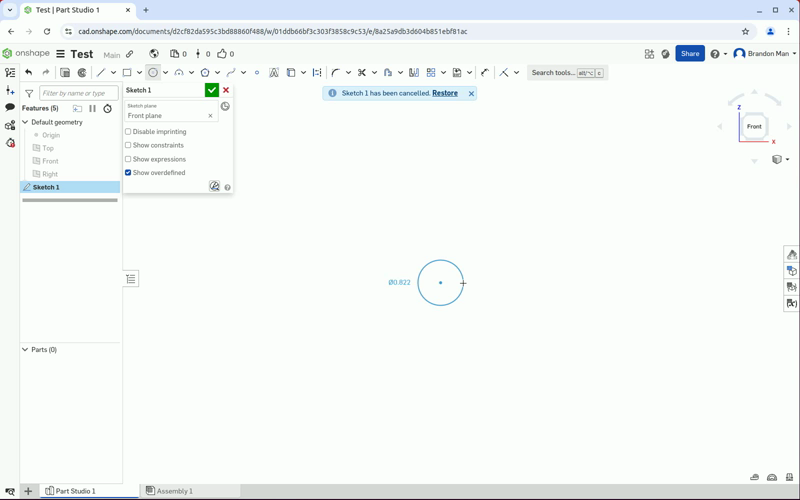
scroll(-6)
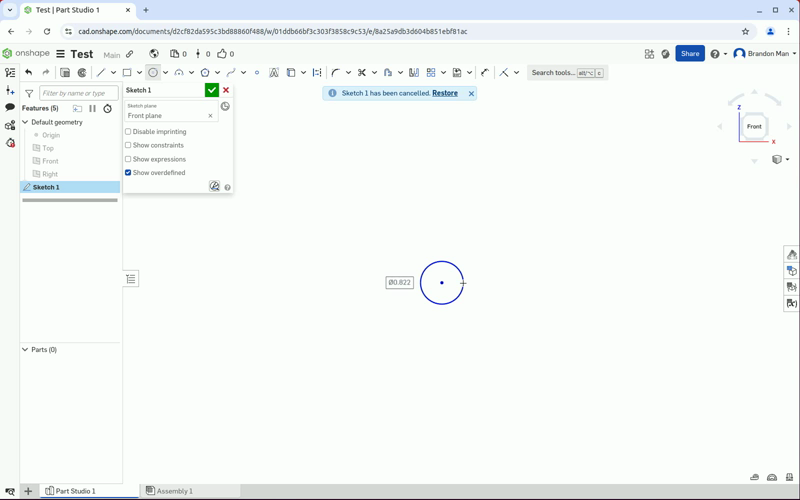
scroll(-6)
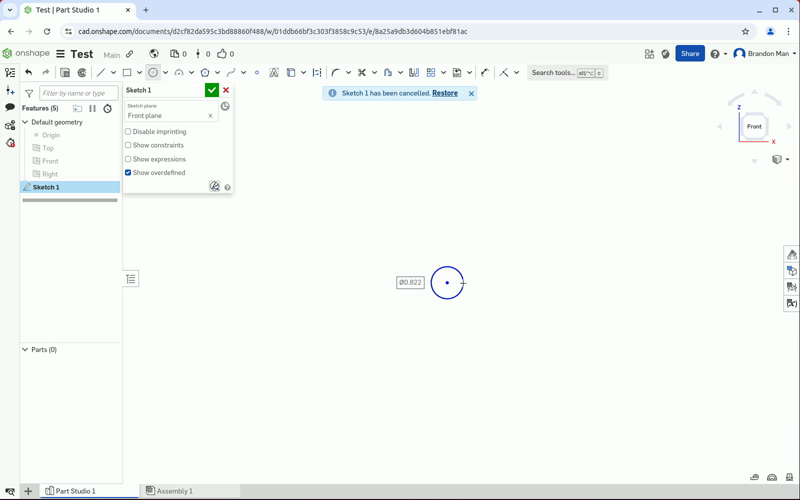
scroll(-6)
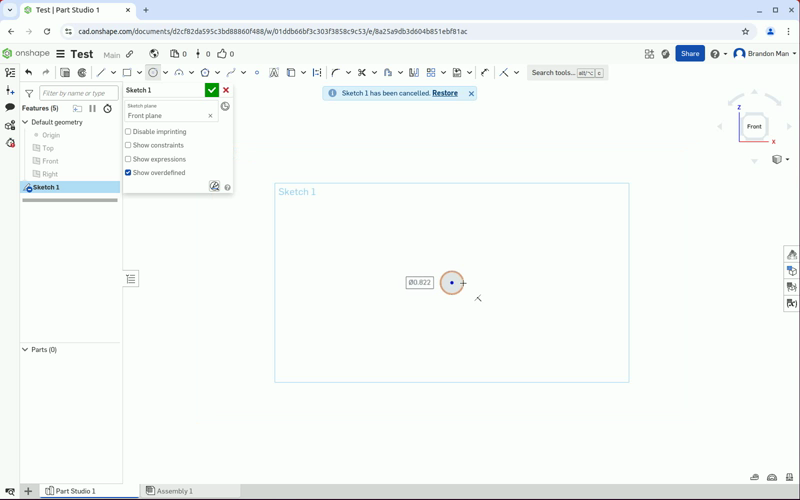
scroll(-6)
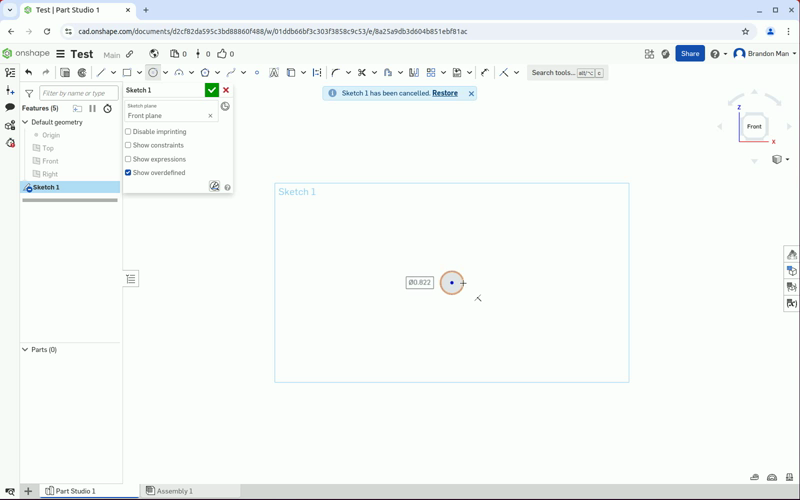
scroll(-6)
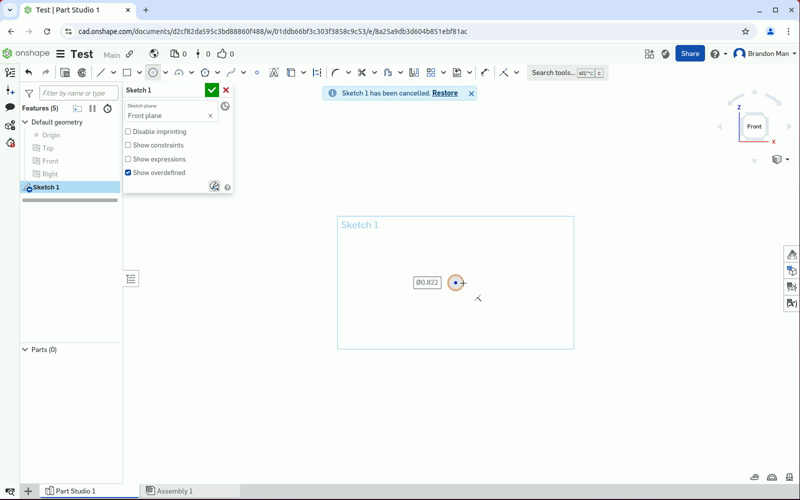
scroll(-6)
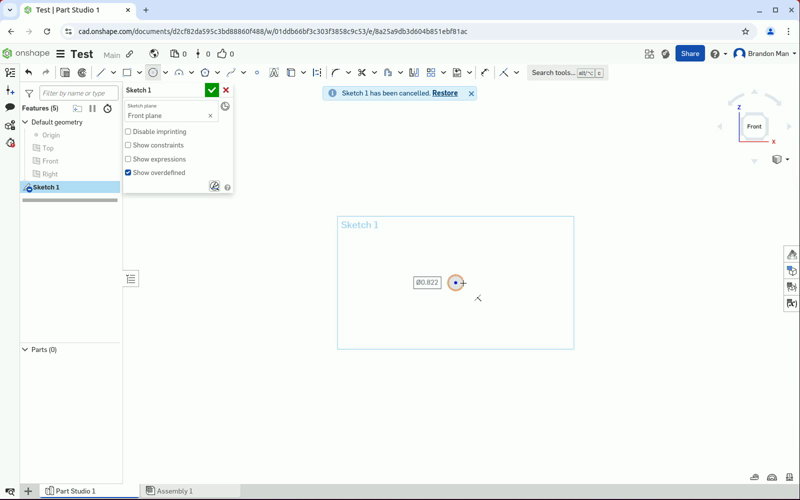
scroll(-6)
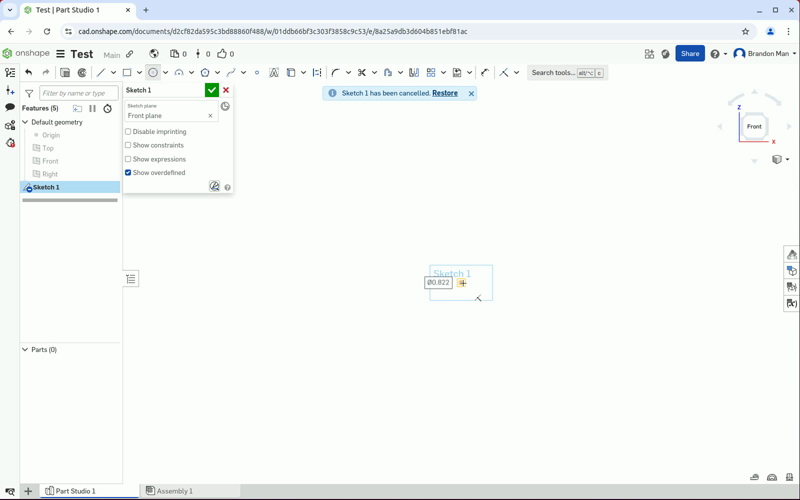
key(esc)
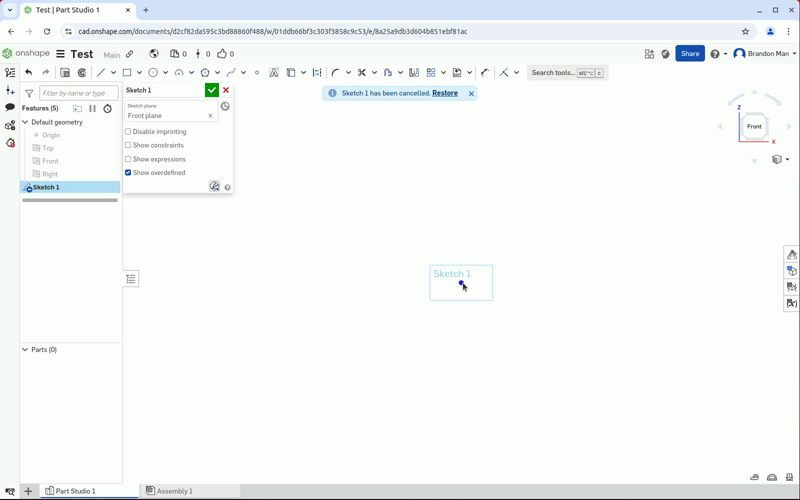
mouse_move(461, 281)
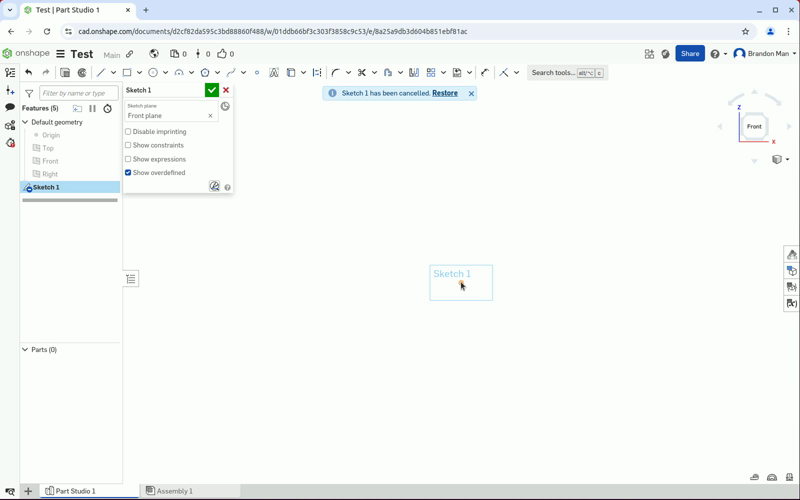
scroll(6)
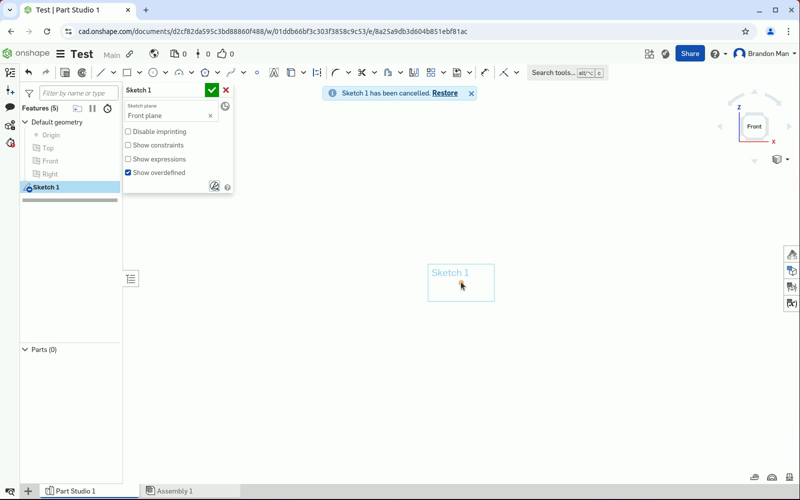
scroll(6)
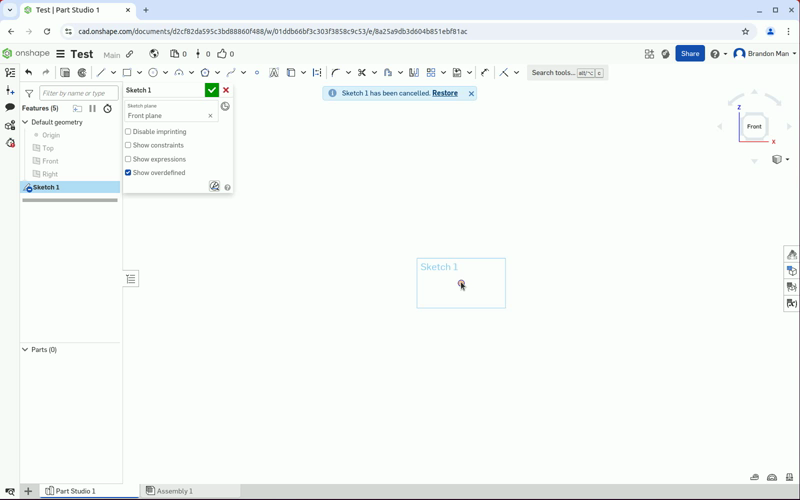
scroll(6)
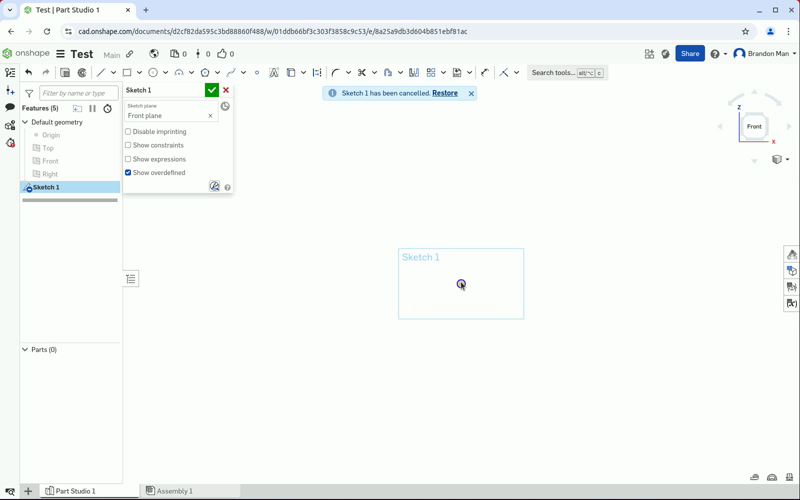
scroll(6)
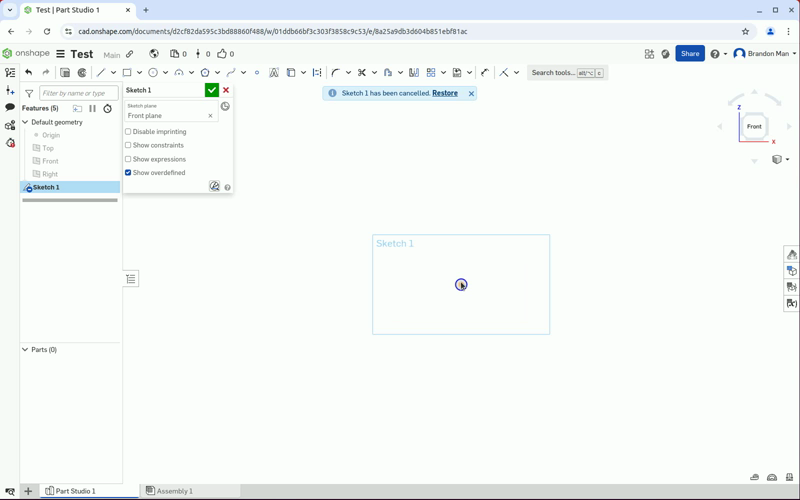
scroll(6)
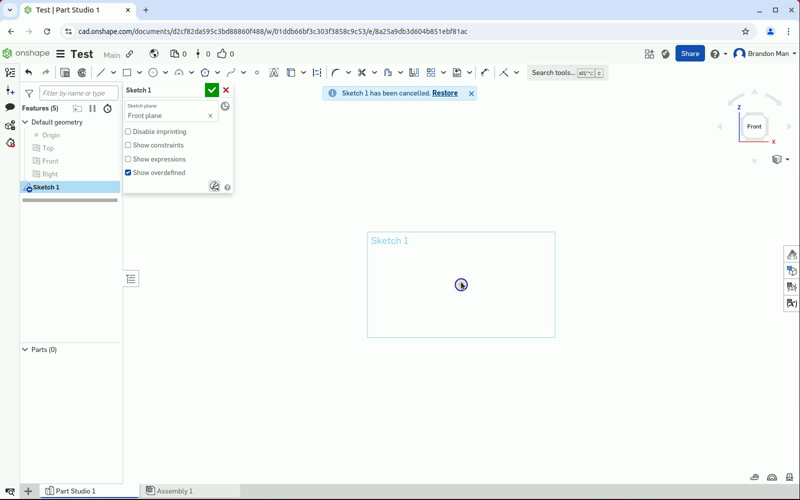
scroll(6)
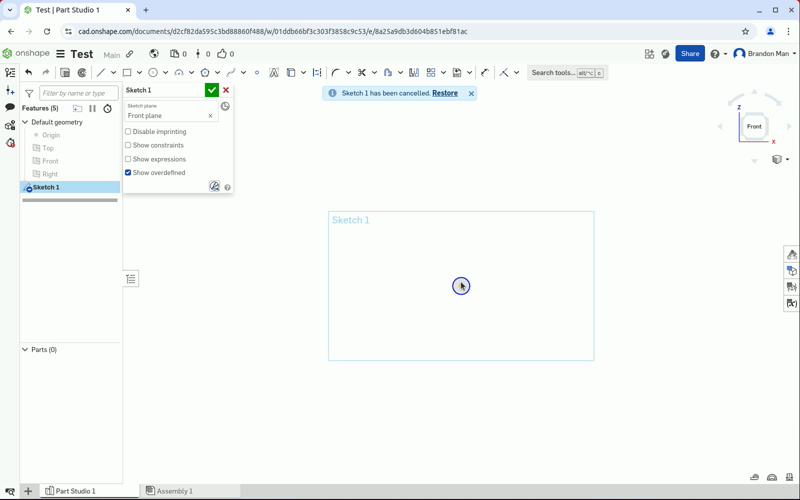
scroll(6)
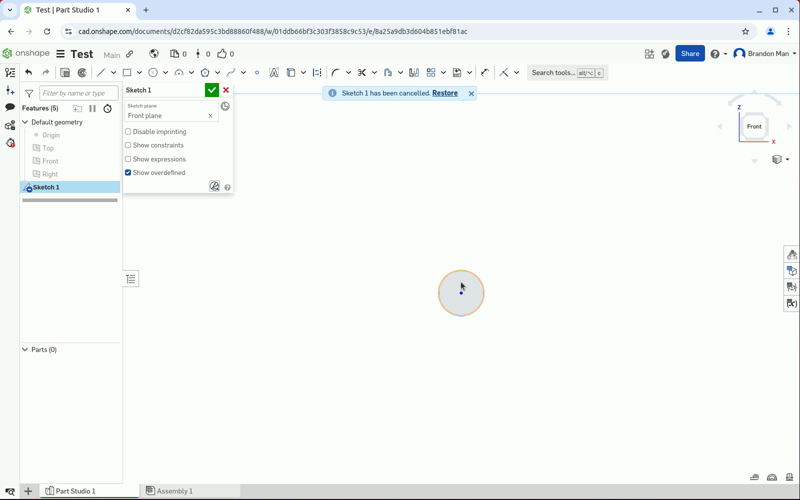
click(461, 281)
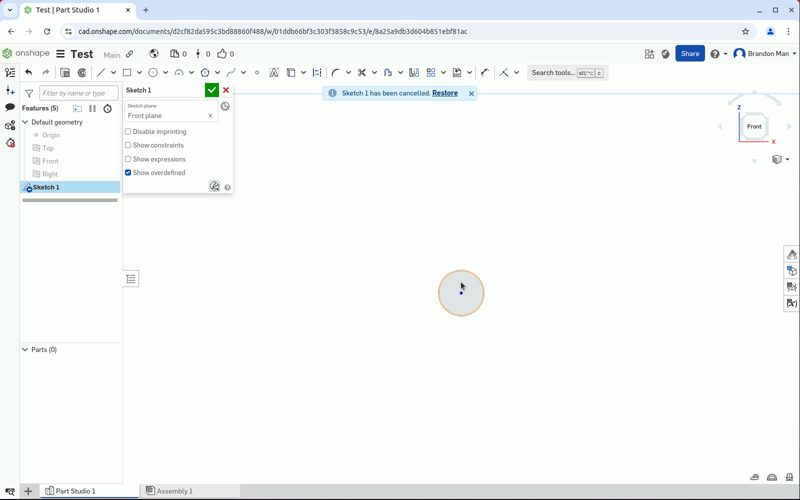
scroll(-6)
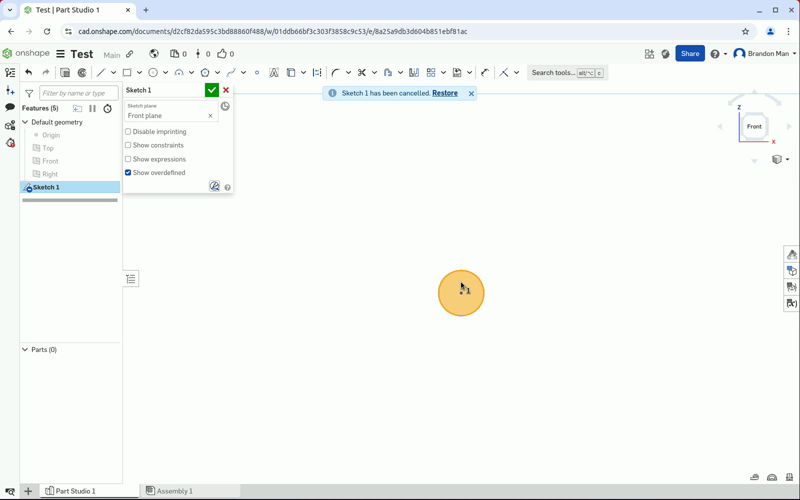
scroll(-6)
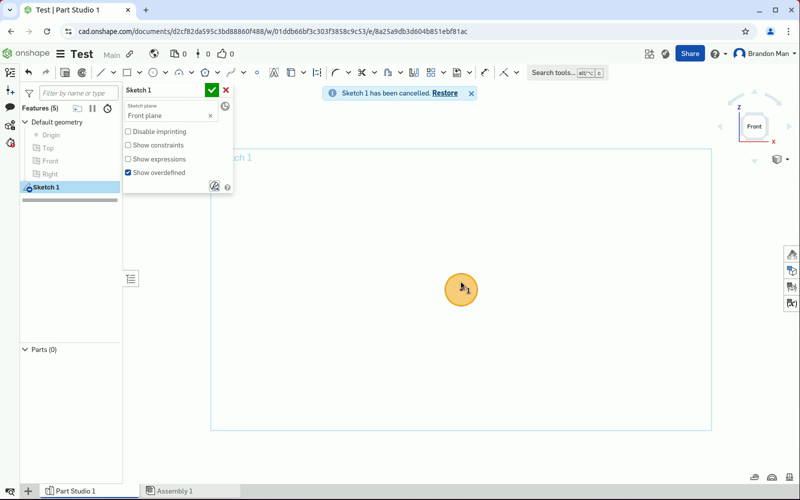
scroll(-6)
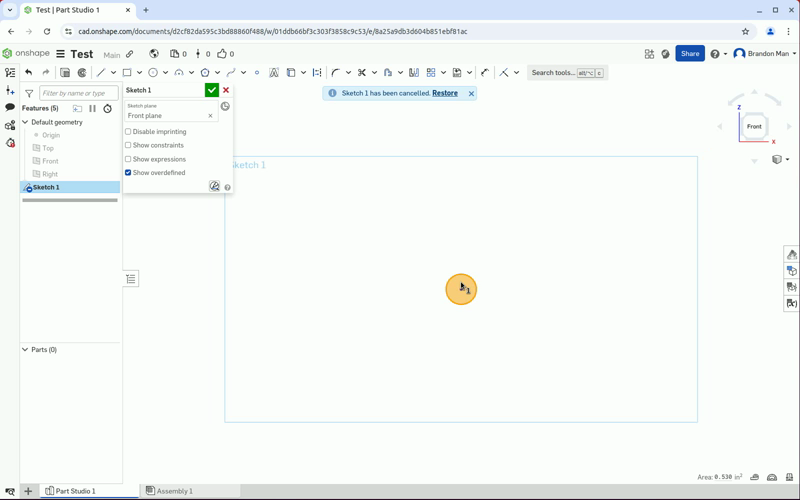
scroll(-6)
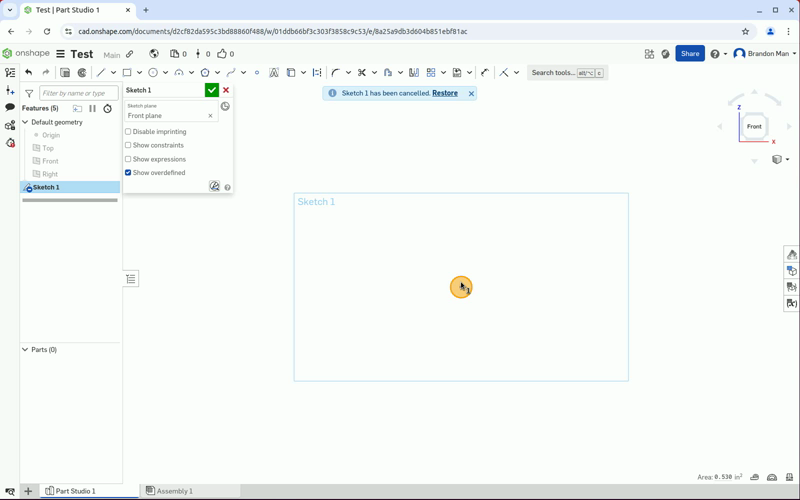
scroll(-6)
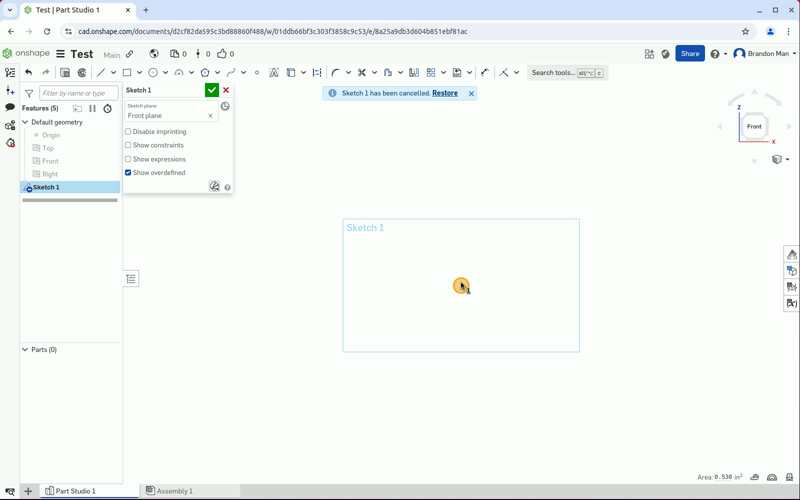
scroll(-6)
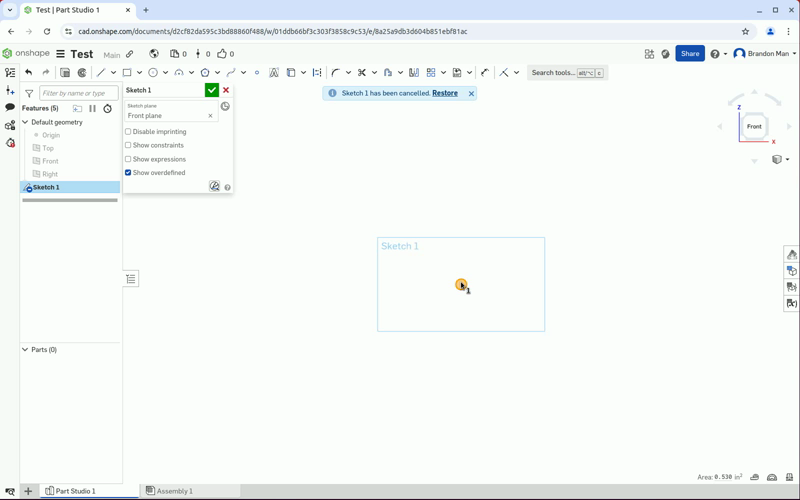
scroll(-6)
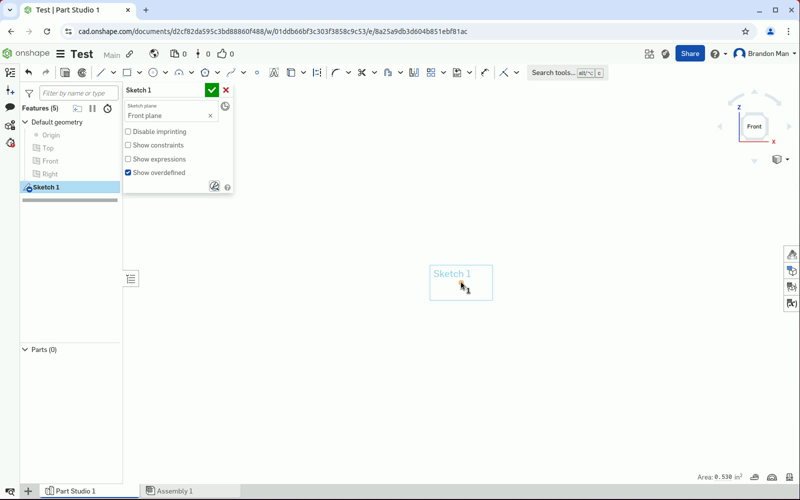
mouse_move(73, 352)
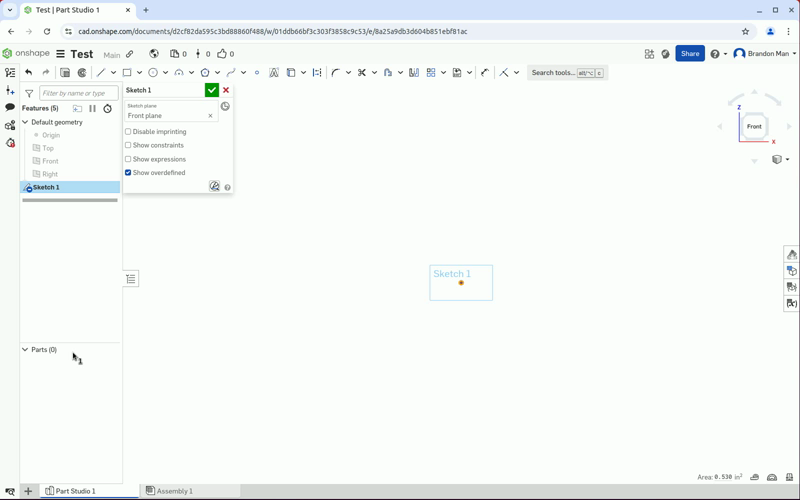
key(shift+y)
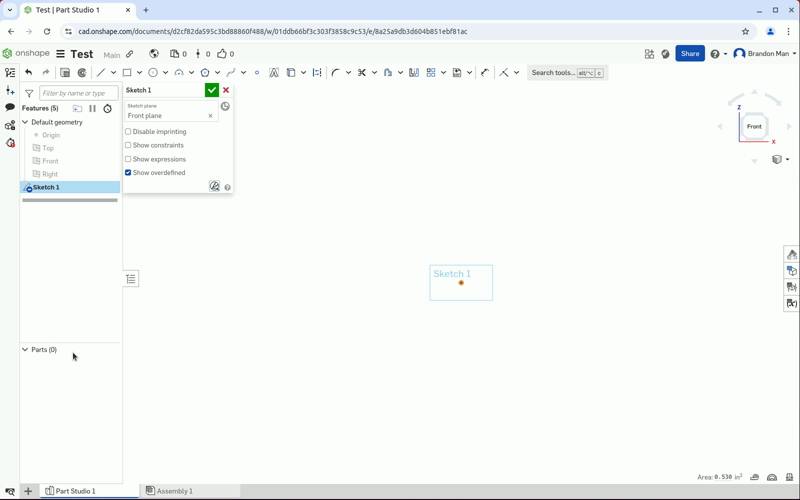
key(shift+e)
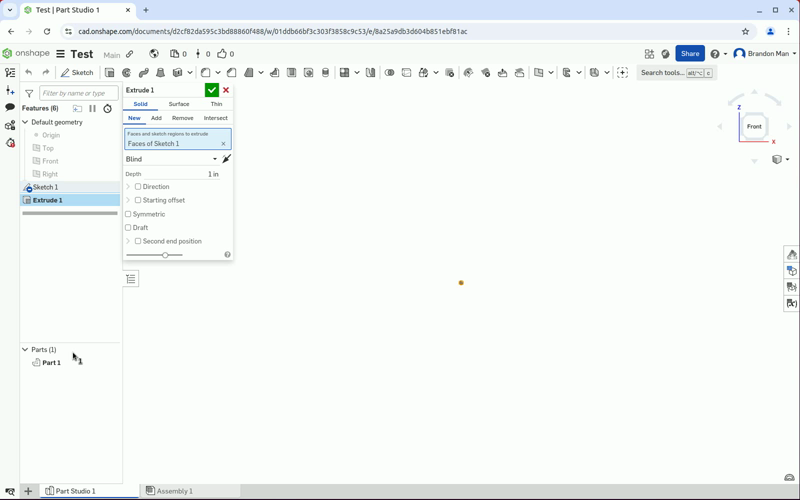
mouse_move(143, 106)
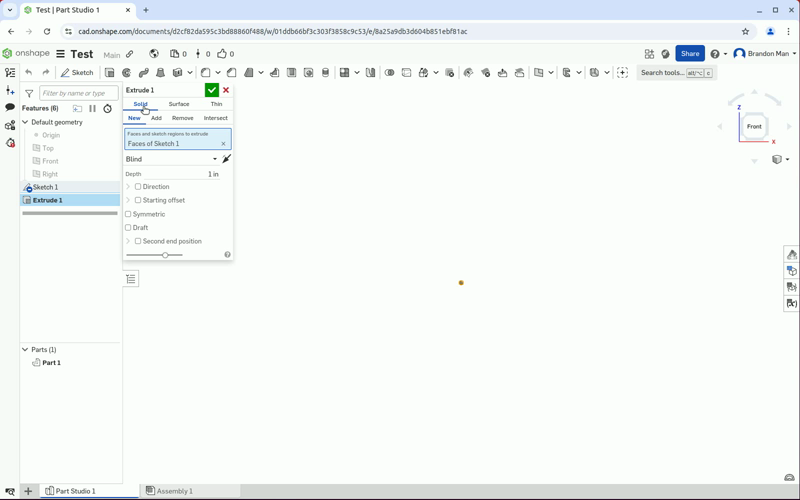
click(143, 106)
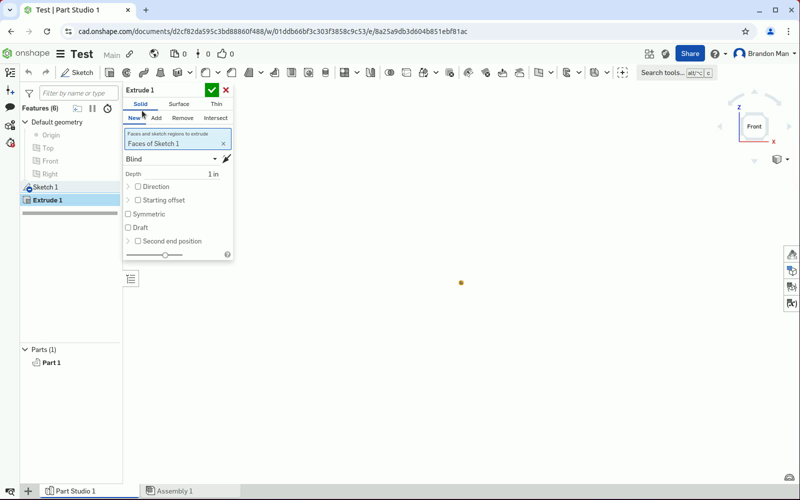
mouse_move(137, 120)
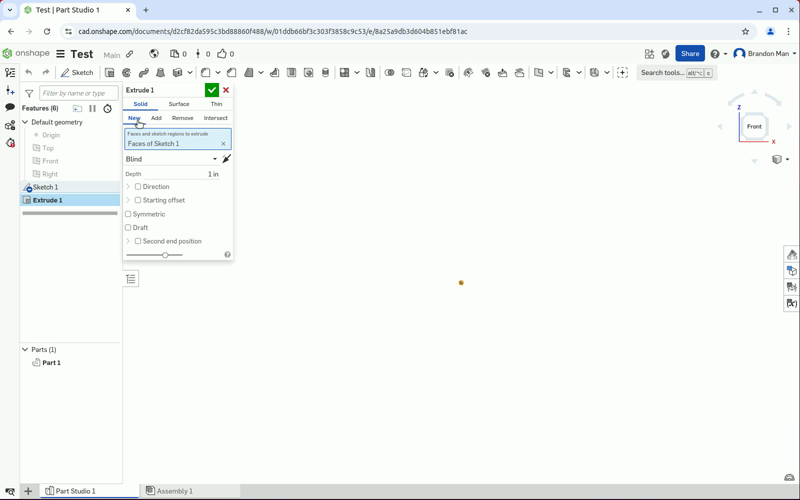
click(137, 120)
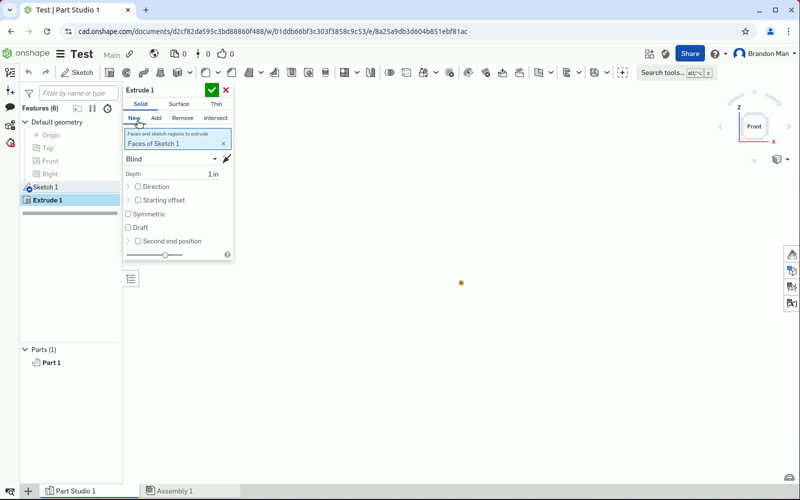
key(tab, 4)
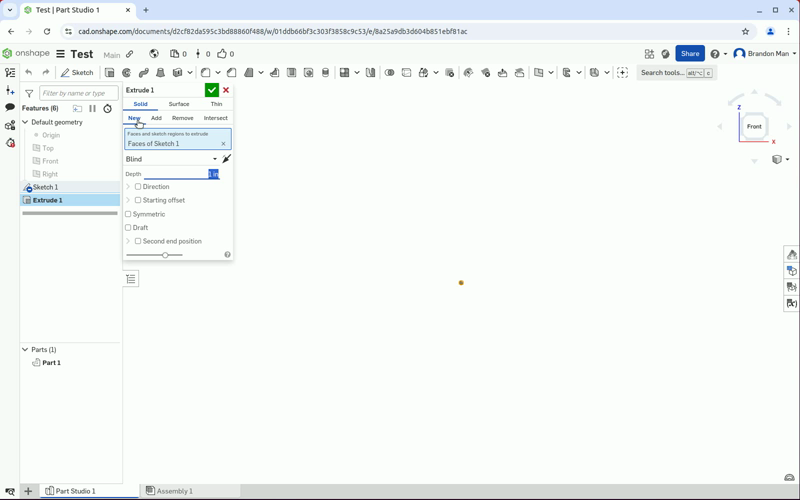
text(23.108)
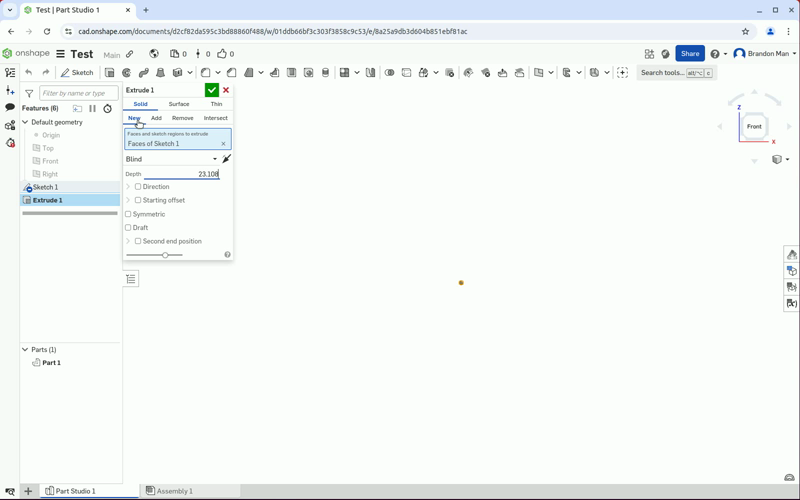
key(enter)
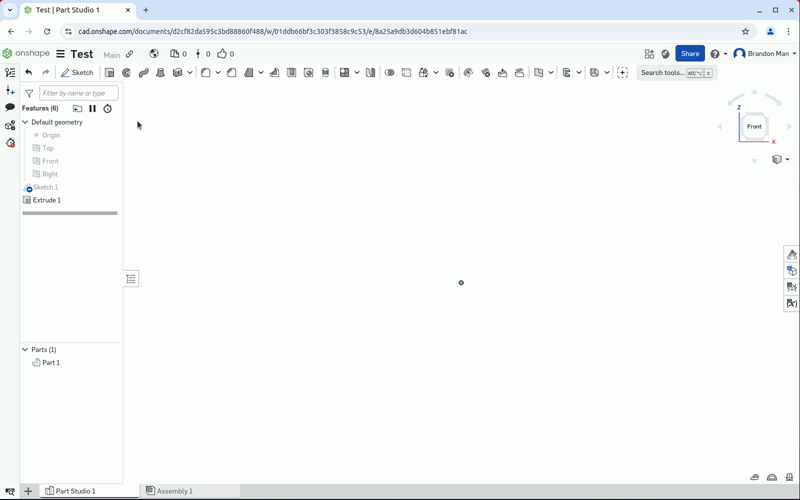
key(shift+h)
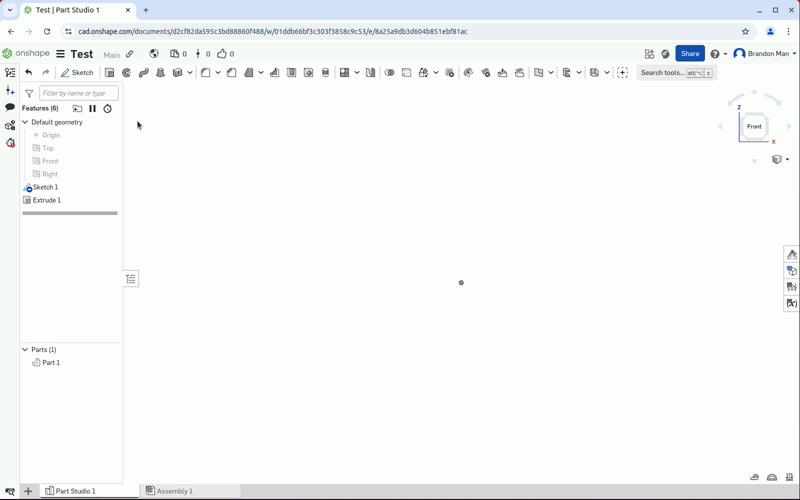
key(shift+h)
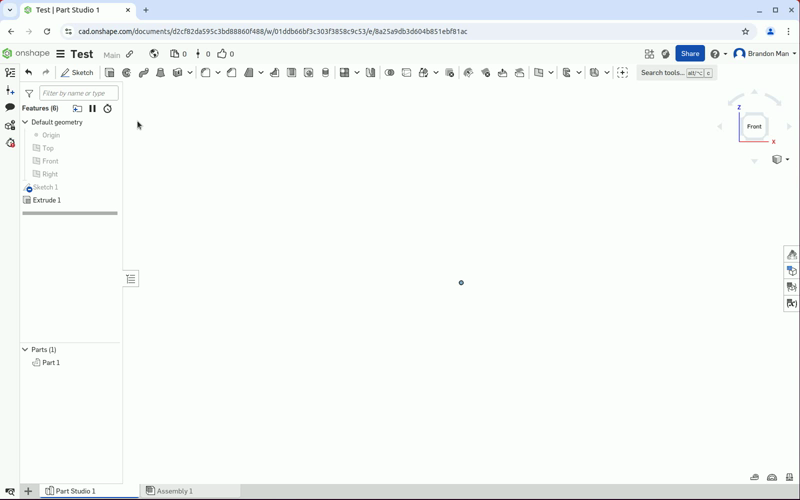
mouse_move(73, 189)
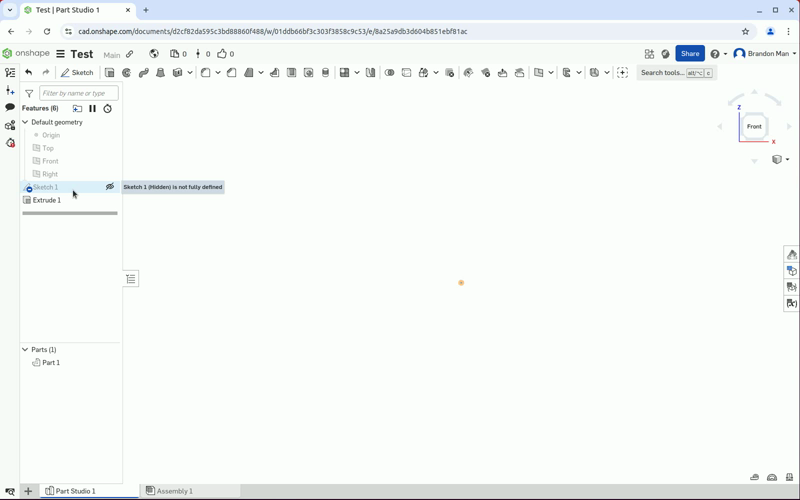
click(73, 189)
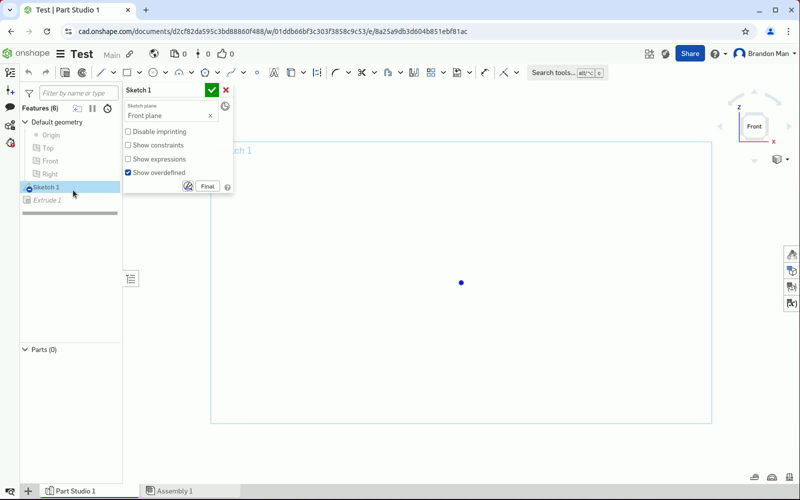
mouse_move(229, 92)
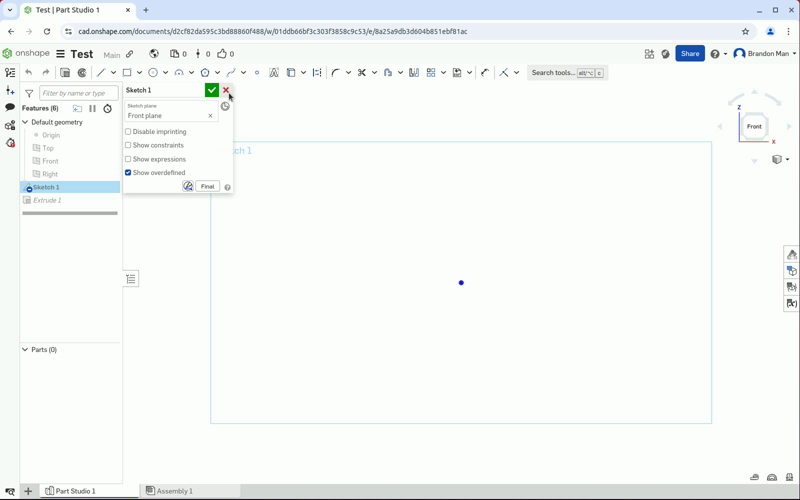
click(229, 92)
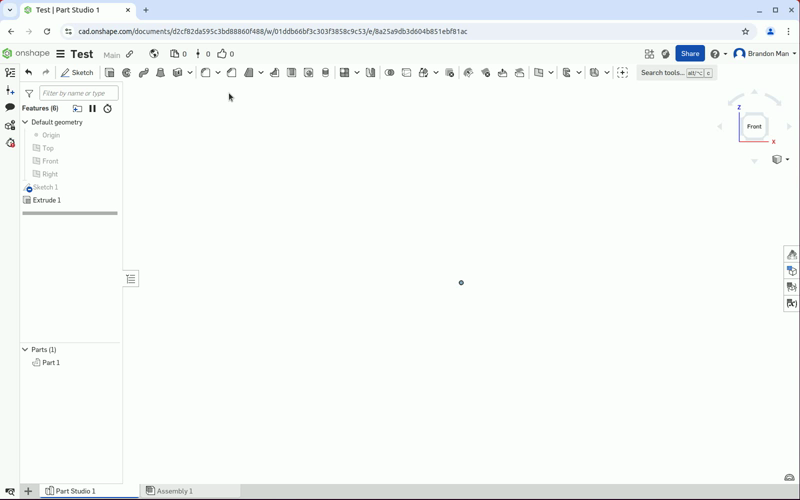
mouse_move(73, 352)
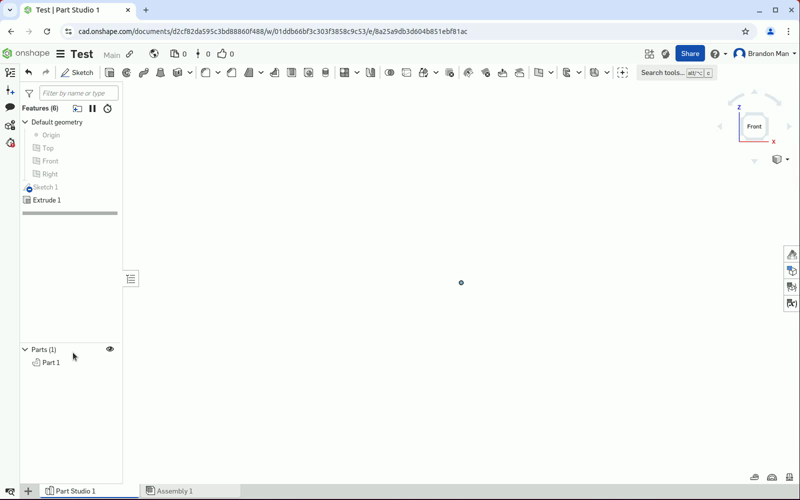
key(y)
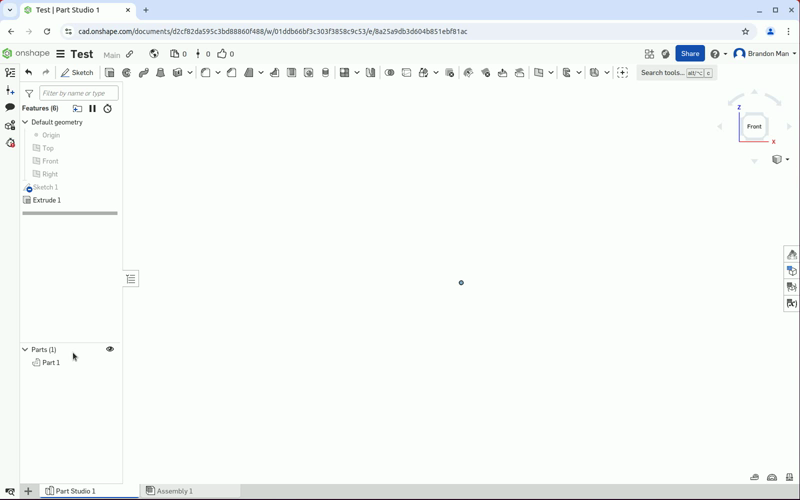
key(shift+p)
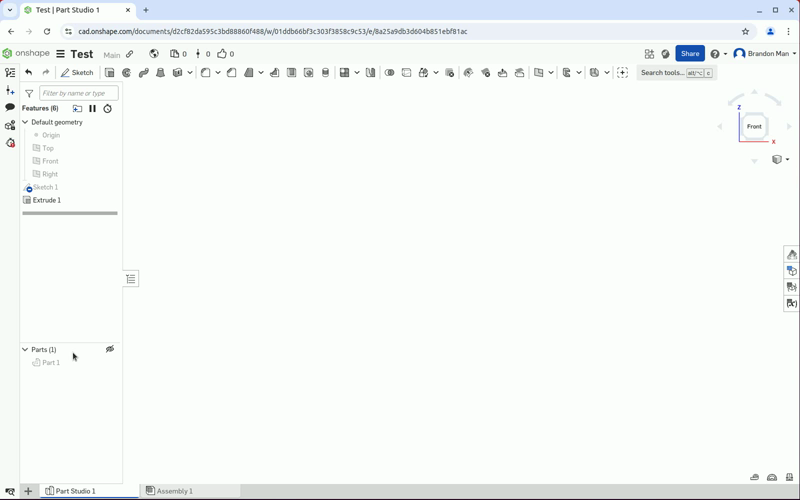
key(space)
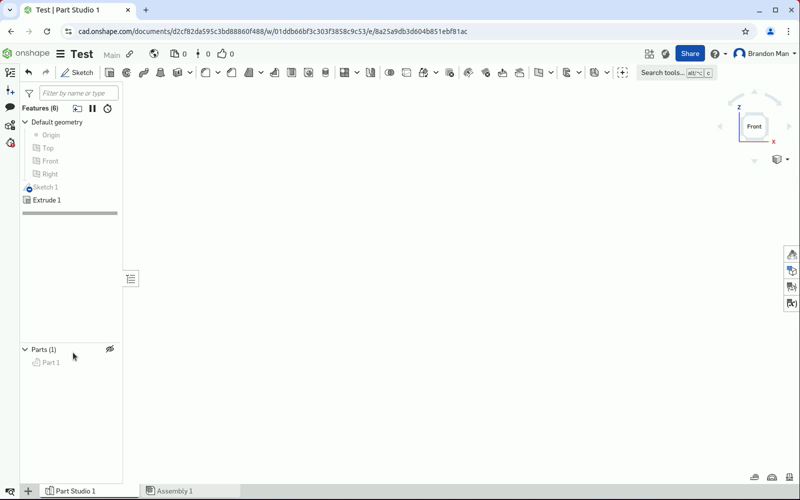
key_down(shift)
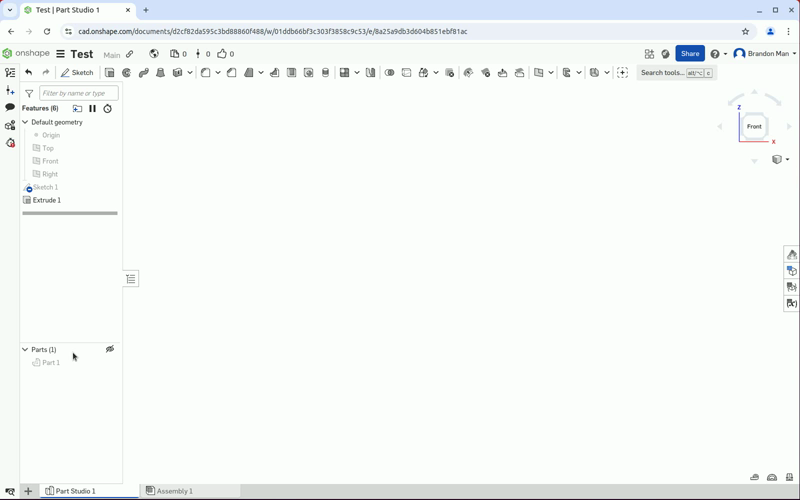
key(left)
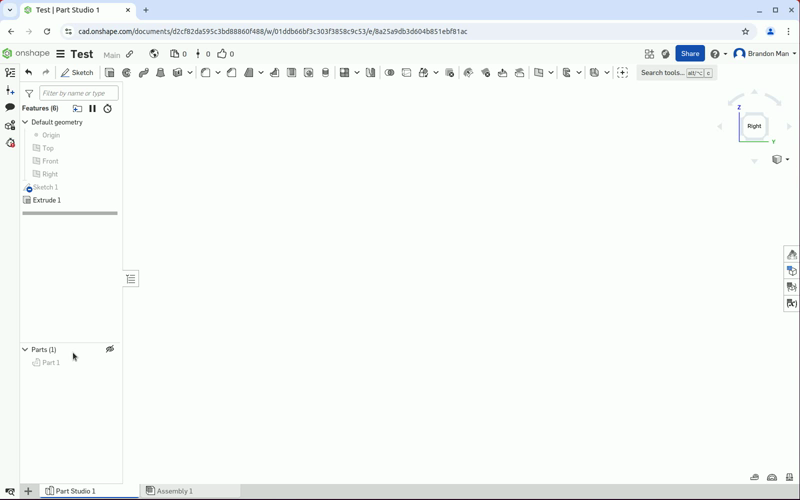
key_up(shift)
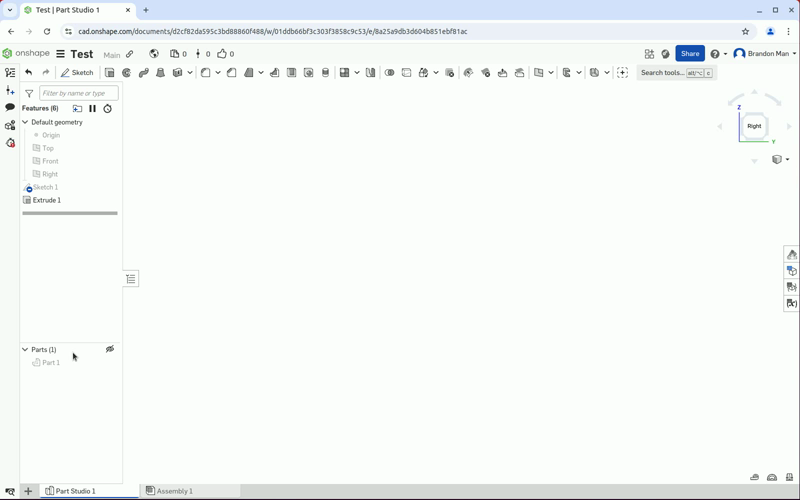
mouse_move(73, 352)
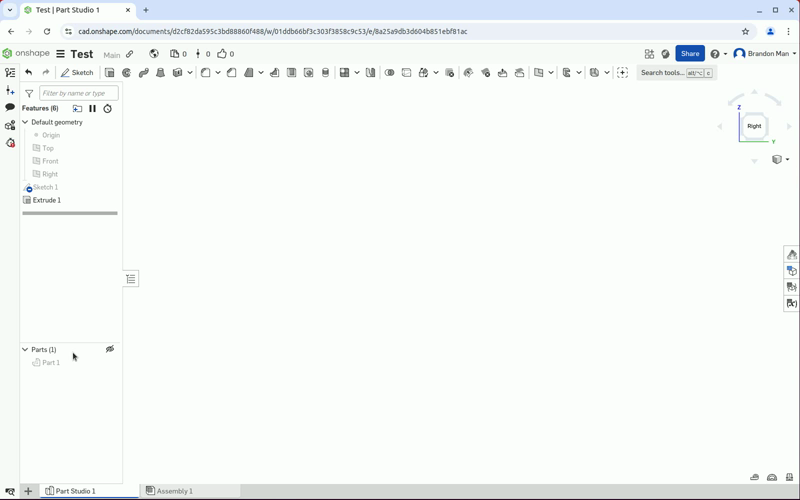
key(shift+y)
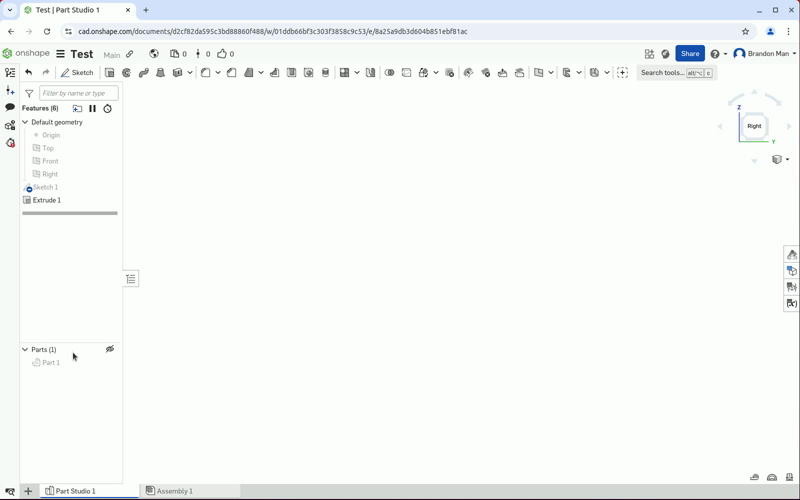
key(shift+s)
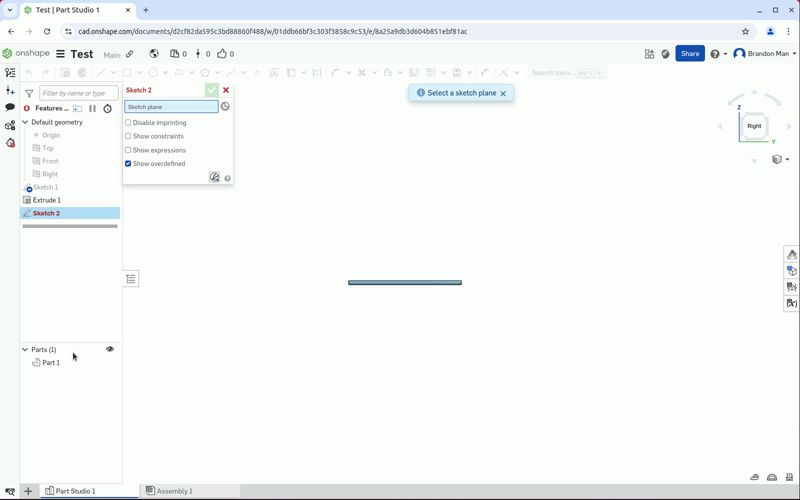
mouse_move(73, 176)
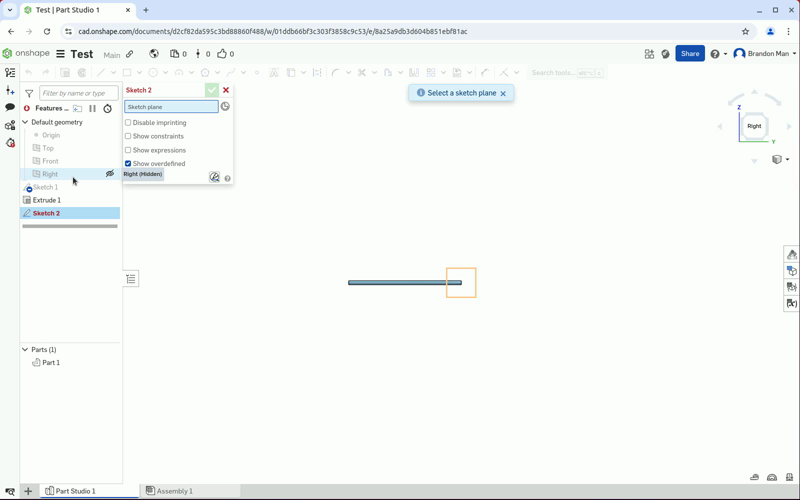
click(73, 176)
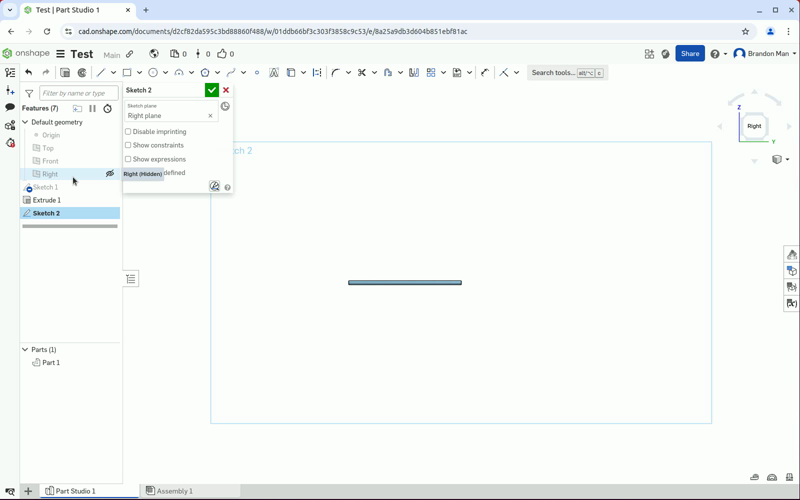
mouse_move(73, 352)
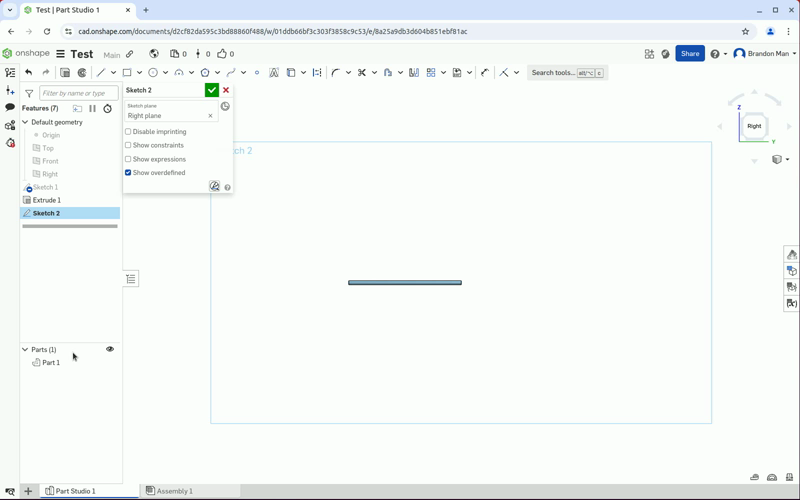
key(y)
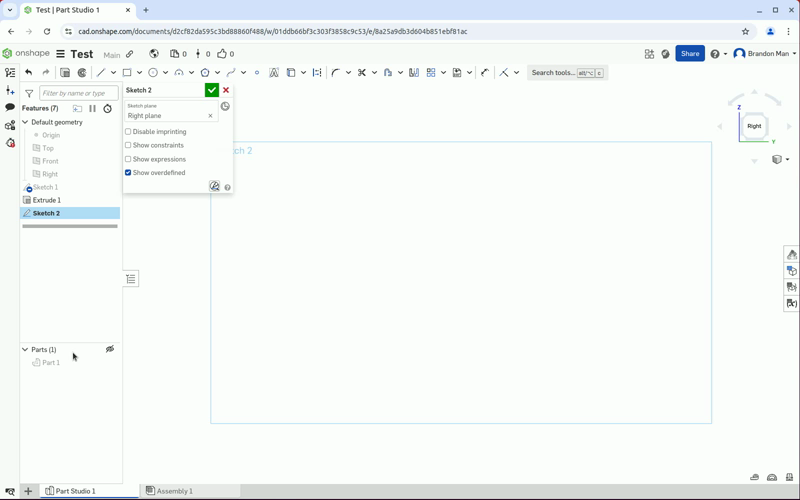
key(c)
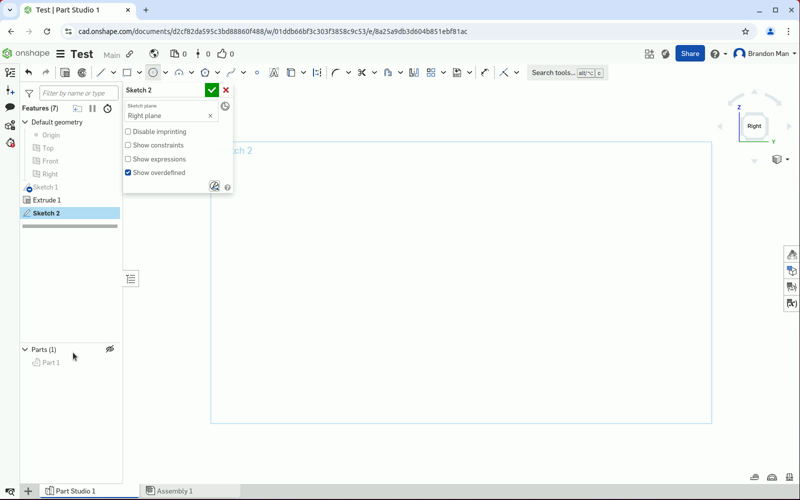
key_down(shift)
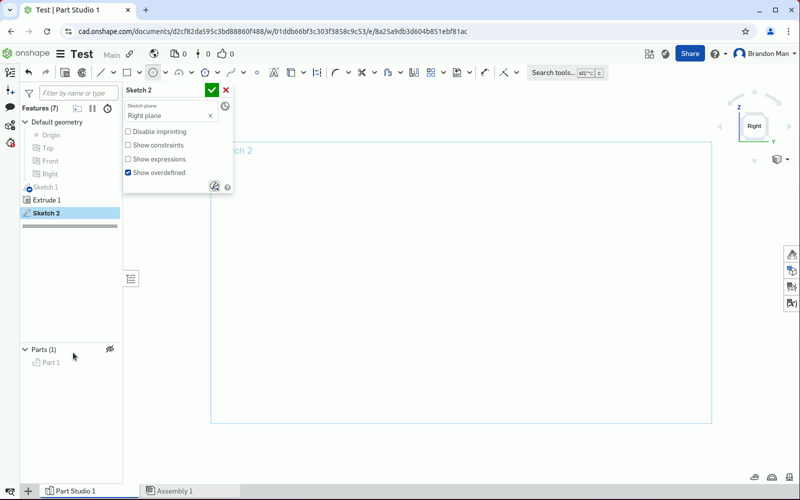
mouse_move(461, 282)
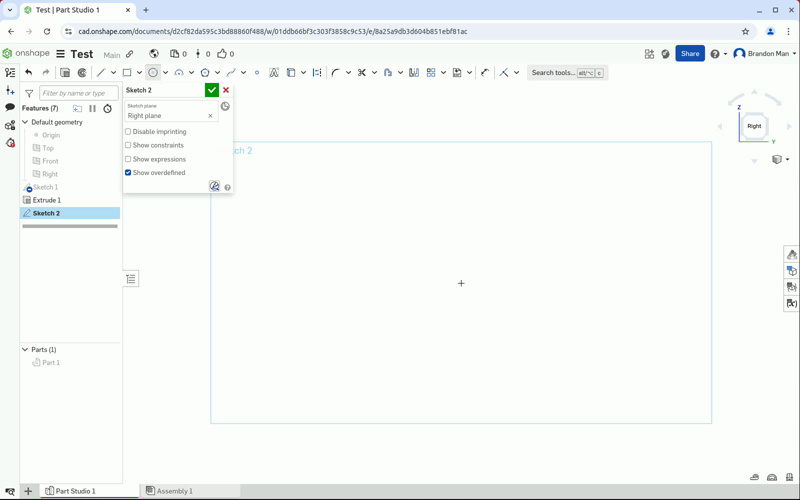
click(461, 282)
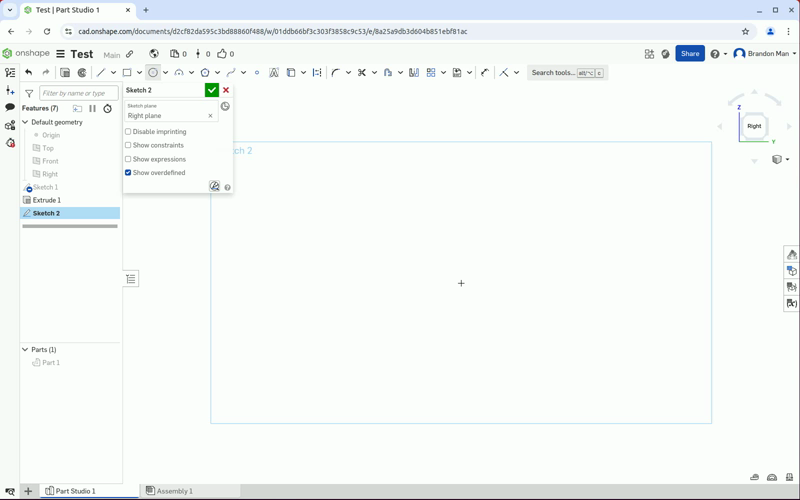
key_up(shift)
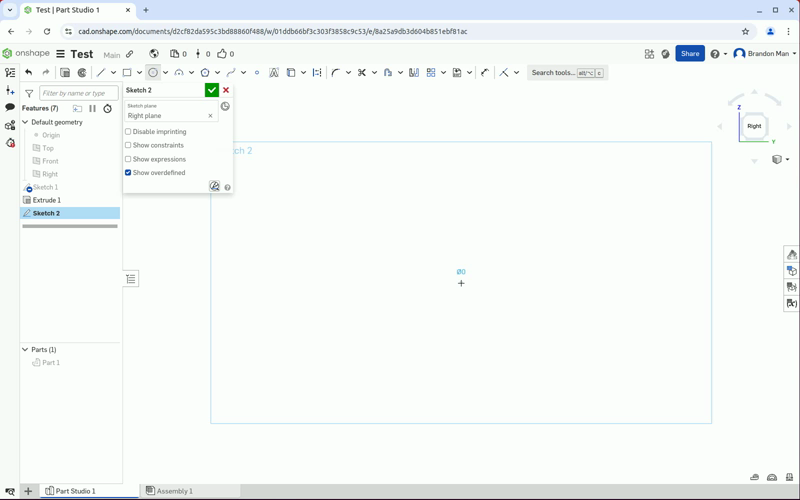
mouse_move(464, 282)
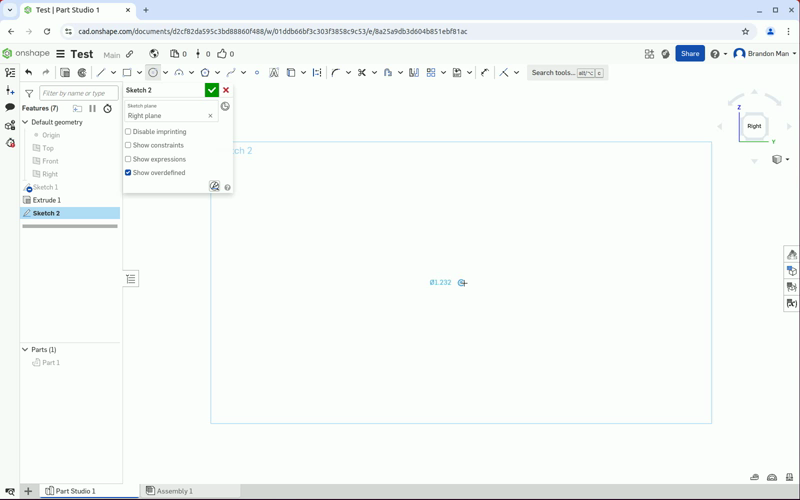
click(464, 282)
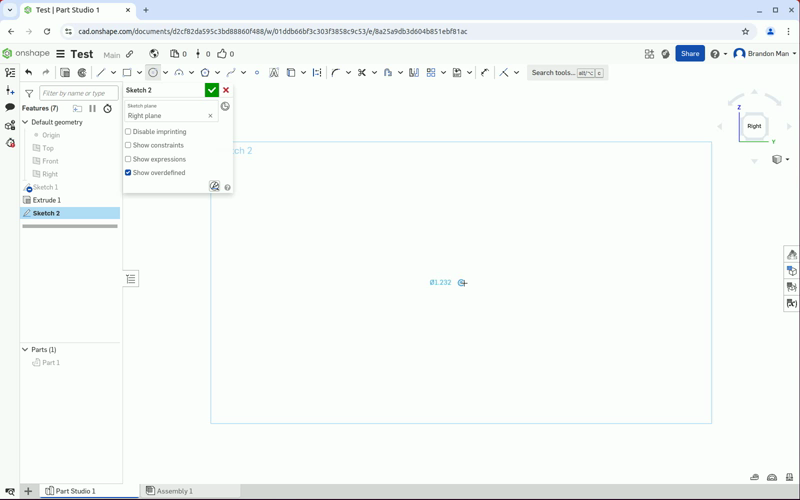
key(esc)
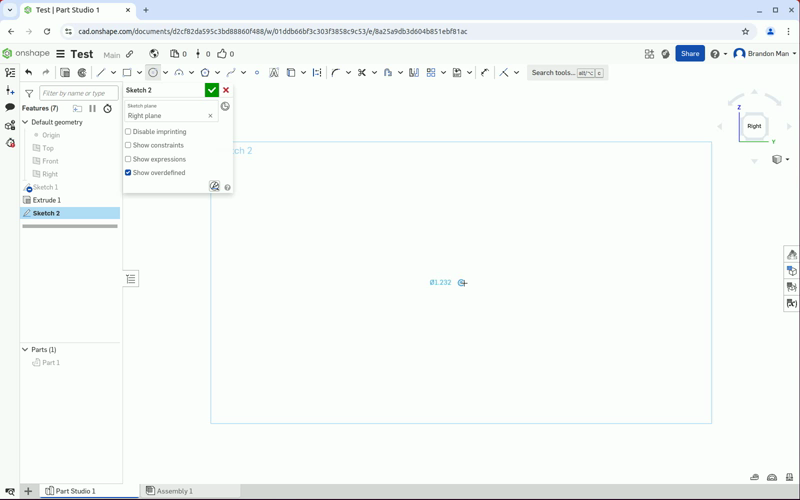
mouse_move(460, 281)
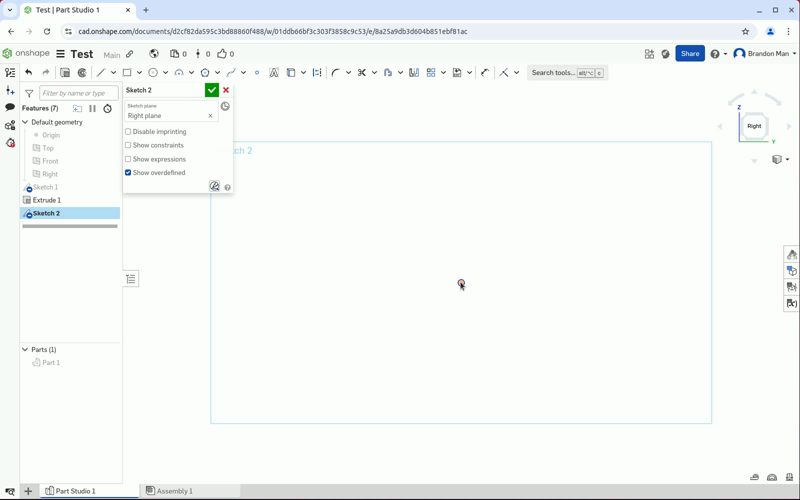
scroll(6)
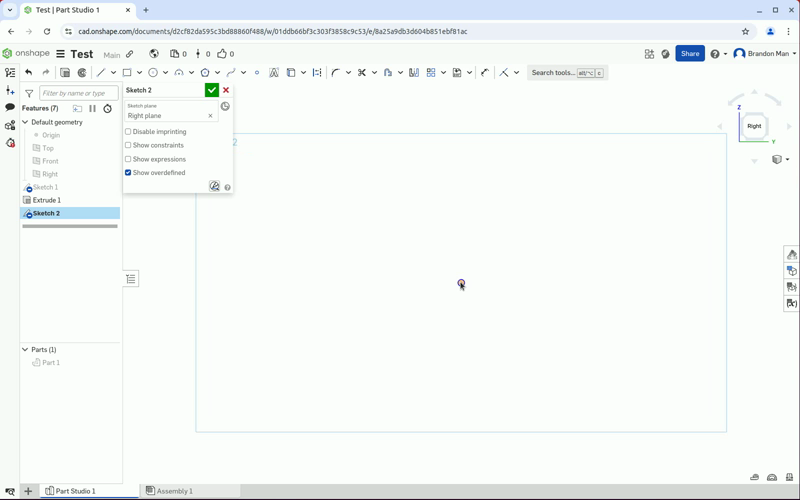
scroll(6)
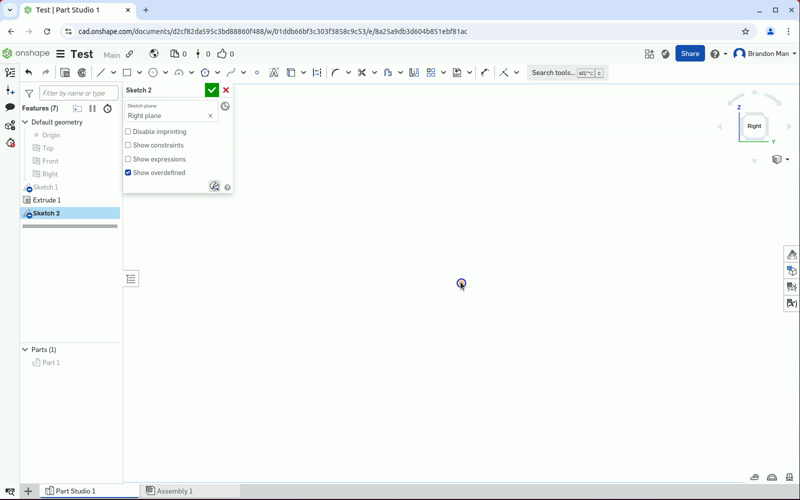
scroll(6)
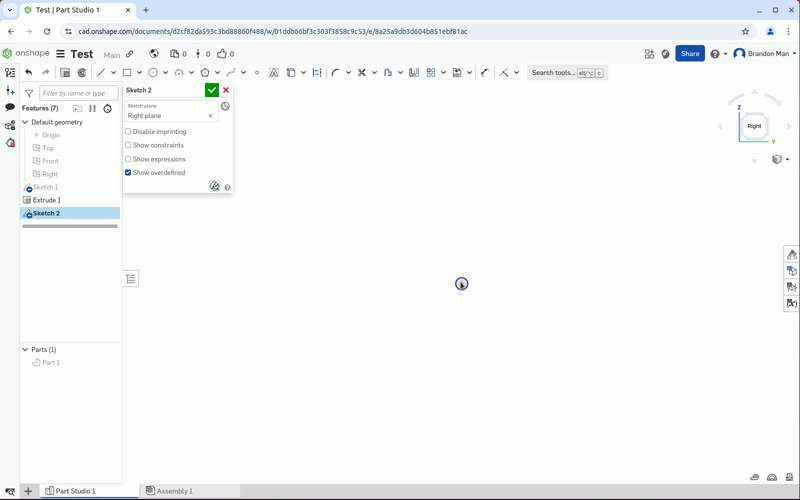
scroll(6)
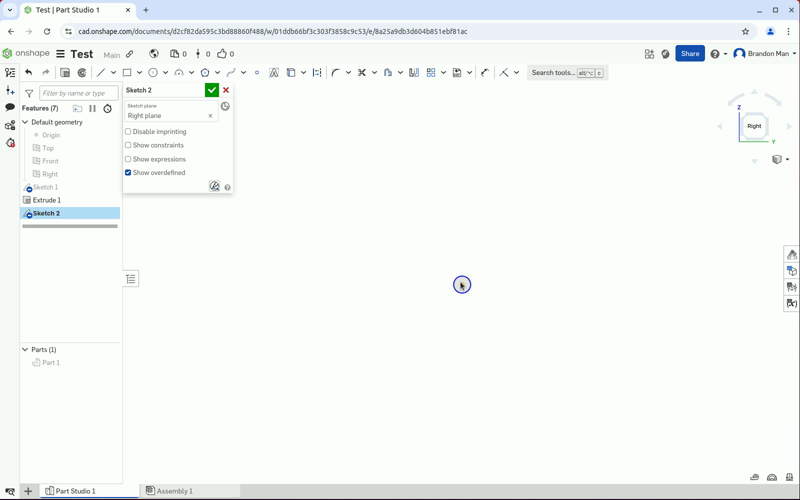
scroll(6)
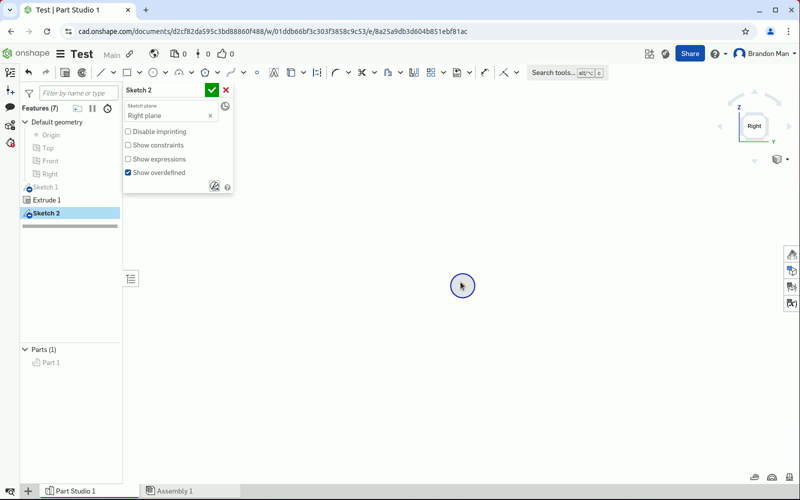
scroll(6)
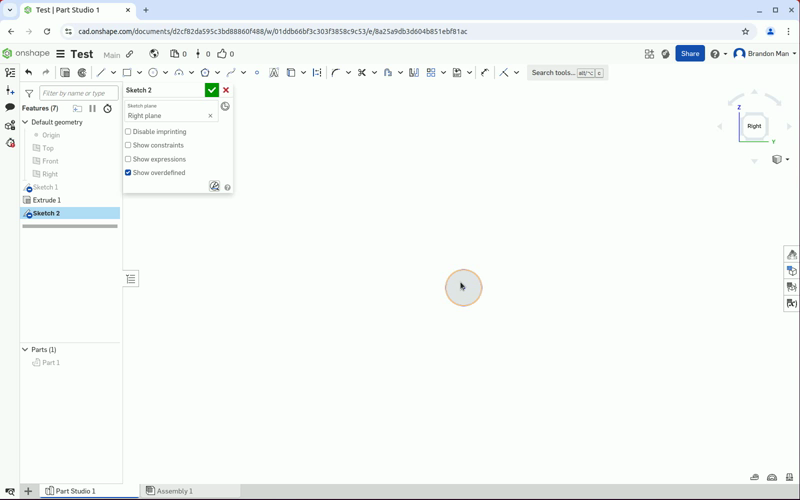
scroll(6)
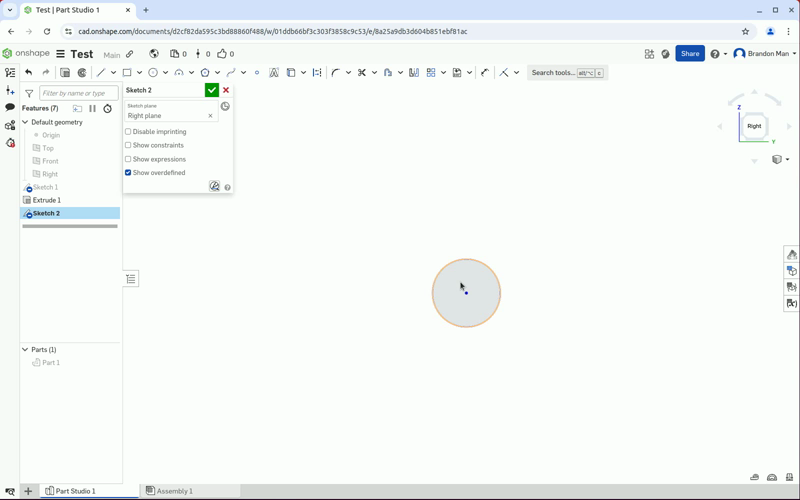
click(460, 281)
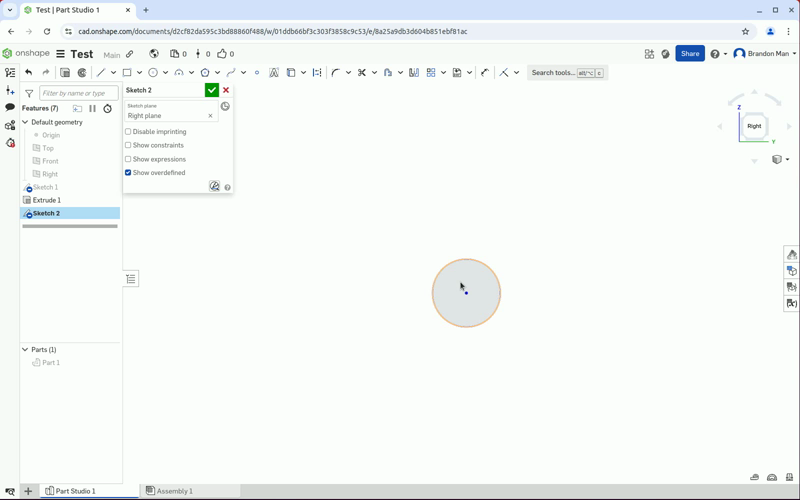
scroll(-6)
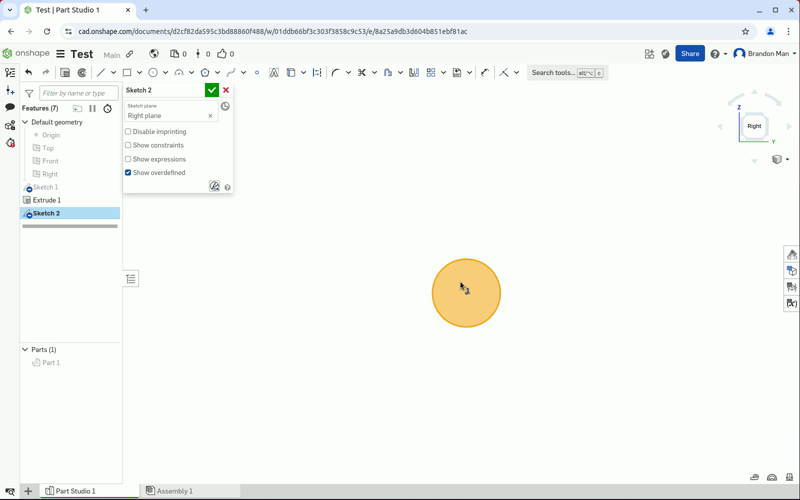
scroll(-6)
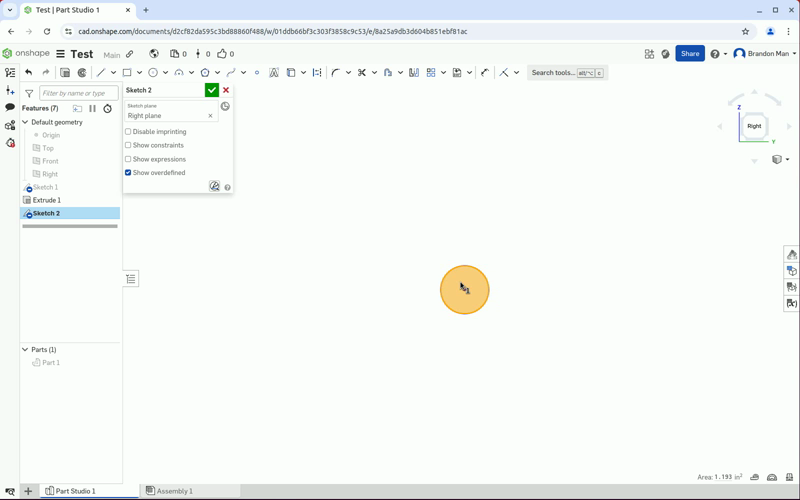
scroll(-6)
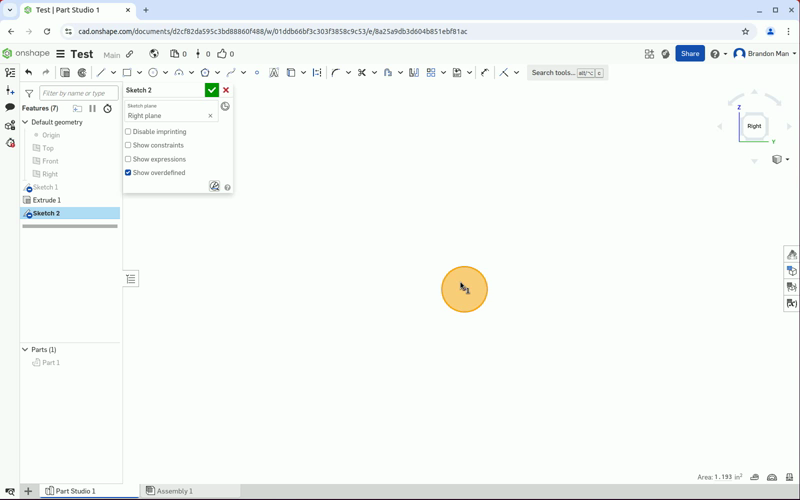
scroll(-6)
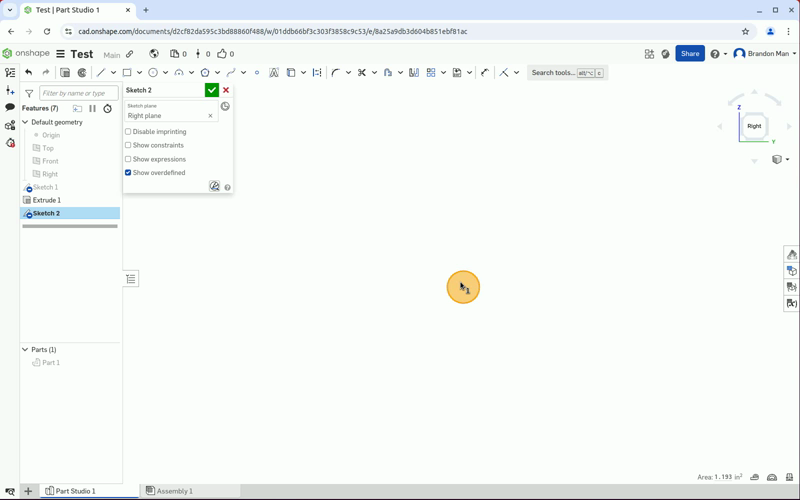
scroll(-6)
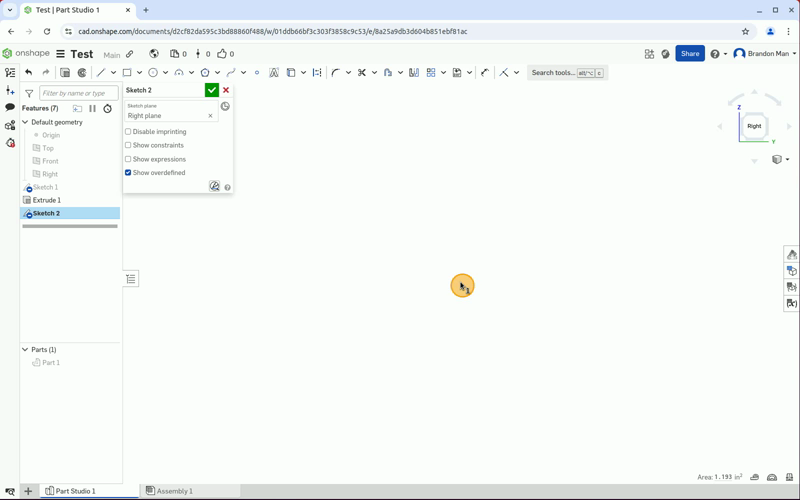
scroll(-6)
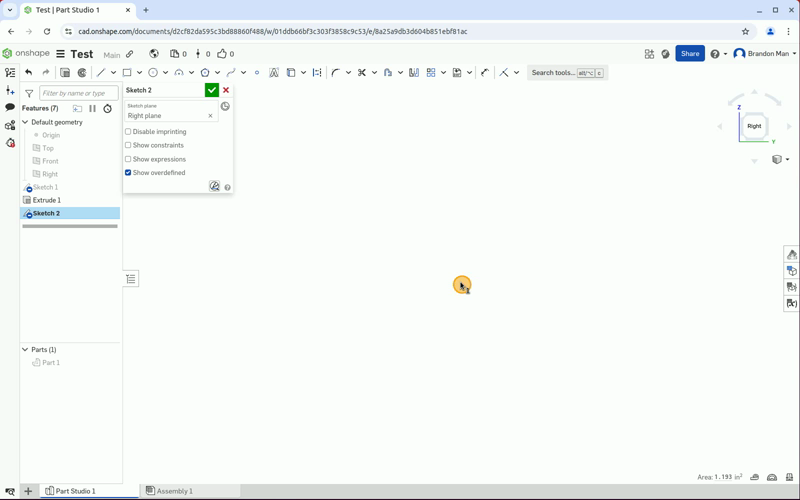
scroll(-6)
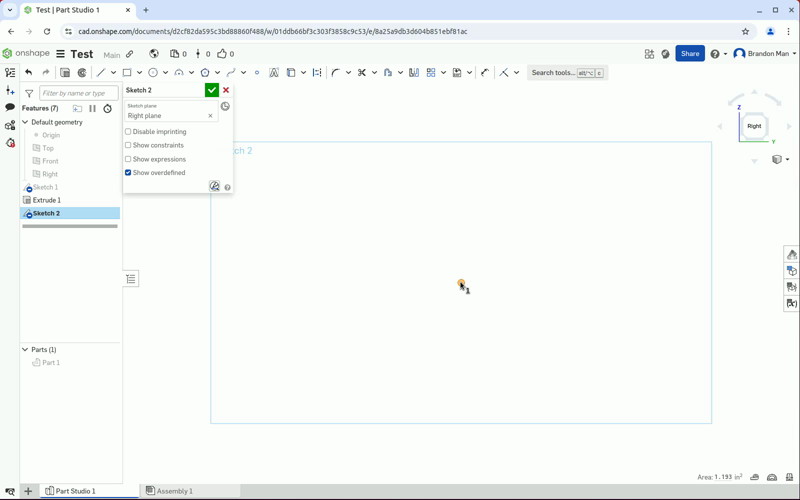
mouse_move(73, 352)
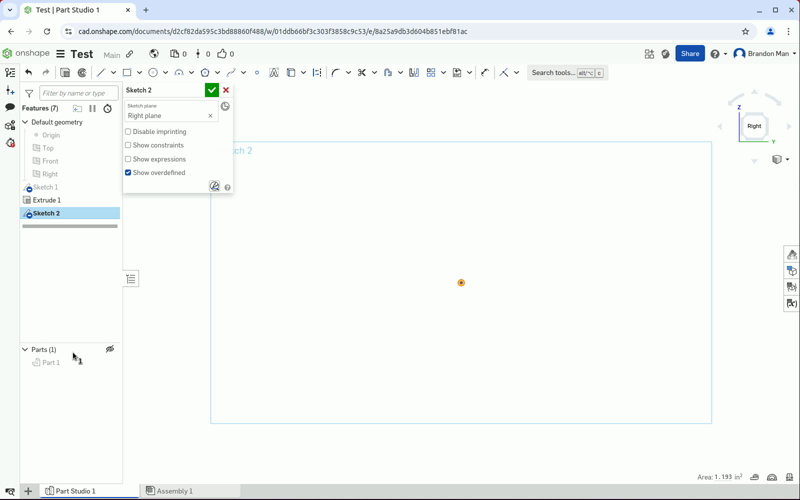
key(shift+y)
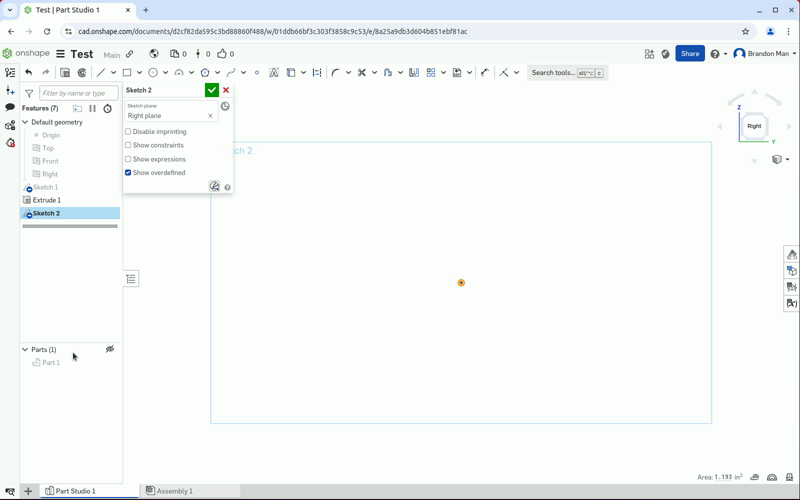
key(shift+e)
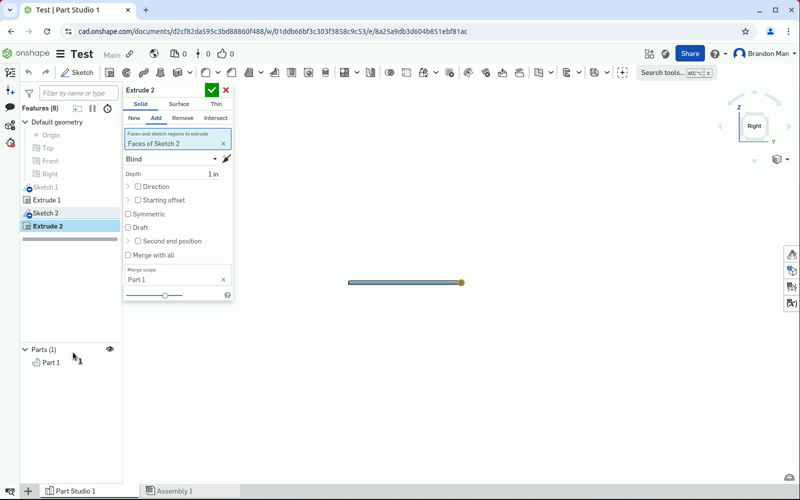
mouse_move(143, 106)
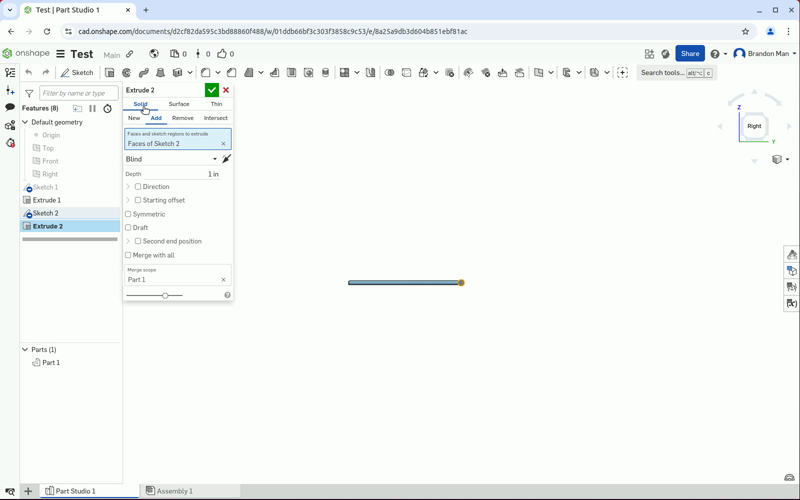
click(143, 106)
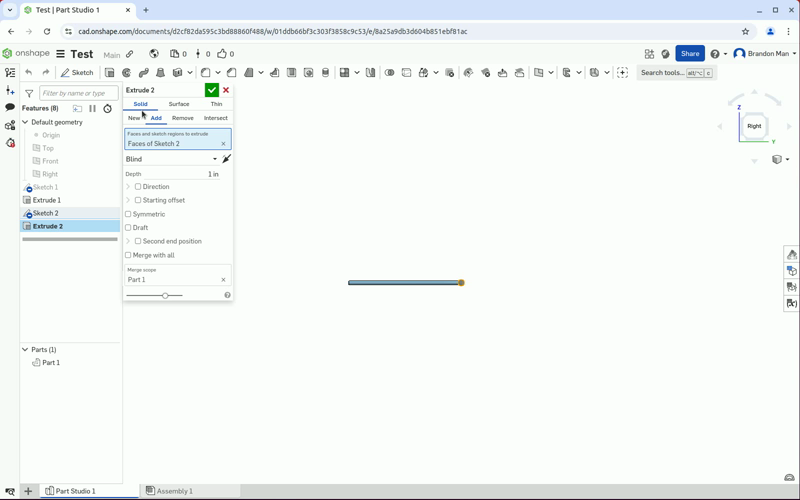
mouse_move(137, 120)
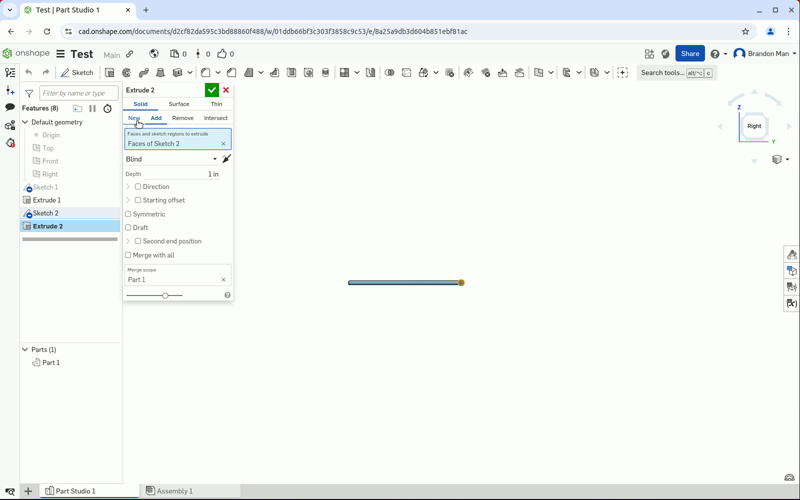
click(137, 120)
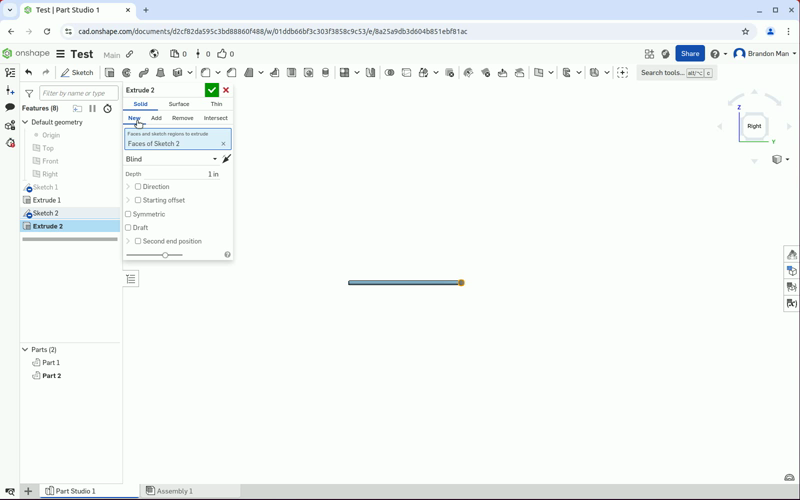
key(tab, 4)
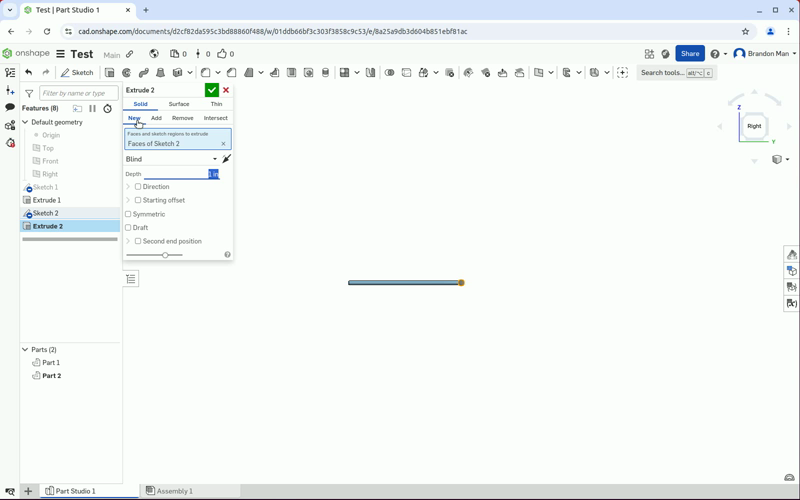
text(2.888)
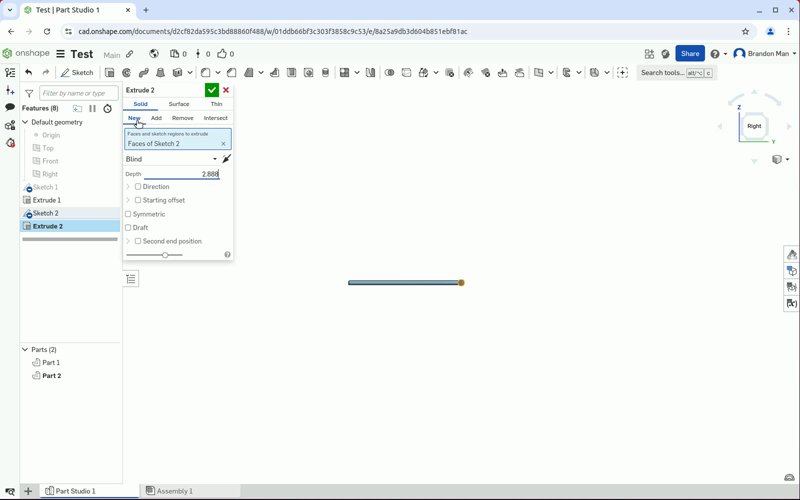
key(tab, 3)
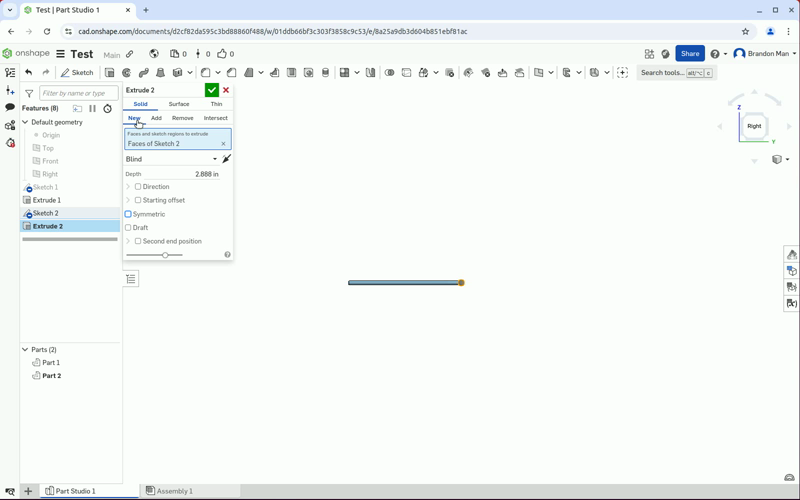
key(space)
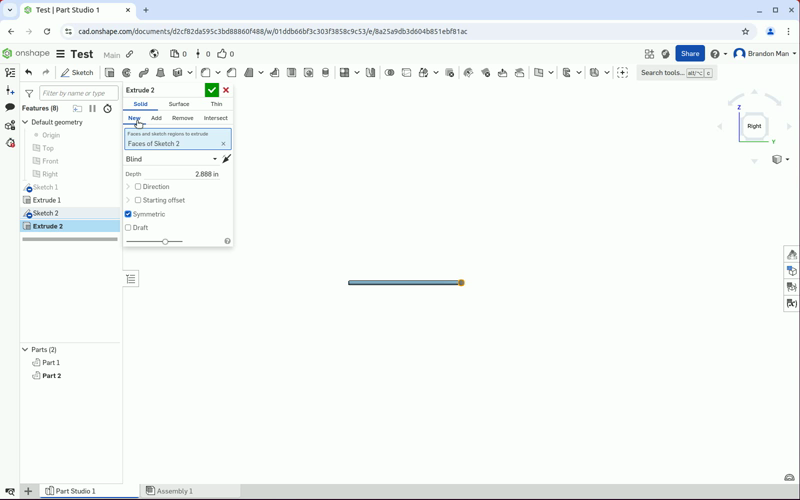
key(enter)
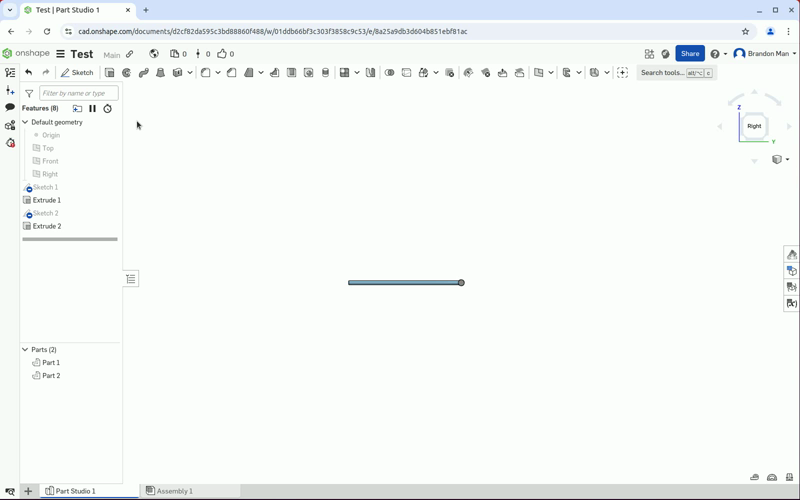
key(shift+h)
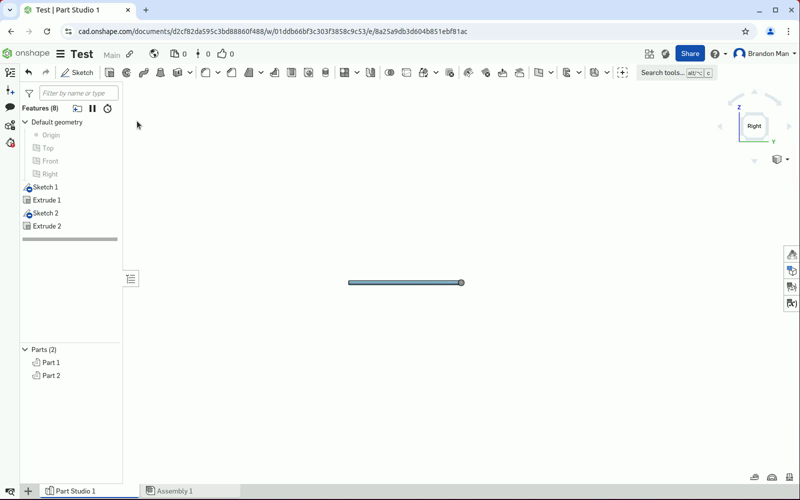
key(shift+h)
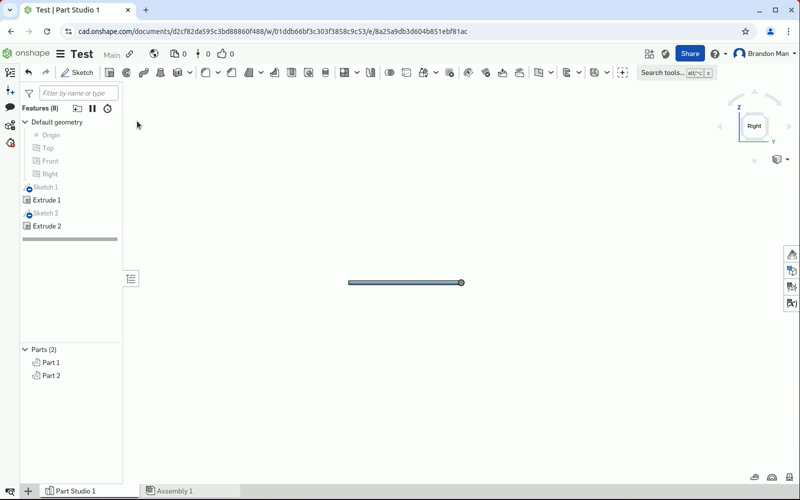
mouse_move(73, 189)
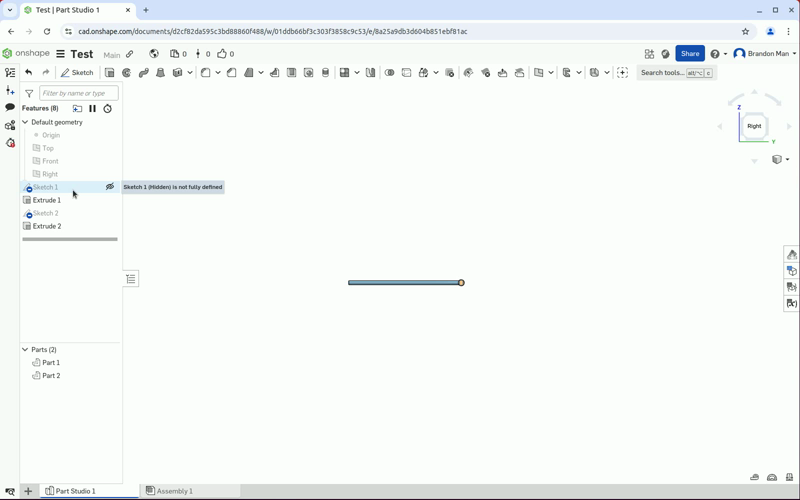
click(73, 189)
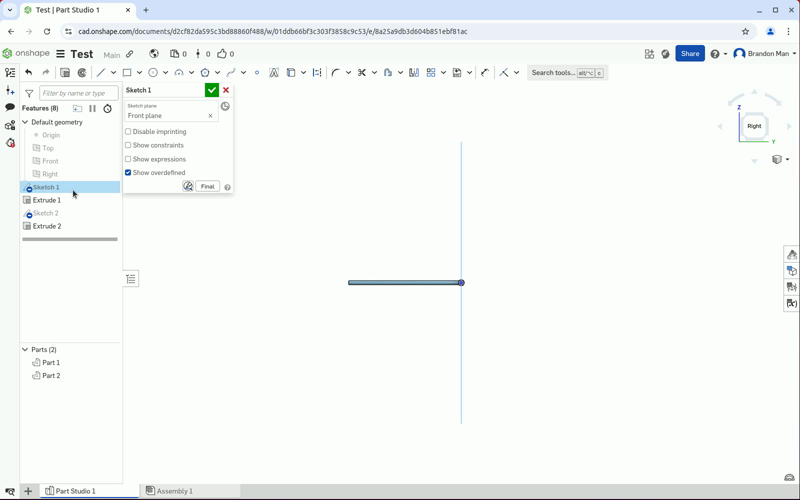
mouse_move(229, 92)
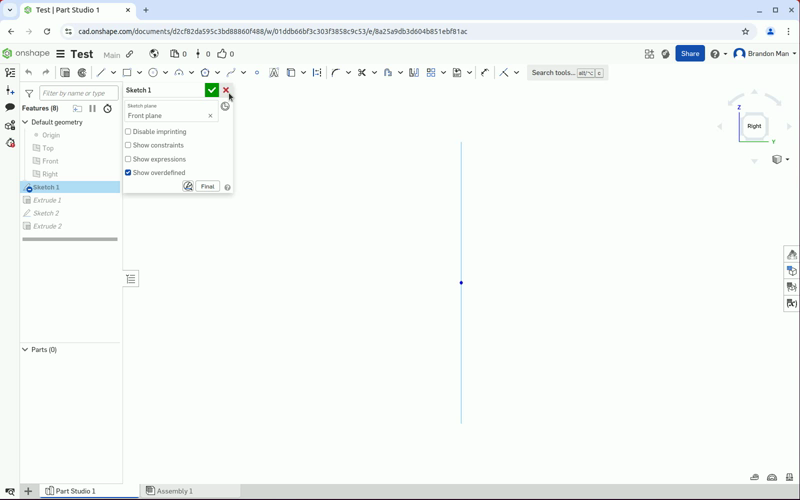
click(229, 92)
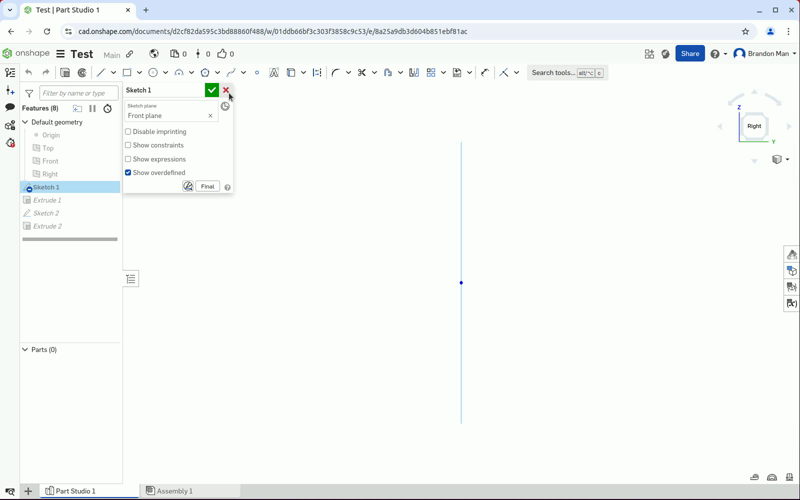
key(shift+s)
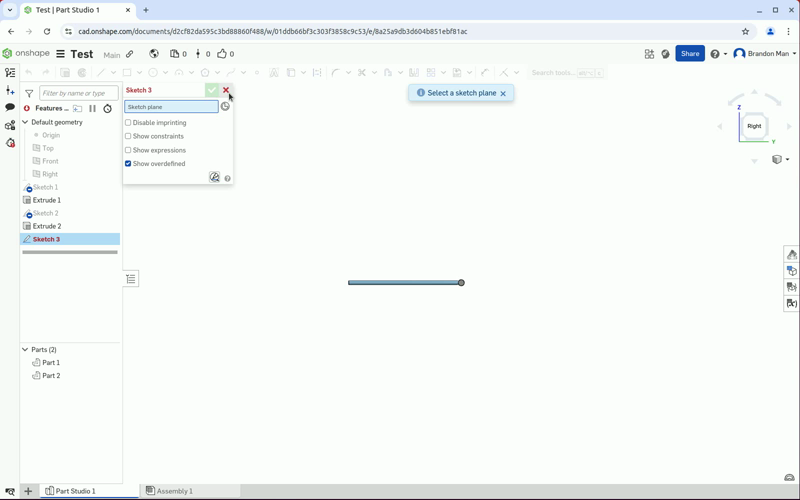
mouse_move(73, 176)
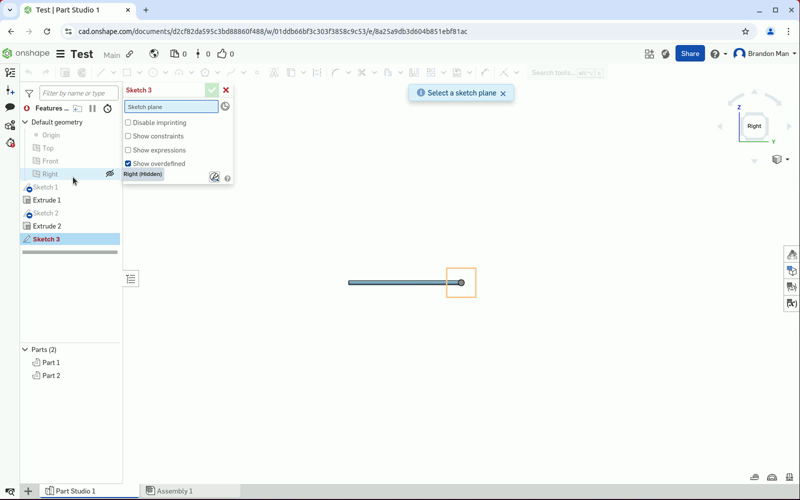
click(73, 176)
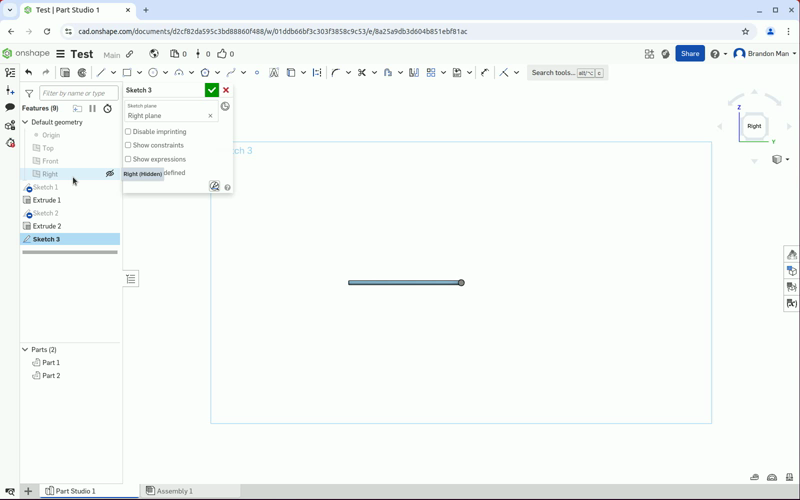
mouse_move(73, 352)
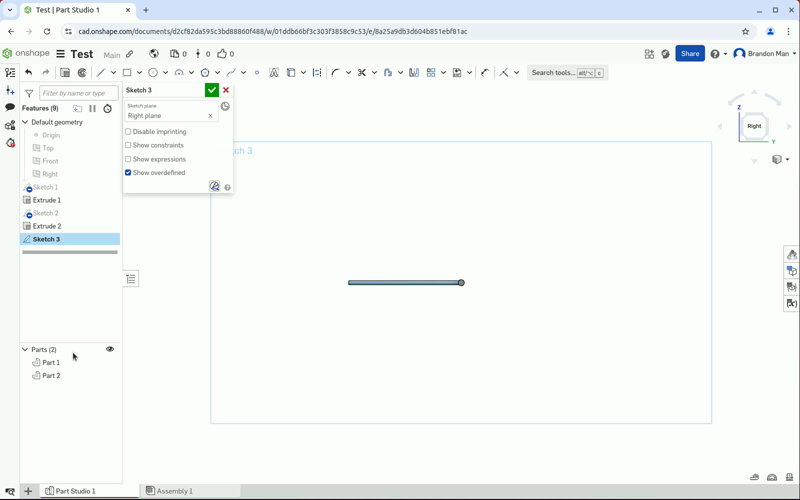
key(y)
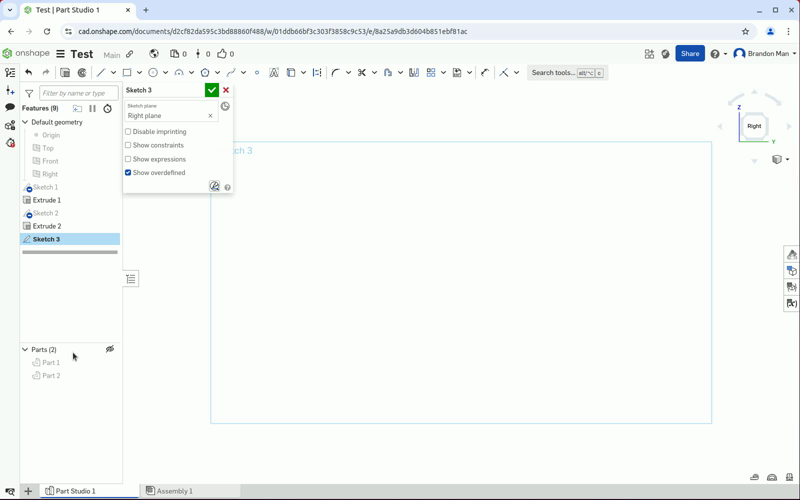
key(c)
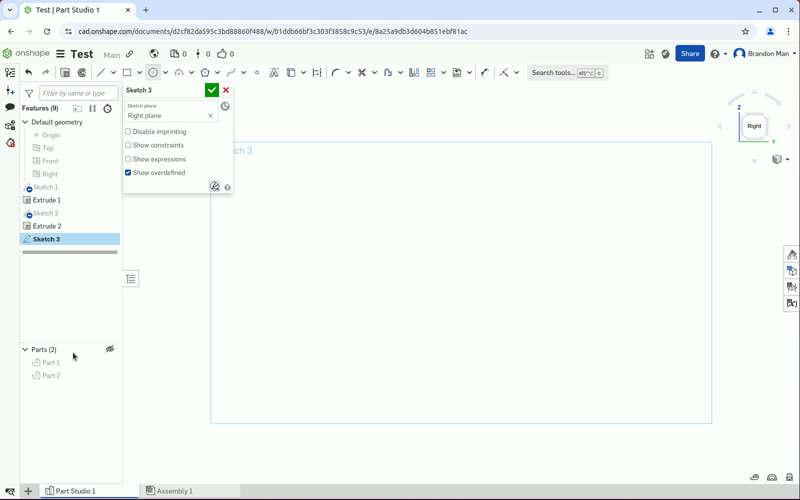
key_down(shift)
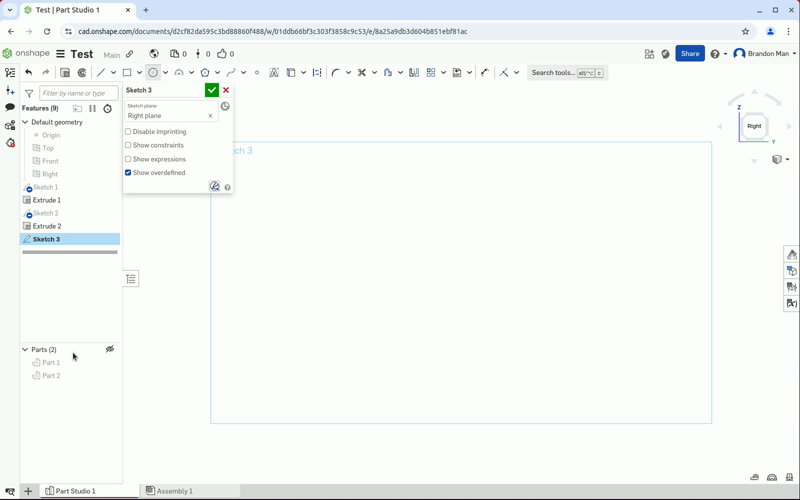
mouse_move(366, 282)
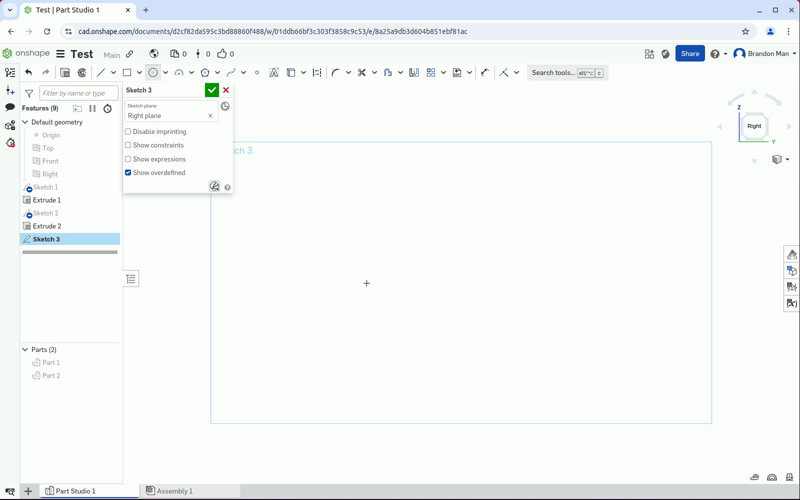
click(366, 282)
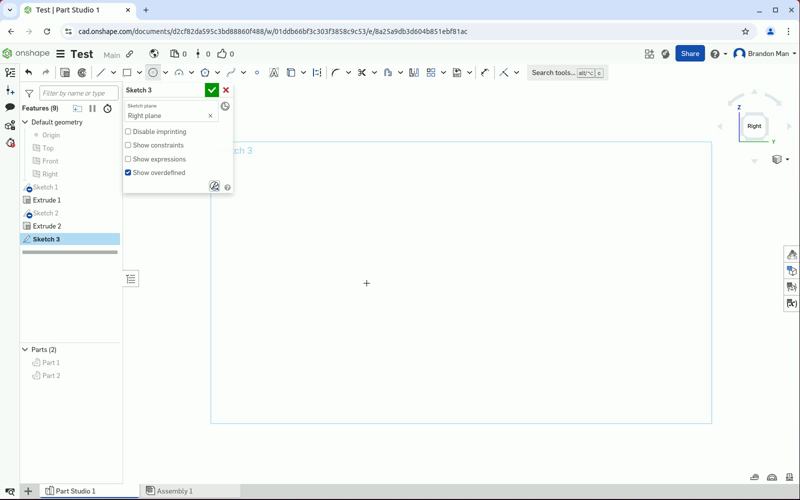
key_up(shift)
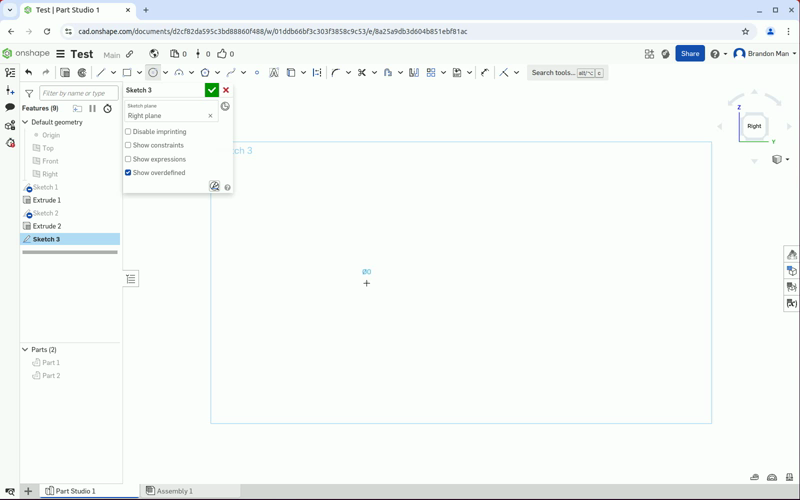
mouse_move(368, 282)
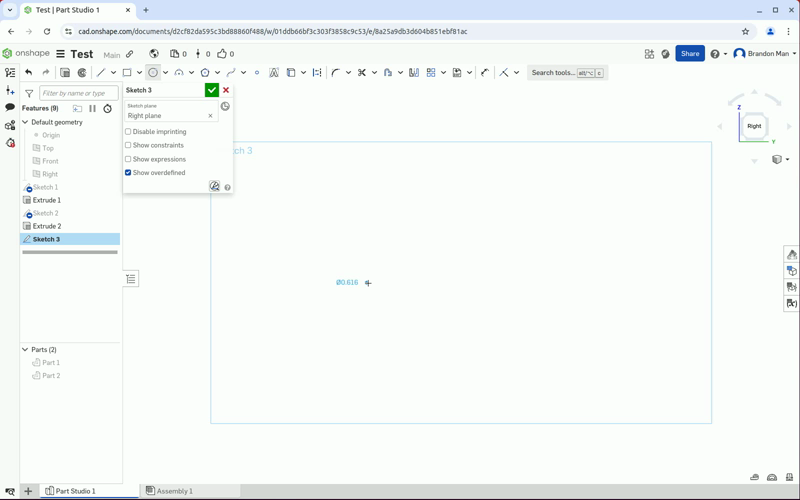
scroll(6)
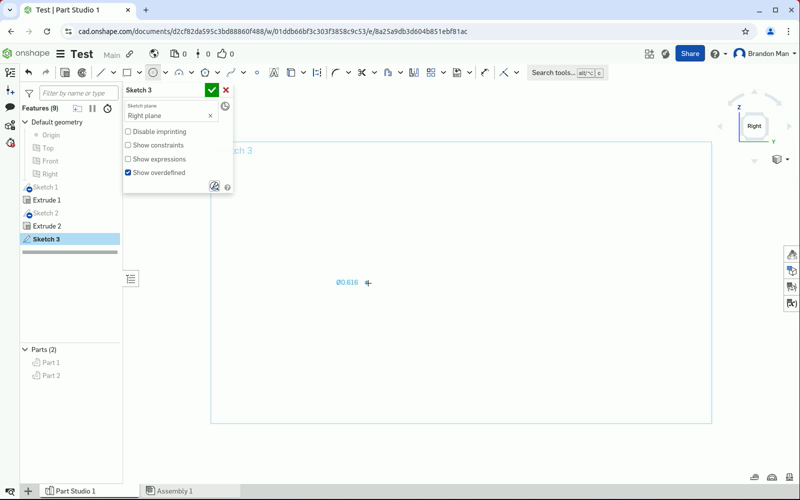
scroll(6)
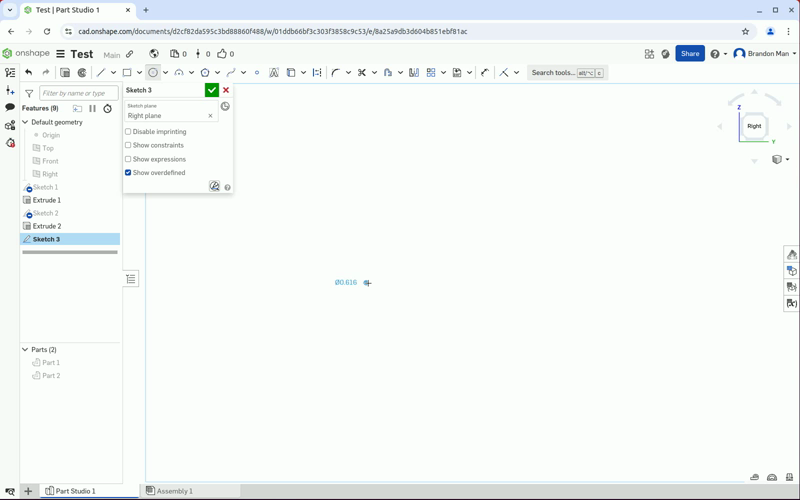
scroll(6)
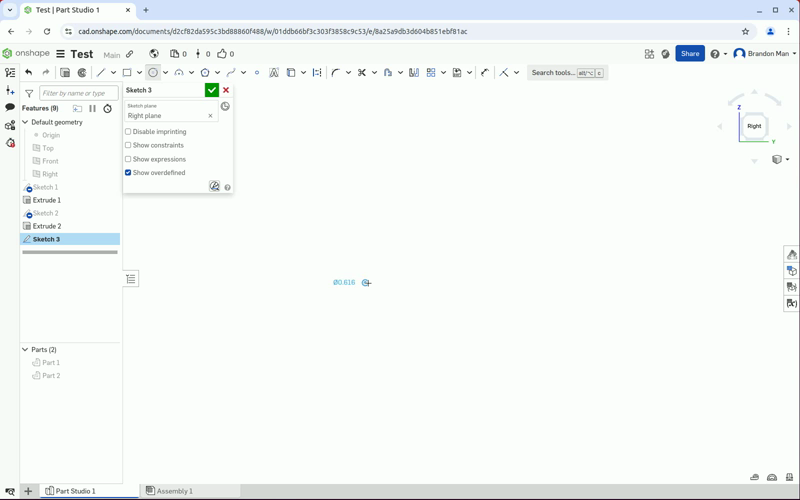
scroll(6)
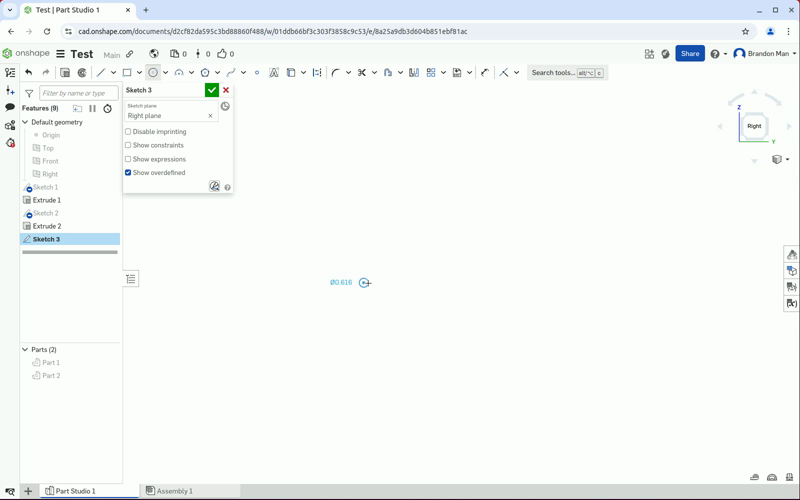
scroll(6)
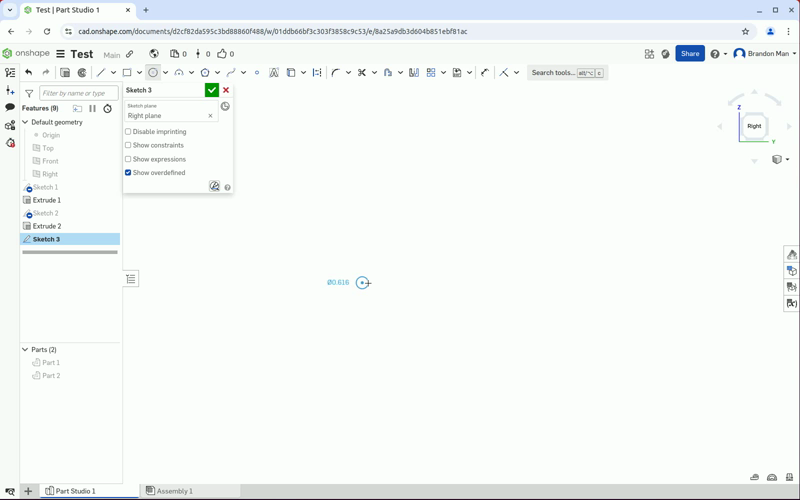
scroll(6)
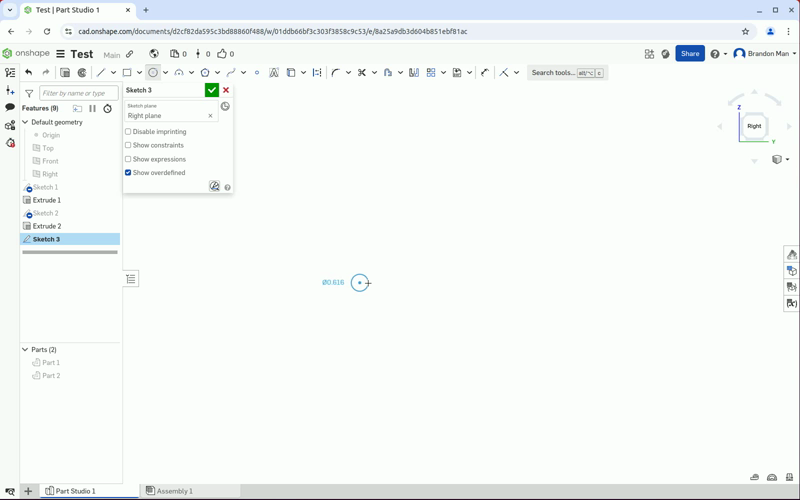
scroll(6)
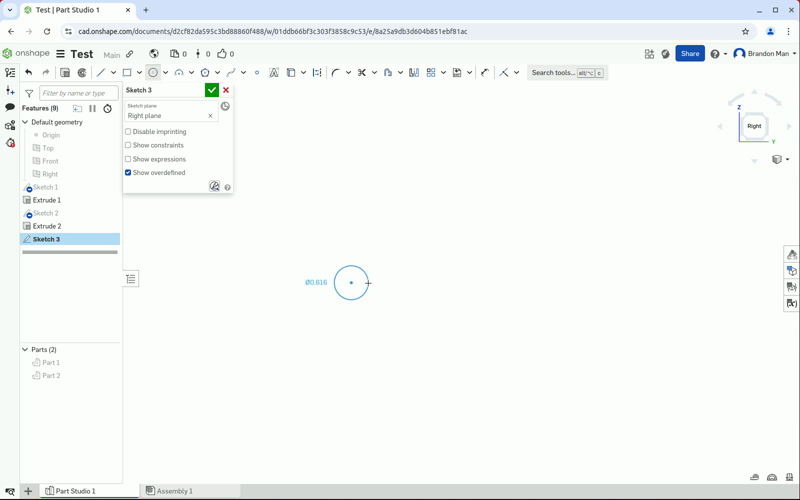
click(368, 282)
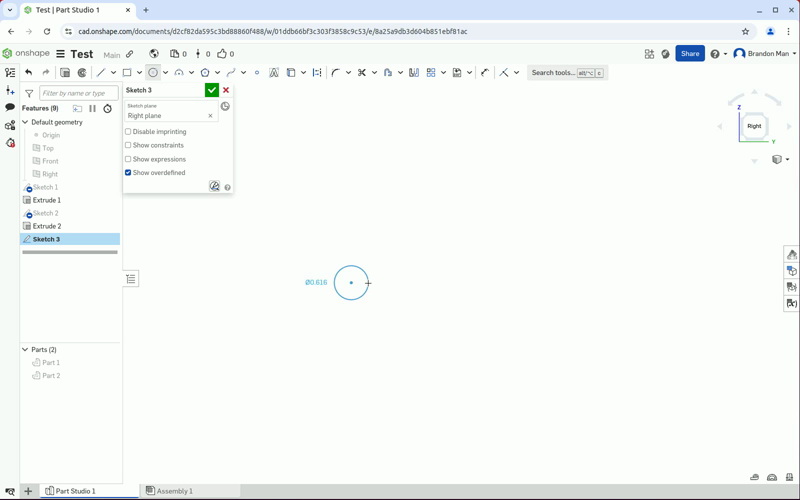
scroll(-6)
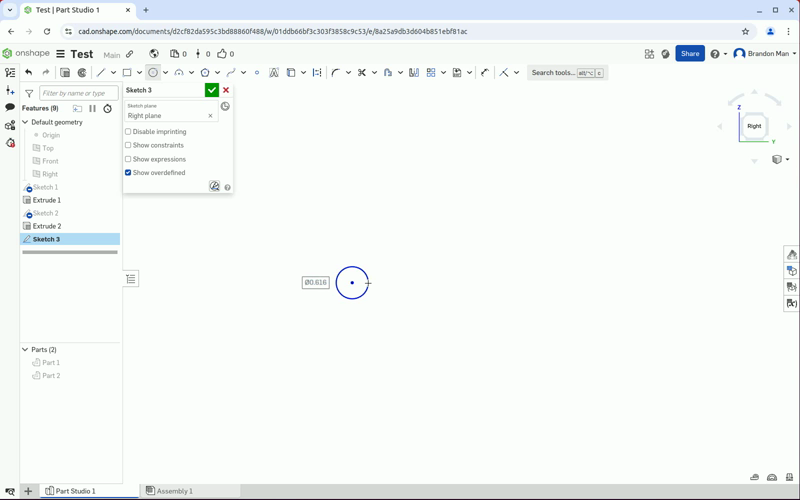
scroll(-6)
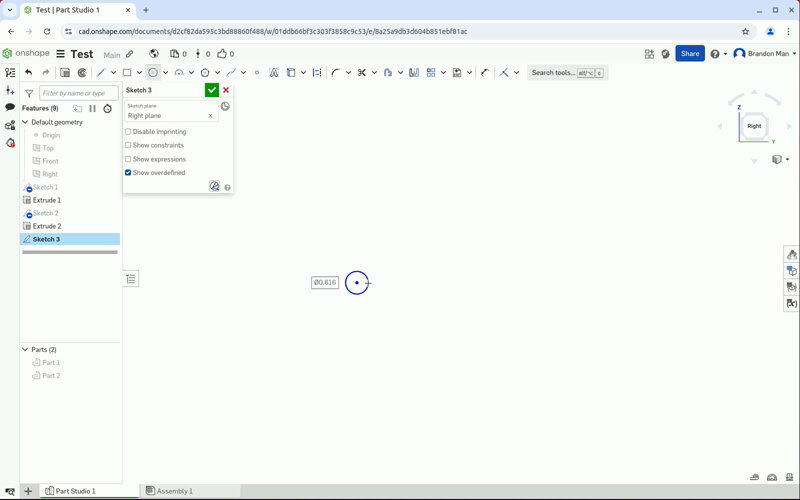
scroll(-6)
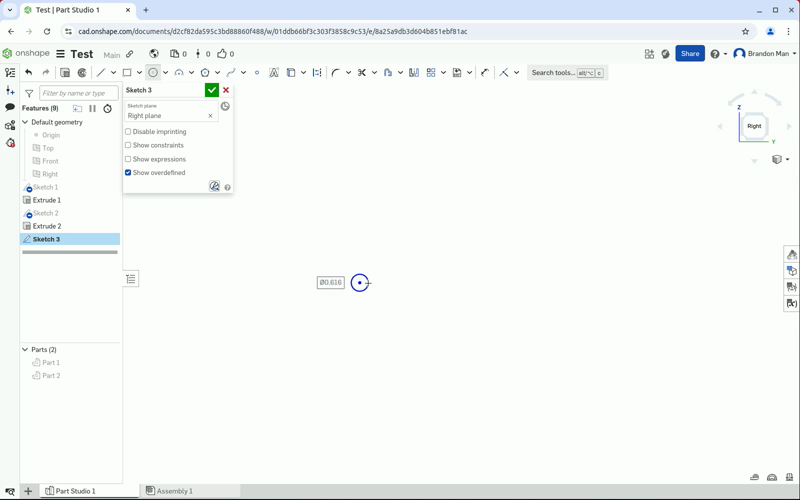
scroll(-6)
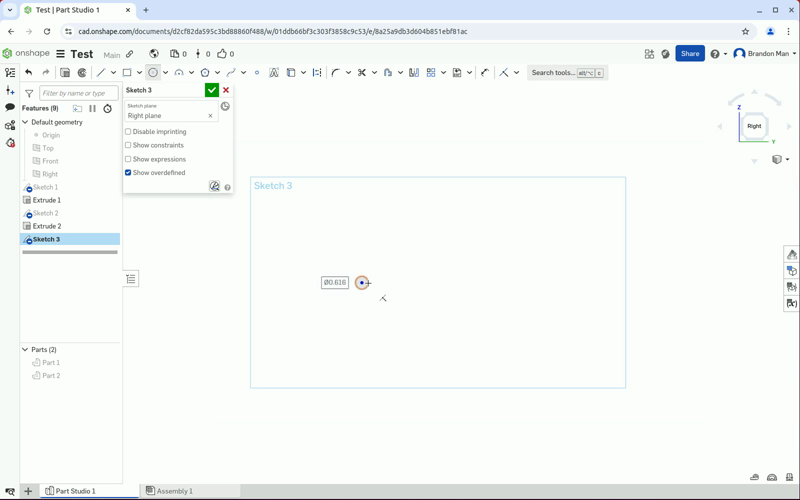
scroll(-6)
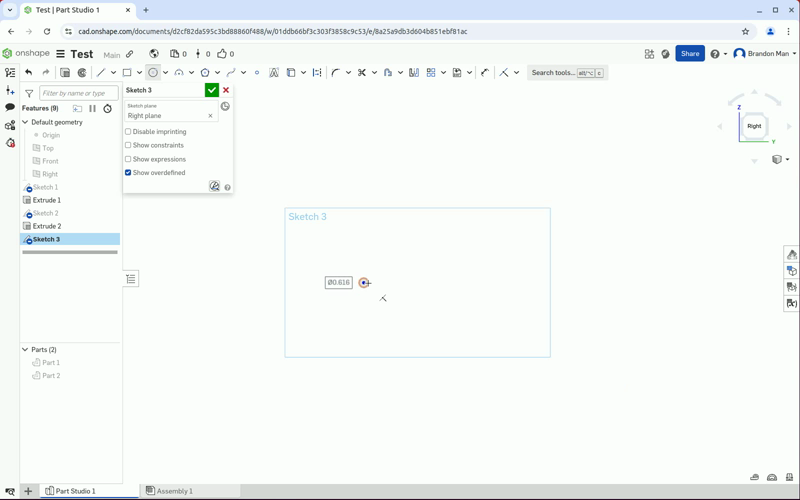
scroll(-6)
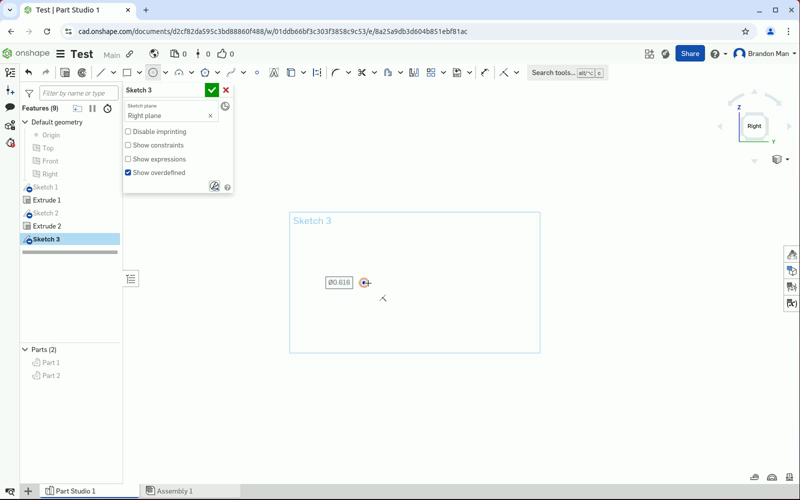
scroll(-6)
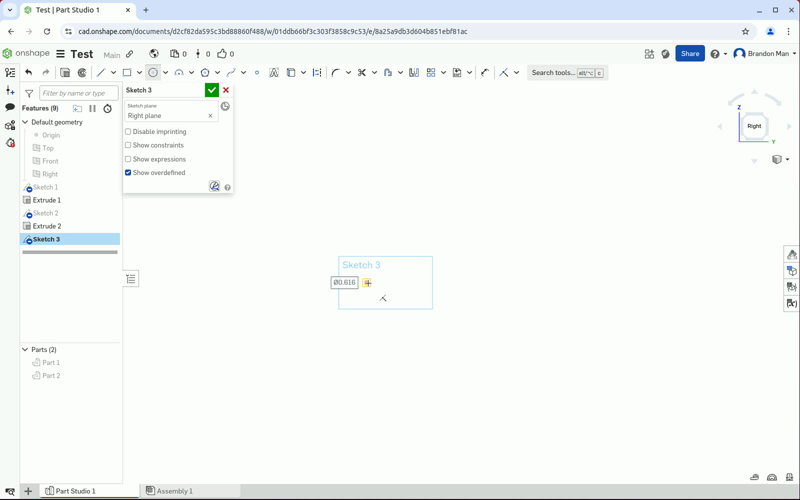
key(esc)
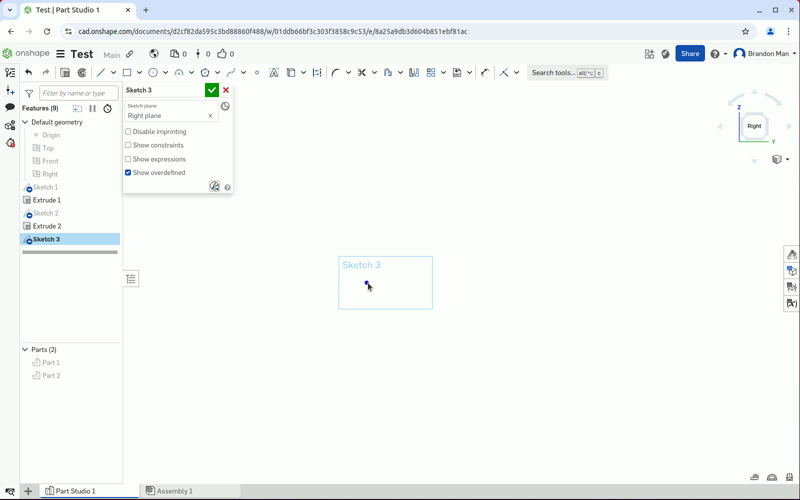
mouse_move(367, 281)
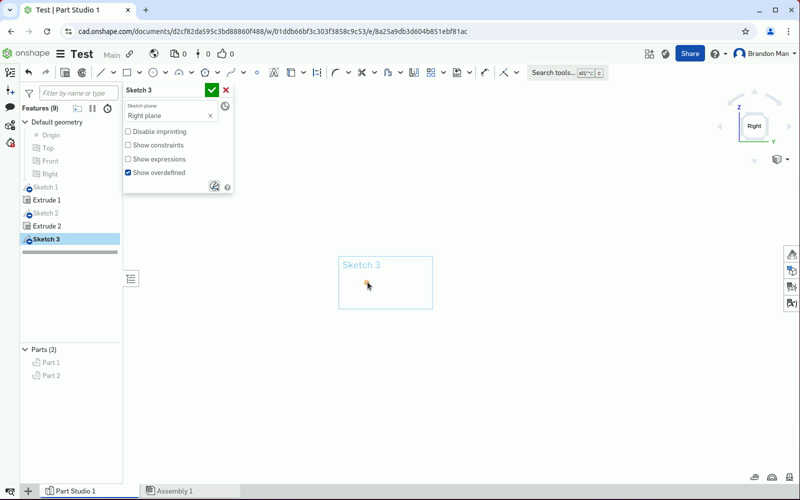
scroll(6)
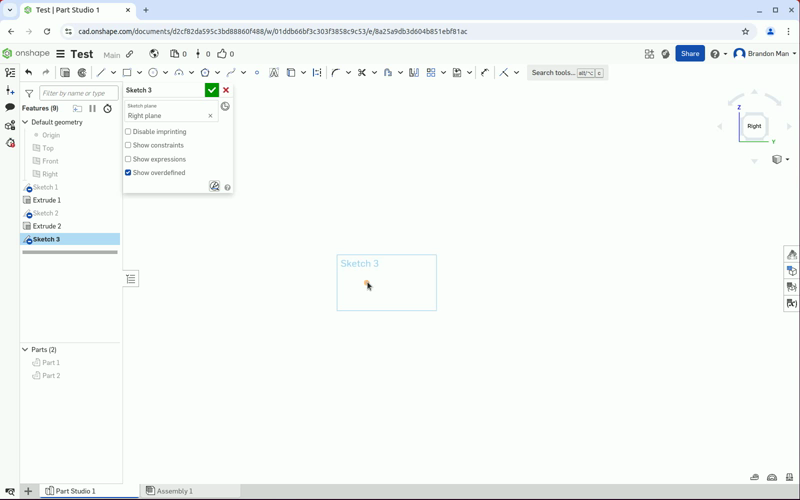
scroll(6)
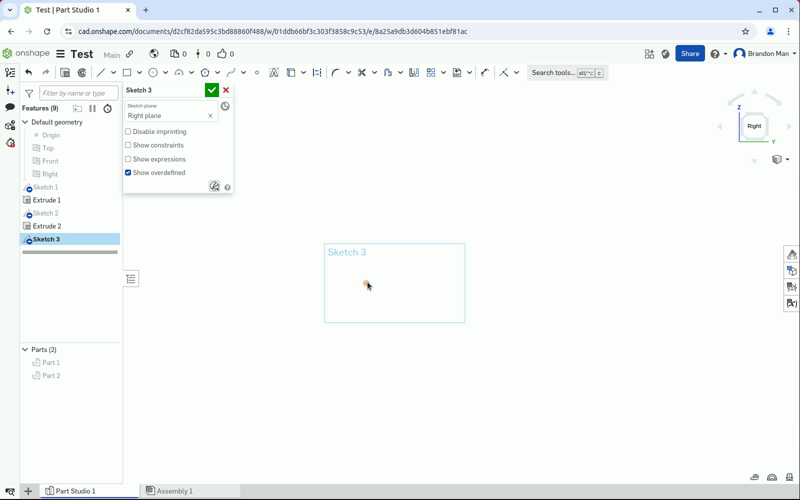
scroll(6)
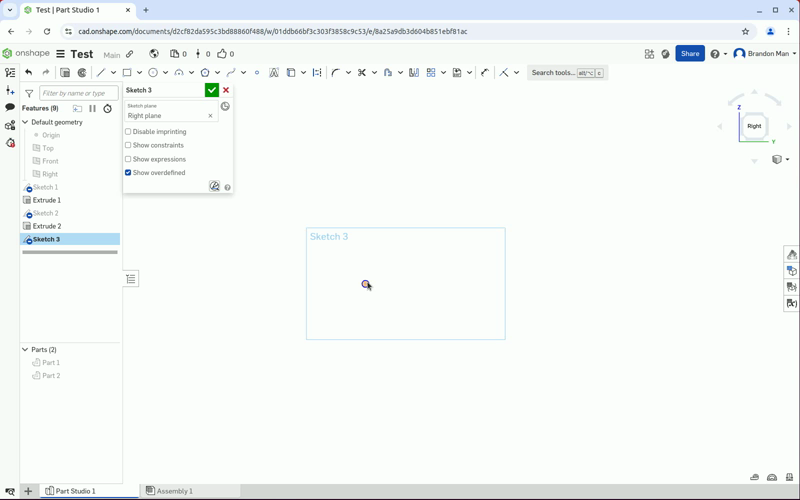
scroll(6)
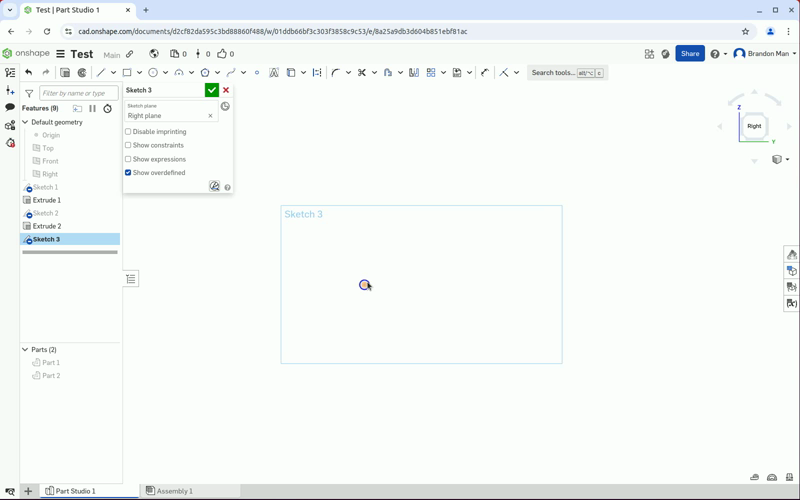
scroll(6)
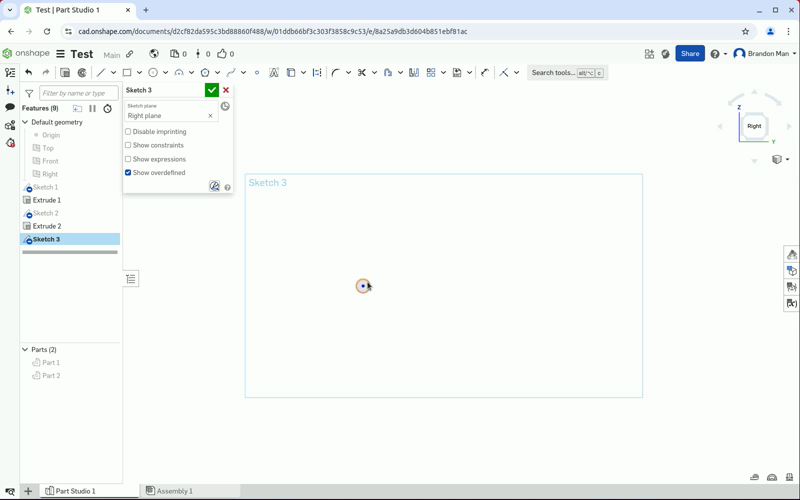
scroll(6)
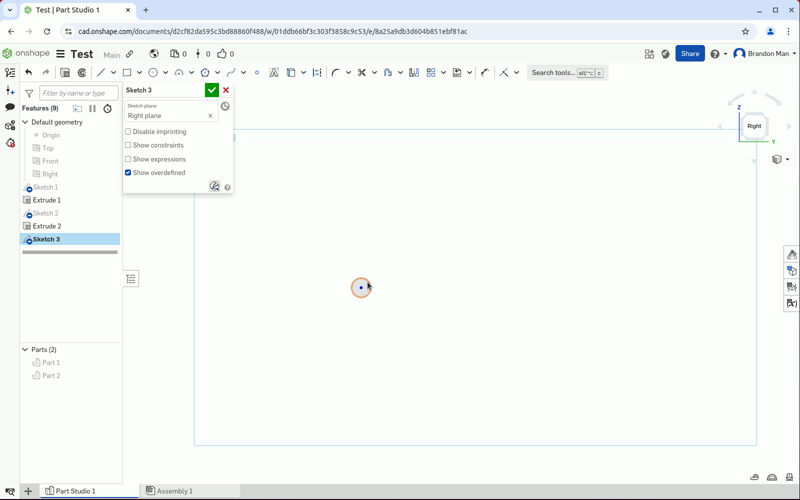
scroll(6)
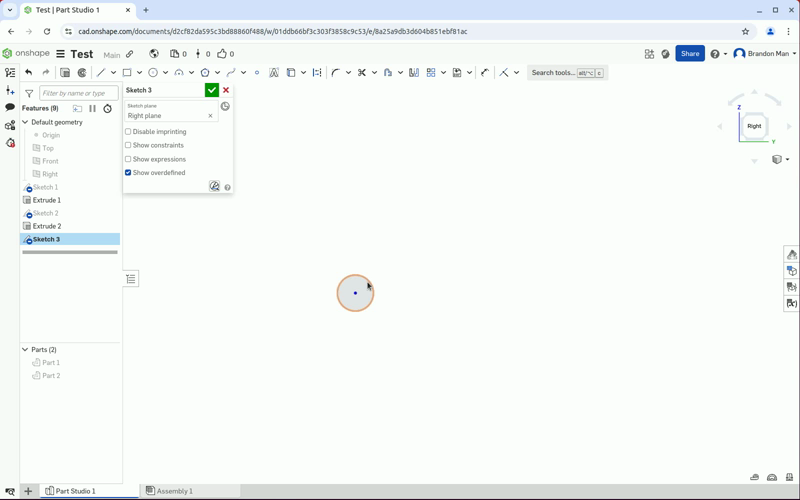
click(367, 281)
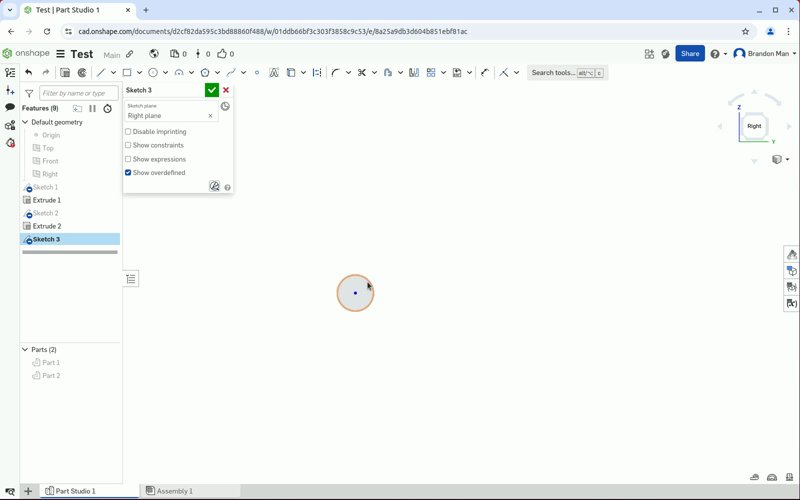
scroll(-6)
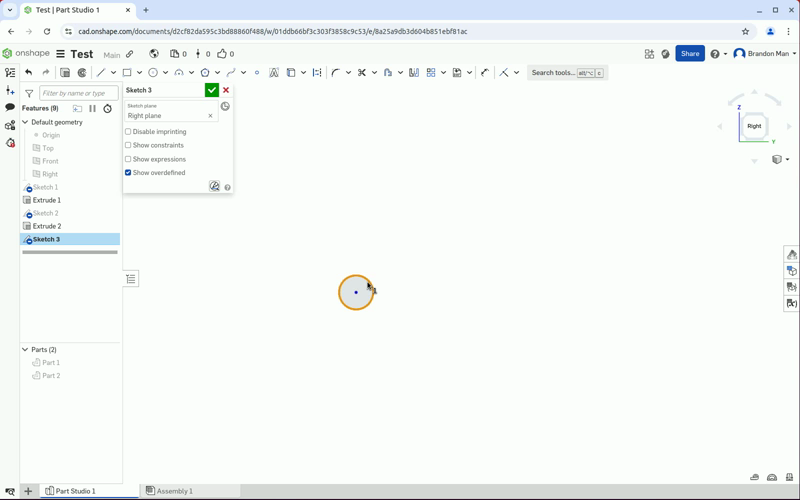
scroll(-6)
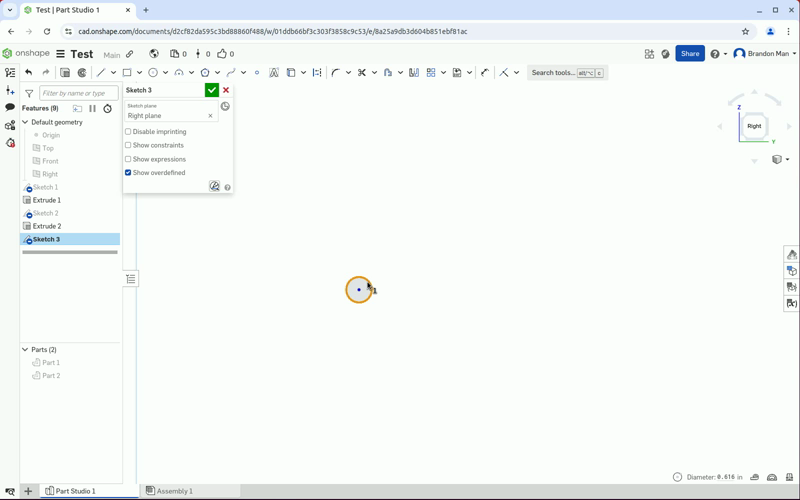
scroll(-6)
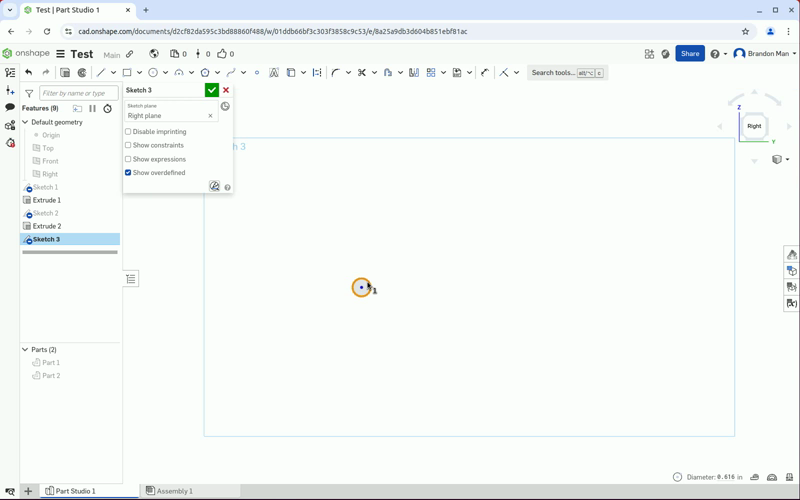
scroll(-6)
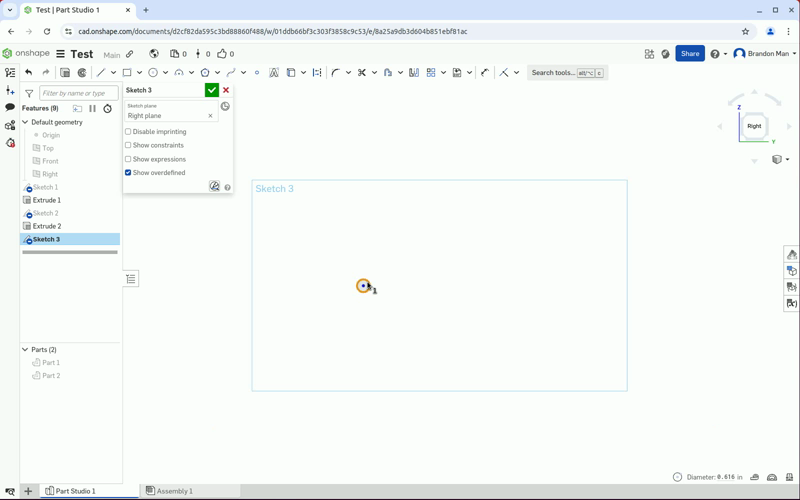
scroll(-6)
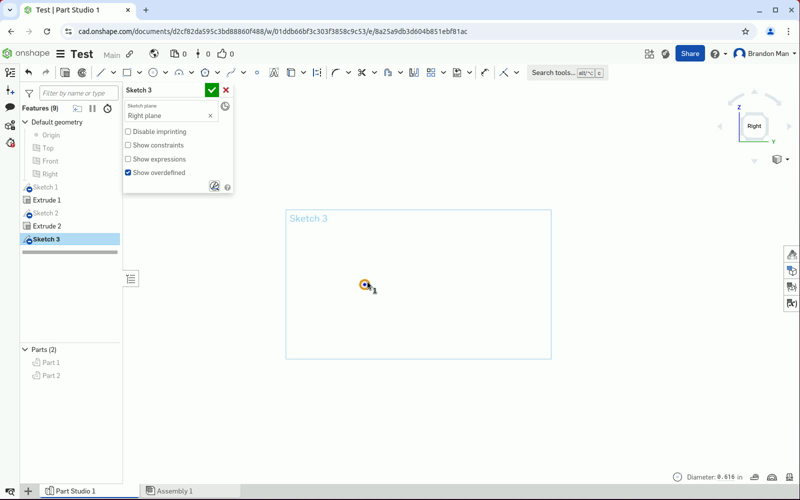
scroll(-6)
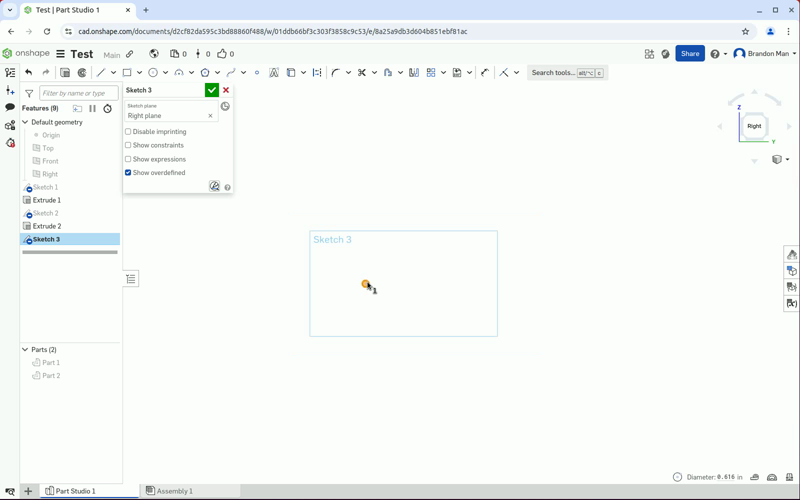
scroll(-6)
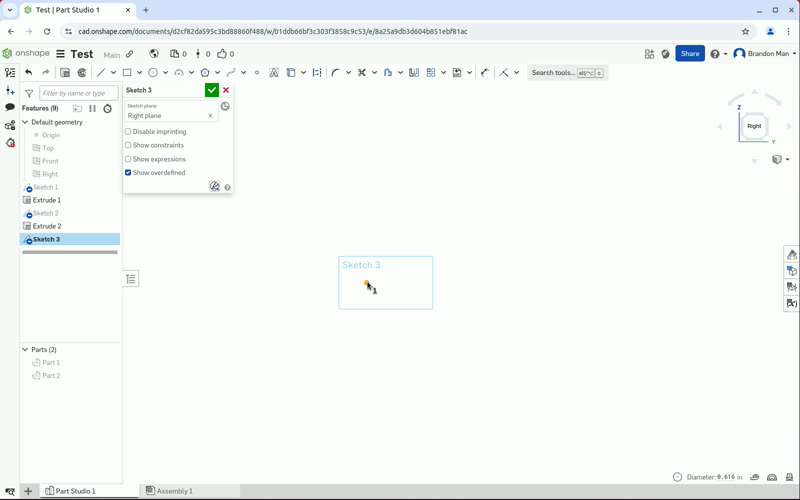
mouse_move(73, 352)
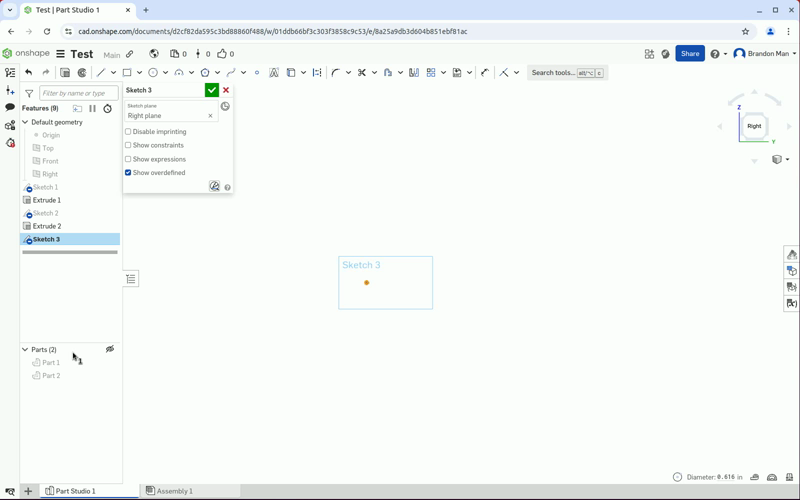
key(shift+y)
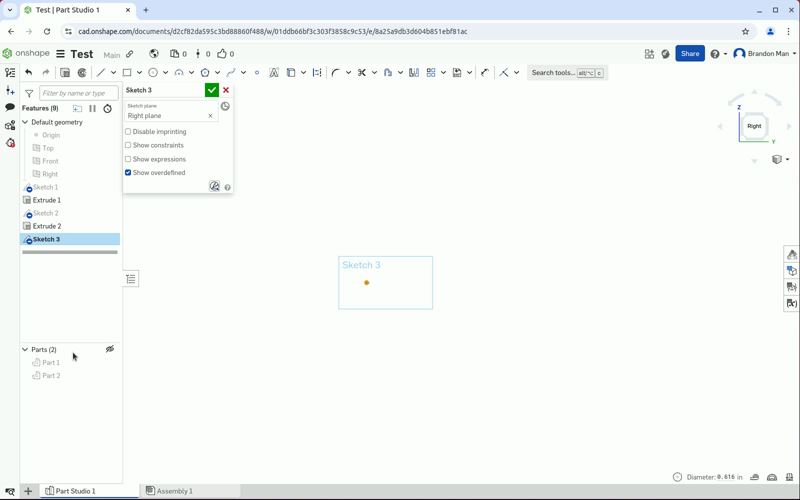
key(shift+e)
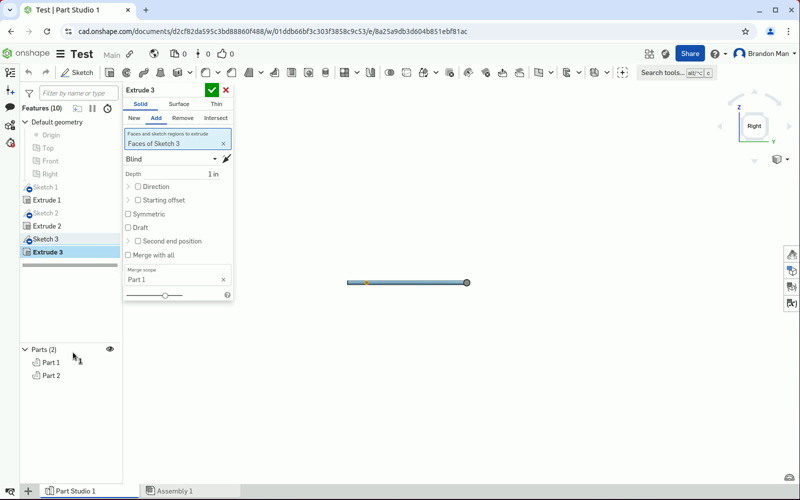
mouse_move(143, 106)
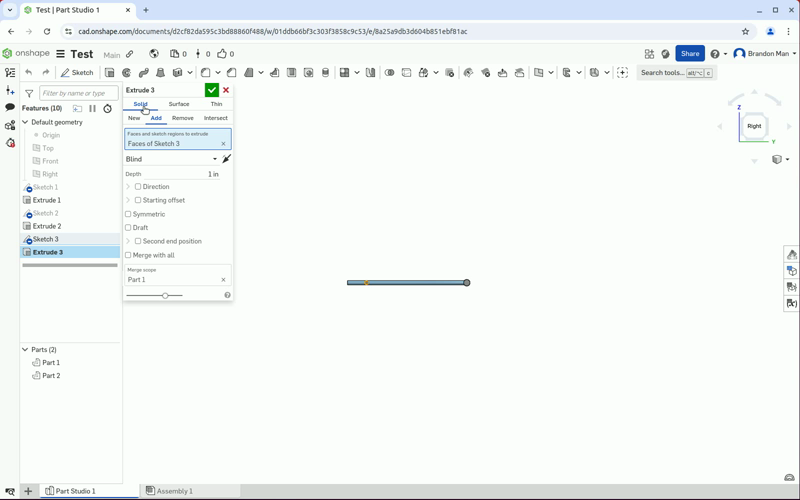
click(143, 106)
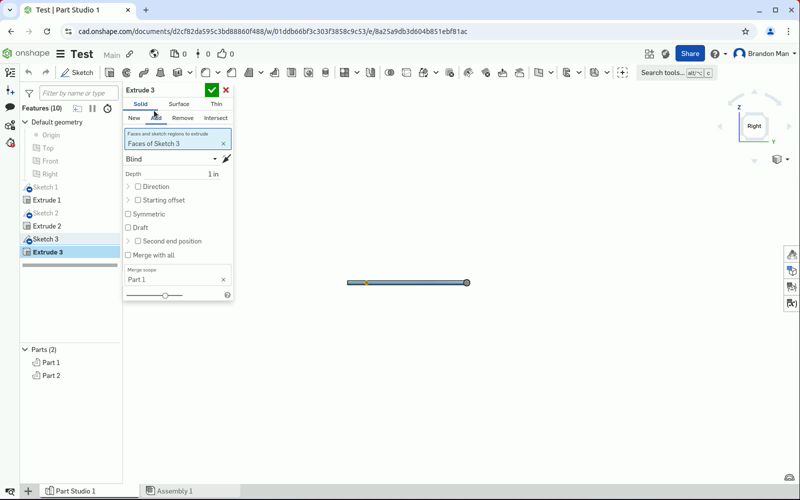
mouse_move(186, 120)
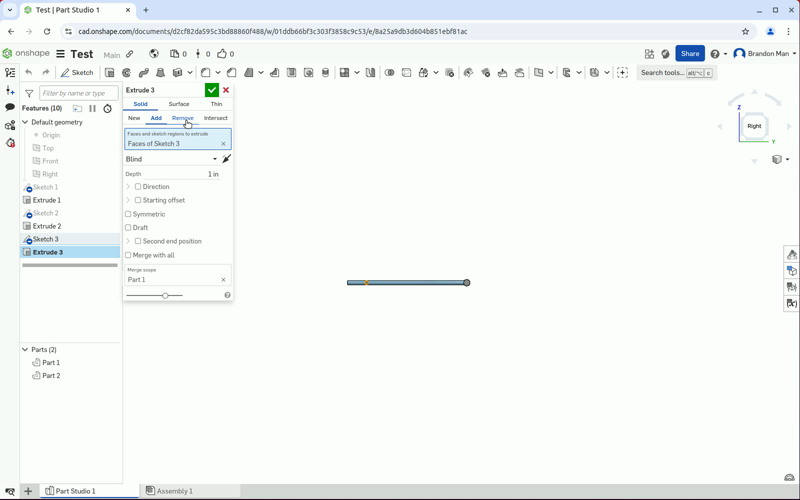
click(186, 120)
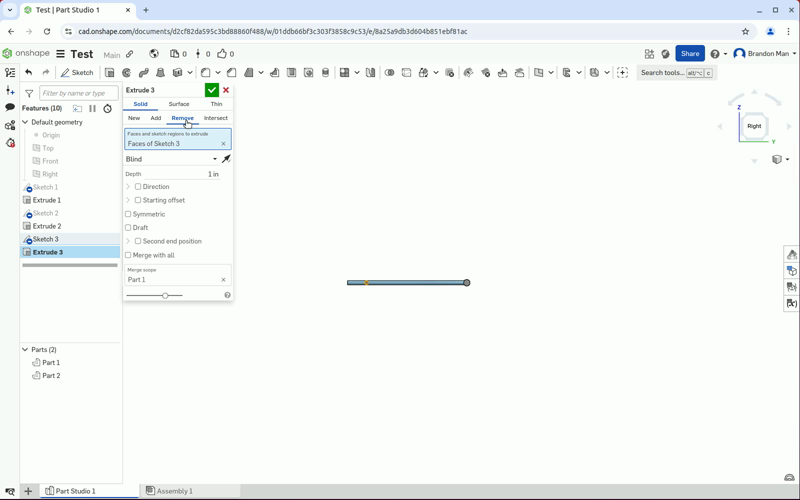
key(tab, 4)
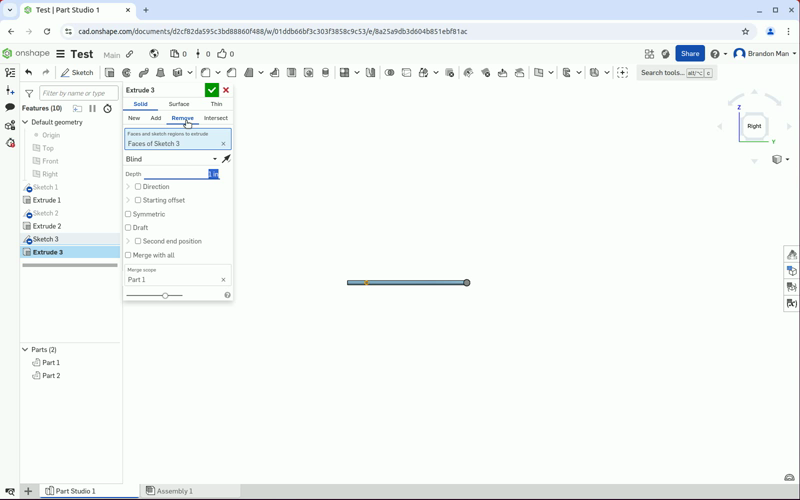
text(-2.648)
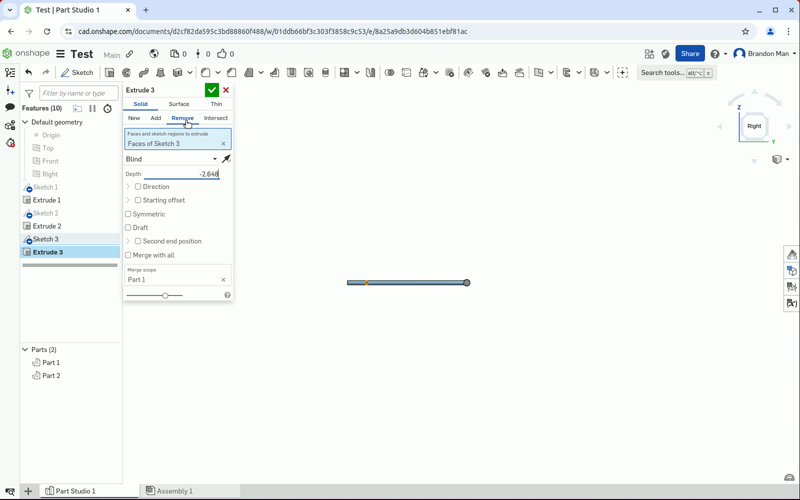
key(tab, 3)
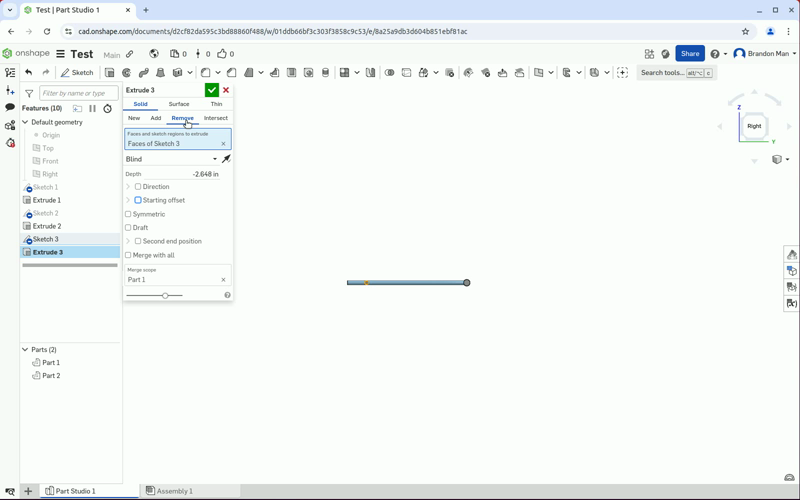
key(tab, 2)
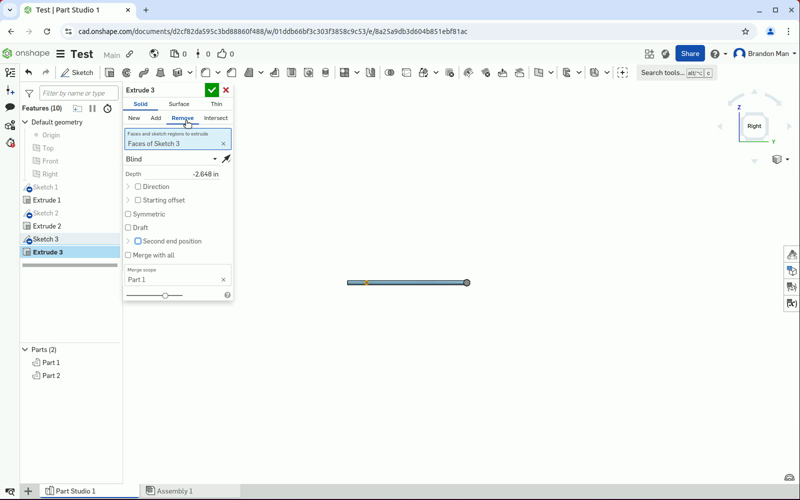
key(space)
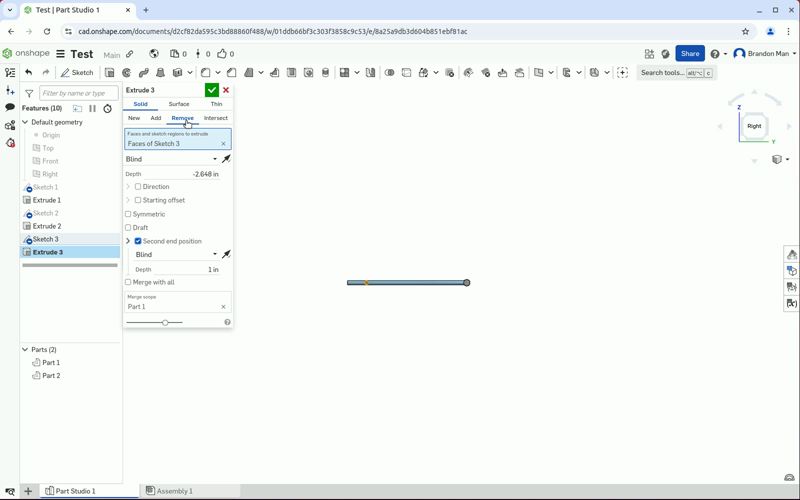
key(tab, 3)
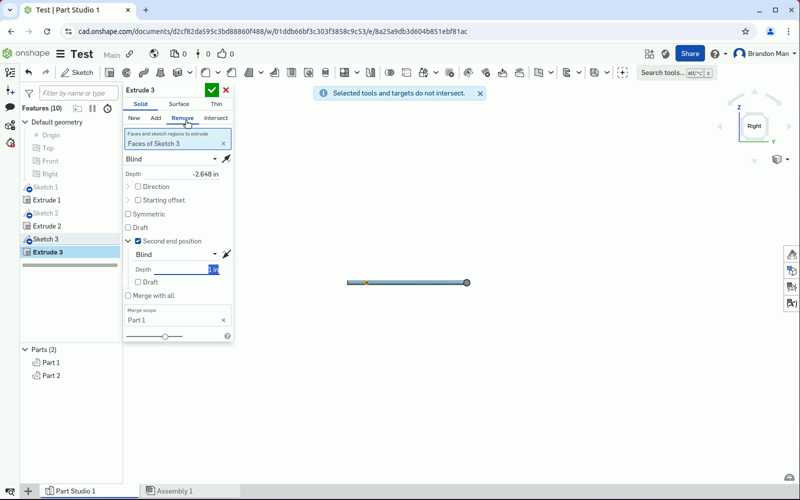
text(1.685)
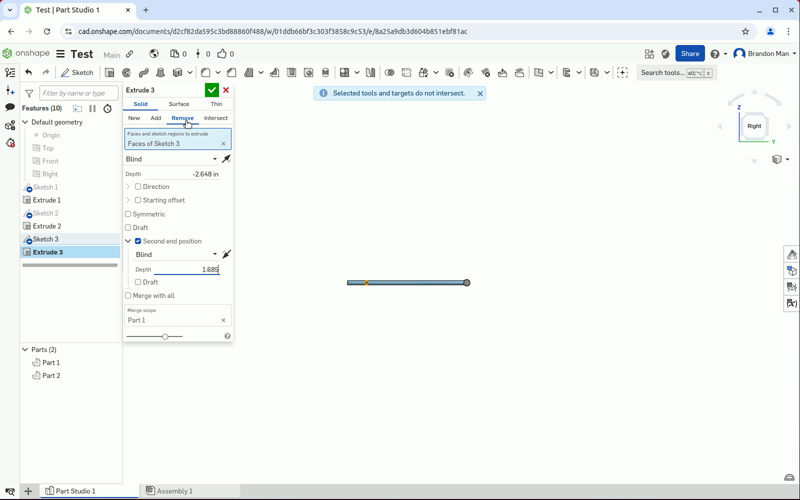
key(tab, 2)
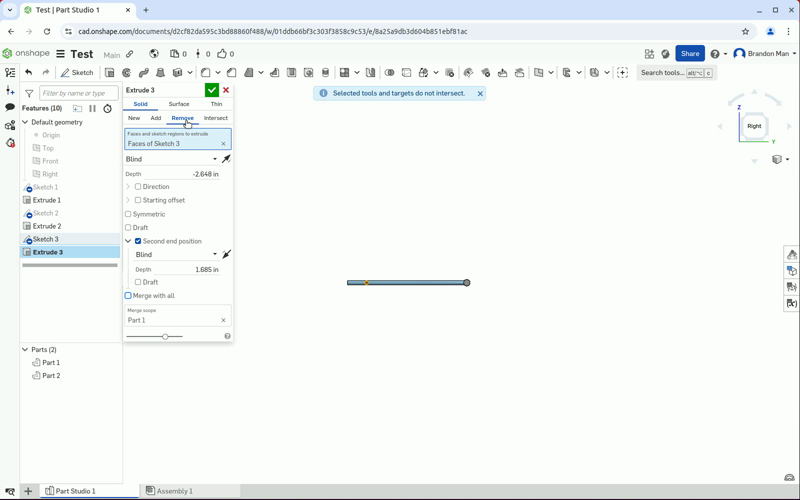
key(space)
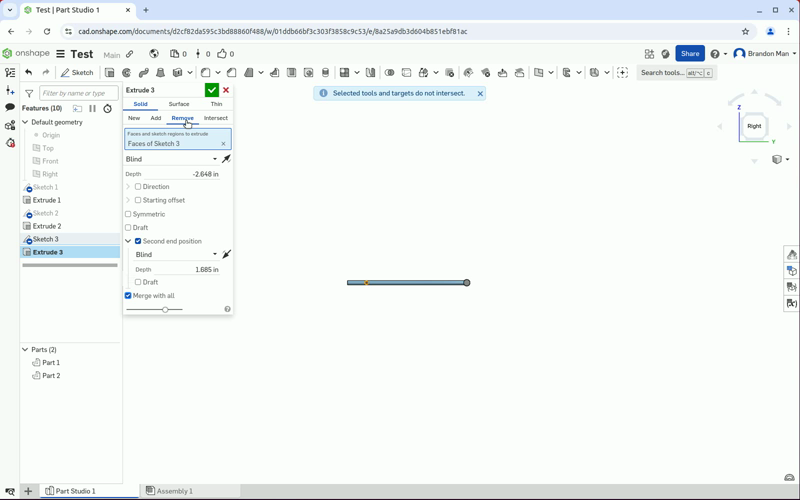
key(enter)
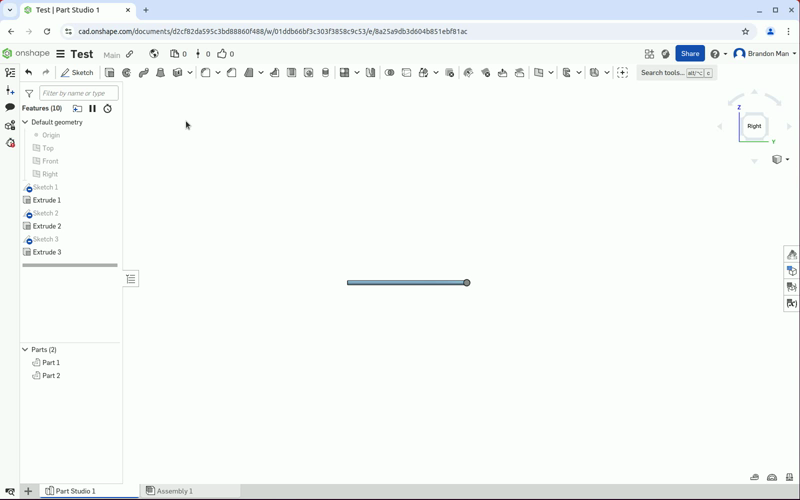
key(shift+h)
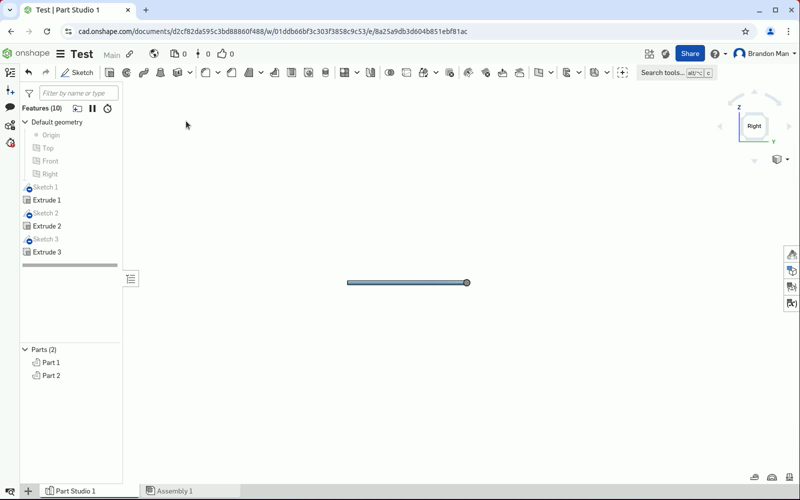
key(shift+h)
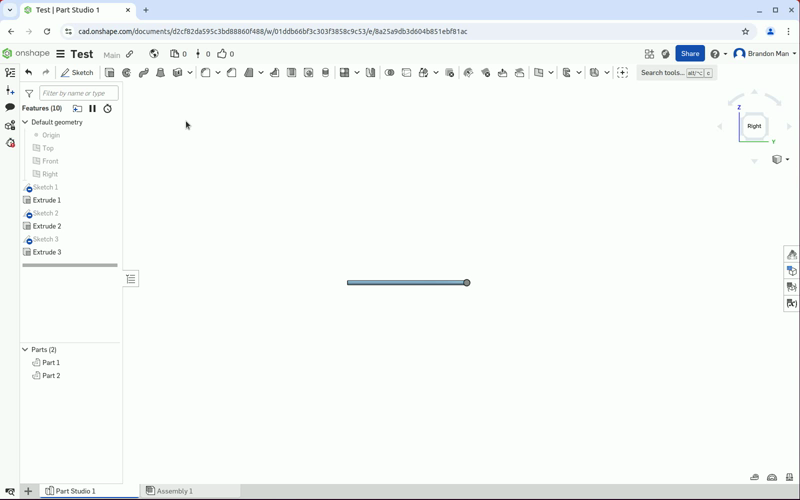
mouse_move(73, 189)
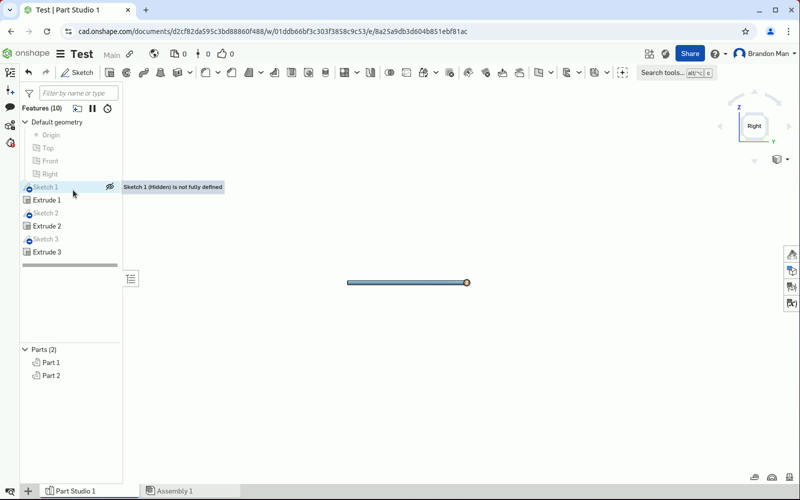
click(73, 189)
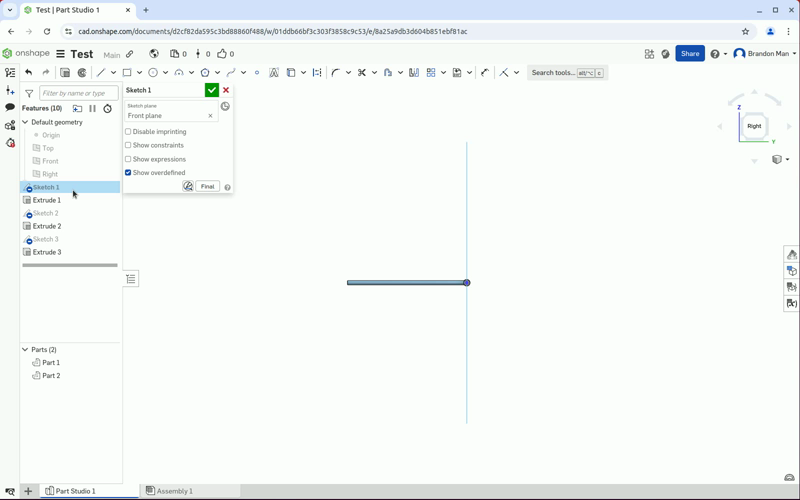
mouse_move(229, 92)
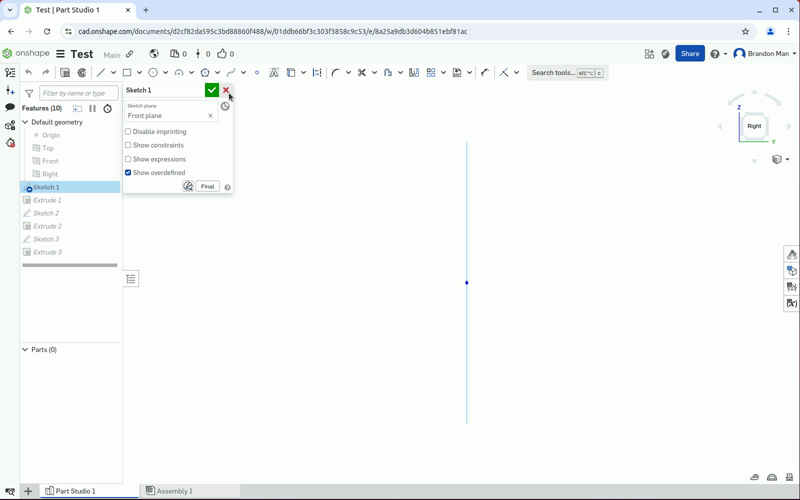
click(229, 92)
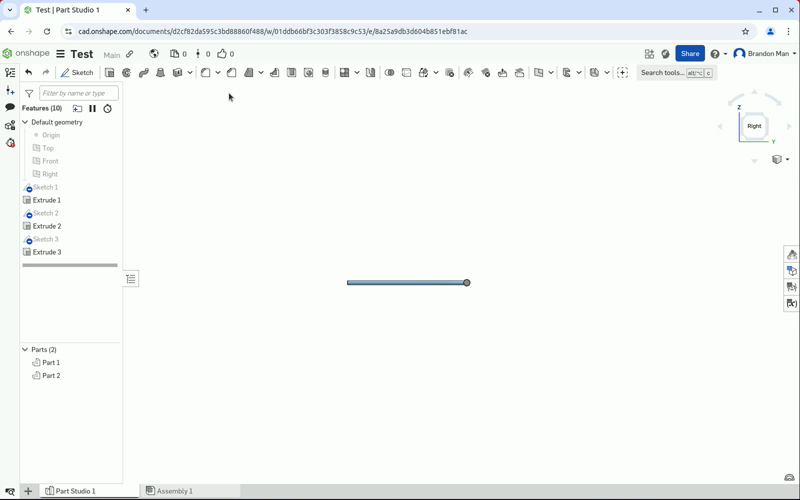
mouse_move(541, 75)
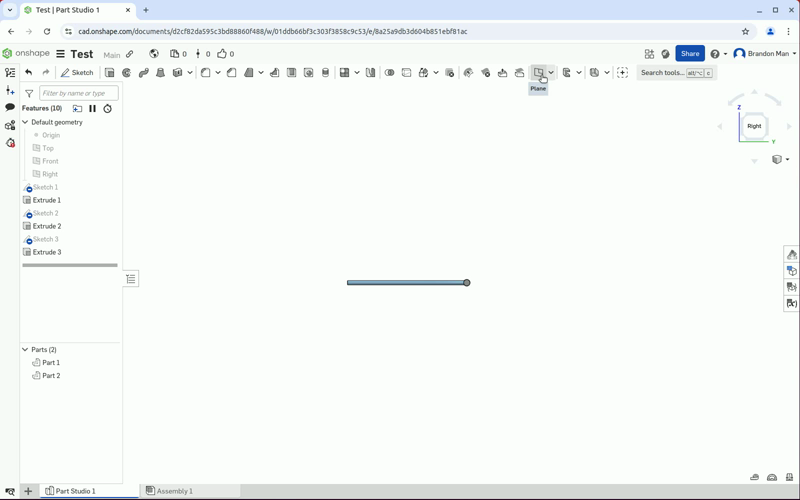
click(541, 75)
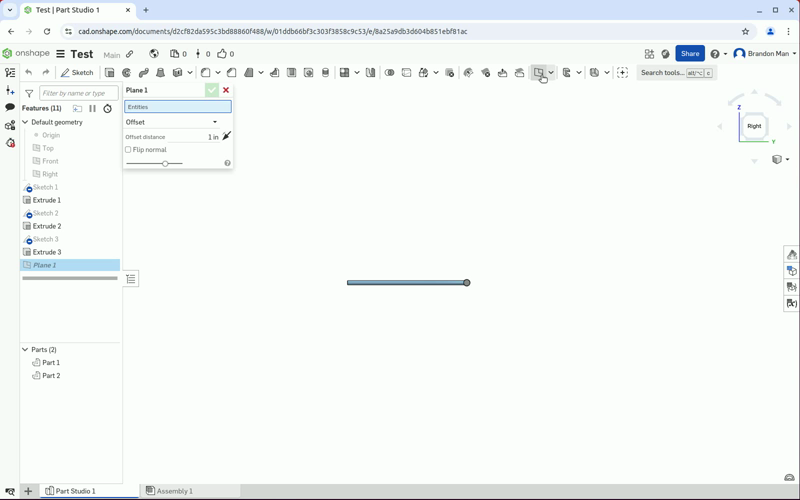
mouse_move(73, 176)
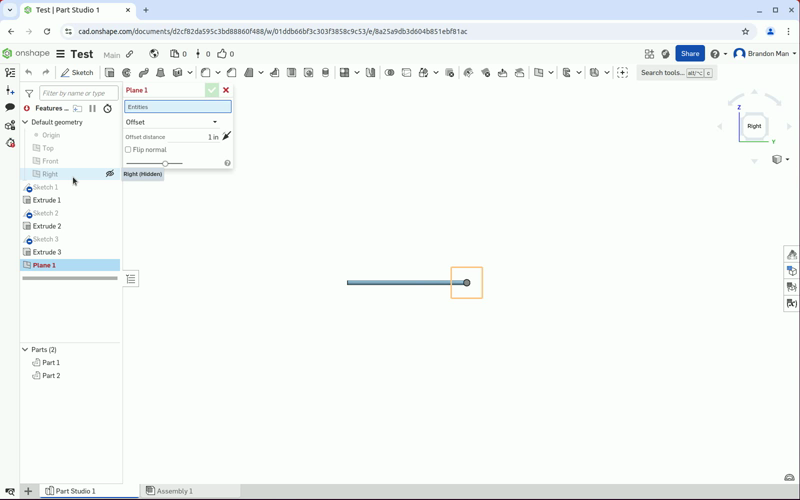
click(73, 176)
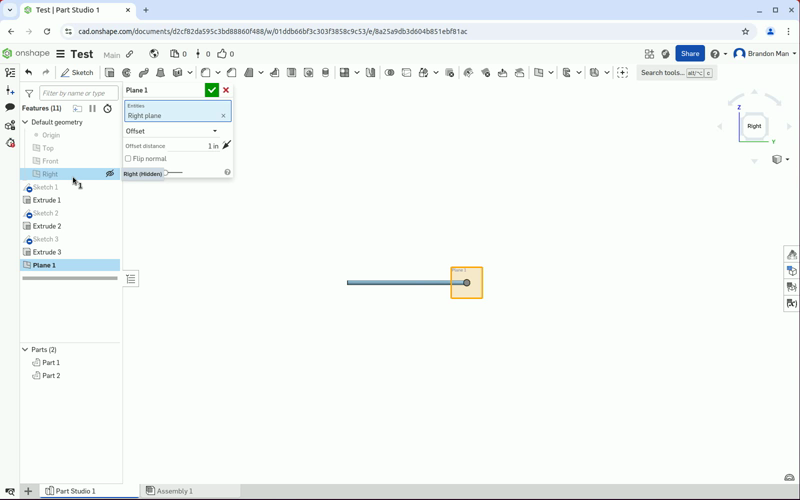
key(tab, 2)
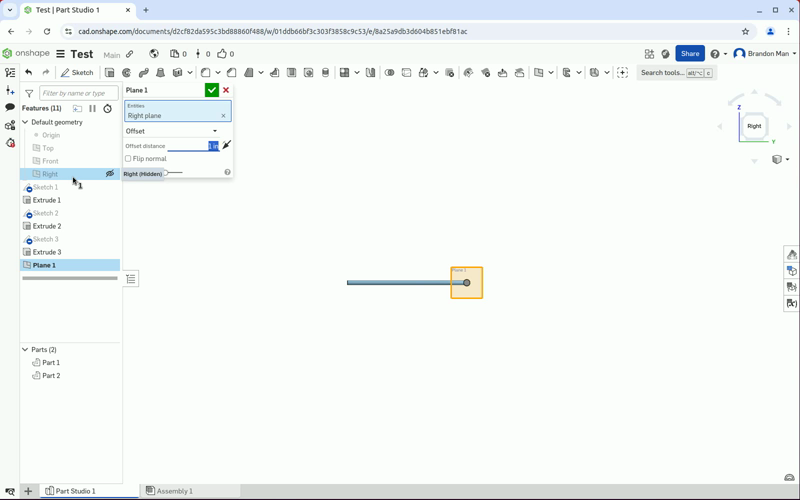
text(1.448)
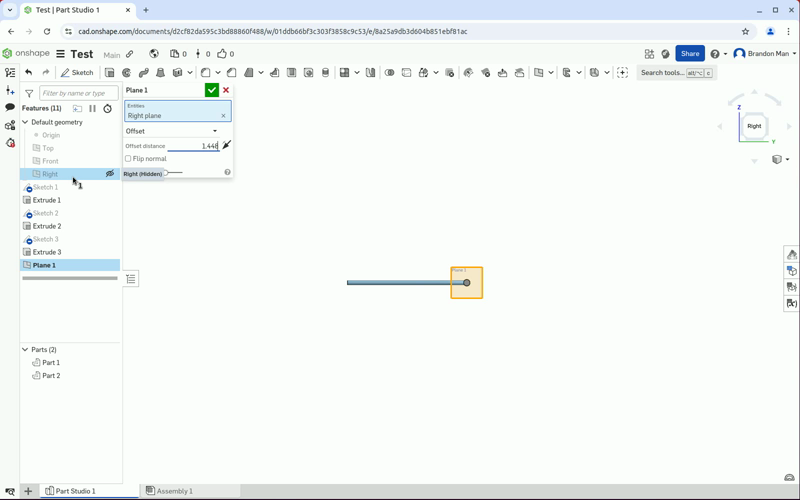
key(enter, 2)
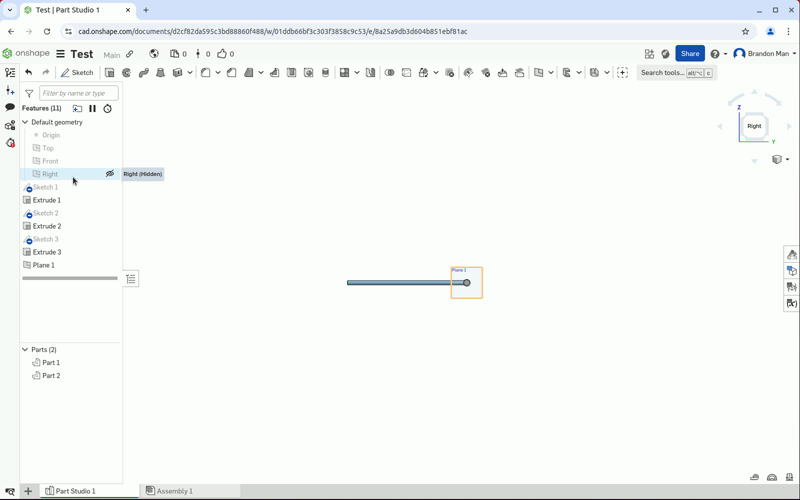
key(shift+s)
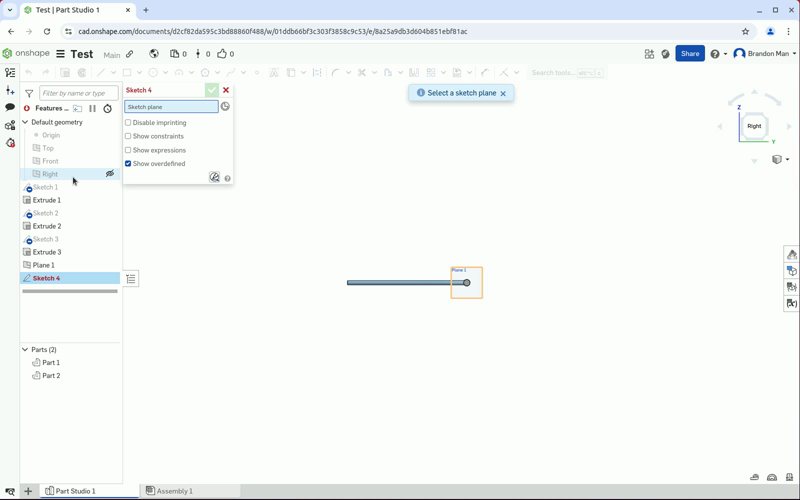
mouse_move(73, 267)
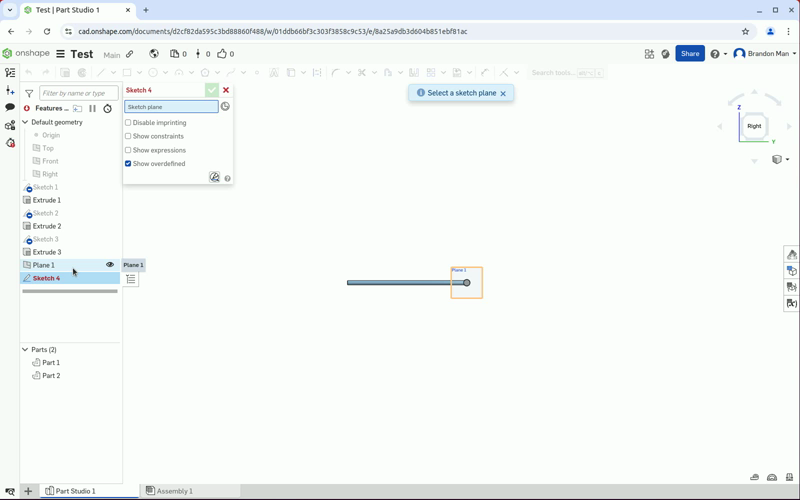
click(73, 267)
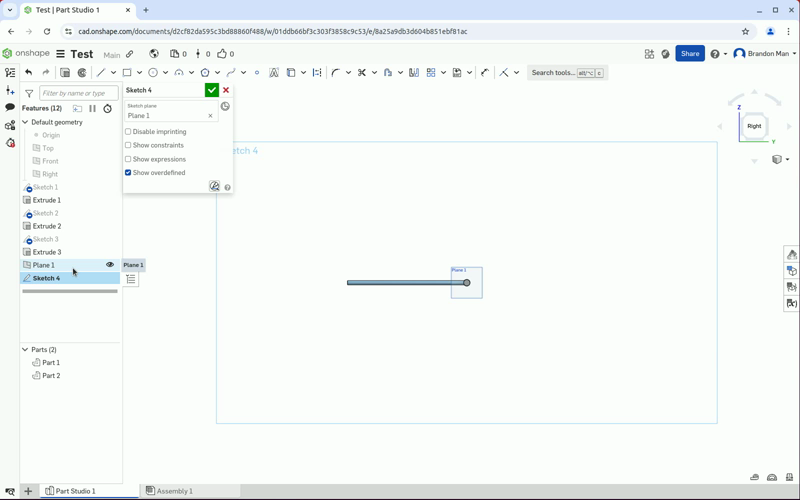
mouse_move(73, 352)
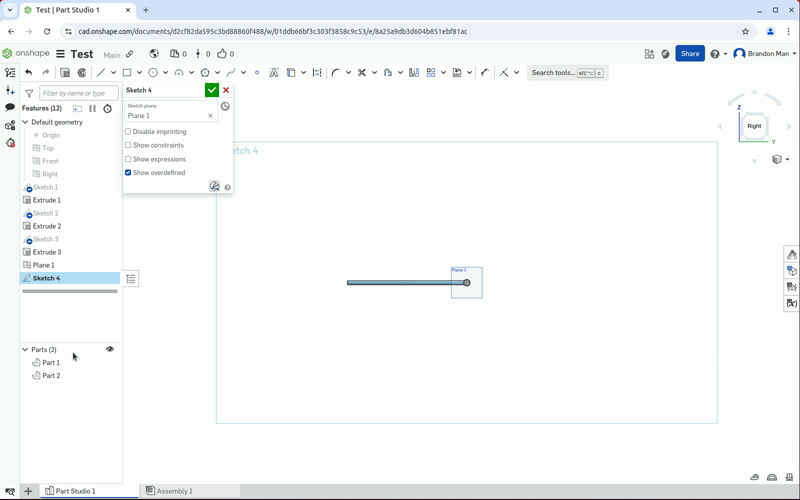
key(y)
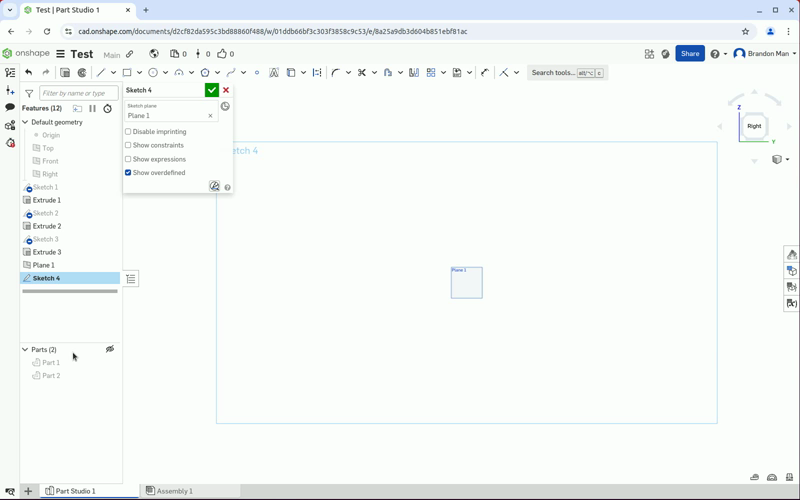
key(c)
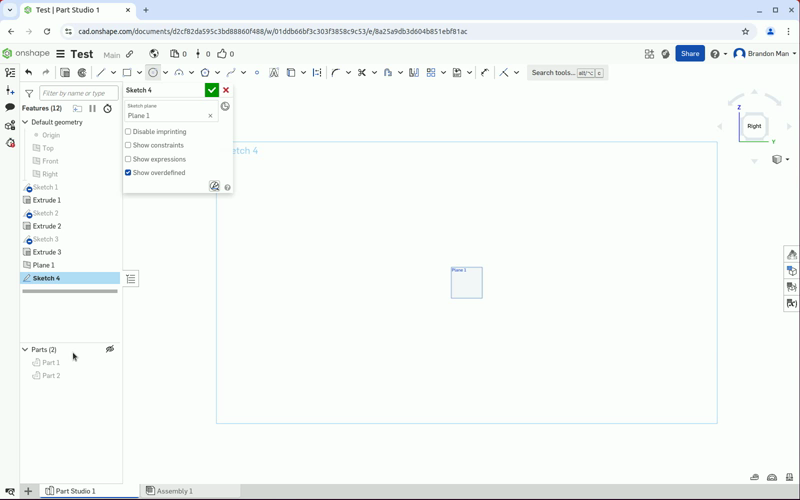
key_down(shift)
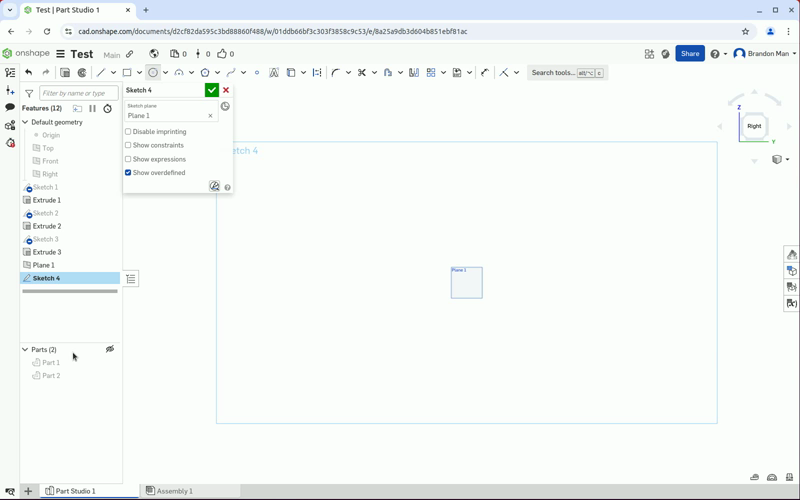
mouse_move(461, 282)
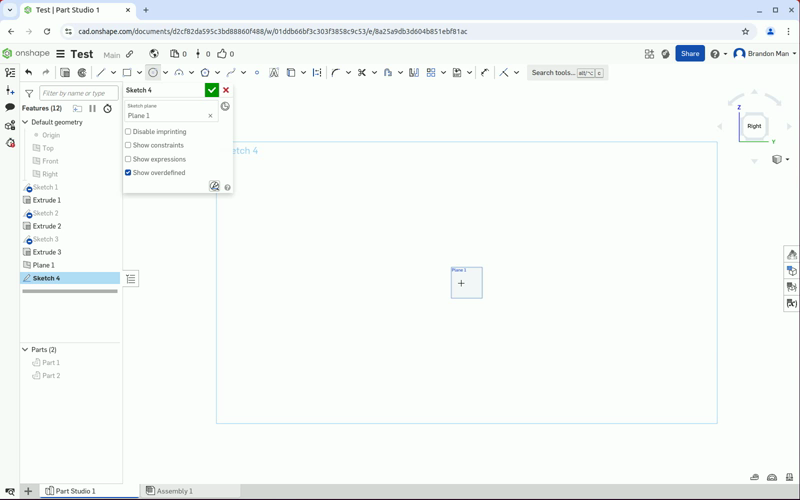
click(461, 282)
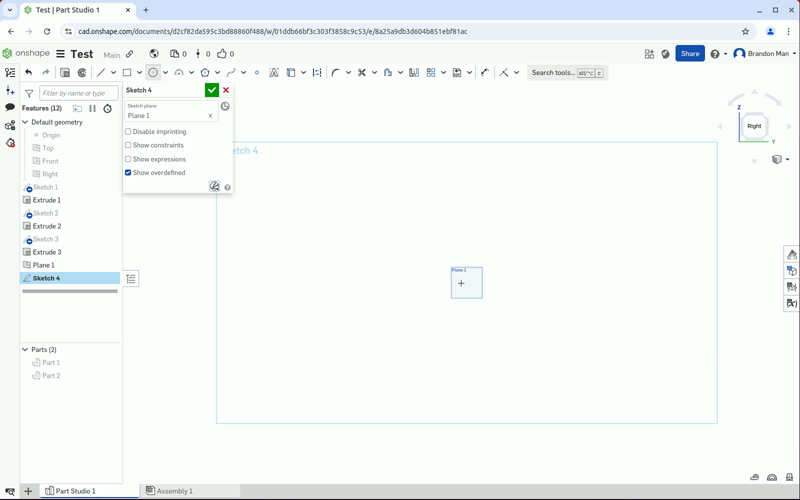
key_up(shift)
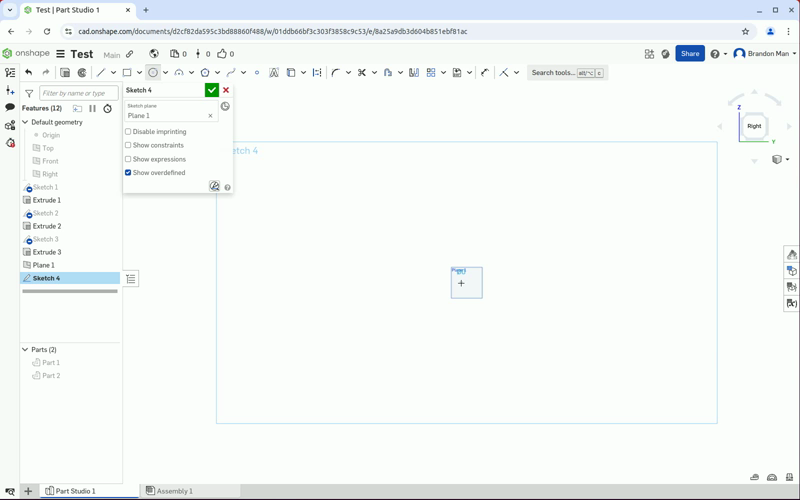
mouse_move(464, 282)
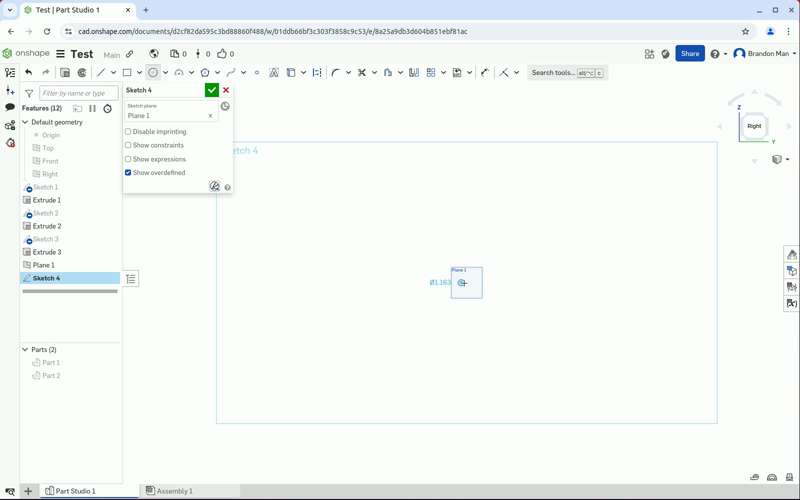
click(464, 282)
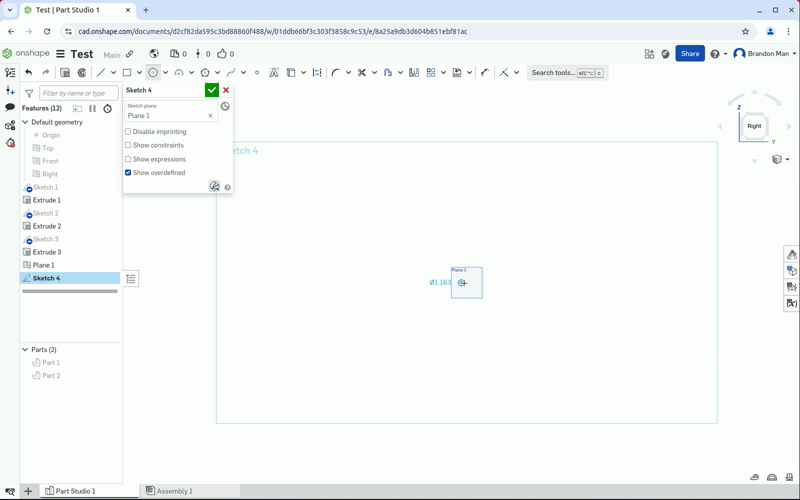
key(esc)
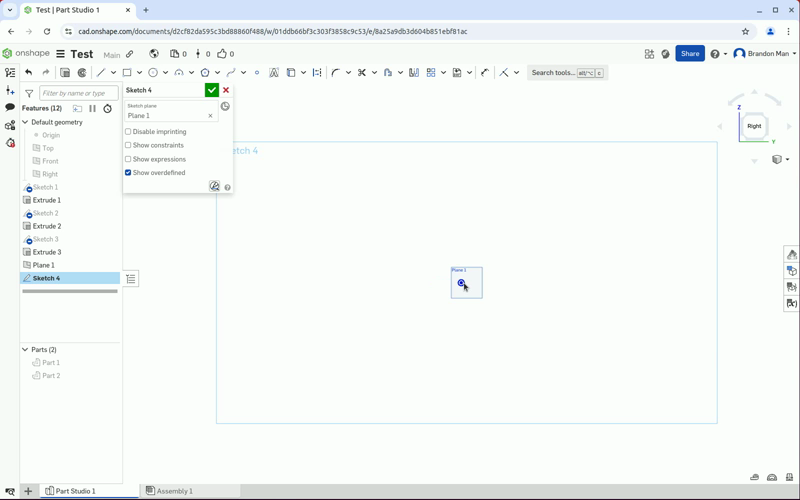
mouse_move(463, 281)
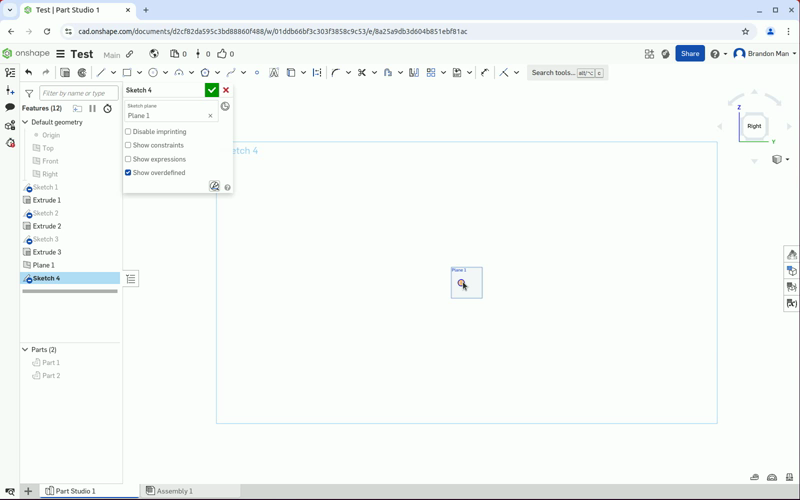
scroll(6)
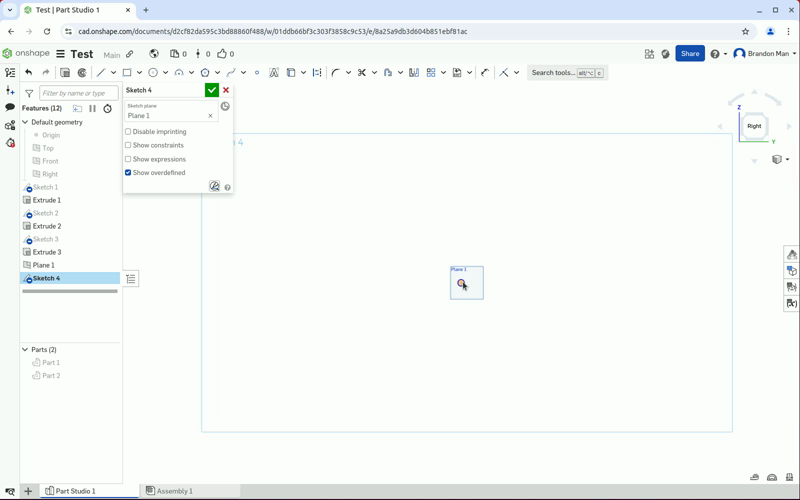
scroll(6)
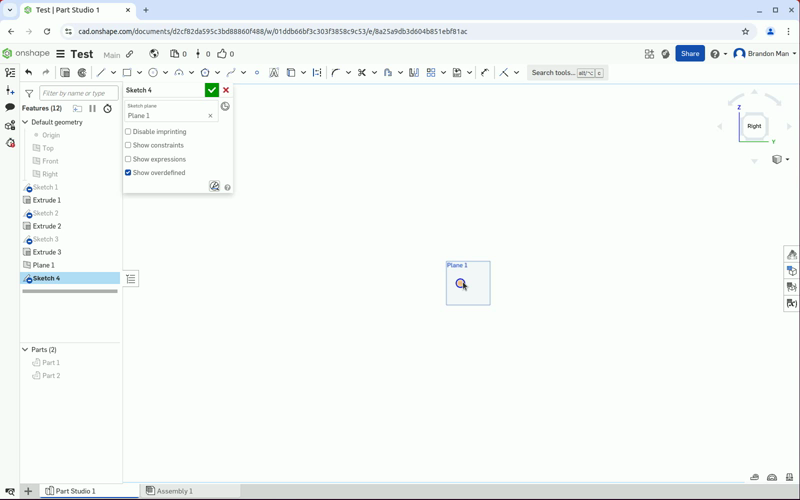
scroll(6)
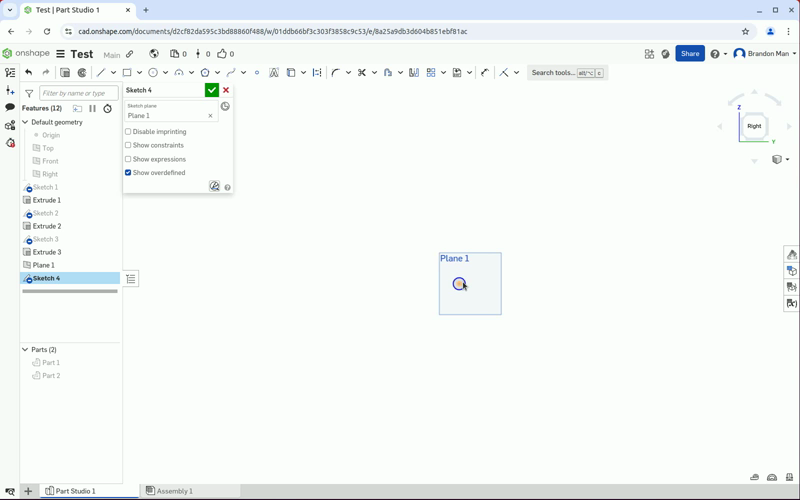
scroll(6)
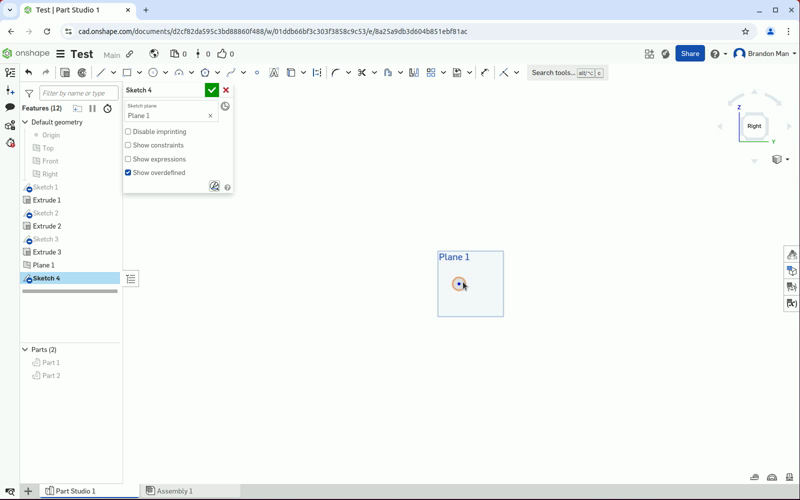
scroll(6)
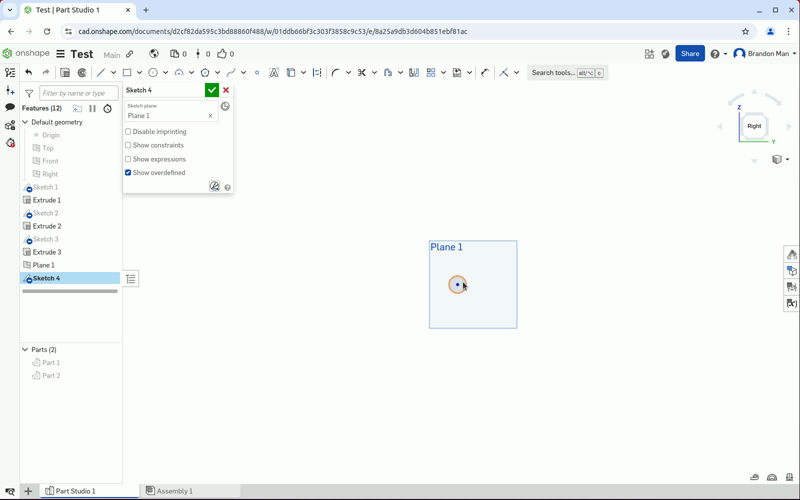
scroll(6)
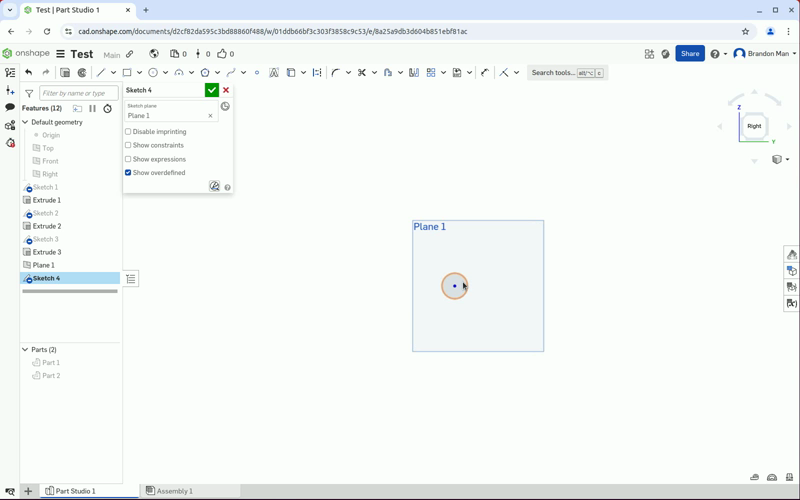
scroll(6)
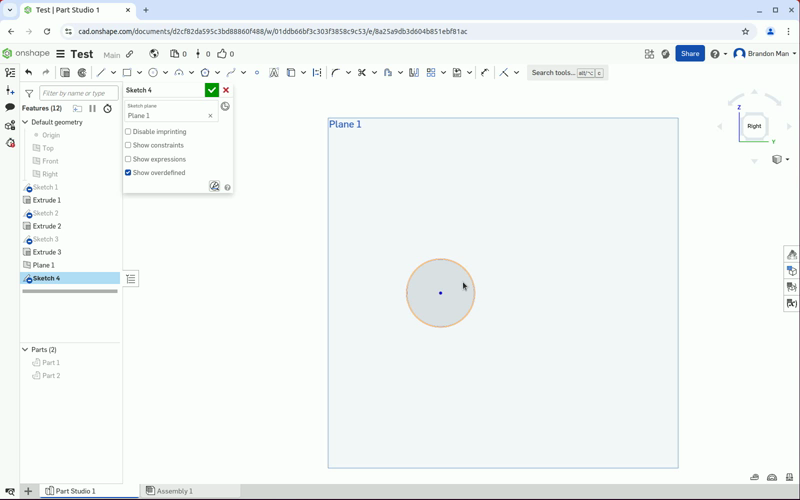
click(463, 281)
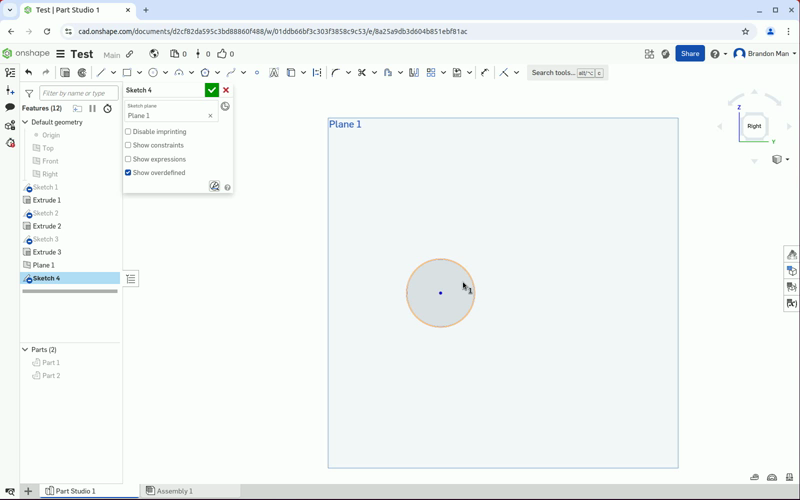
scroll(-6)
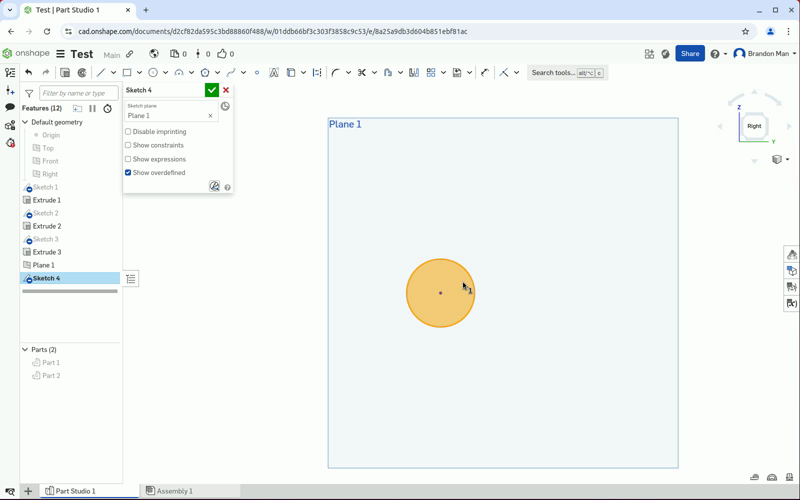
scroll(-6)
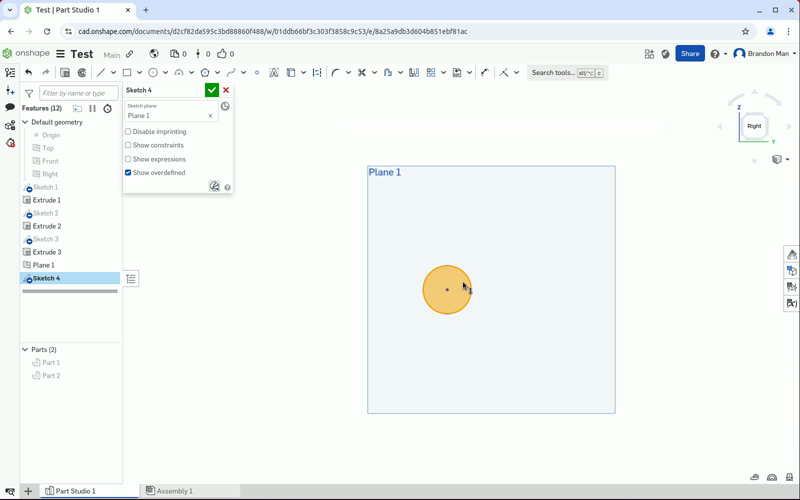
scroll(-6)
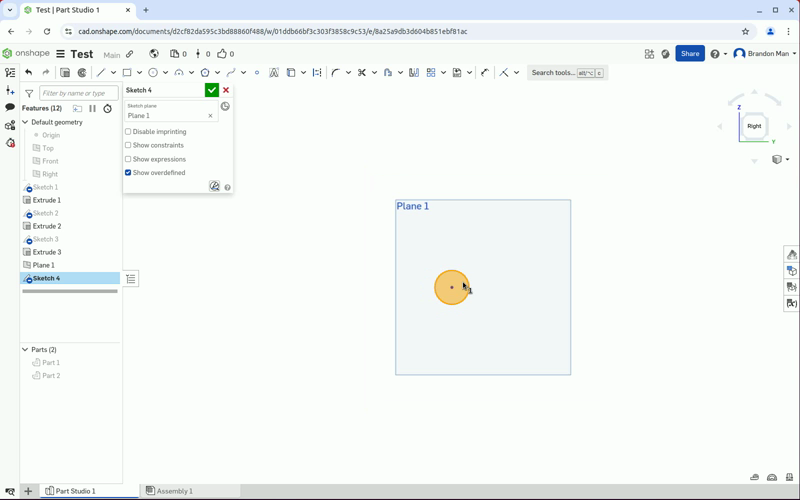
scroll(-6)
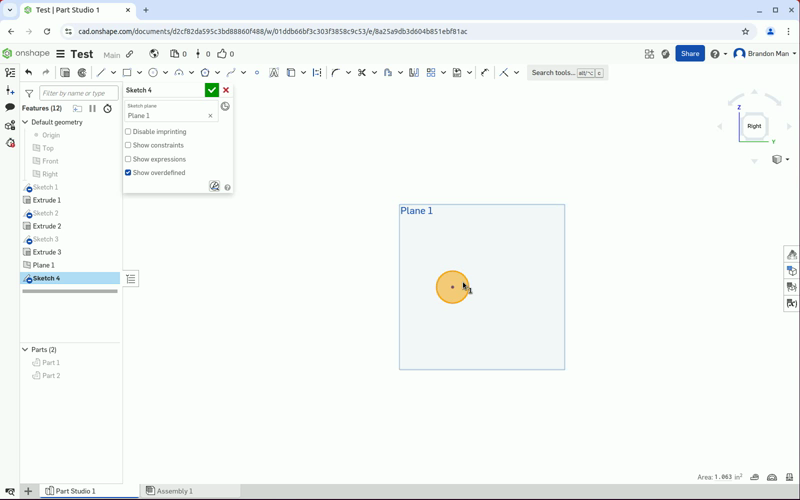
scroll(-6)
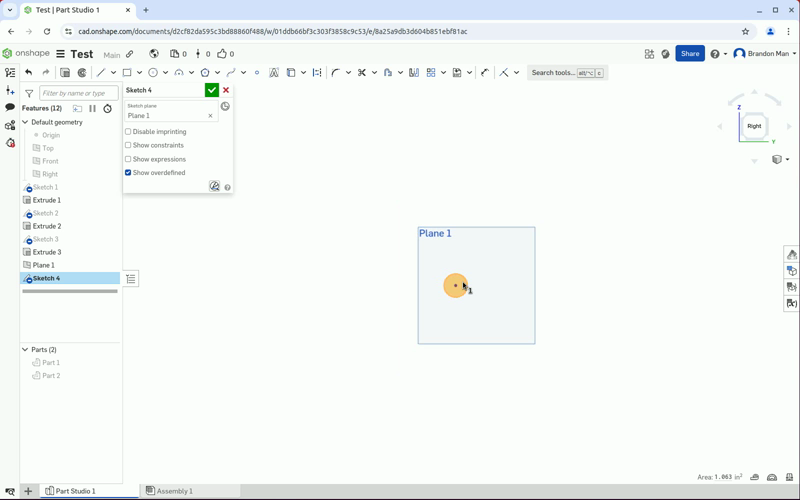
scroll(-6)
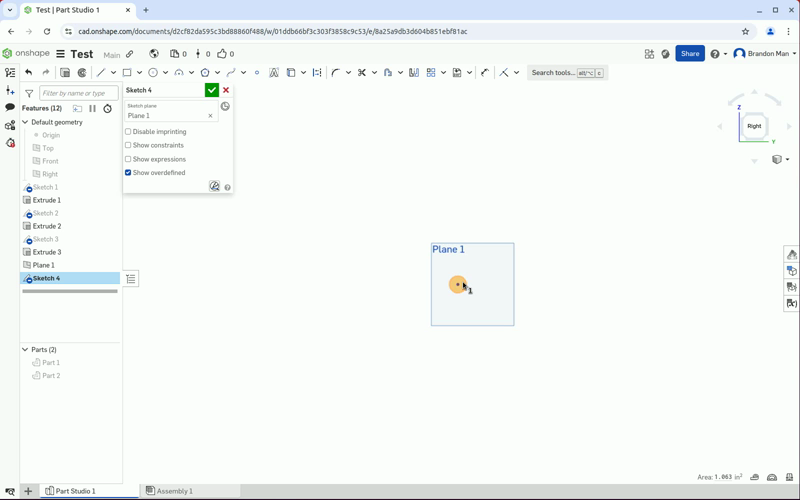
scroll(-6)
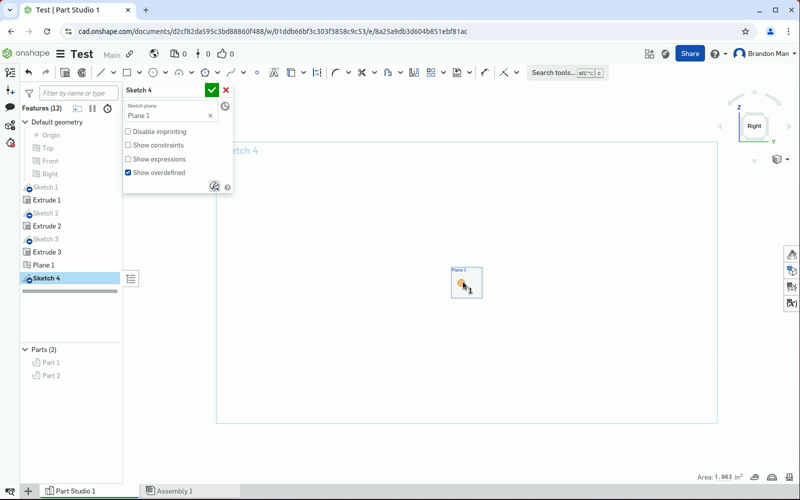
mouse_move(73, 352)
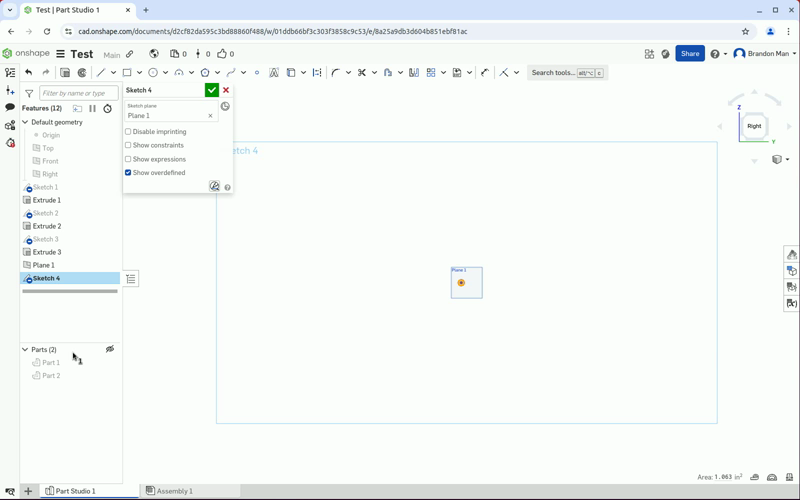
key(shift+y)
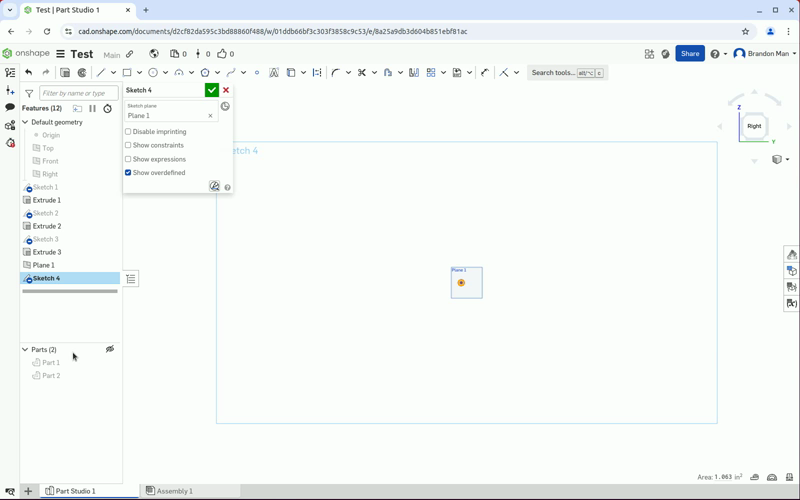
key(shift+e)
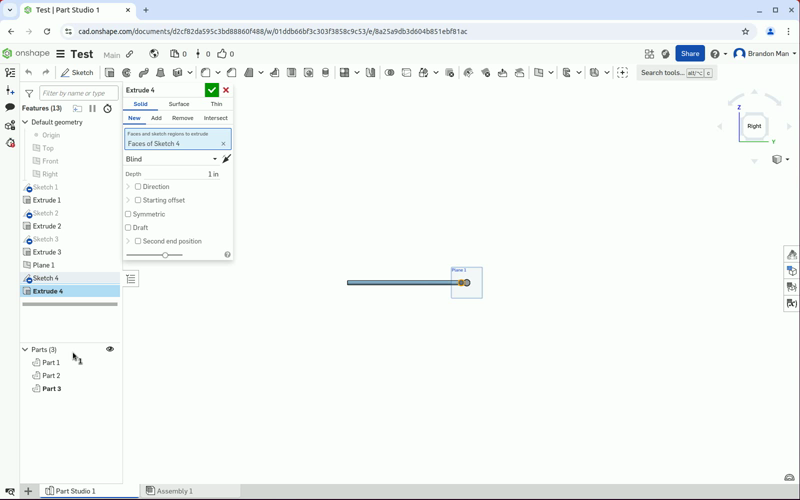
mouse_move(143, 106)
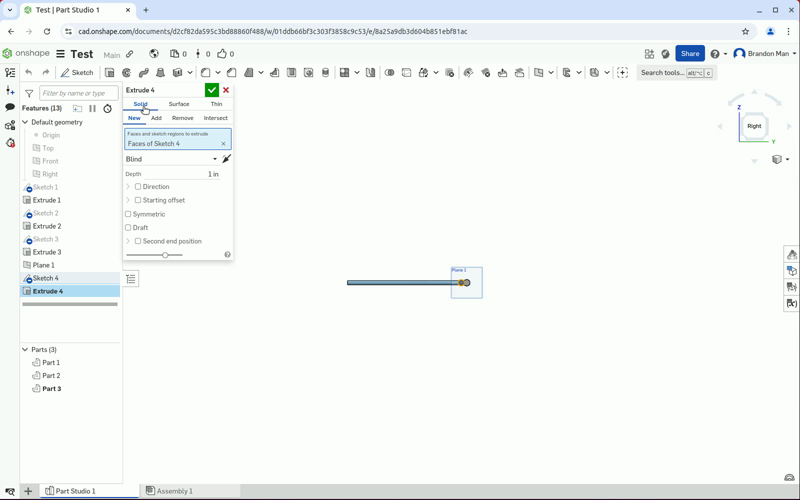
click(143, 106)
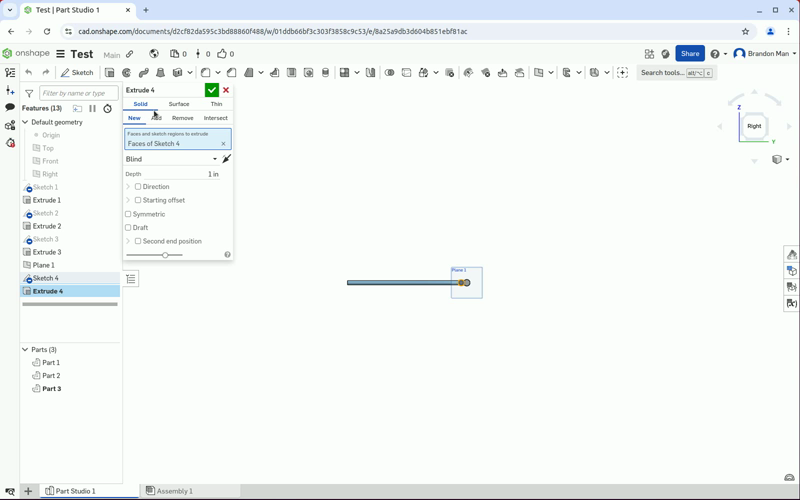
mouse_move(186, 120)
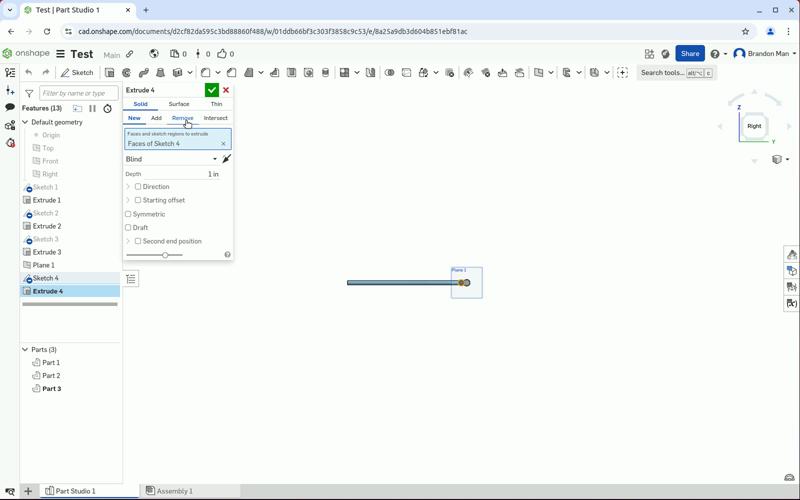
click(186, 120)
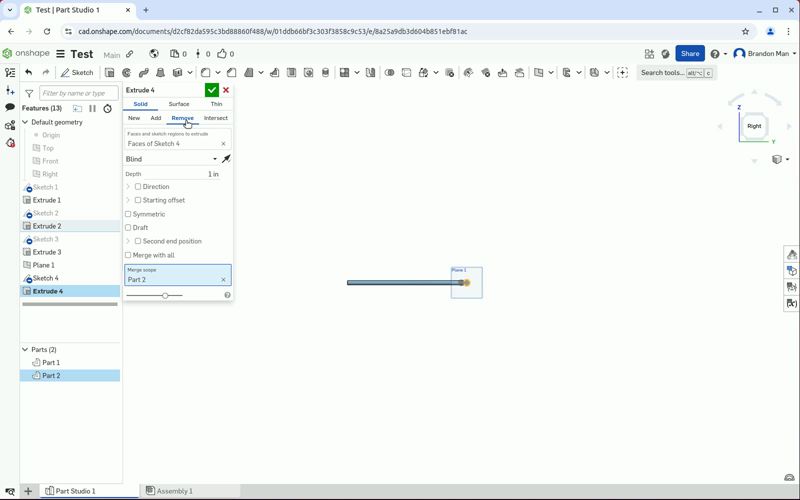
key(tab, 4)
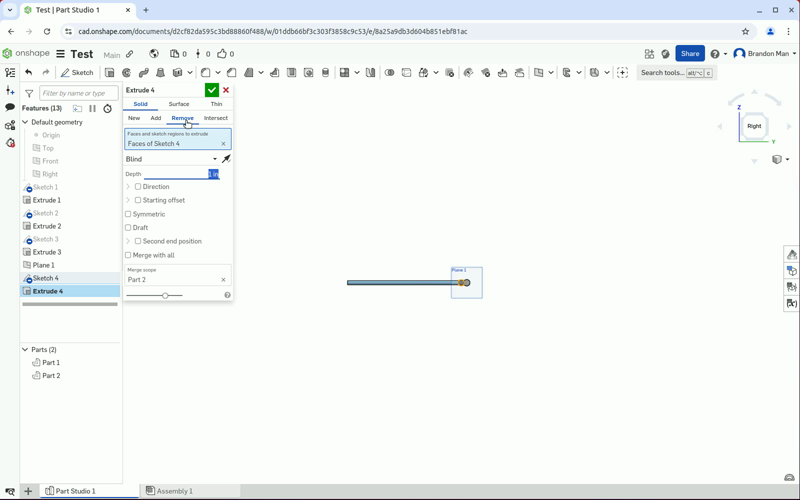
text(11.554)
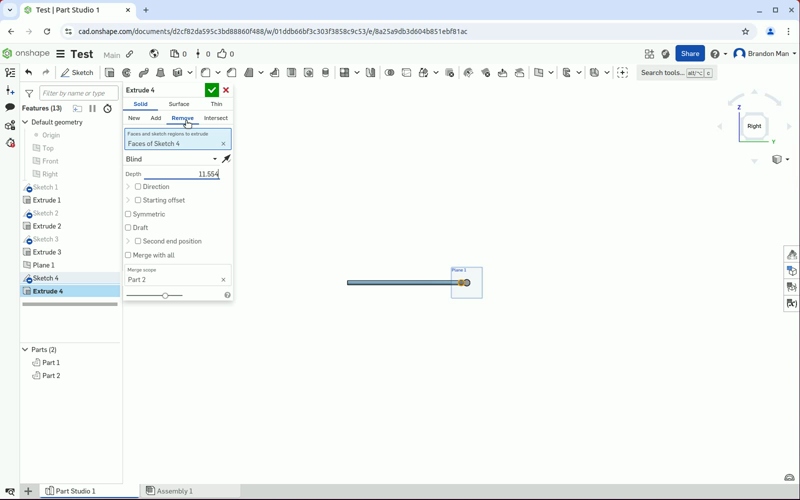
key(tab, 3)
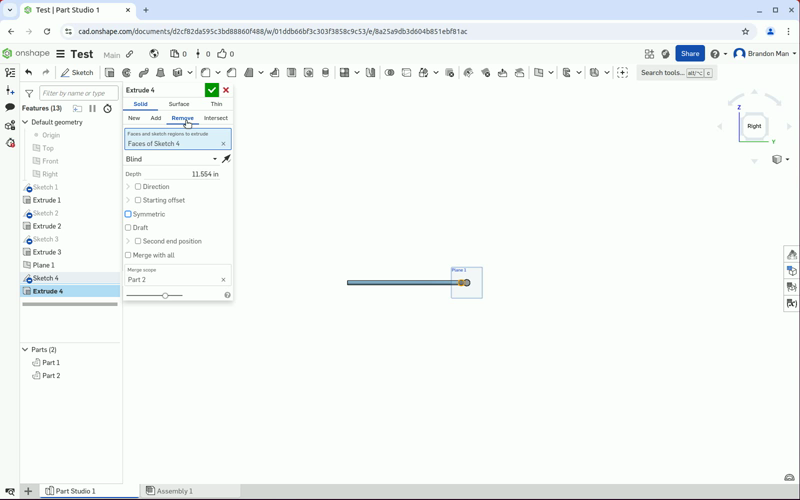
key(space)
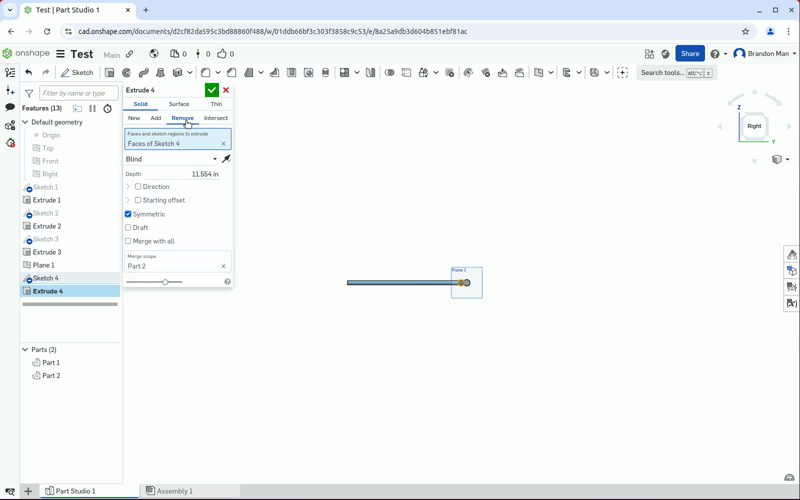
key(tab, 2)
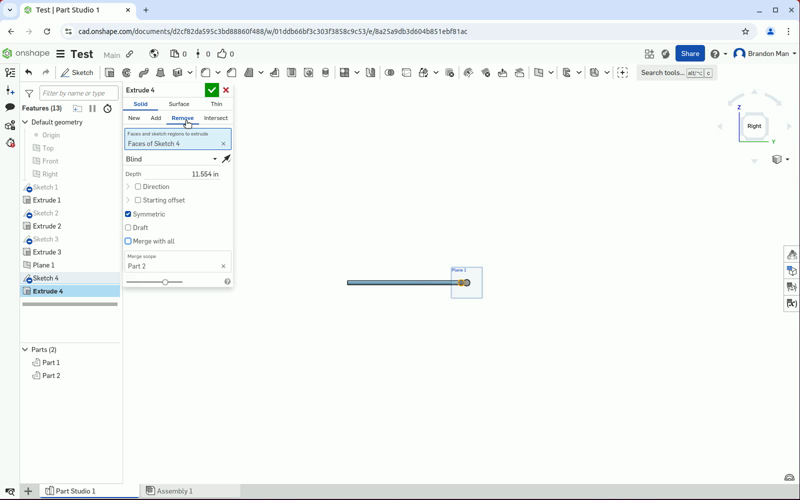
key(space)
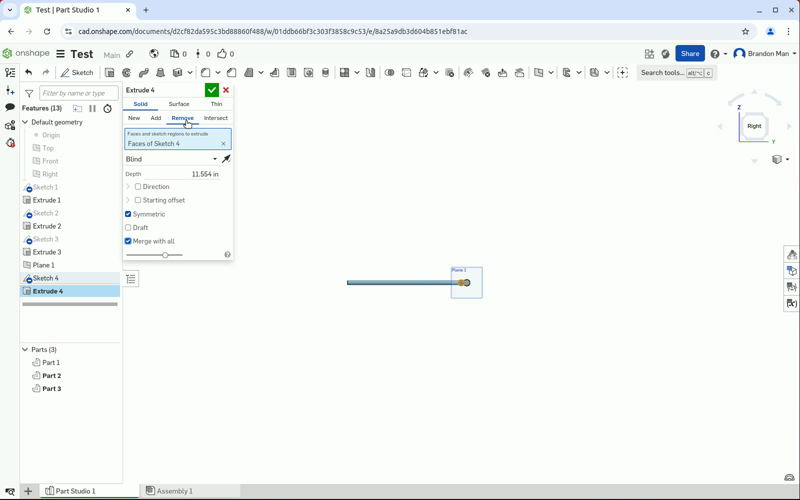
key(enter)
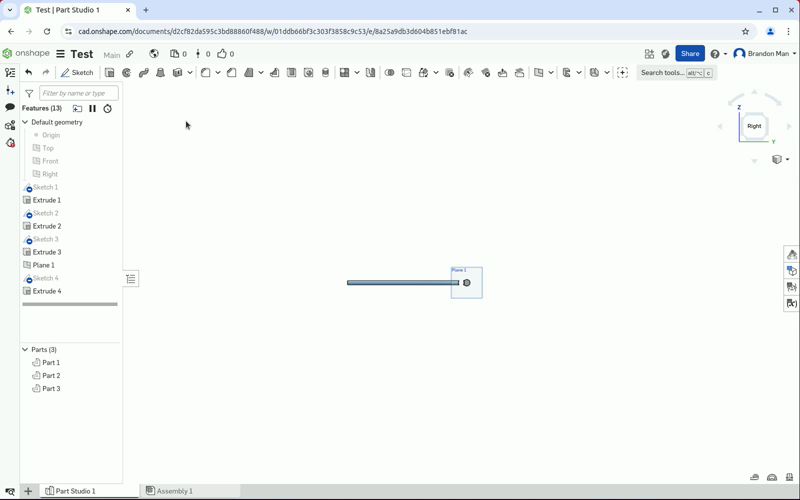
key(shift+h)
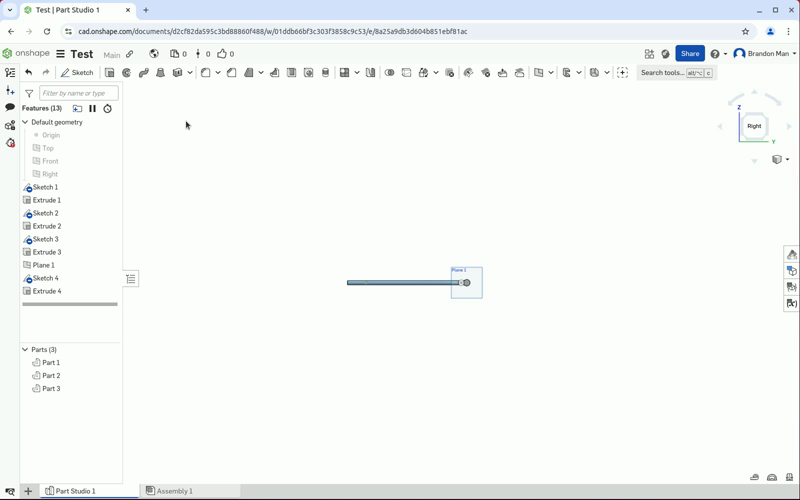
key(shift+h)
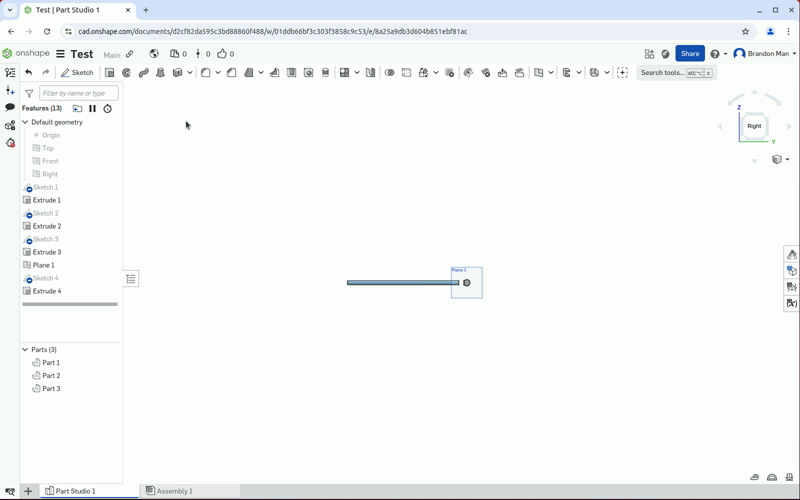
mouse_move(73, 189)
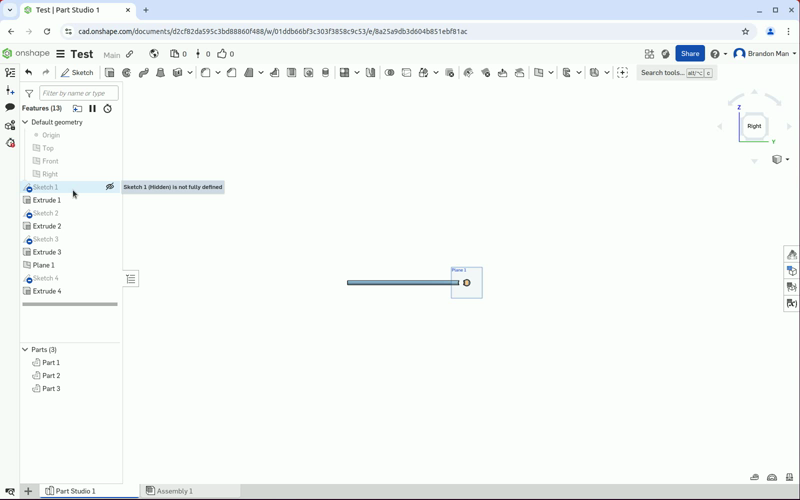
click(73, 189)
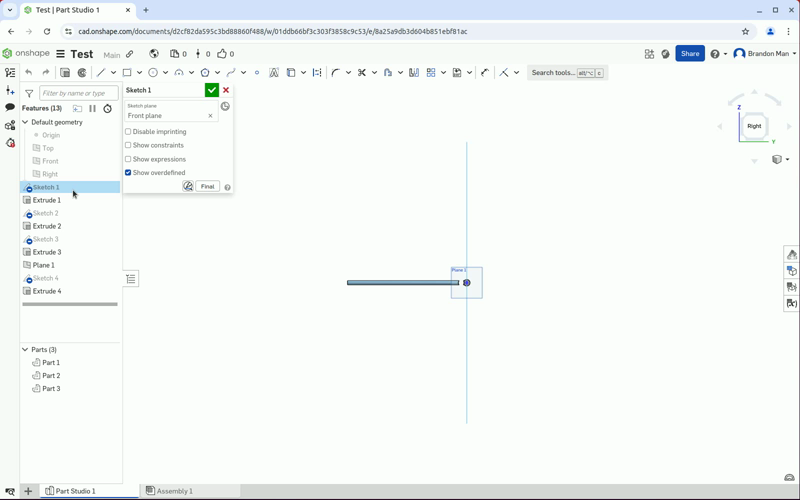
mouse_move(229, 92)
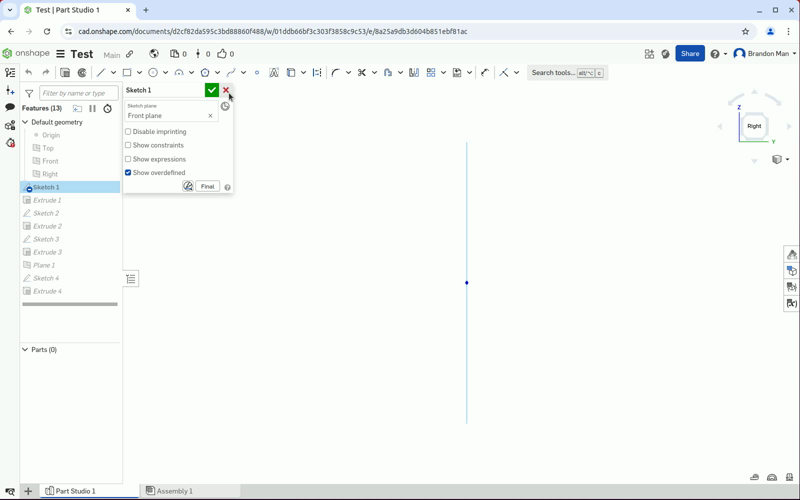
click(229, 92)
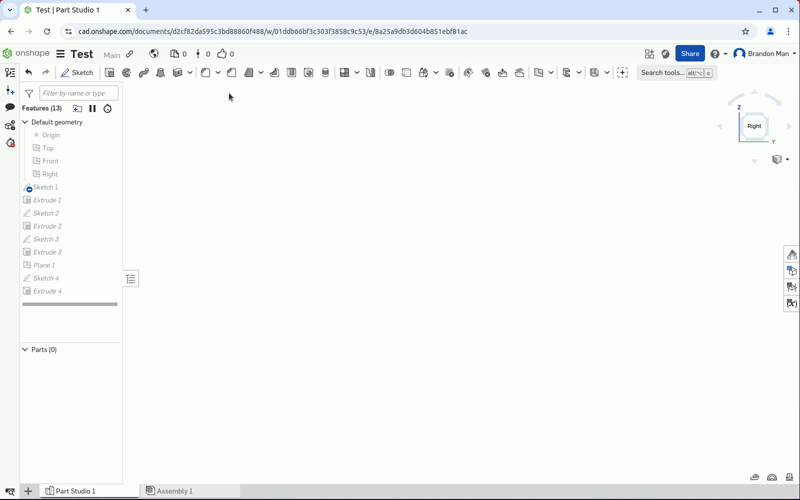
mouse_move(73, 352)
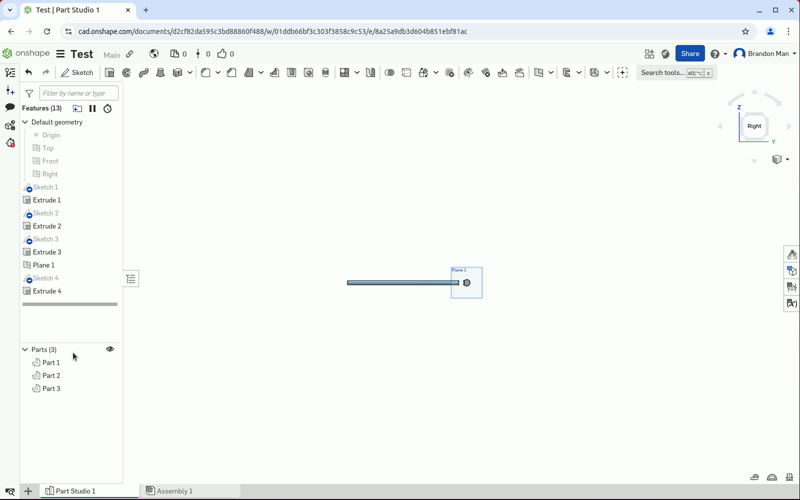
key(y)
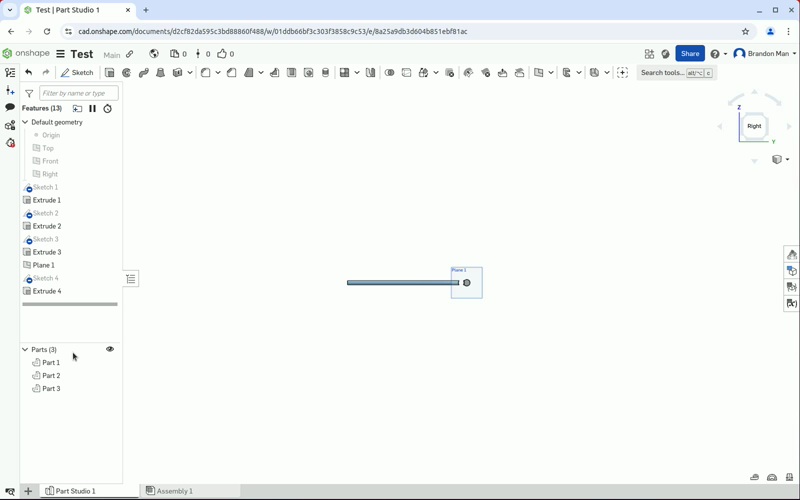
key(shift+p)
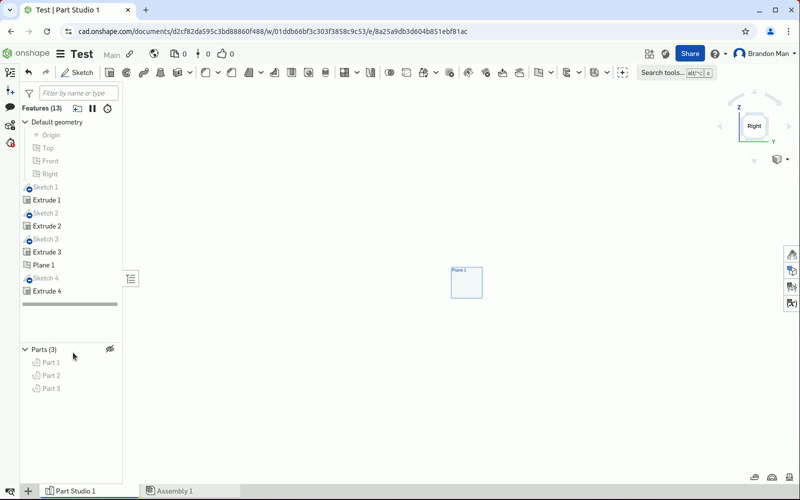
key(space)
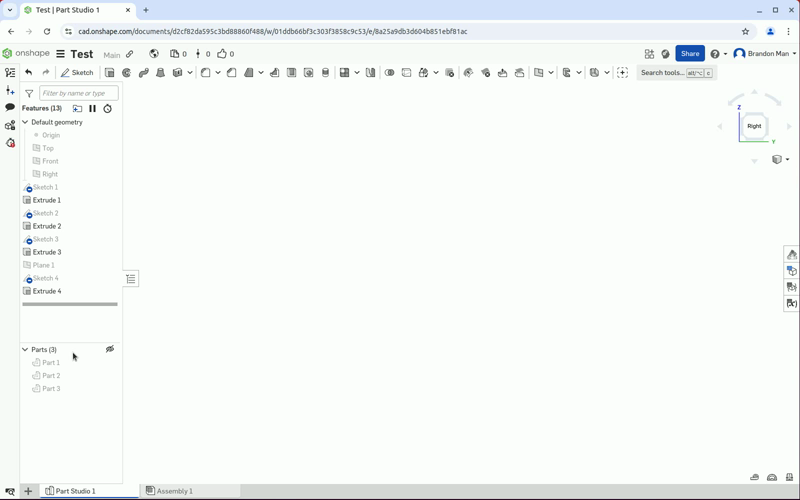
key_down(shift)
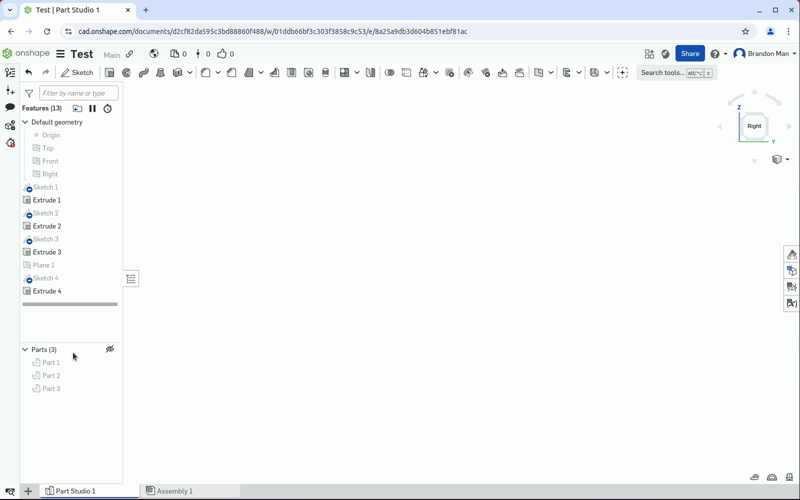
key(right)
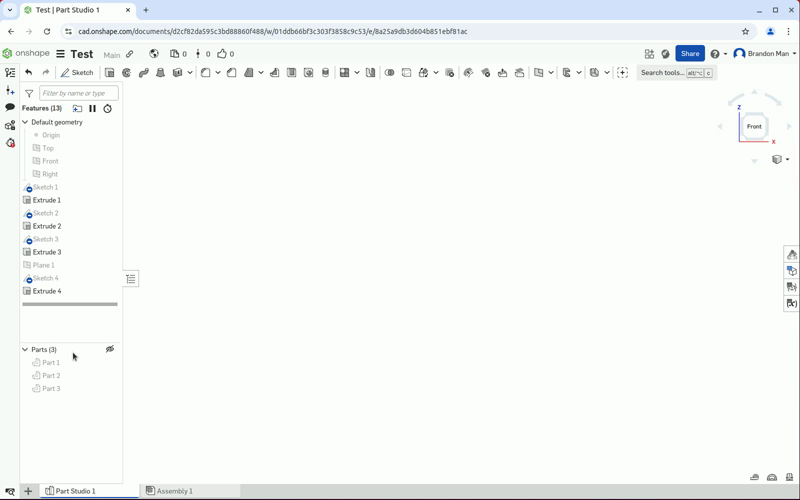
key_up(shift)
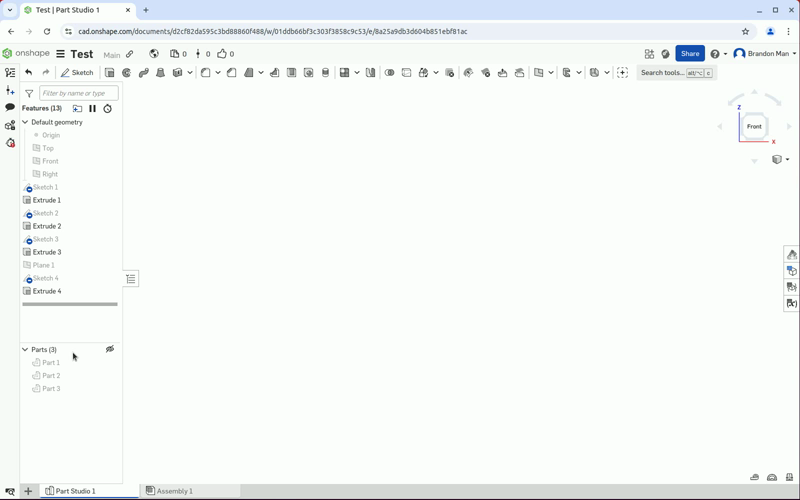
mouse_move(73, 352)
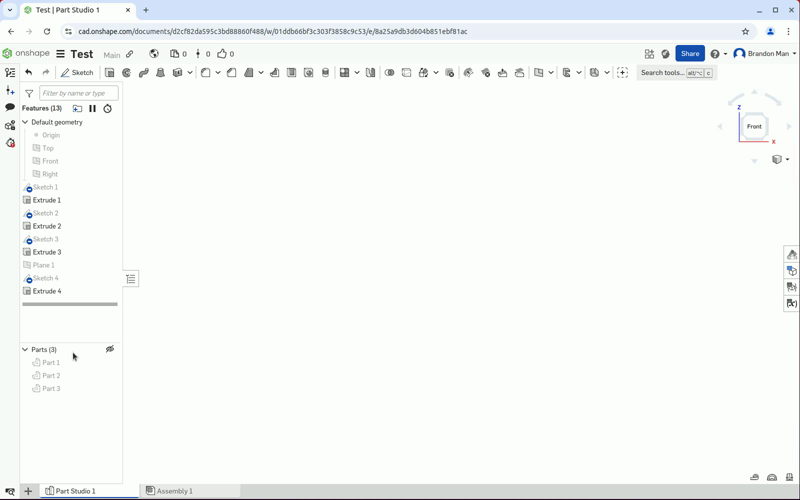
key(shift+y)
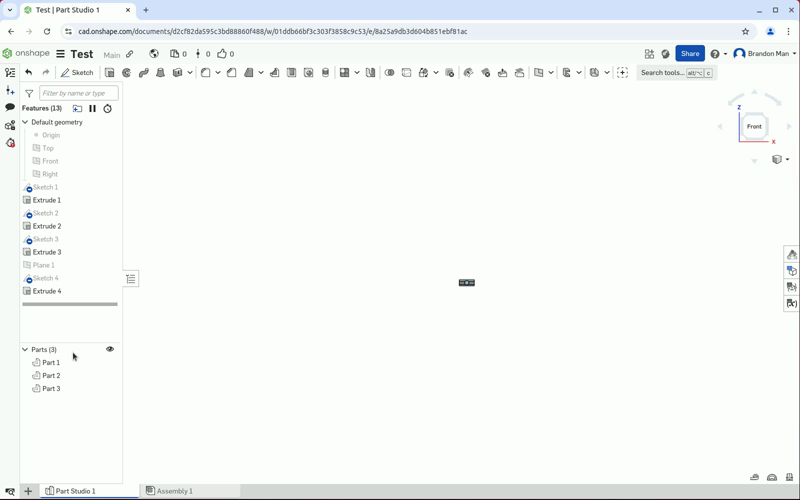
mouse_move(541, 75)
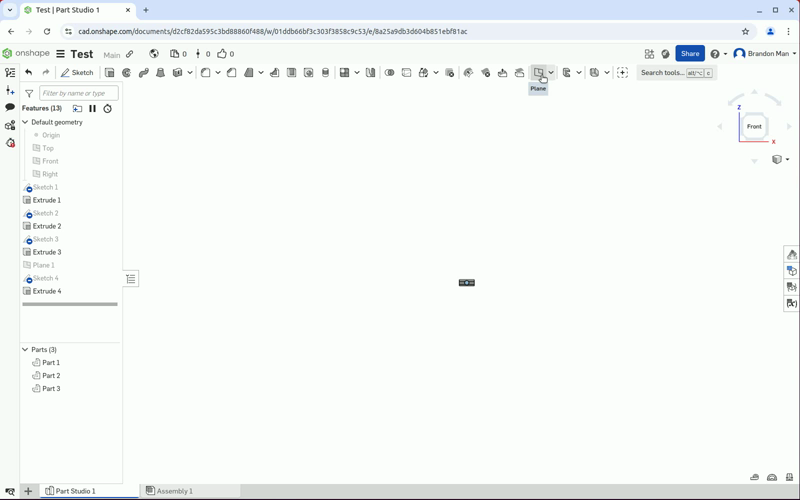
click(541, 75)
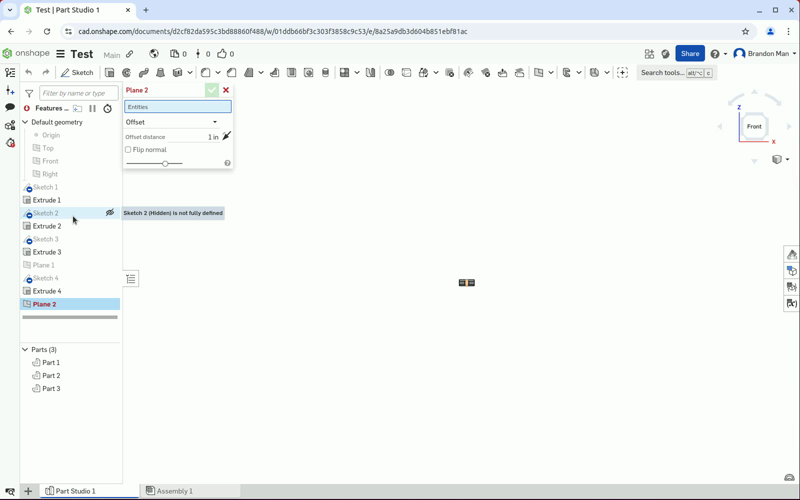
scroll(3)
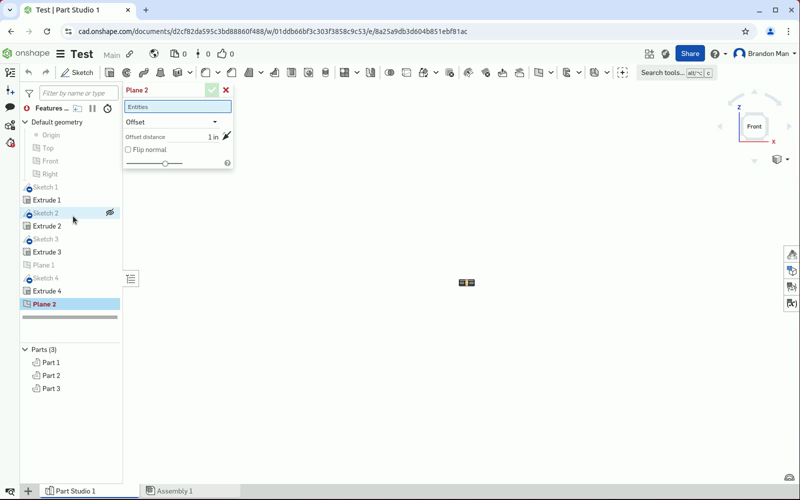
mouse_move(73, 163)
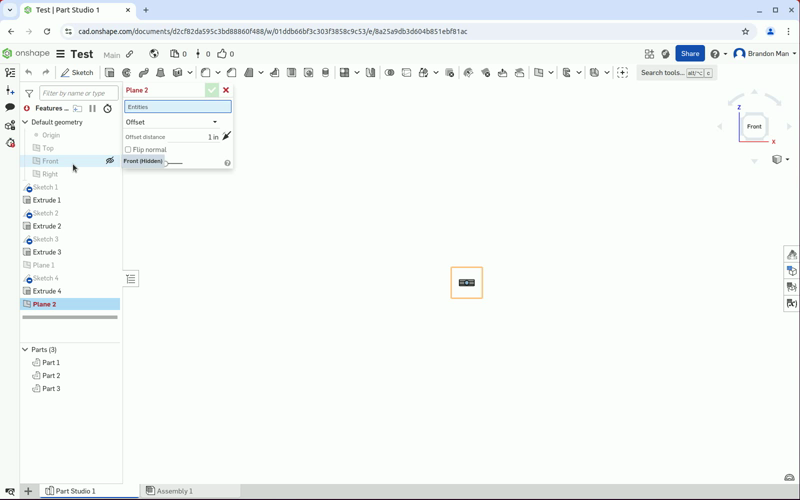
click(73, 163)
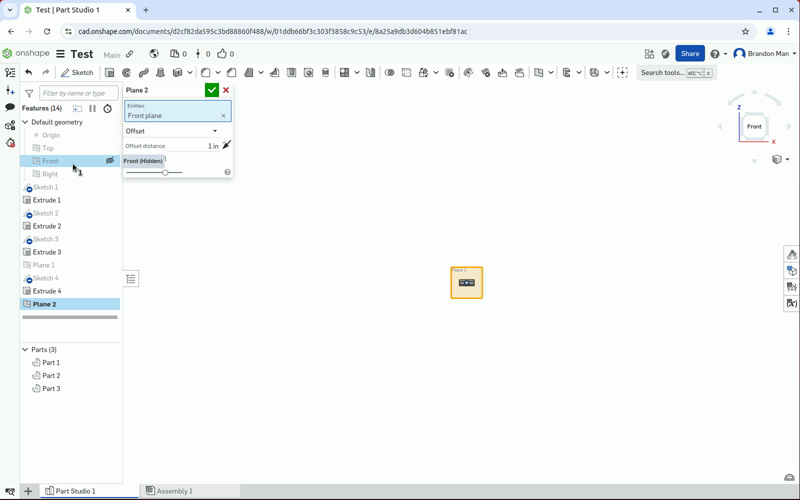
key(tab, 2)
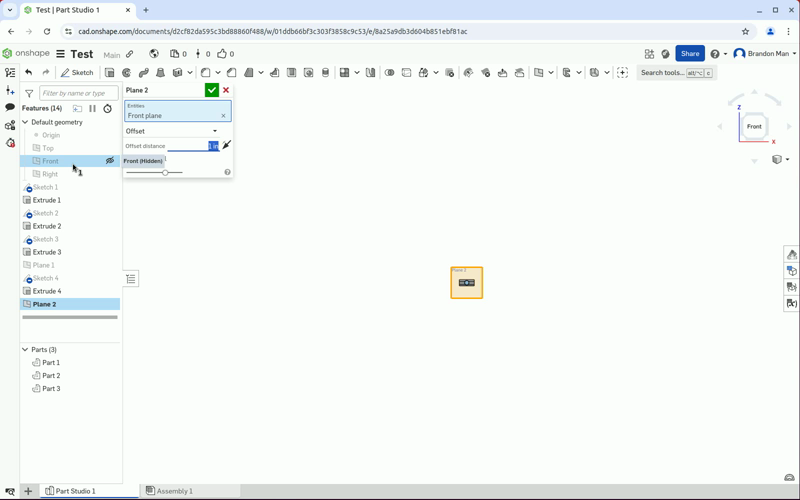
text(23.108)
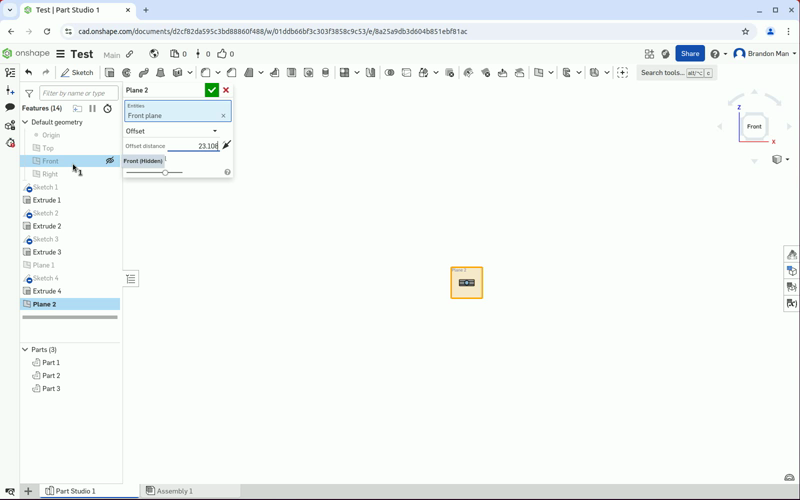
key(enter, 2)
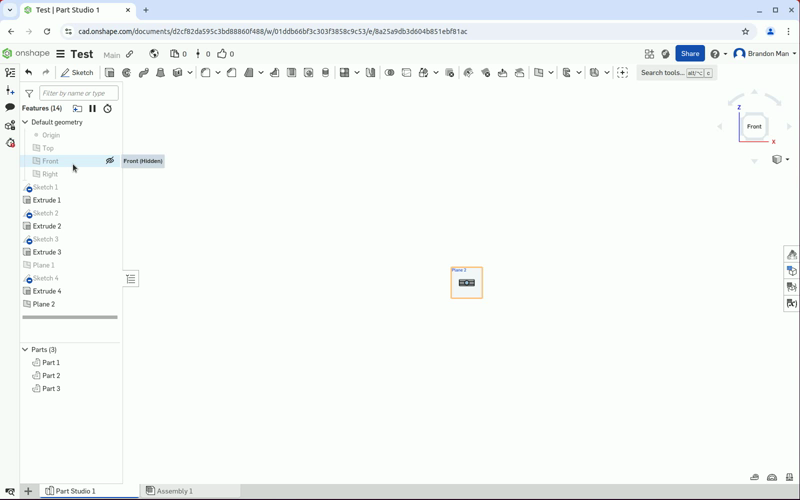
key(shift+s)
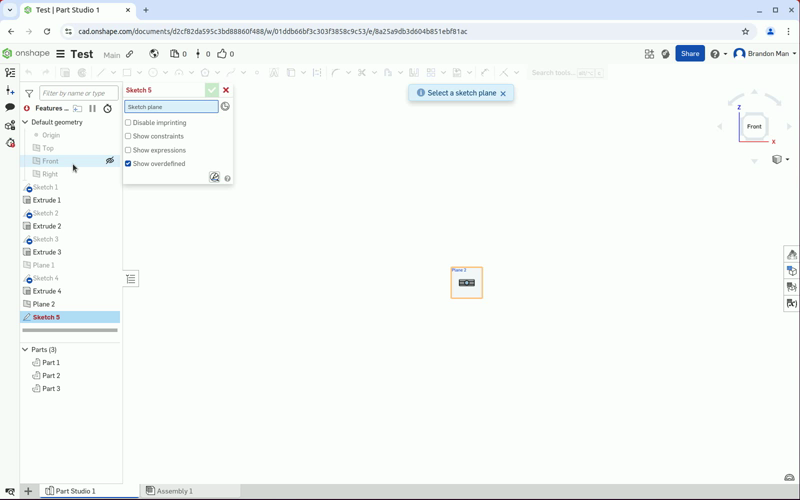
mouse_move(73, 306)
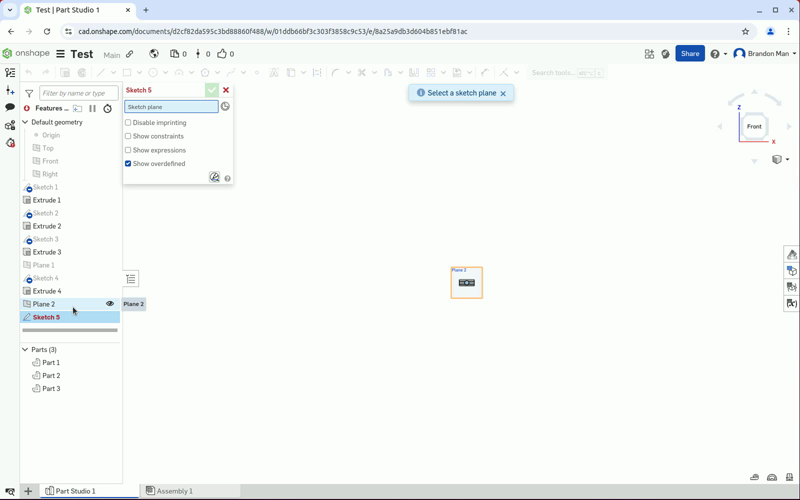
click(73, 306)
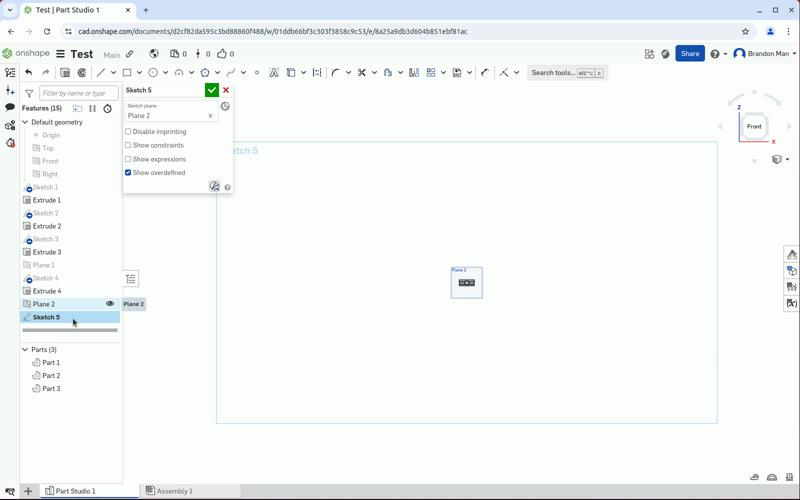
mouse_move(73, 352)
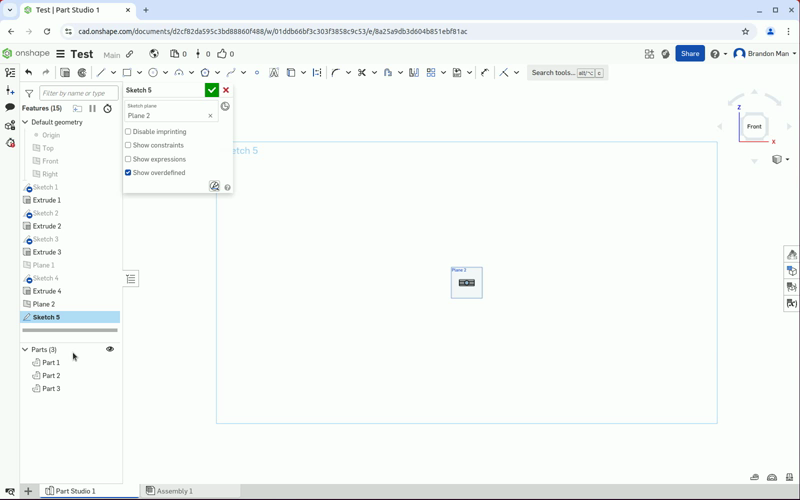
key(y)
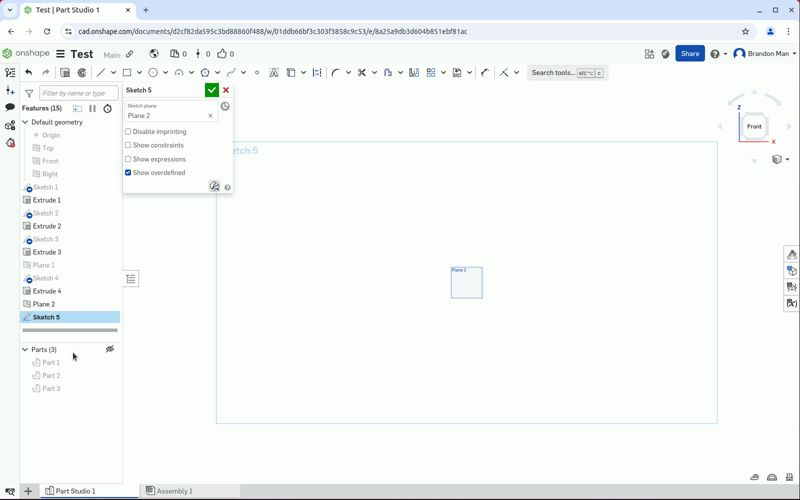
key(c)
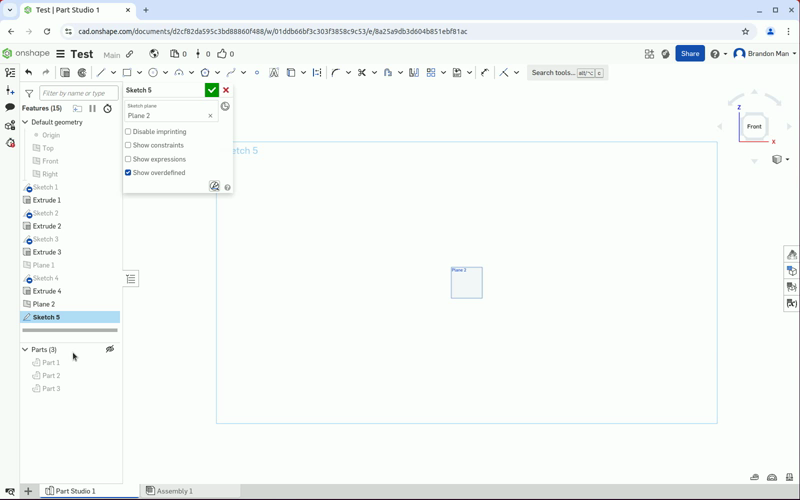
key_down(shift)
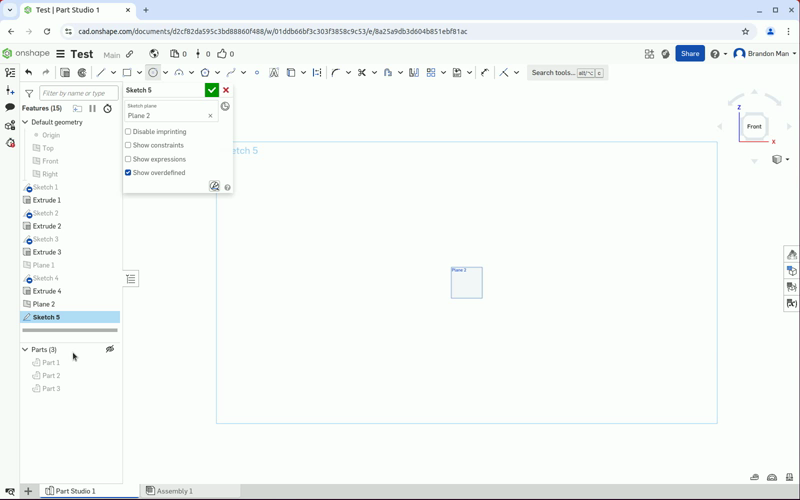
mouse_move(461, 282)
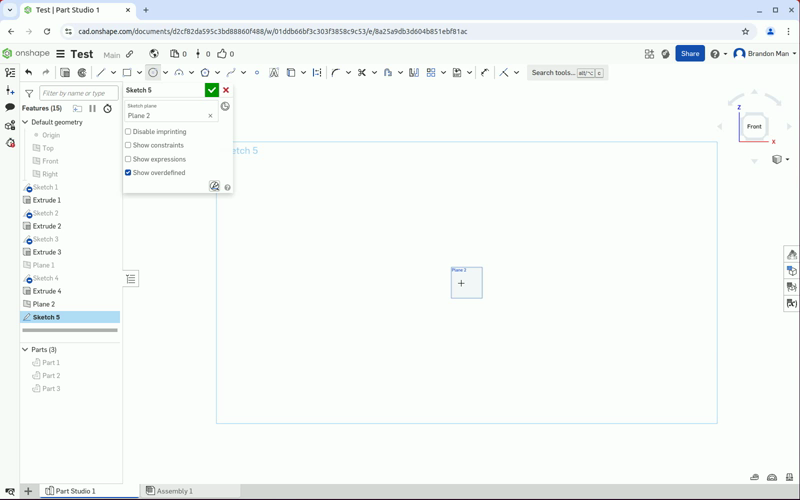
click(461, 282)
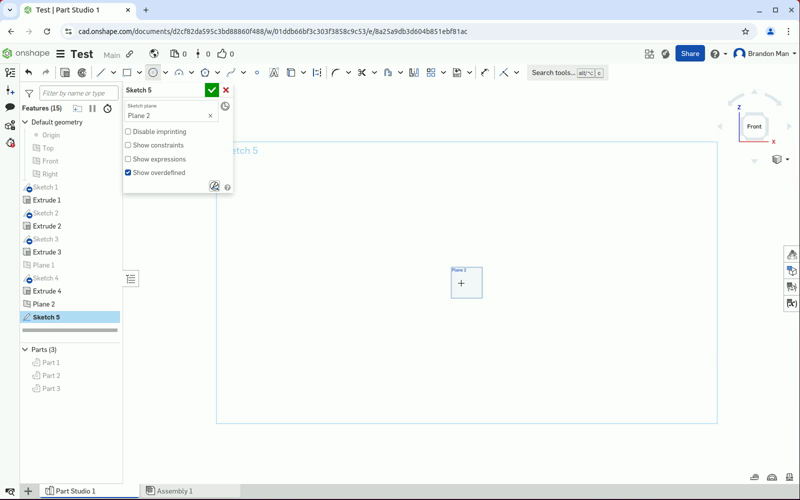
key_up(shift)
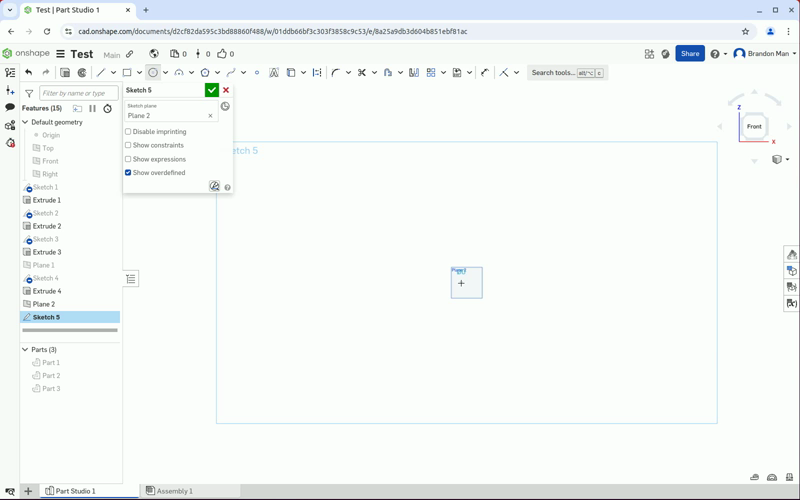
mouse_move(463, 282)
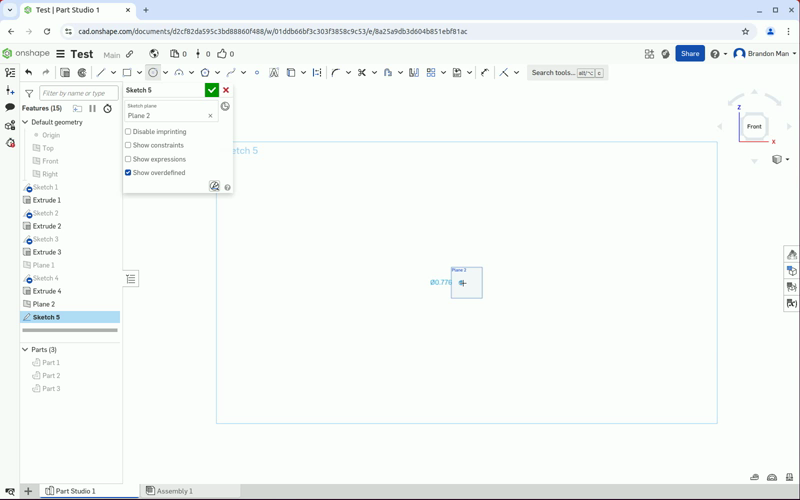
scroll(6)
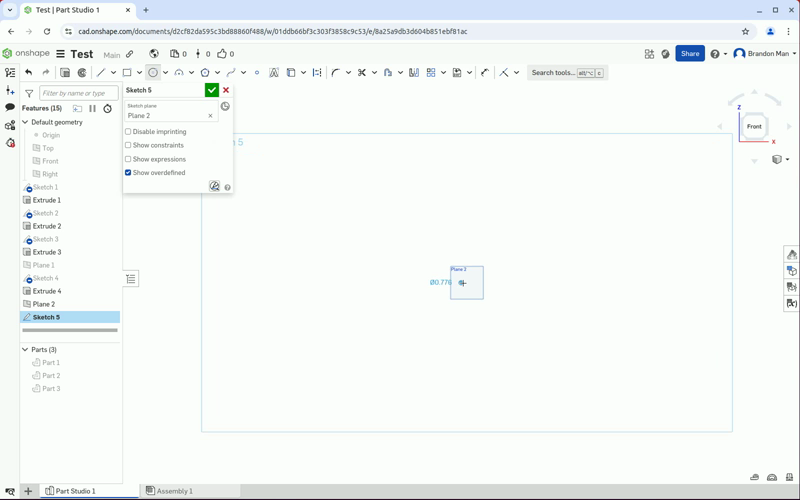
scroll(6)
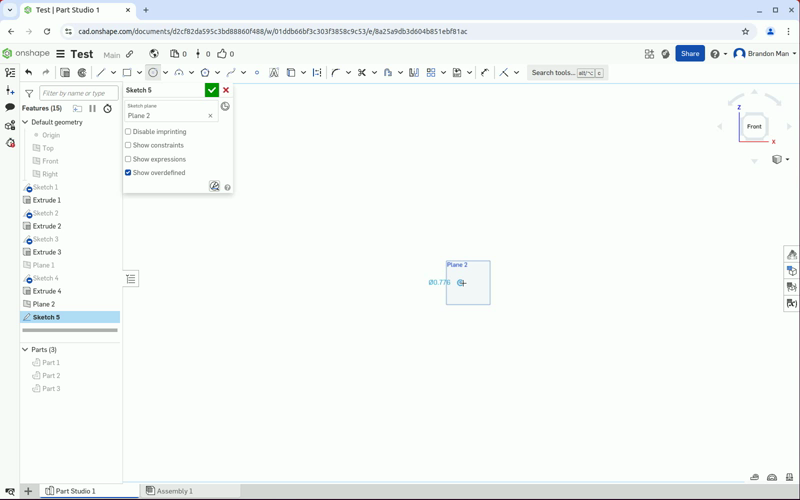
scroll(6)
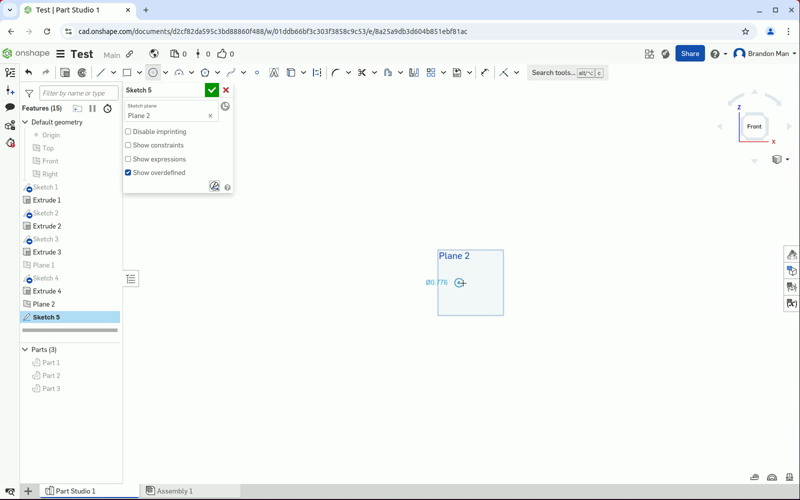
scroll(6)
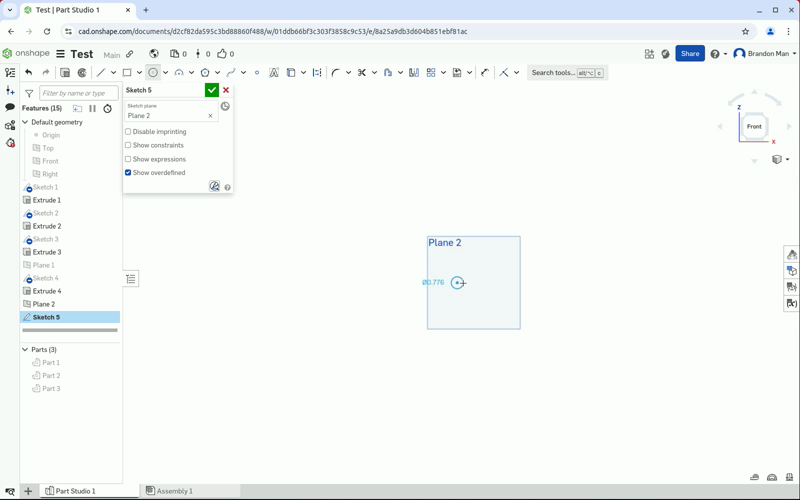
scroll(6)
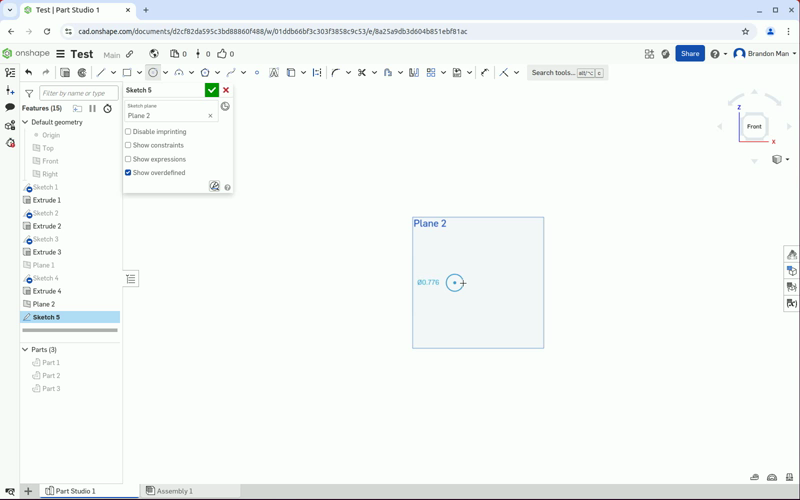
scroll(6)
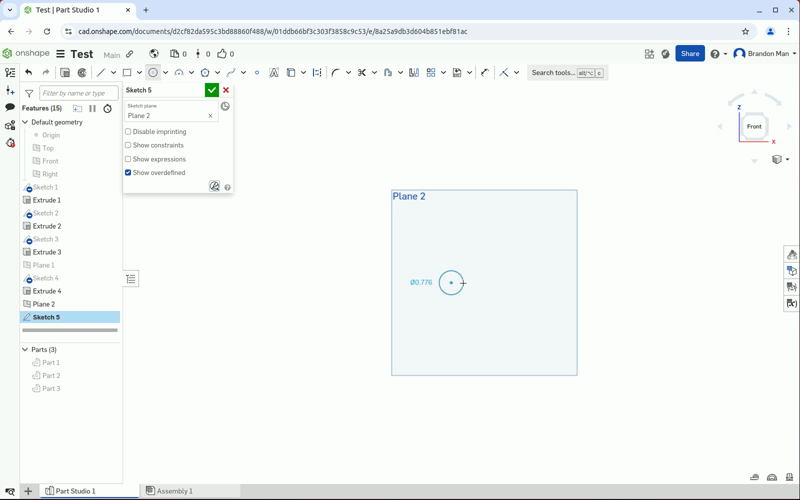
scroll(6)
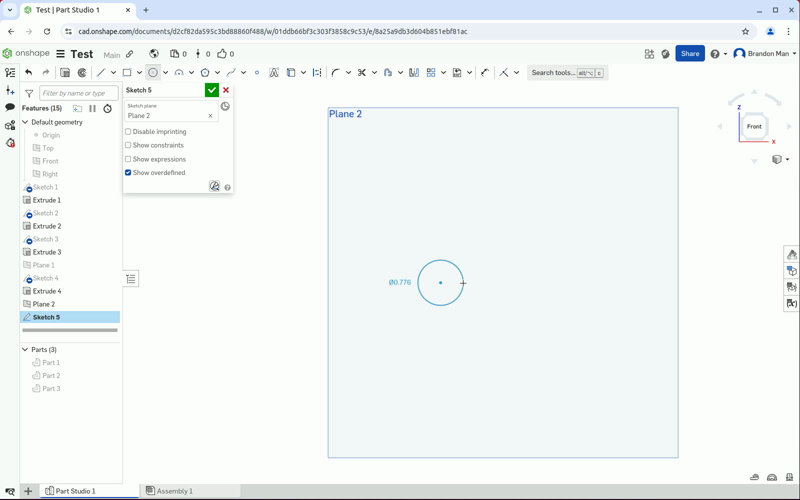
click(463, 282)
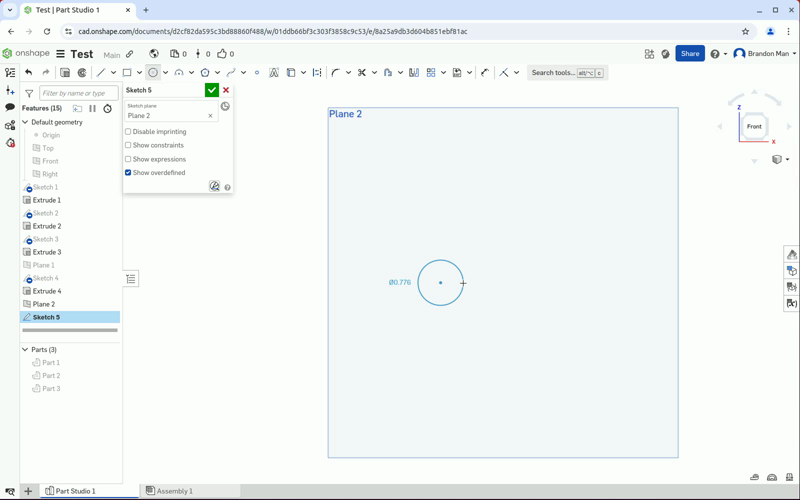
scroll(-6)
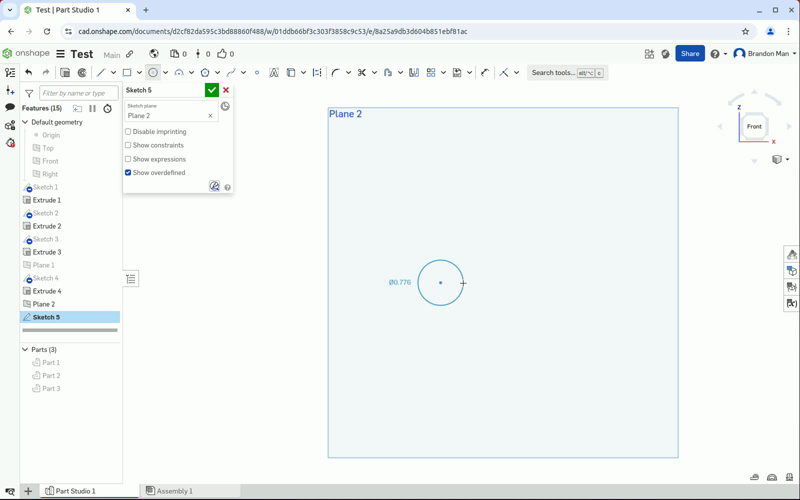
scroll(-6)
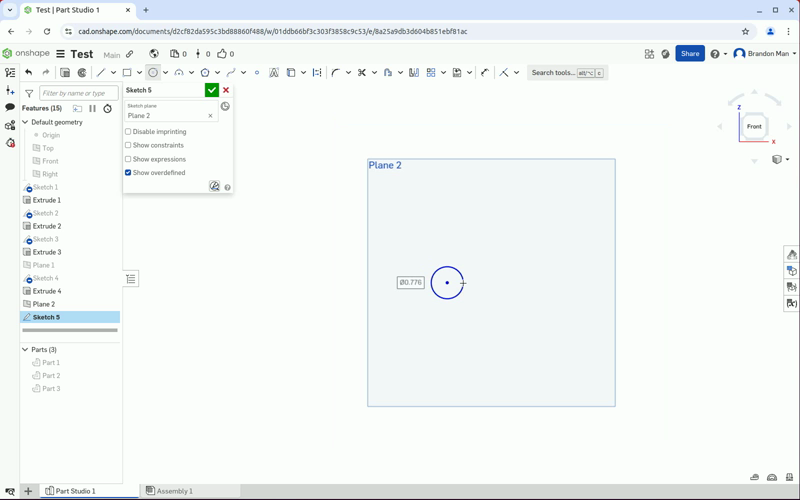
scroll(-6)
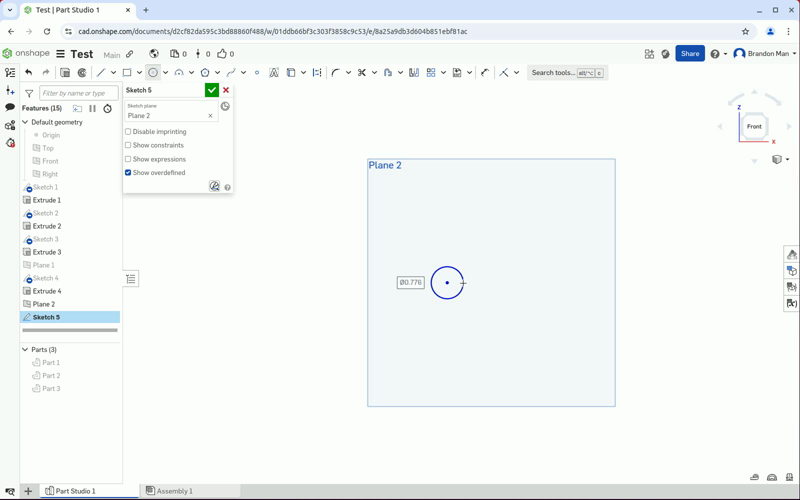
scroll(-6)
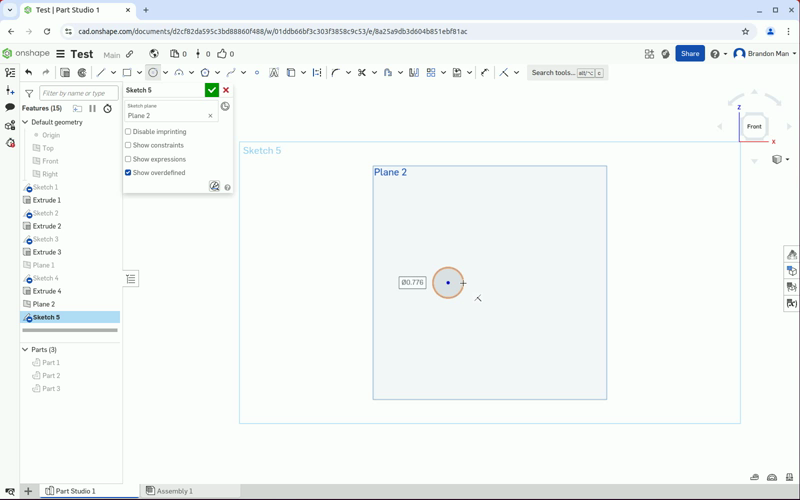
scroll(-6)
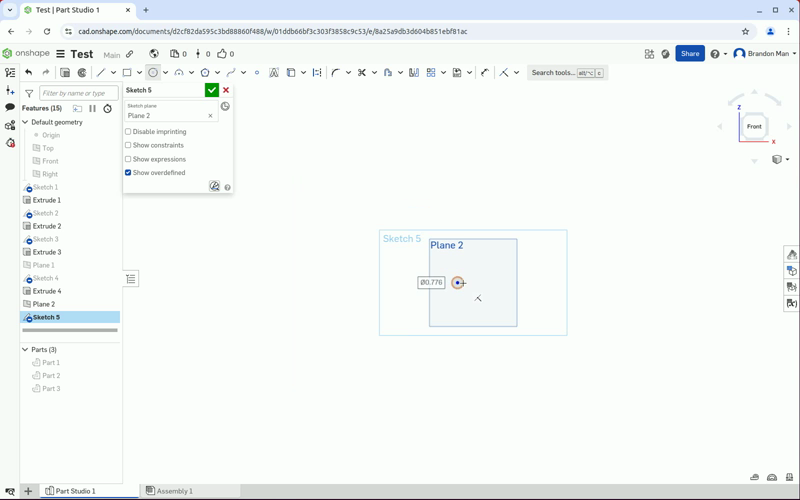
scroll(-6)
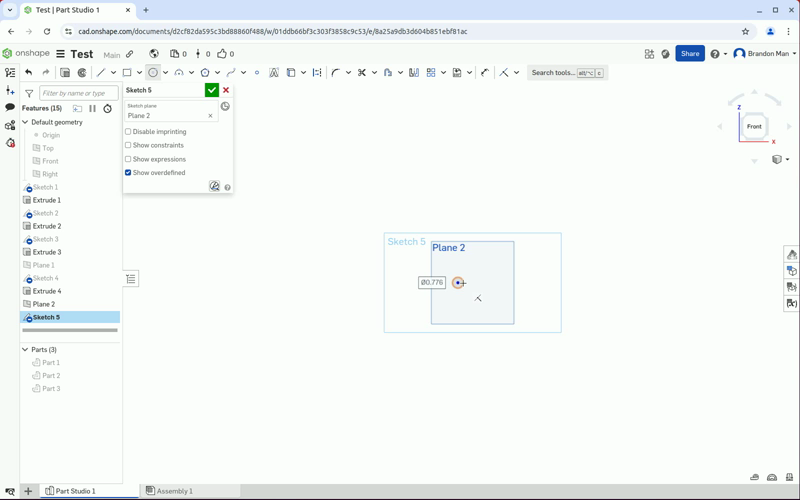
scroll(-6)
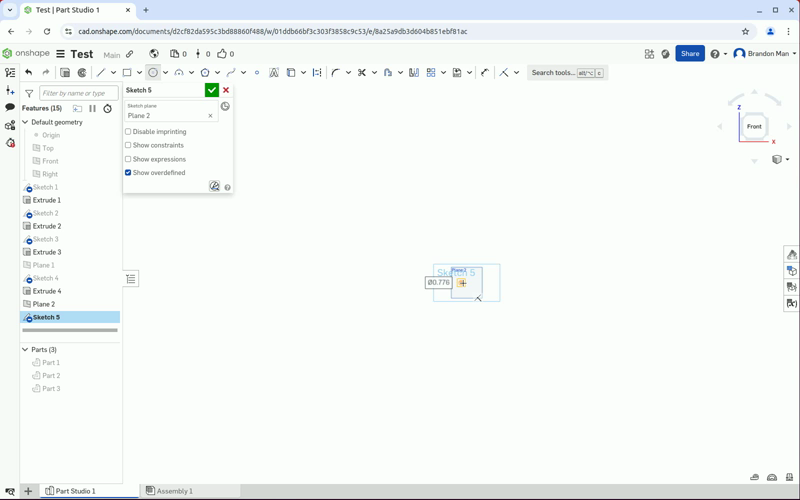
key(esc)
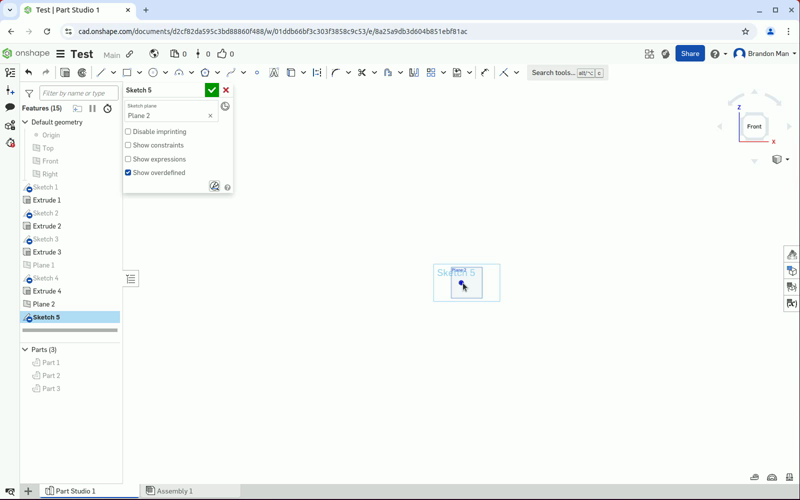
mouse_move(461, 283)
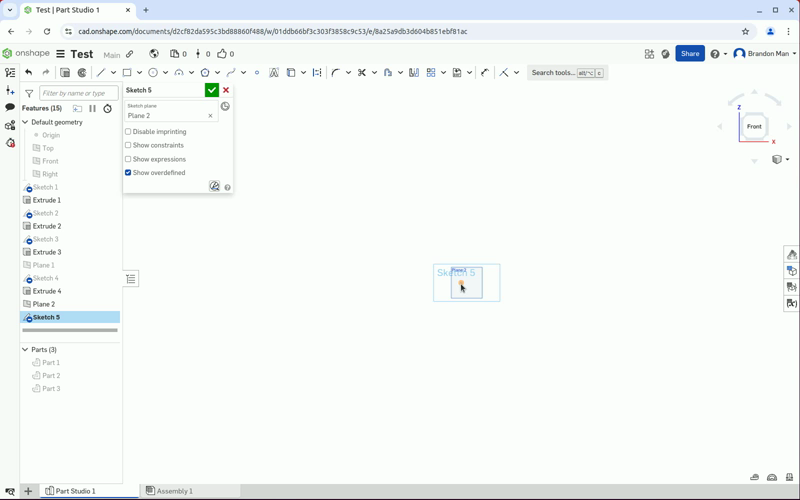
scroll(6)
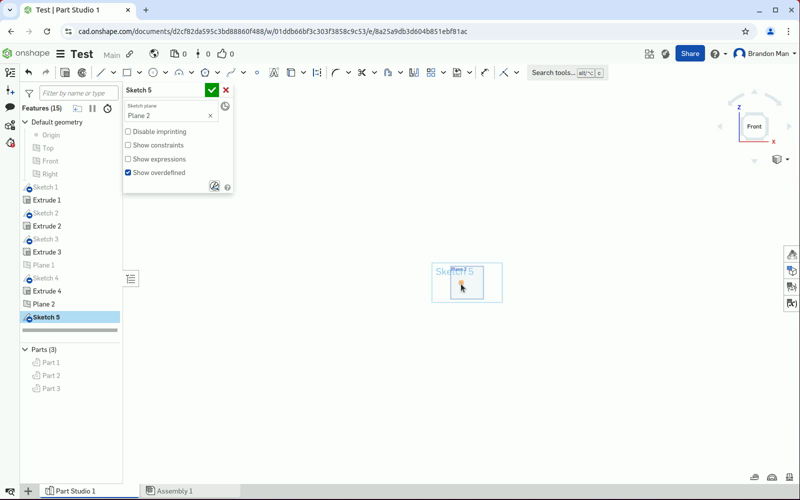
scroll(6)
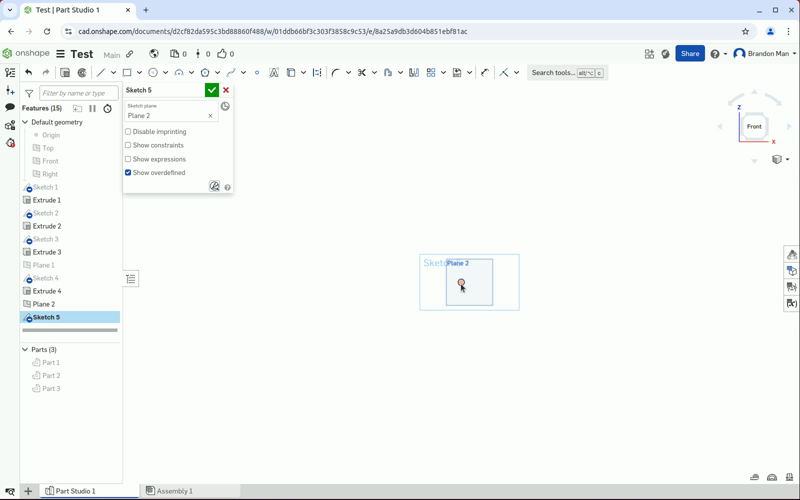
scroll(6)
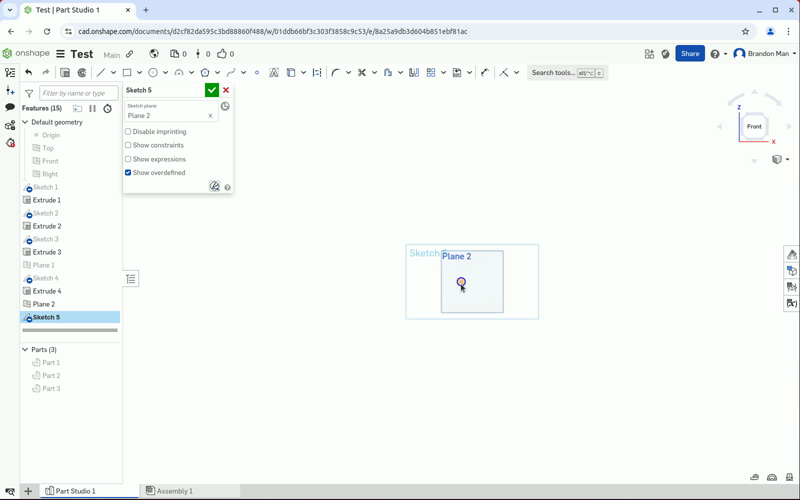
scroll(6)
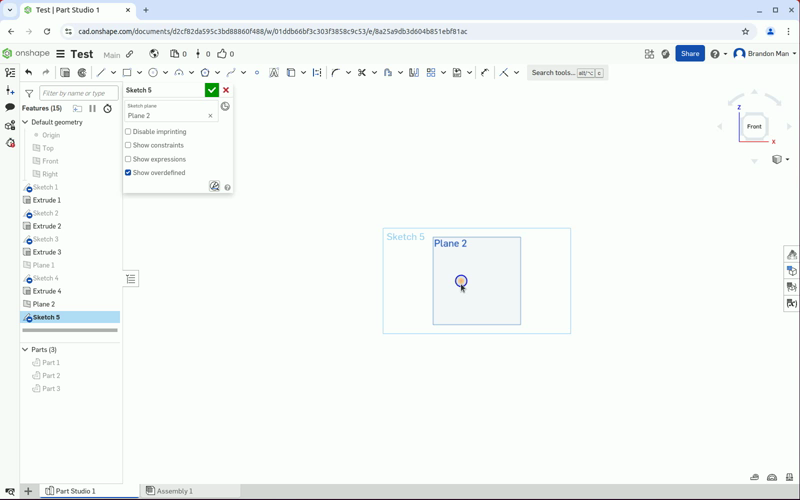
scroll(6)
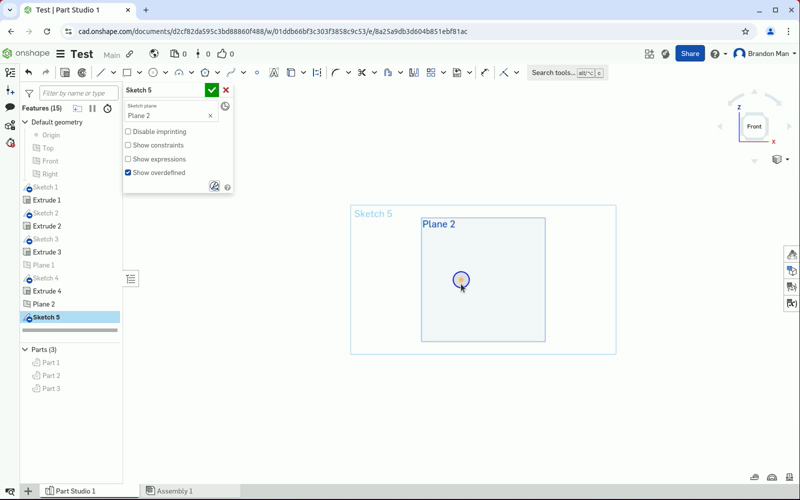
scroll(6)
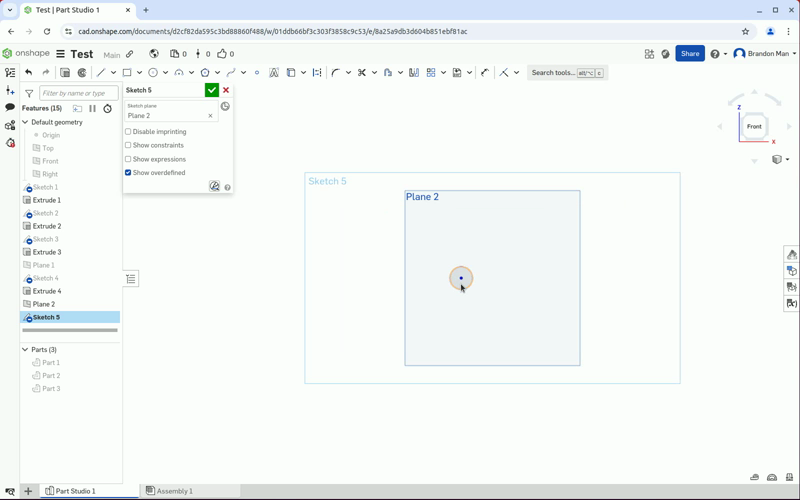
scroll(6)
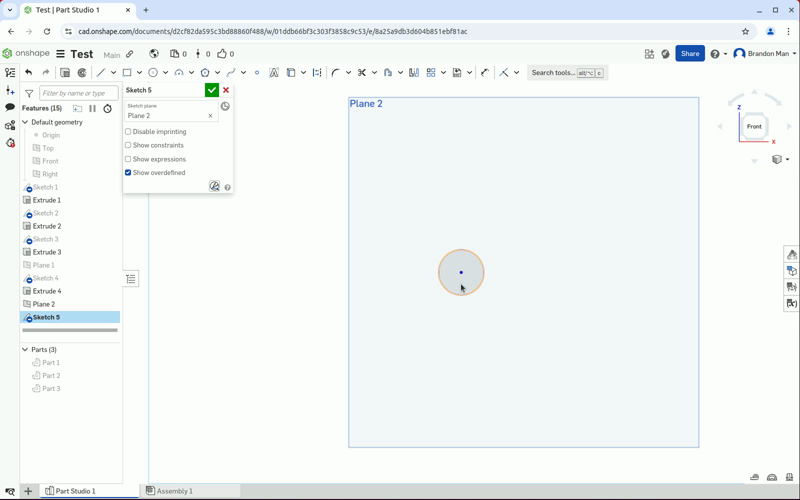
click(461, 283)
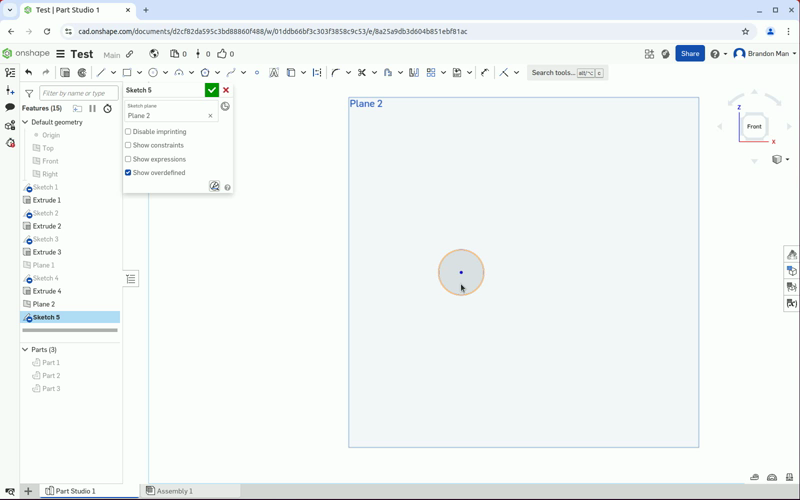
scroll(-6)
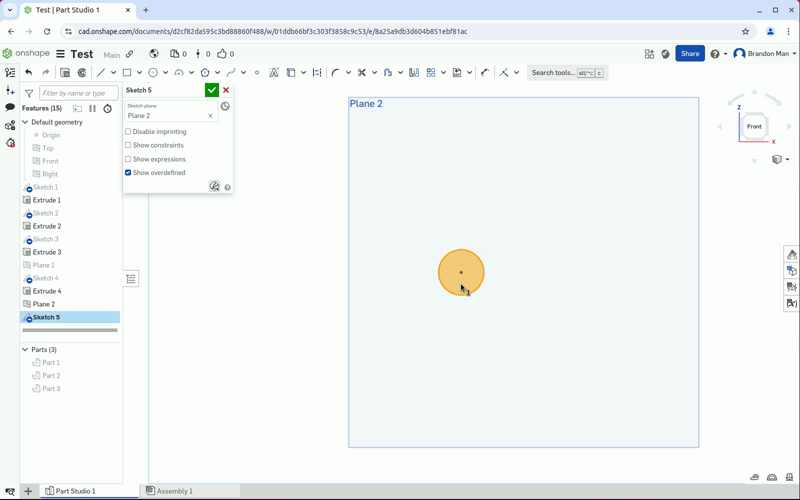
scroll(-6)
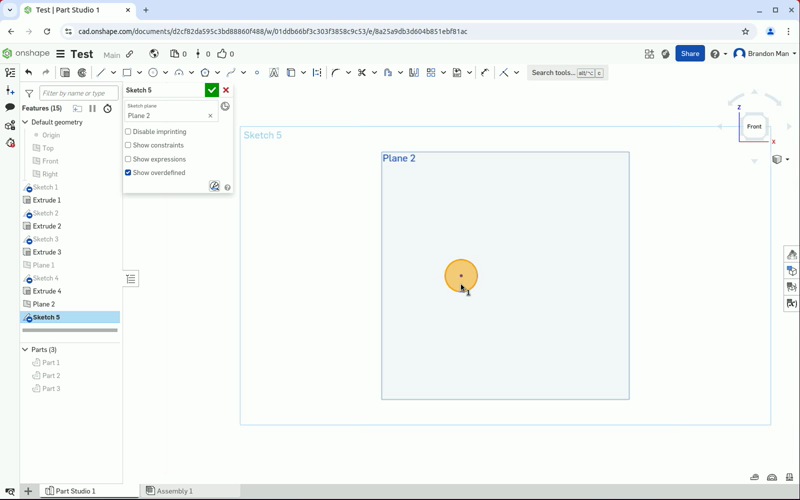
scroll(-6)
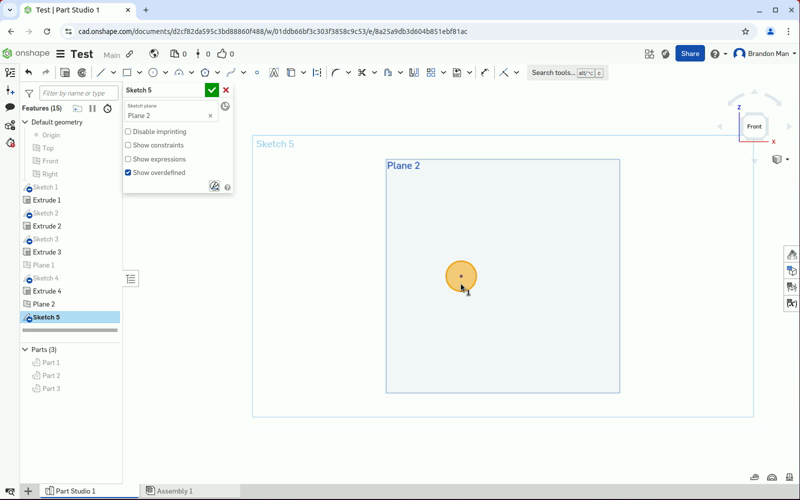
scroll(-6)
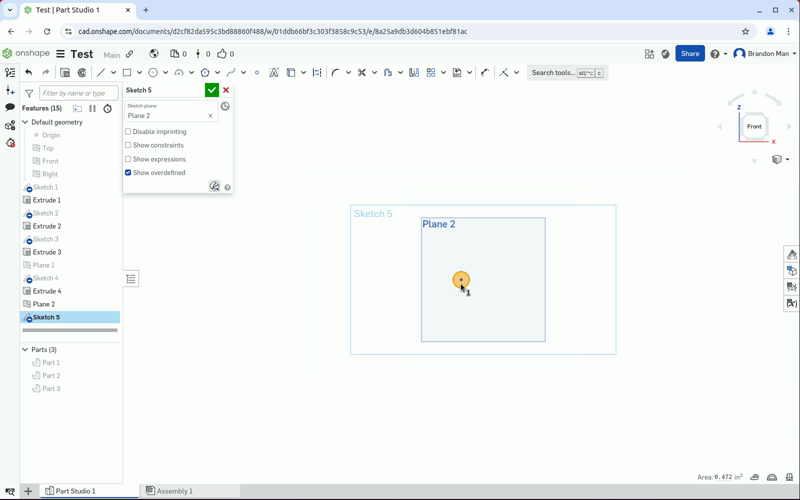
scroll(-6)
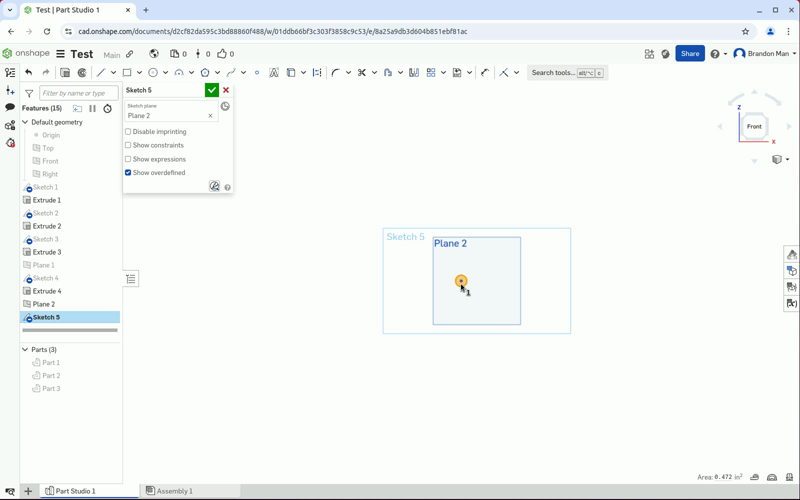
scroll(-6)
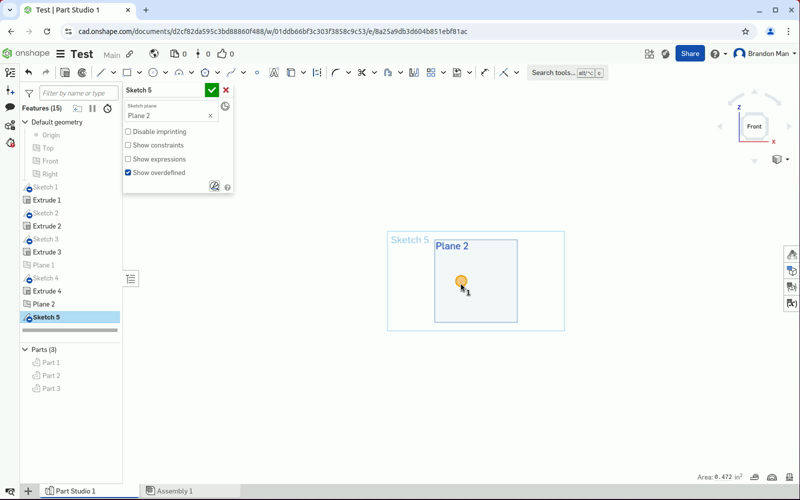
scroll(-6)
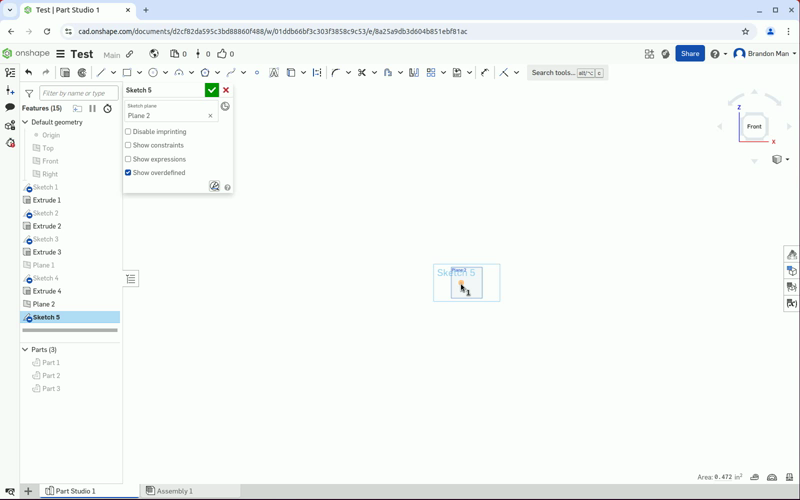
mouse_move(73, 352)
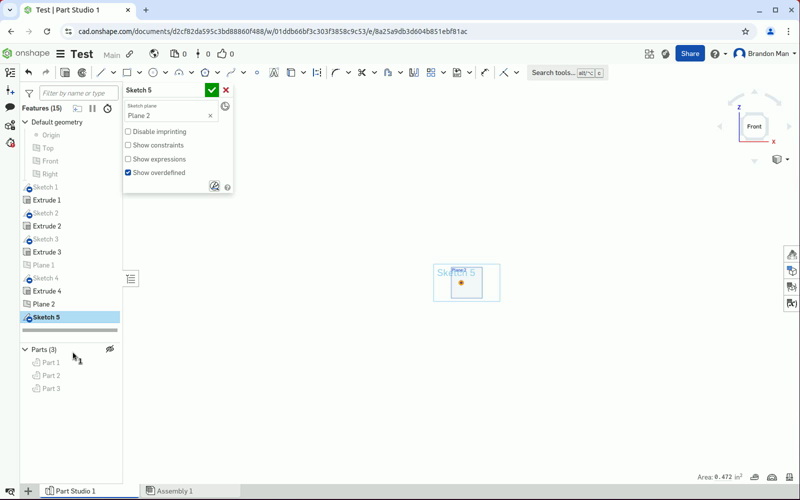
key(shift+y)
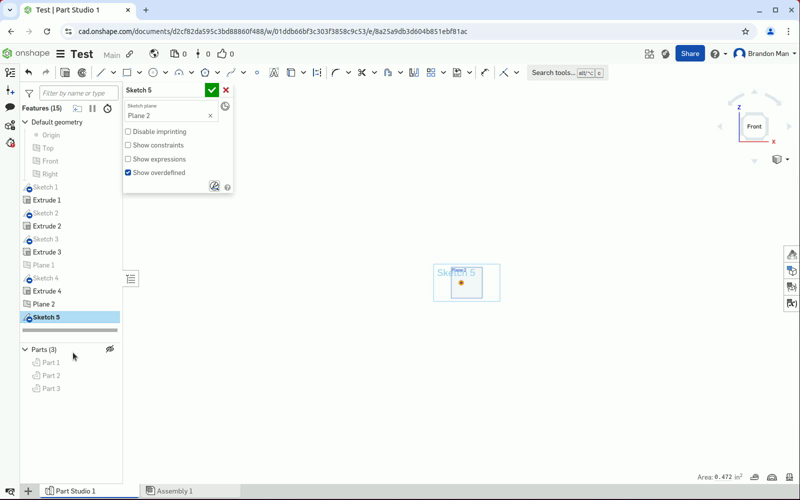
key(shift+e)
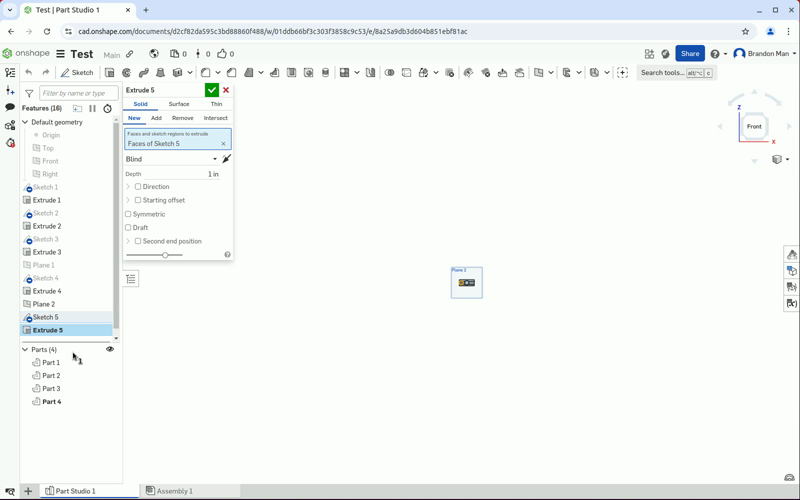
mouse_move(143, 106)
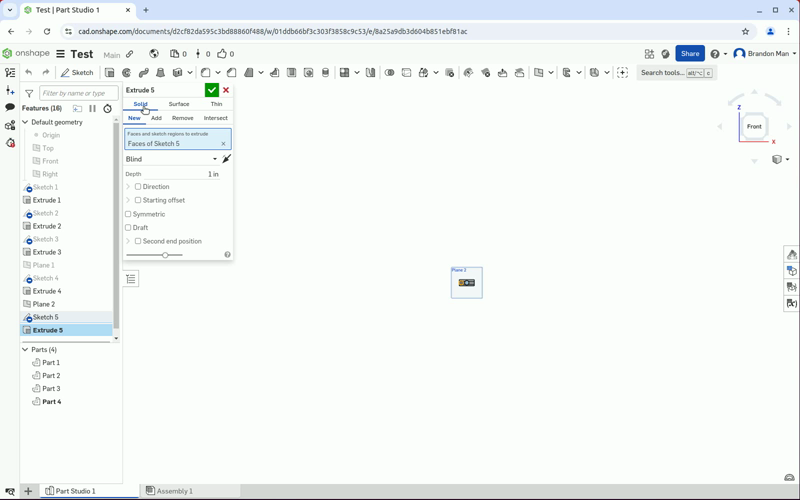
click(143, 106)
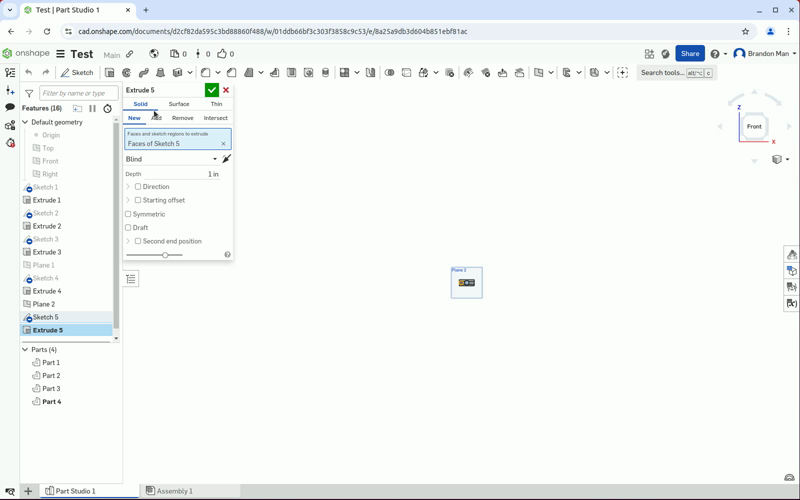
mouse_move(186, 120)
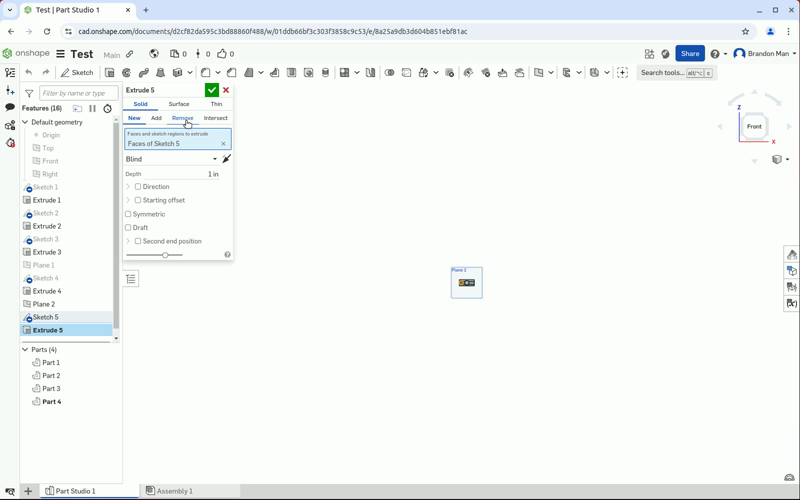
click(186, 120)
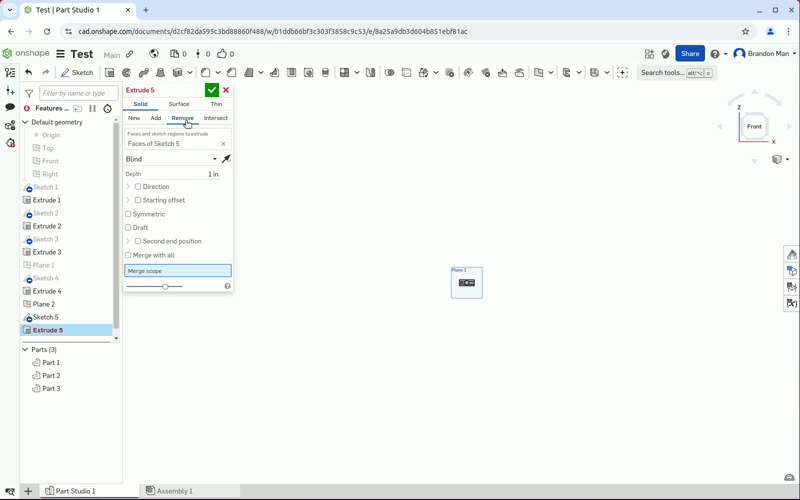
key(tab, 4)
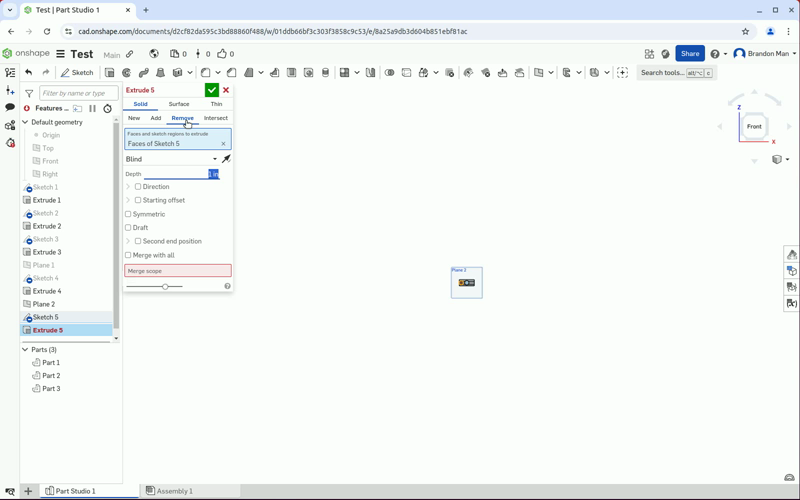
text(22.868)
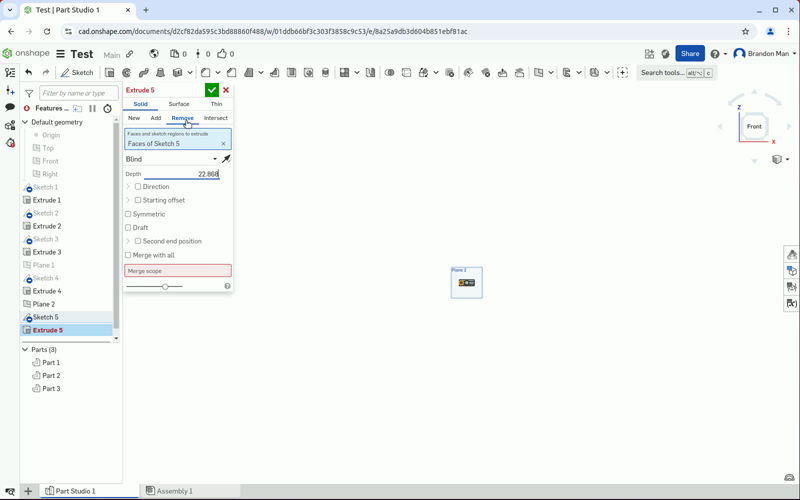
key(tab, 6)
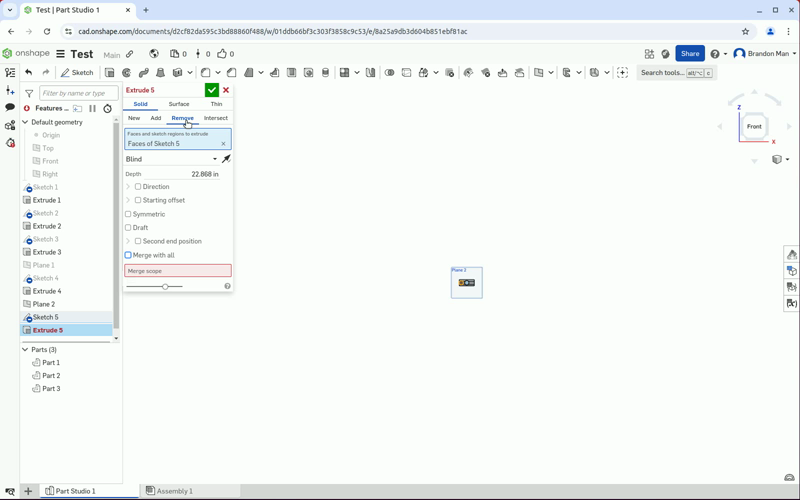
key(space)
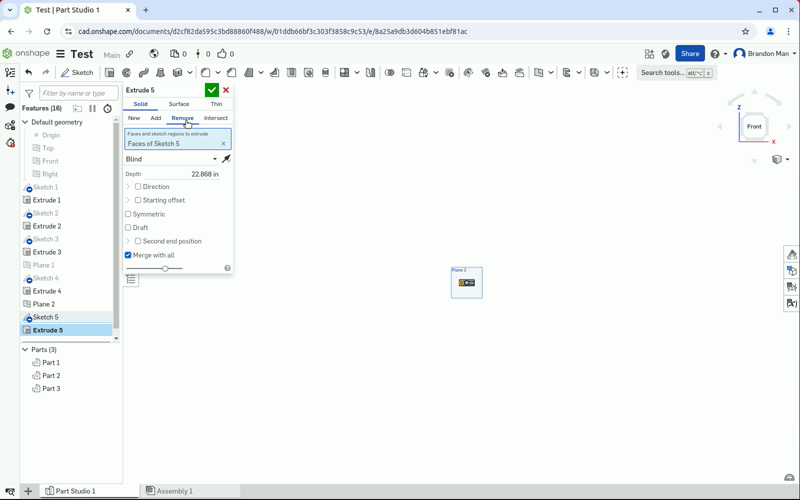
key(enter)
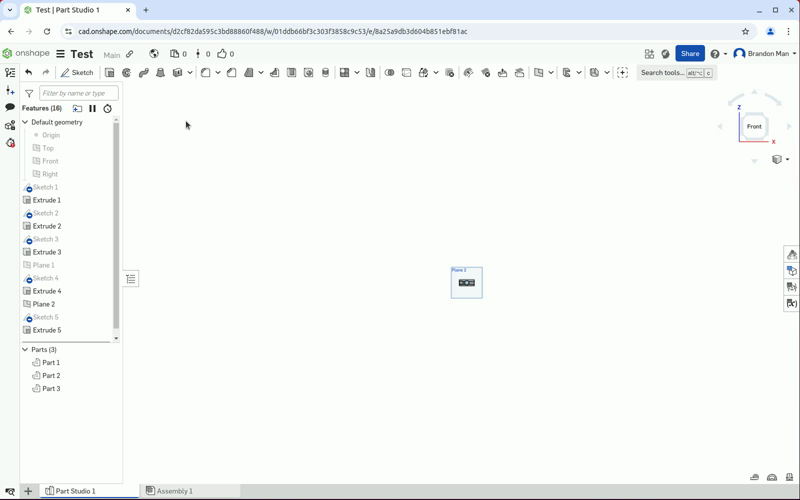
key(shift+h)
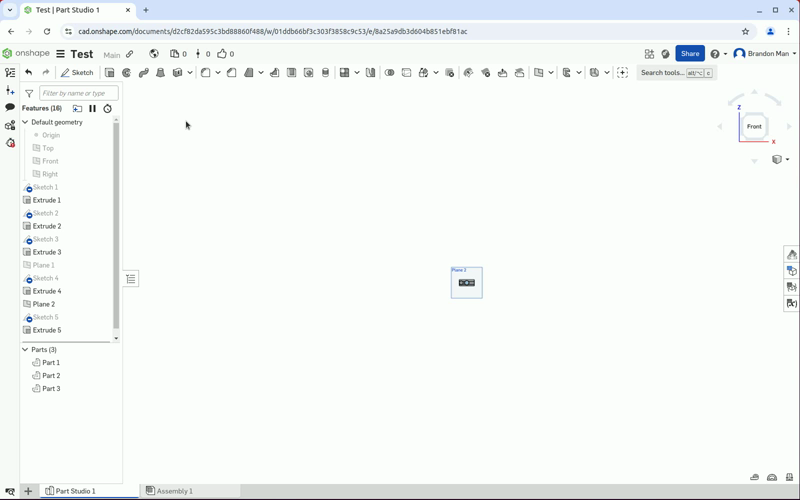
key(shift+h)
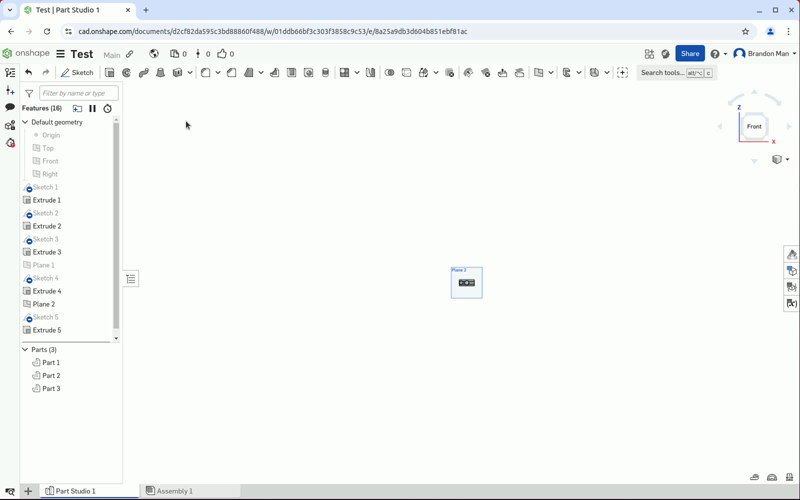
mouse_move(69, 189)
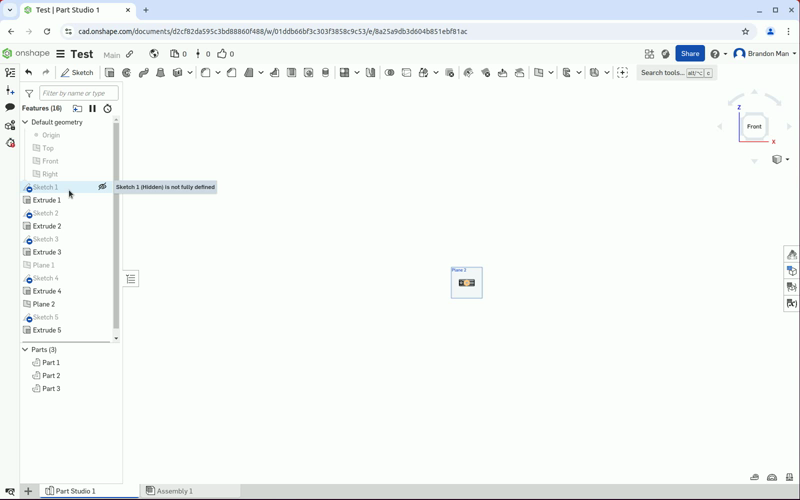
click(69, 189)
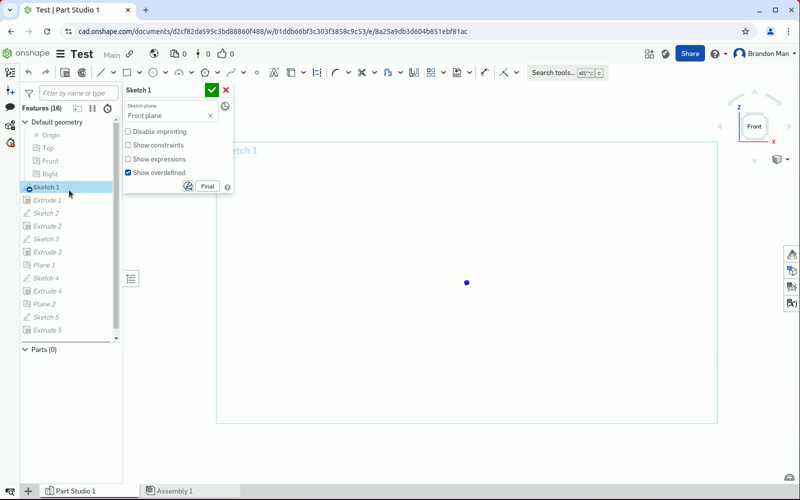
mouse_move(229, 92)
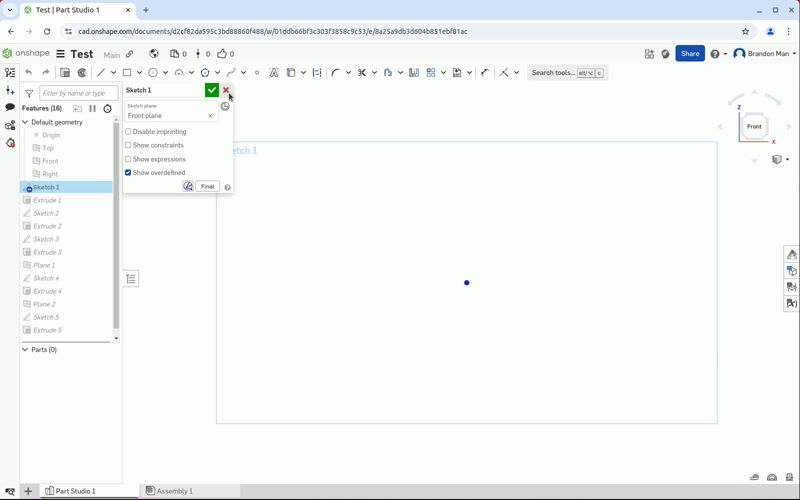
click(229, 92)
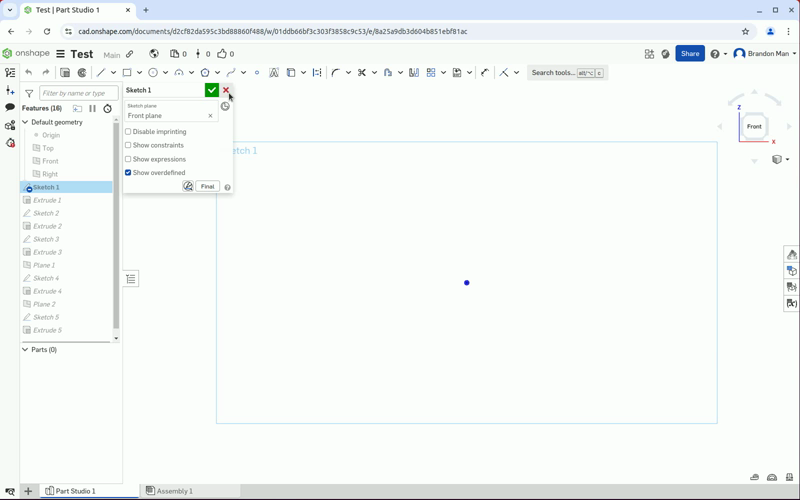
key(shift+s)
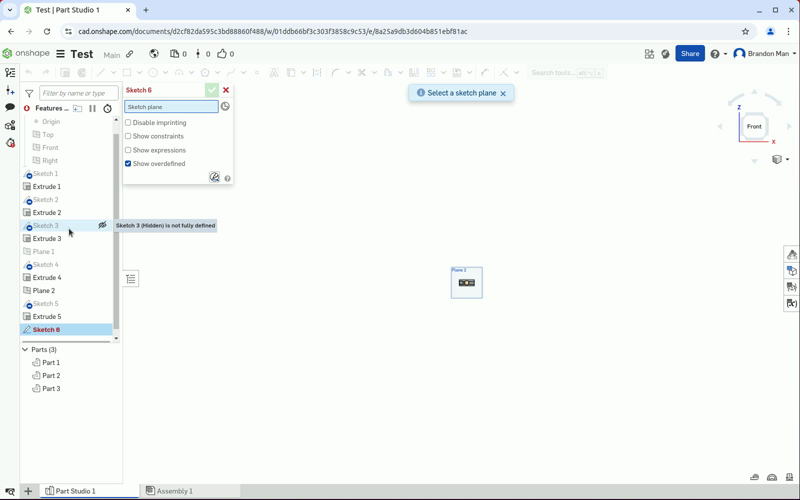
scroll(3)
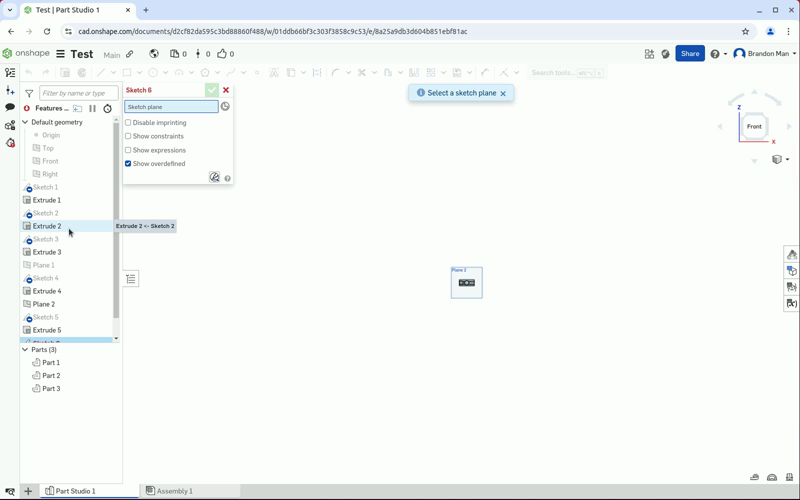
mouse_move(69, 163)
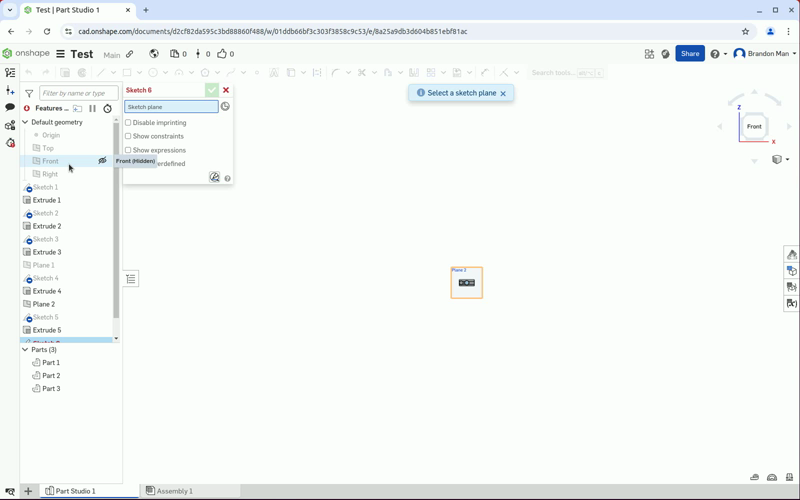
click(69, 163)
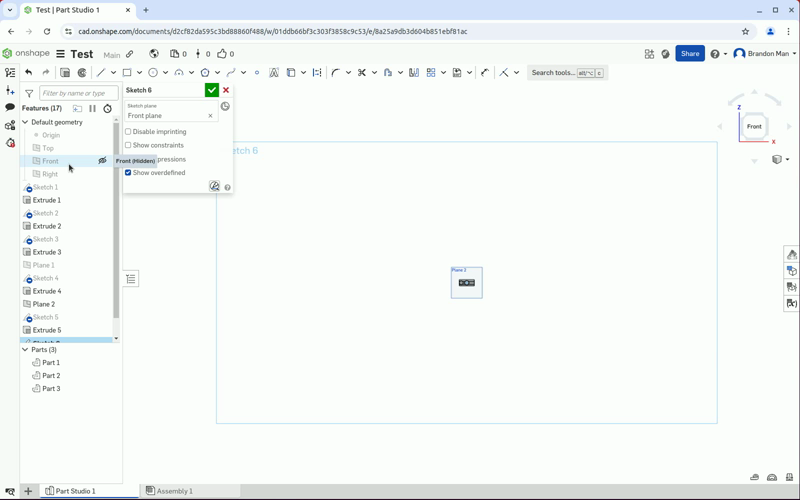
mouse_move(73, 352)
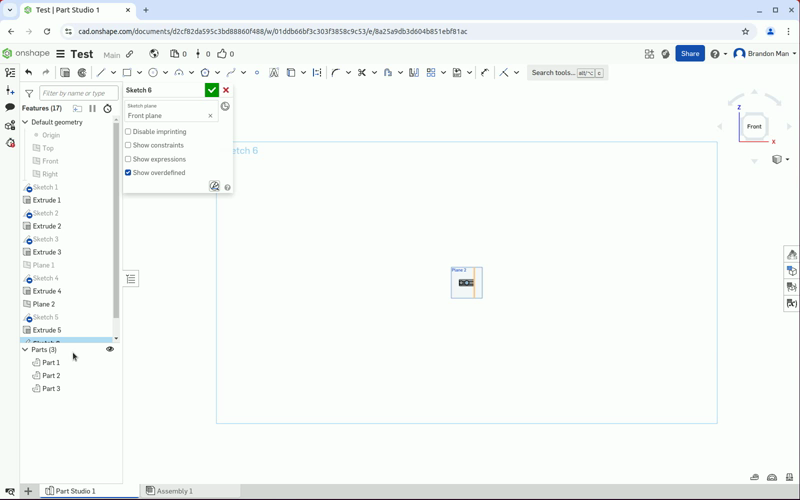
key(y)
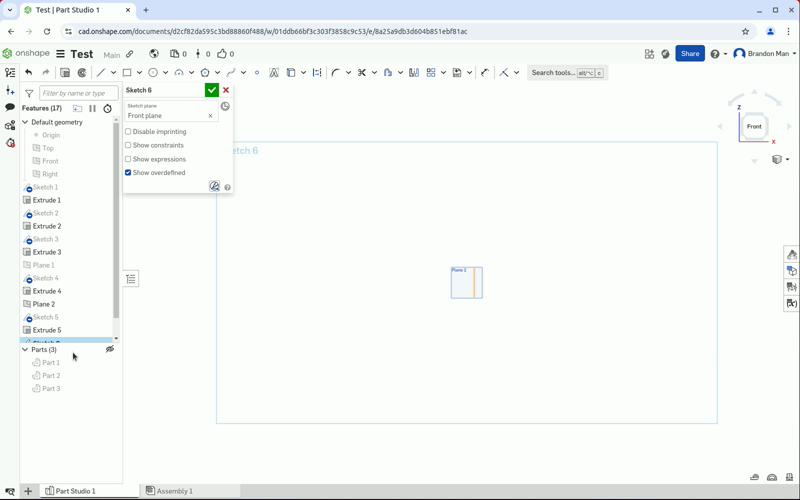
key(c)
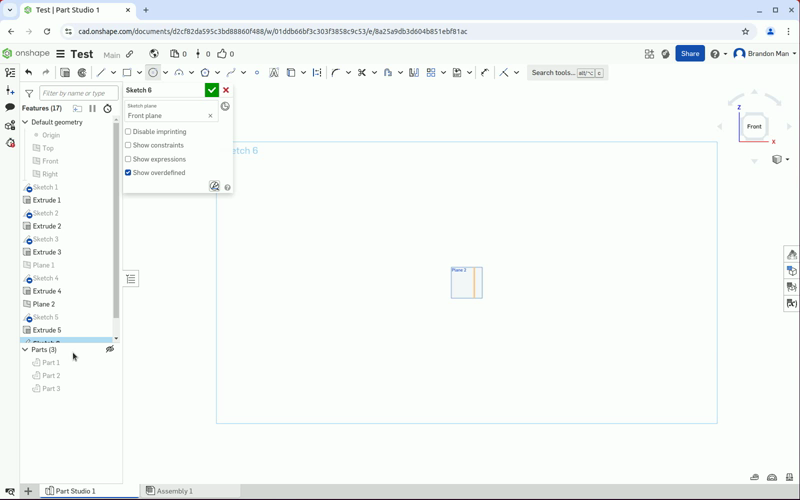
key_down(shift)
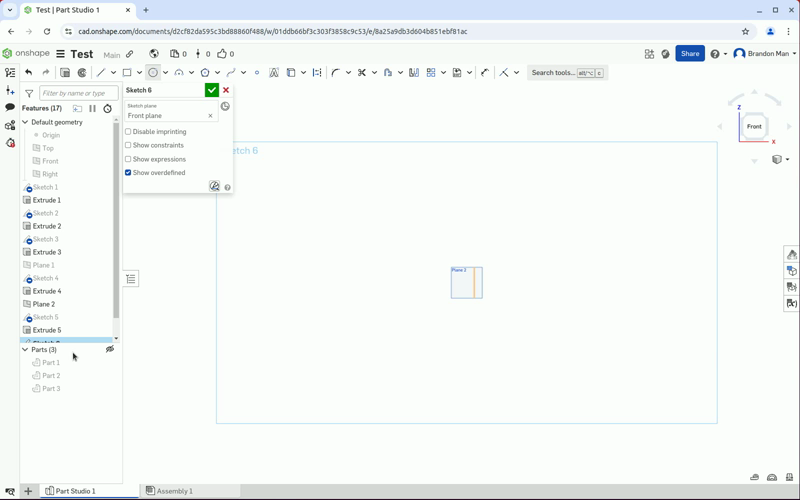
mouse_move(461, 282)
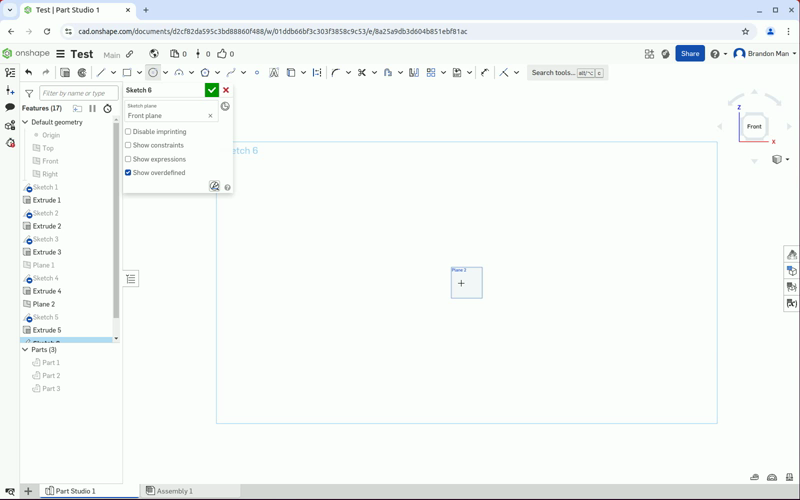
click(461, 282)
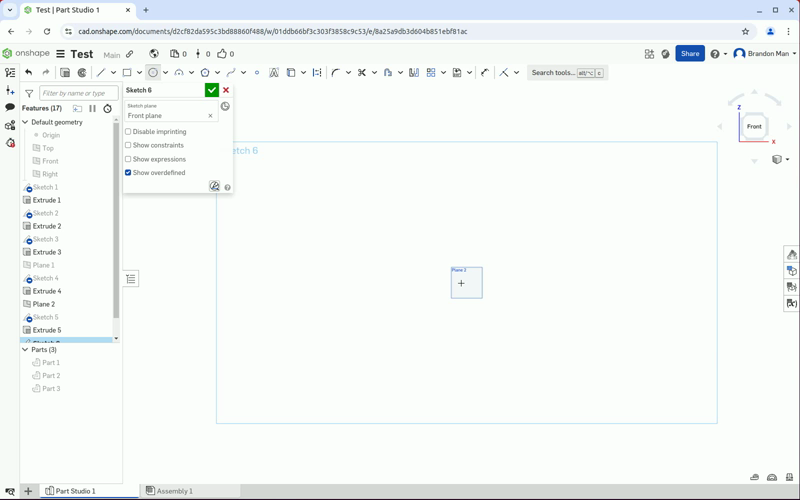
key_up(shift)
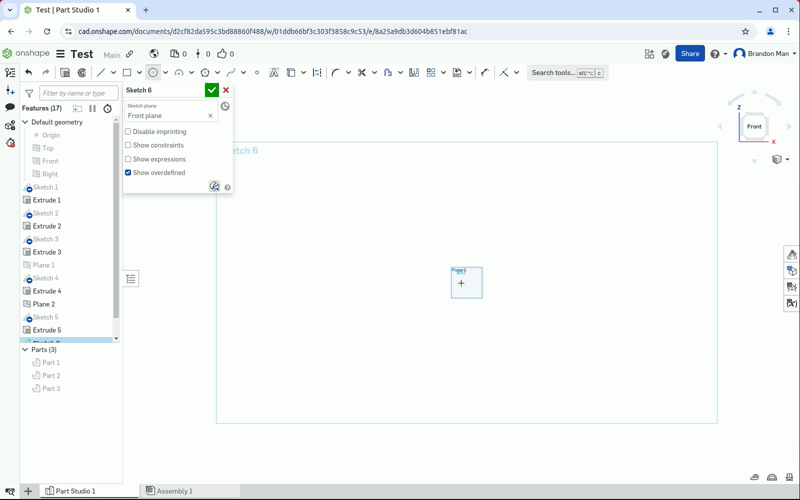
mouse_move(464, 282)
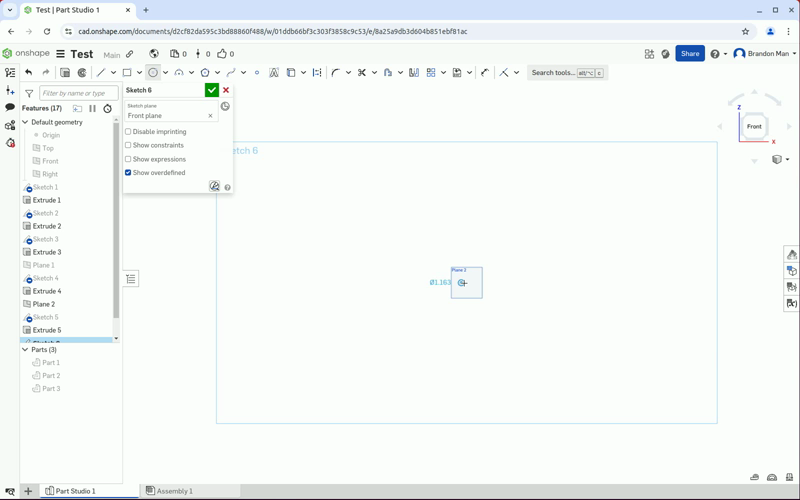
click(464, 282)
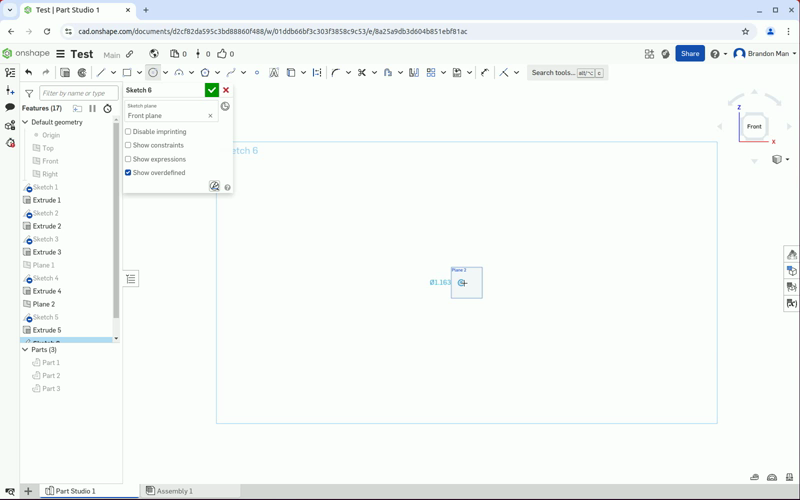
key(esc)
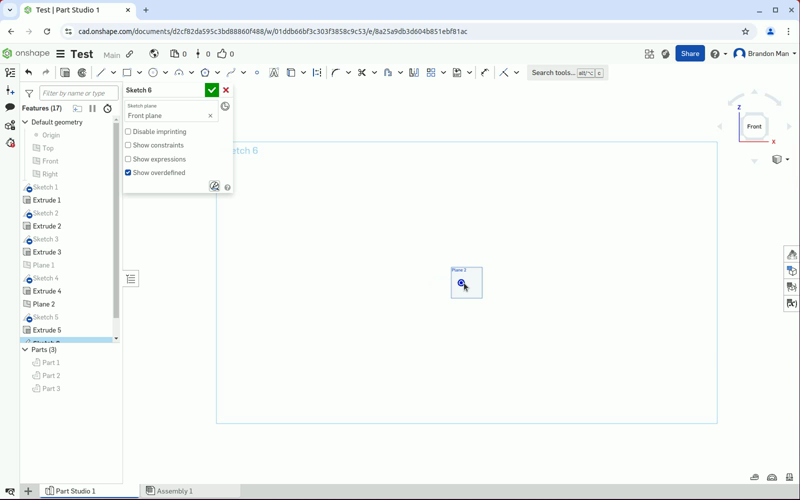
key(c)
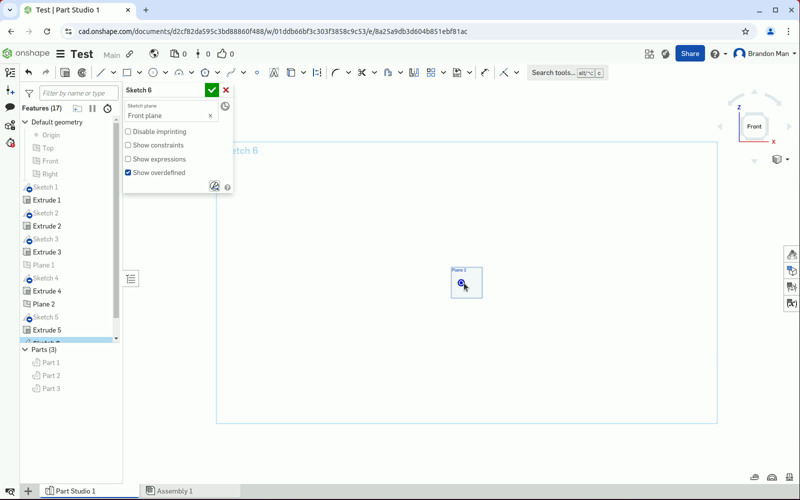
key_down(shift)
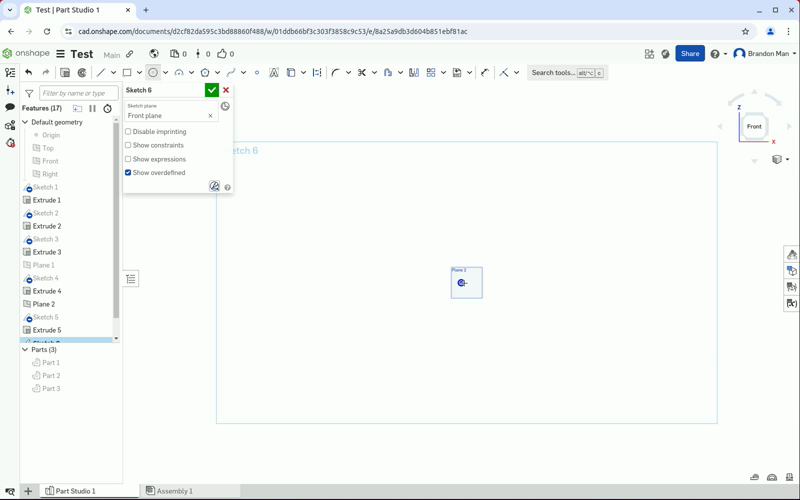
mouse_move(461, 282)
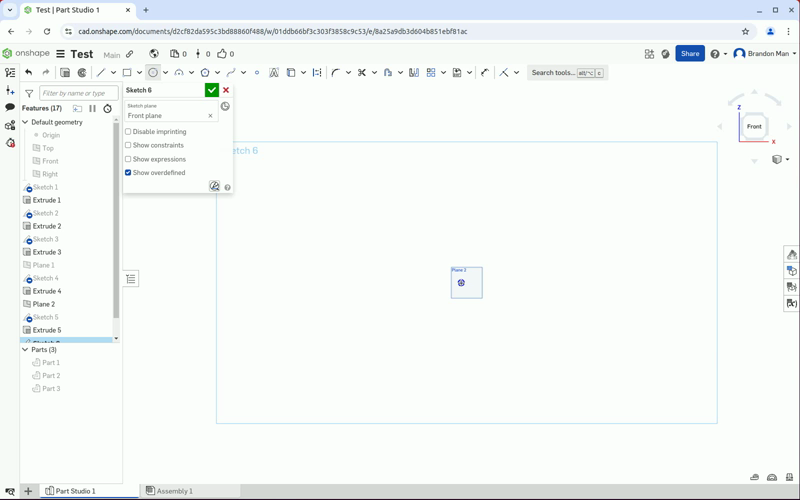
scroll(6)
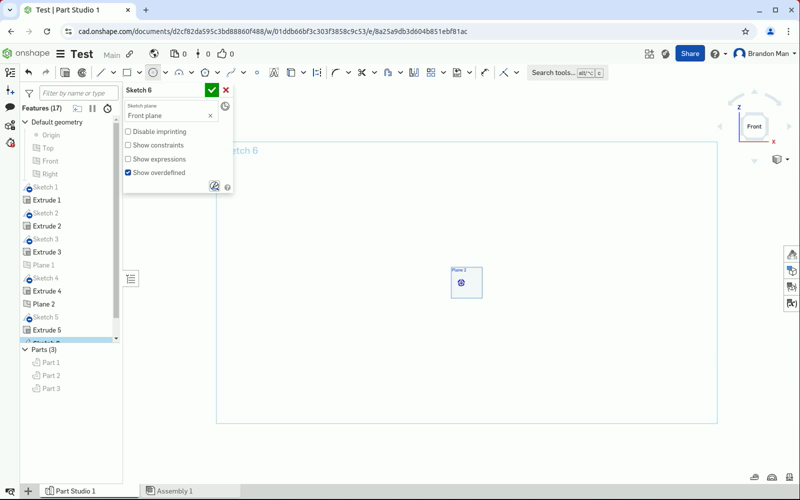
scroll(6)
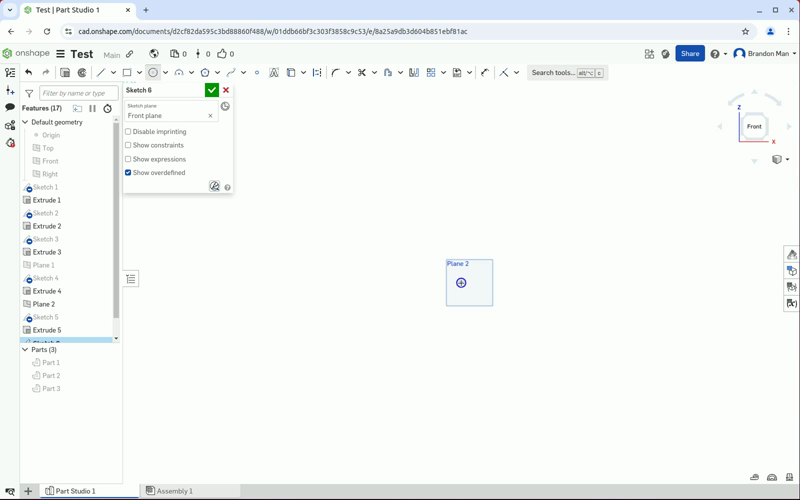
scroll(6)
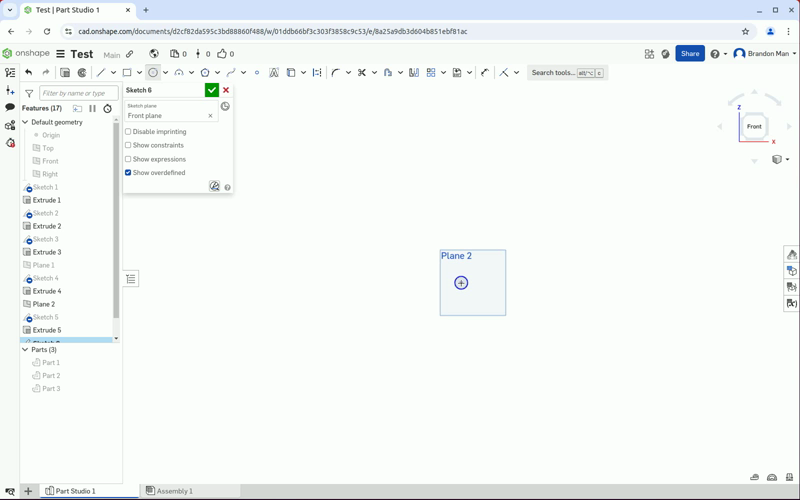
scroll(6)
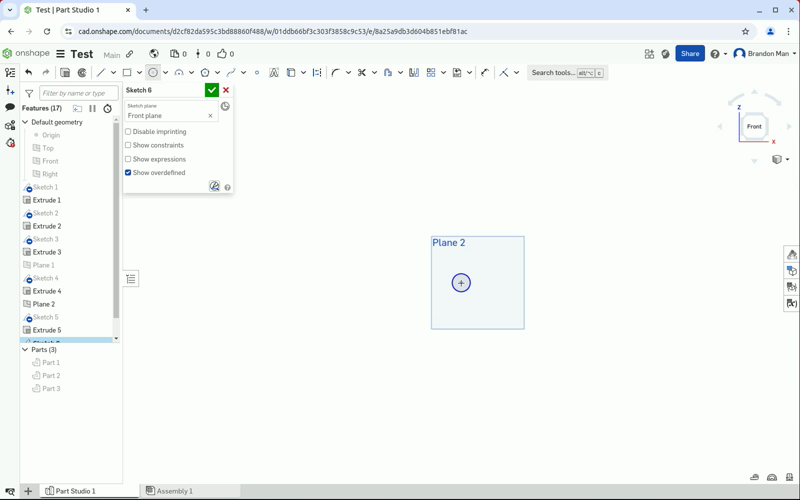
scroll(6)
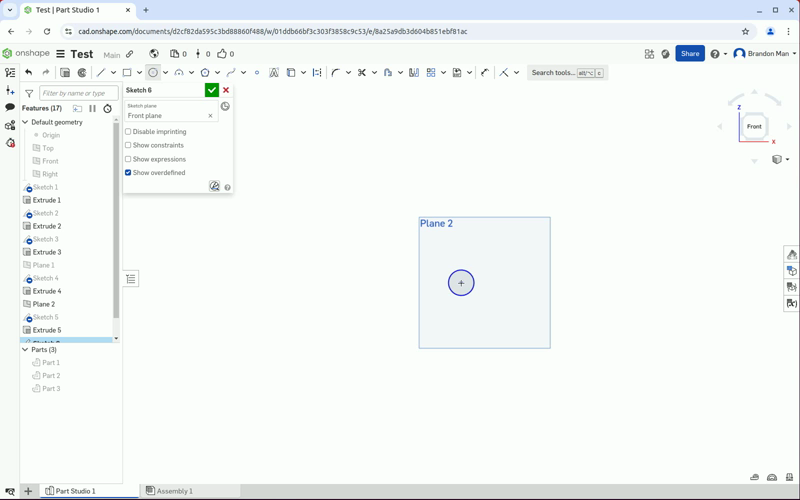
scroll(6)
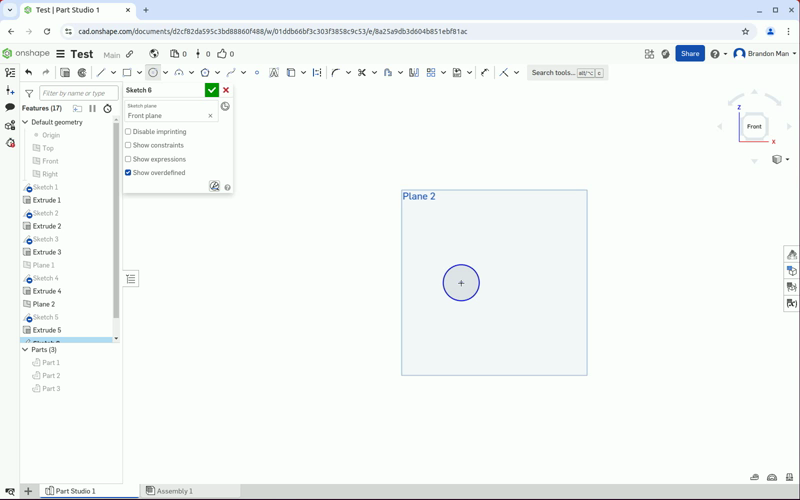
scroll(6)
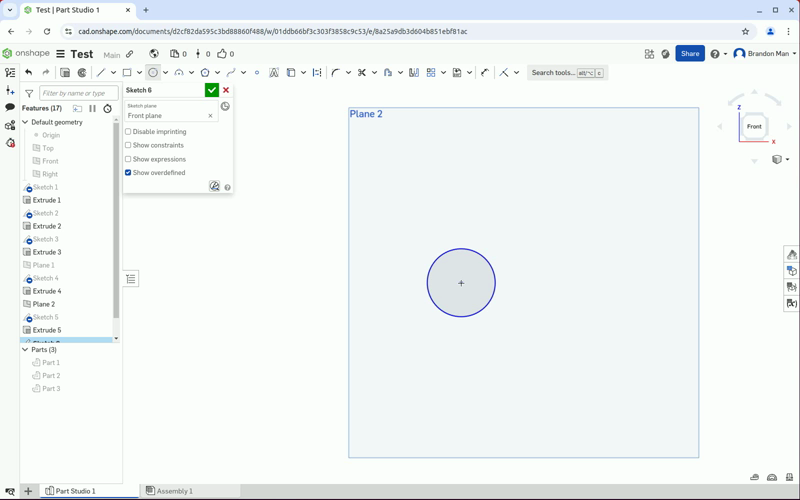
click(461, 282)
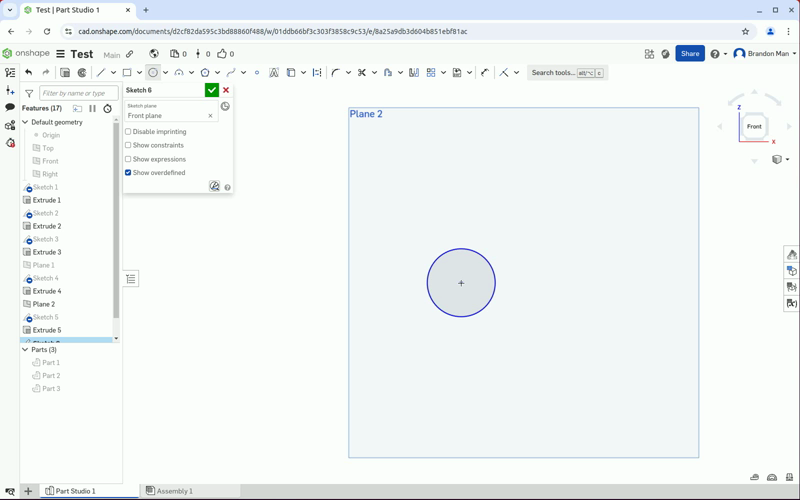
scroll(-6)
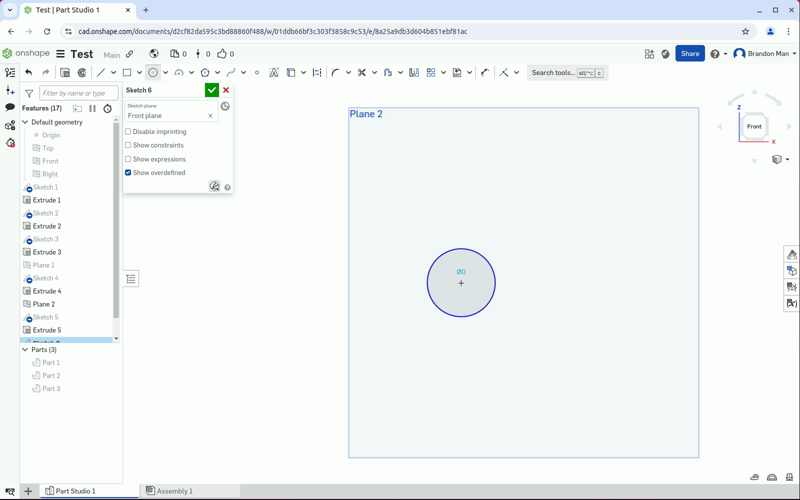
scroll(-6)
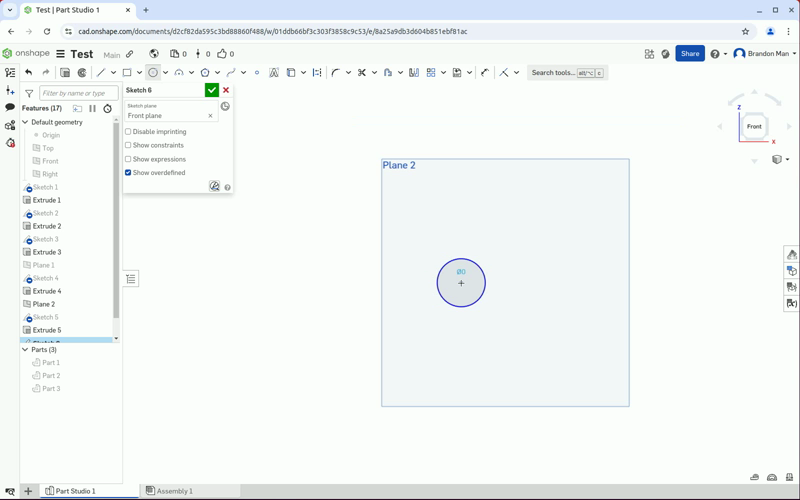
scroll(-6)
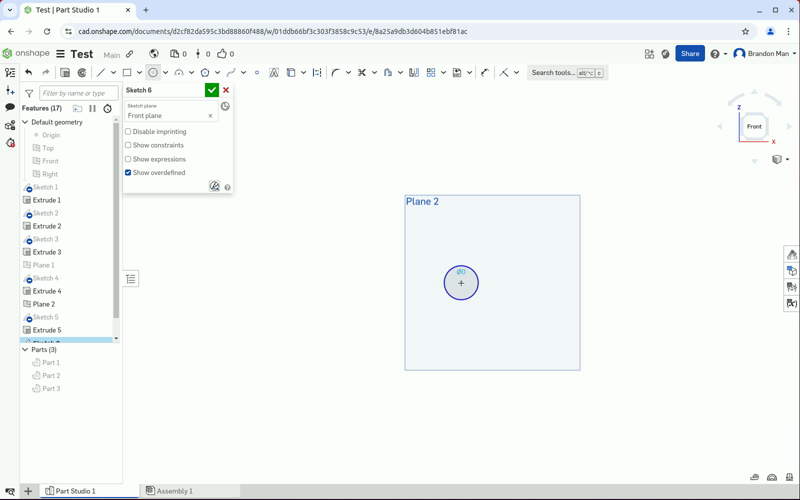
scroll(-6)
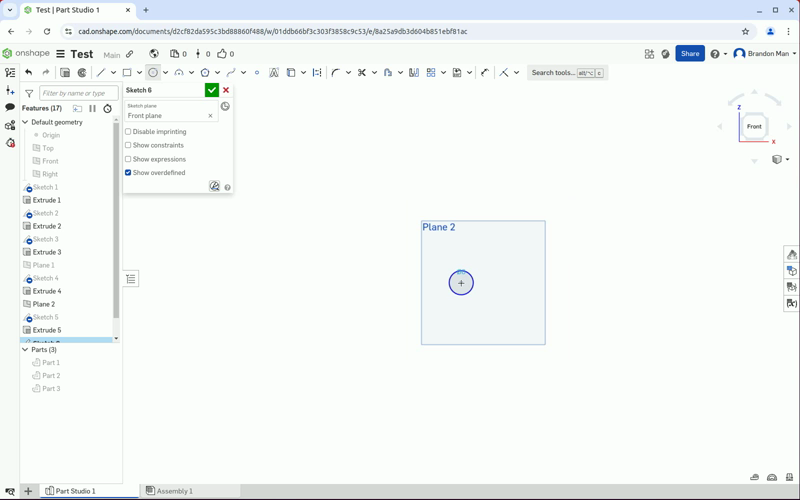
scroll(-6)
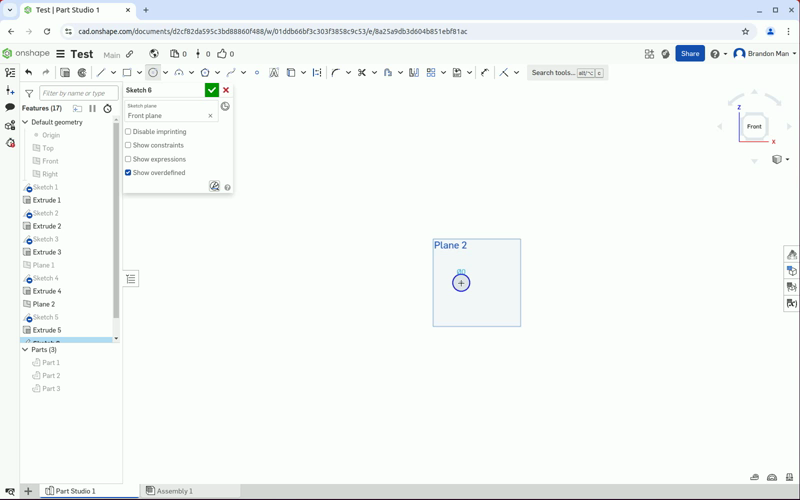
scroll(-6)
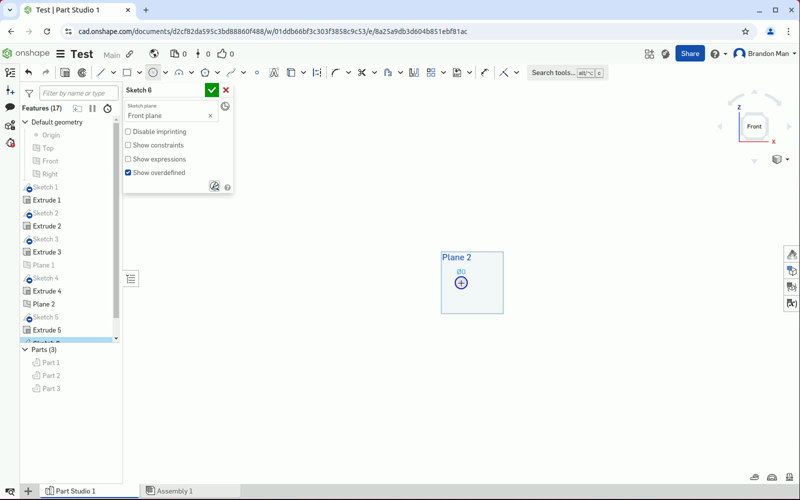
scroll(-6)
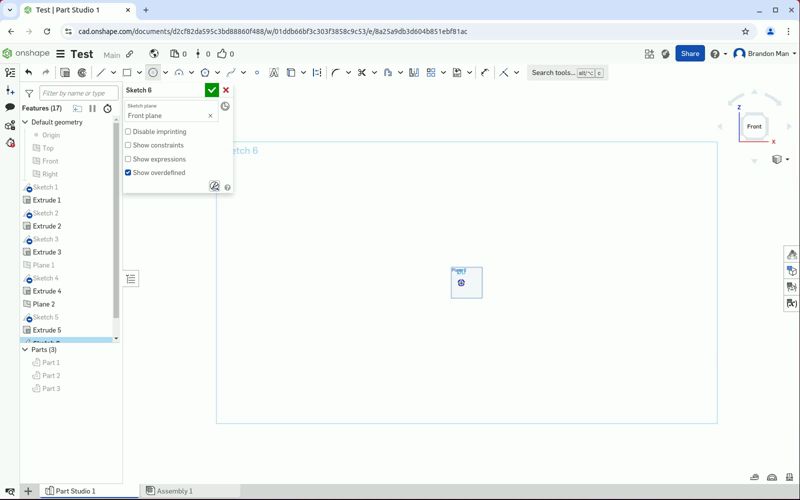
key_up(shift)
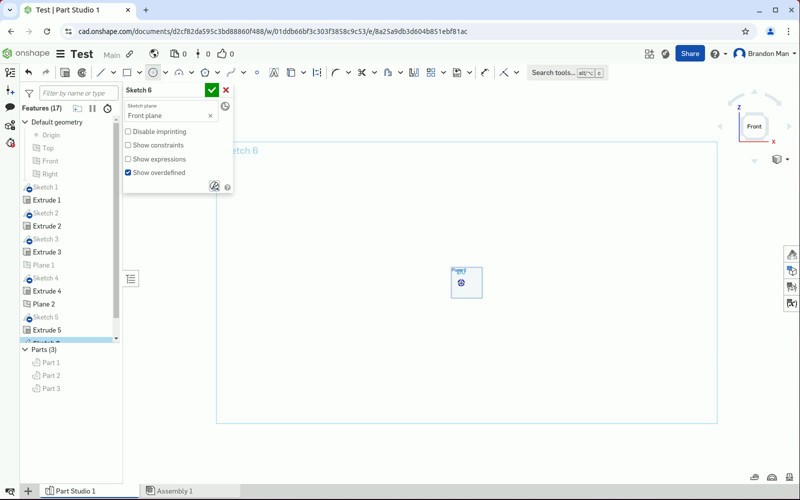
mouse_move(462, 282)
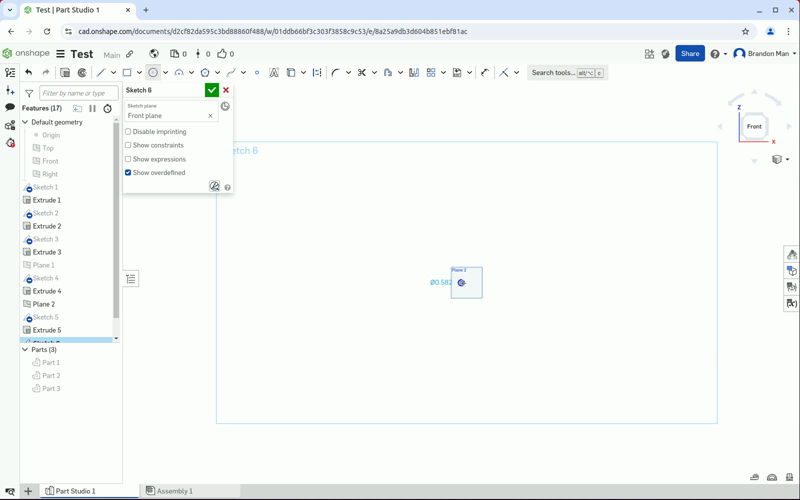
scroll(6)
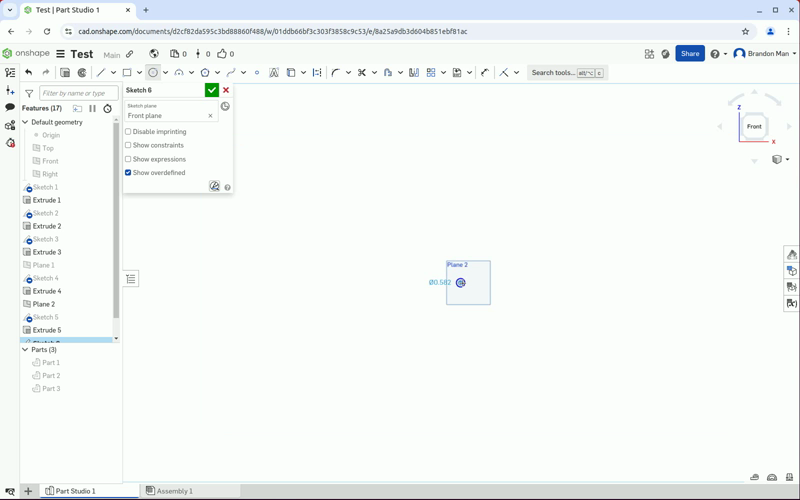
scroll(6)
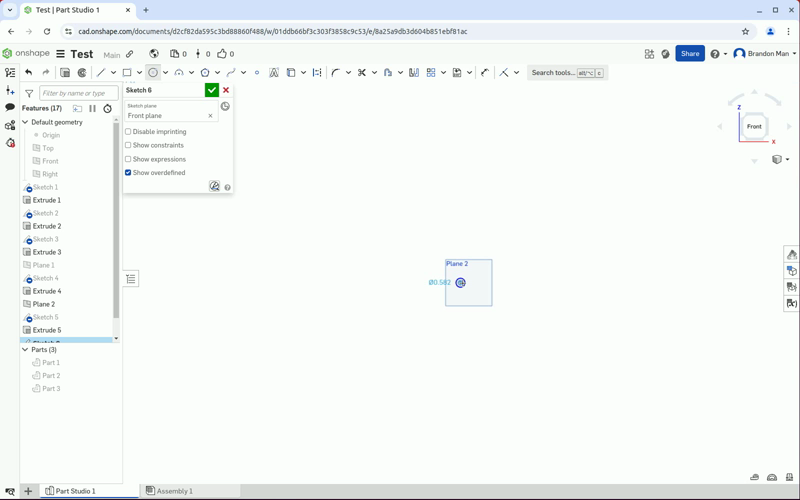
scroll(6)
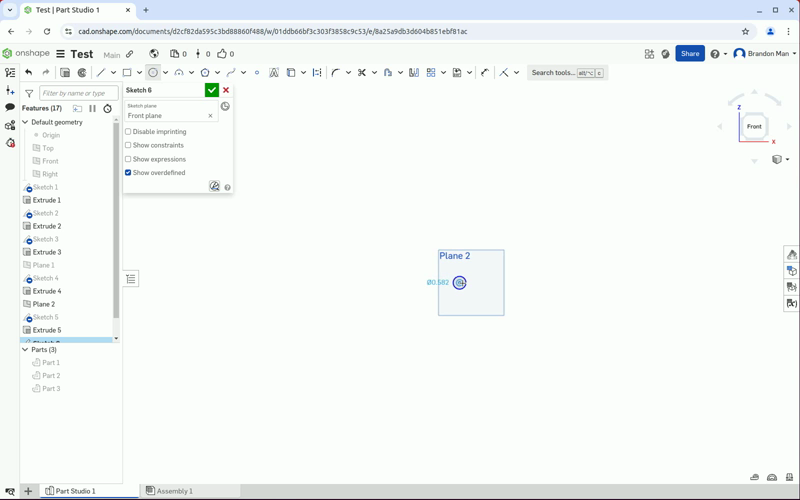
scroll(6)
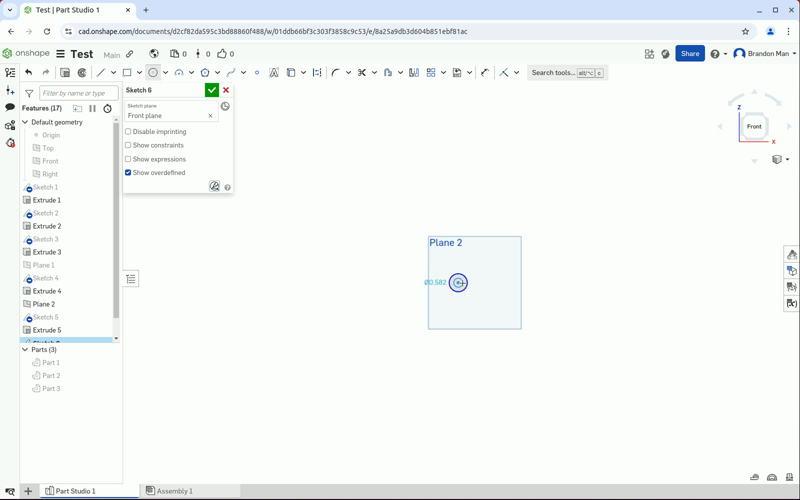
scroll(6)
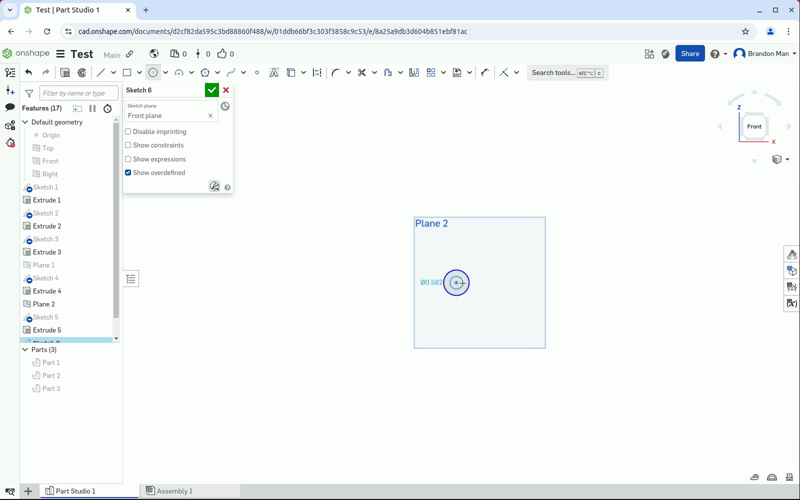
scroll(6)
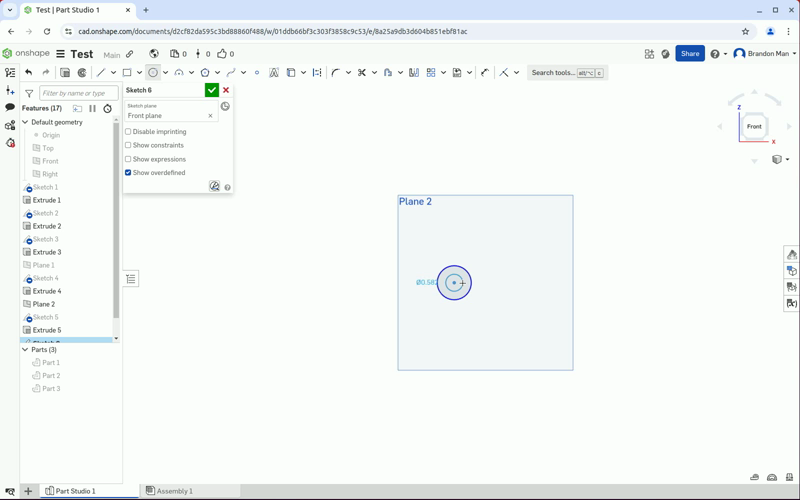
scroll(6)
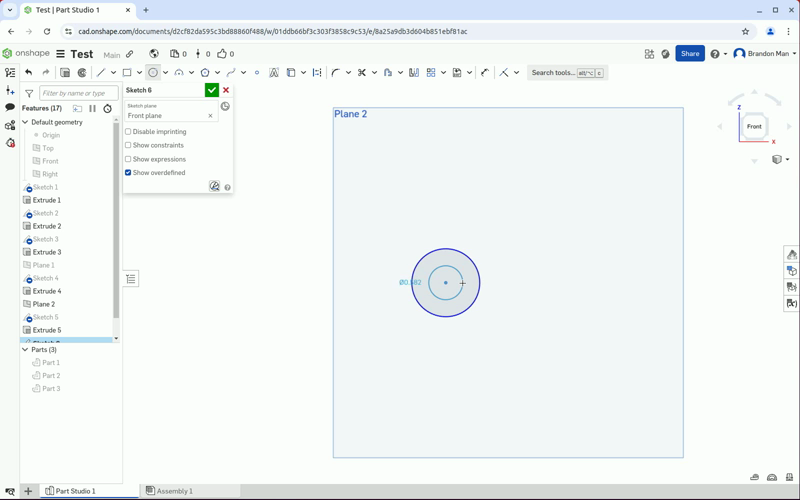
click(462, 282)
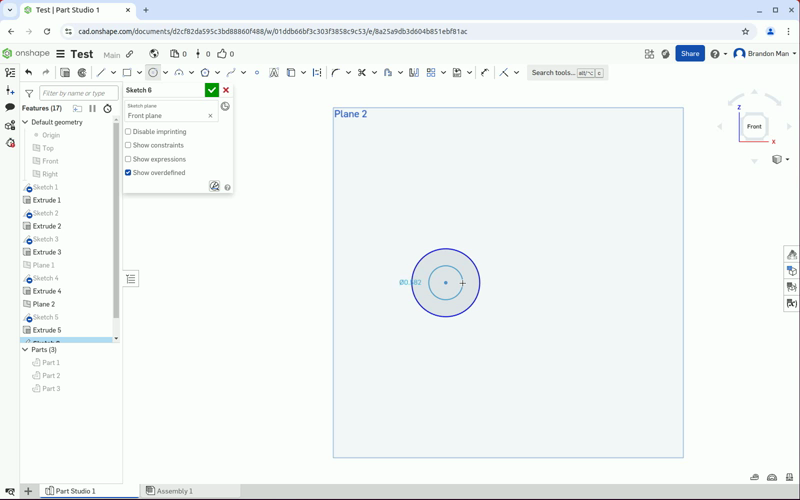
scroll(-6)
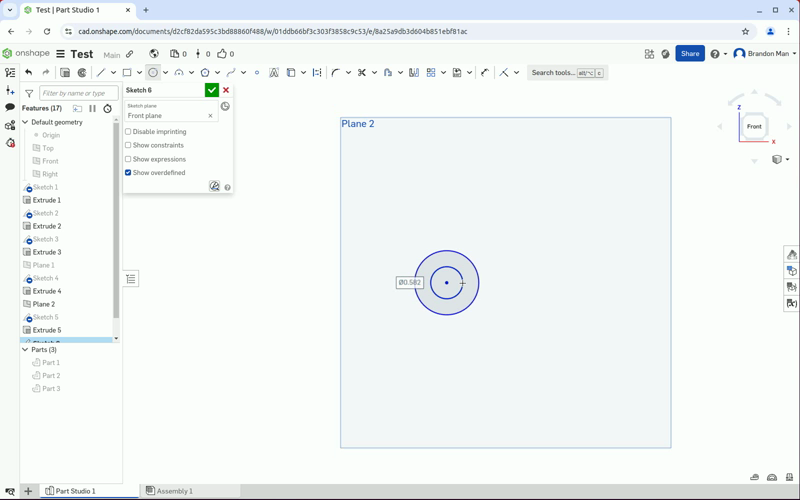
scroll(-6)
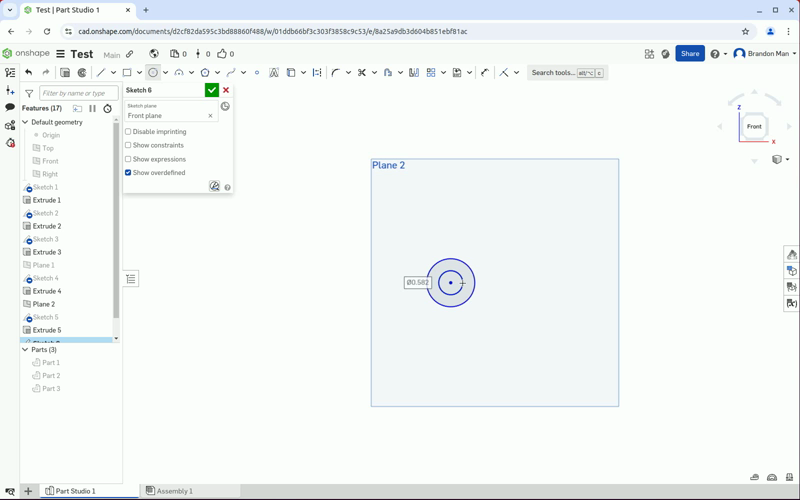
scroll(-6)
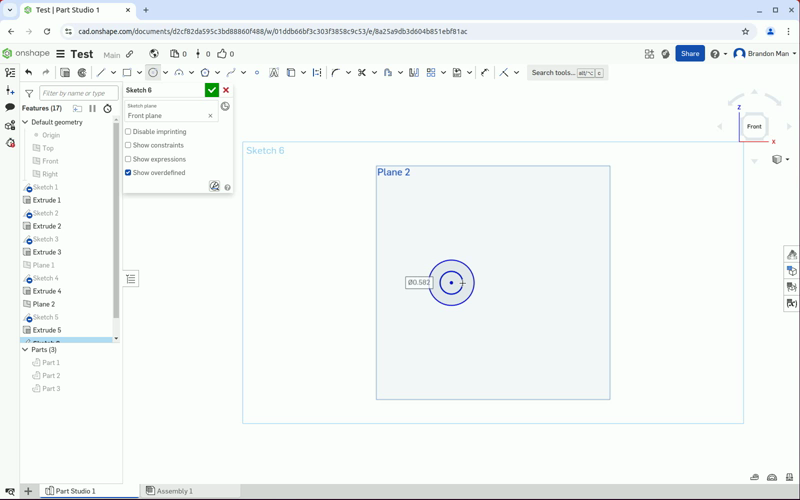
scroll(-6)
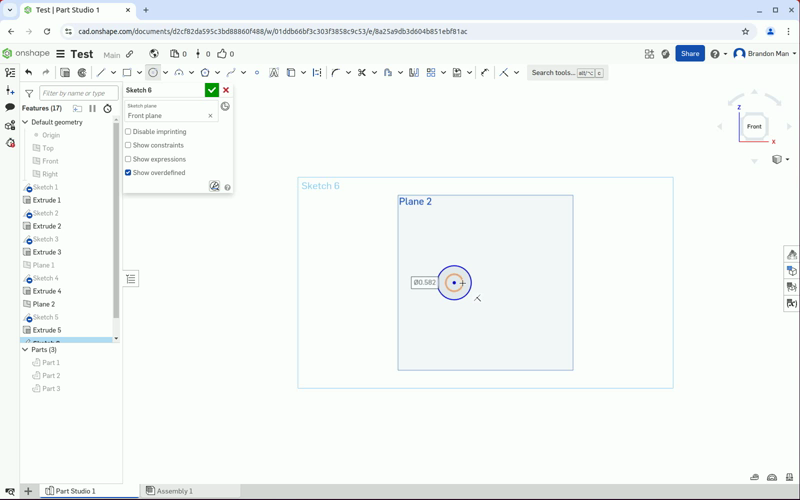
scroll(-6)
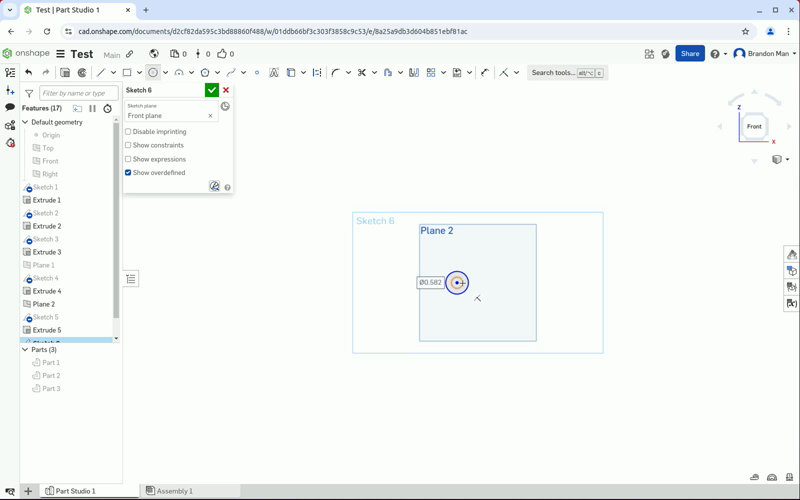
scroll(-6)
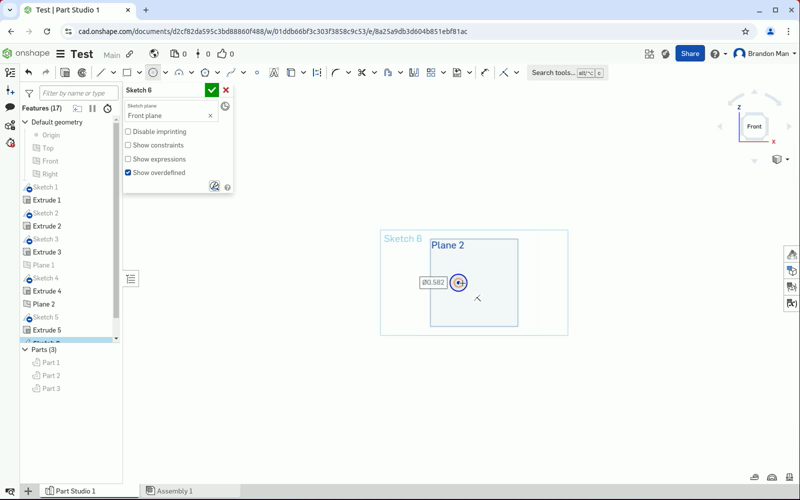
scroll(-6)
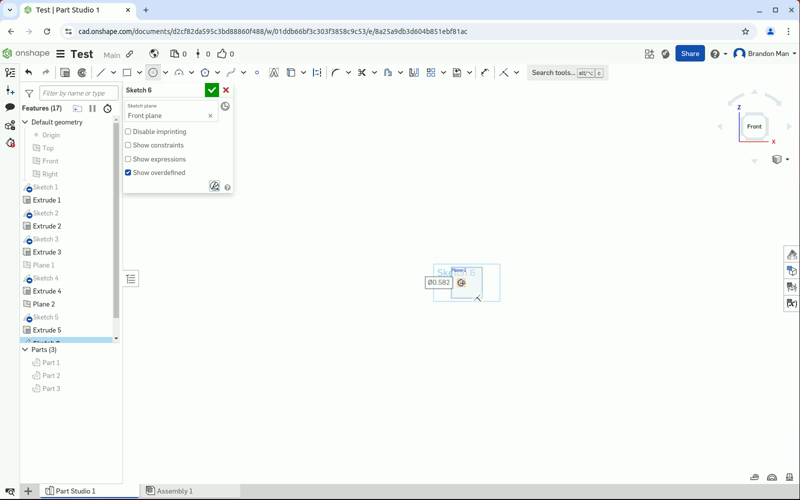
key(esc)
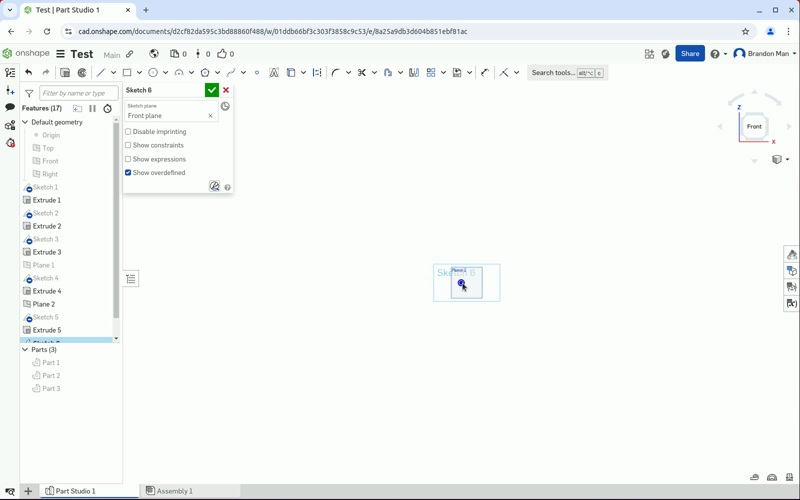
mouse_move(464, 282)
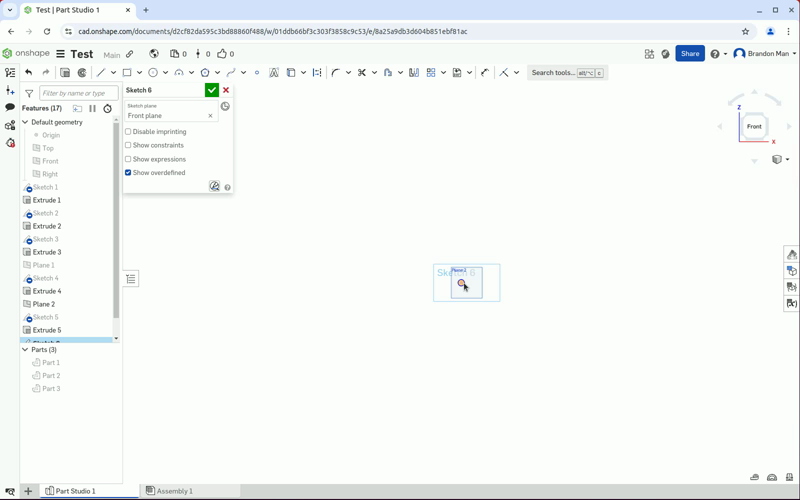
scroll(6)
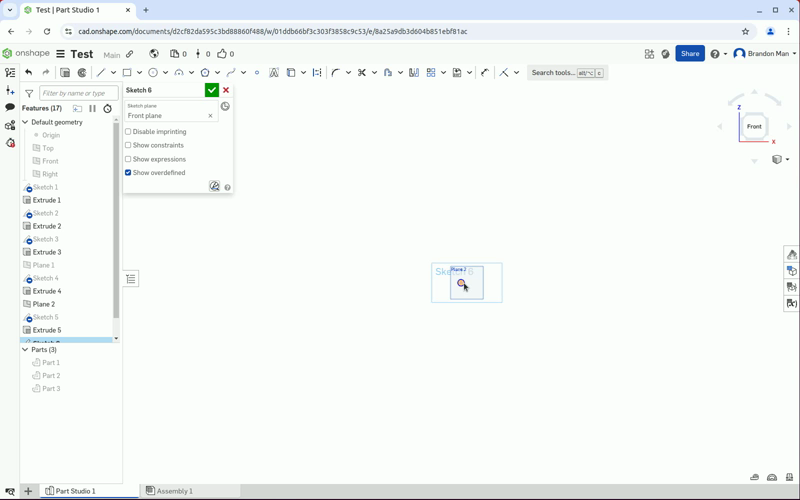
scroll(6)
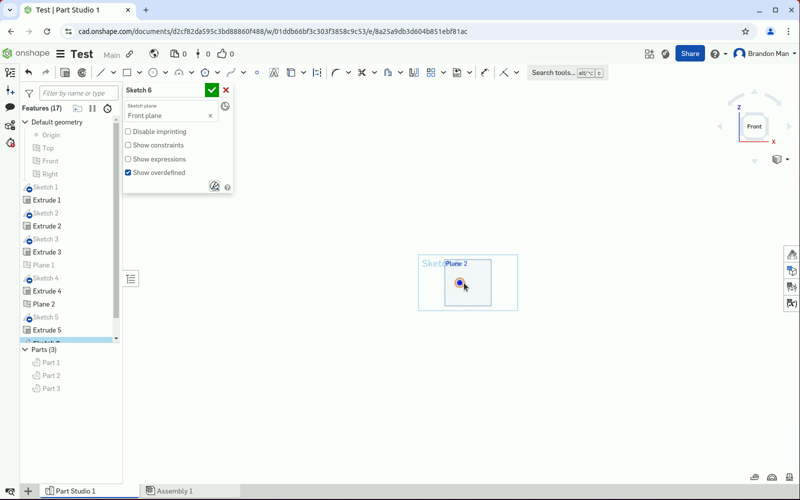
scroll(6)
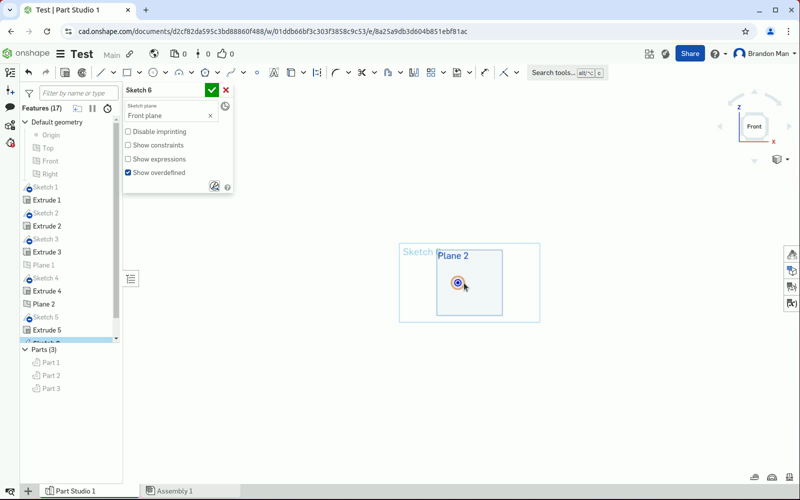
scroll(6)
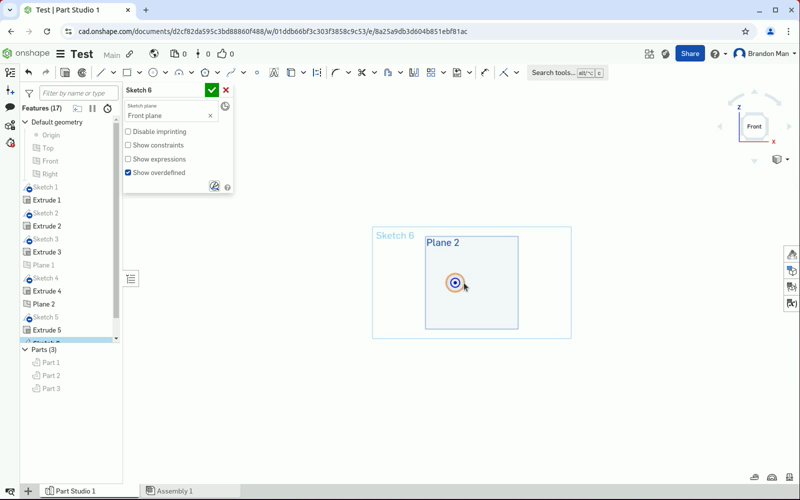
scroll(6)
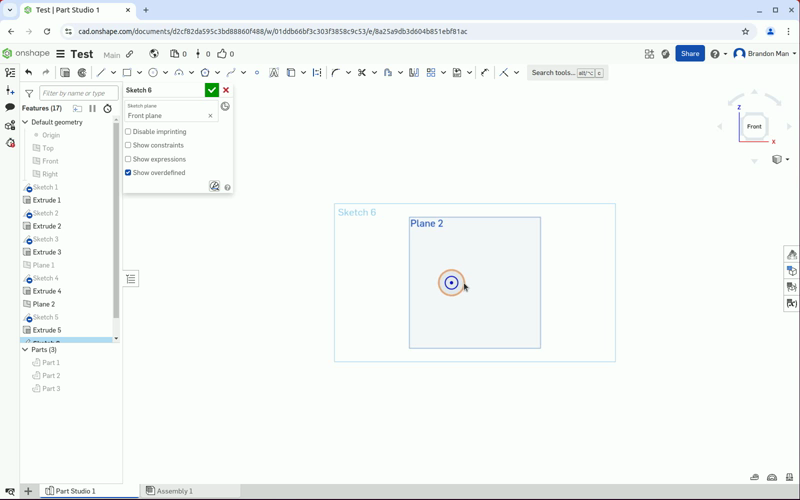
scroll(6)
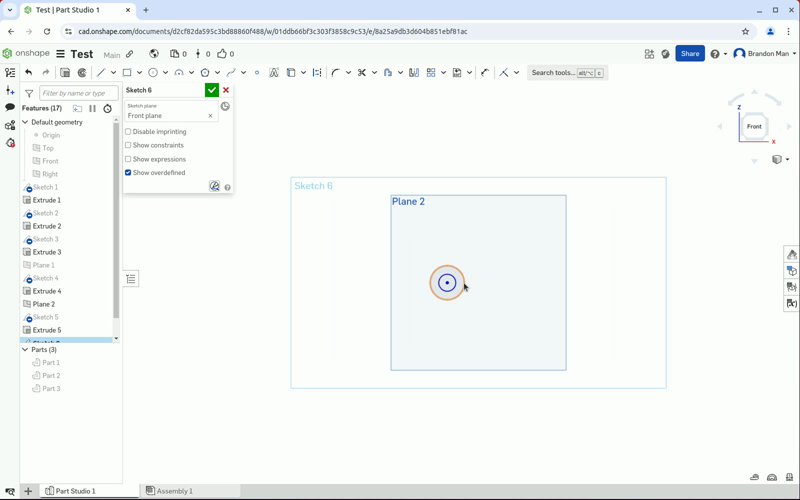
scroll(6)
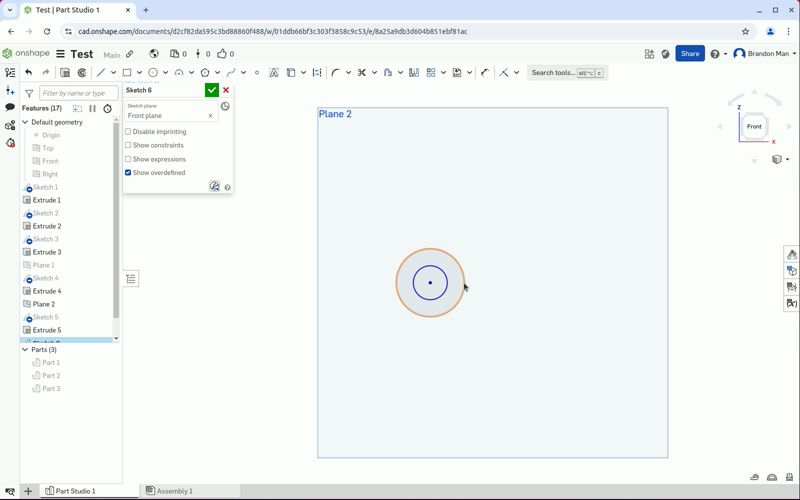
click(464, 282)
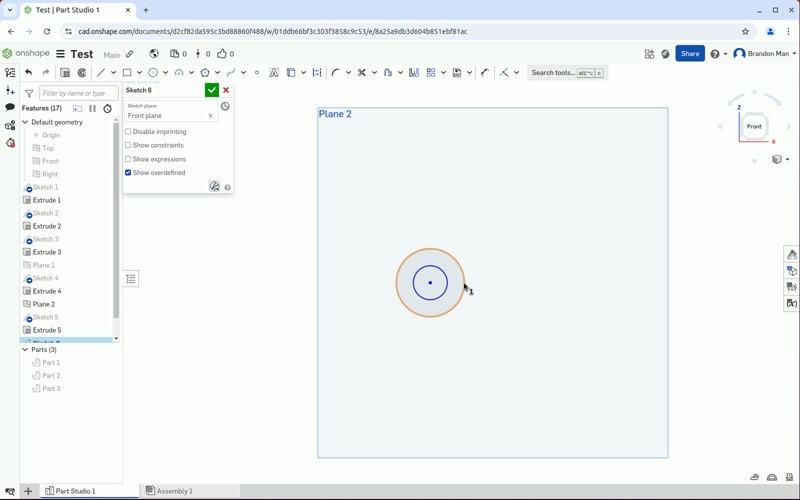
scroll(-6)
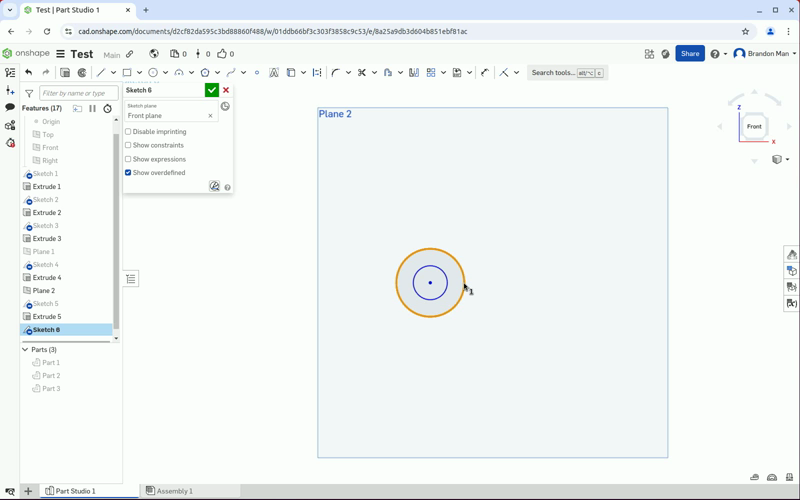
scroll(-6)
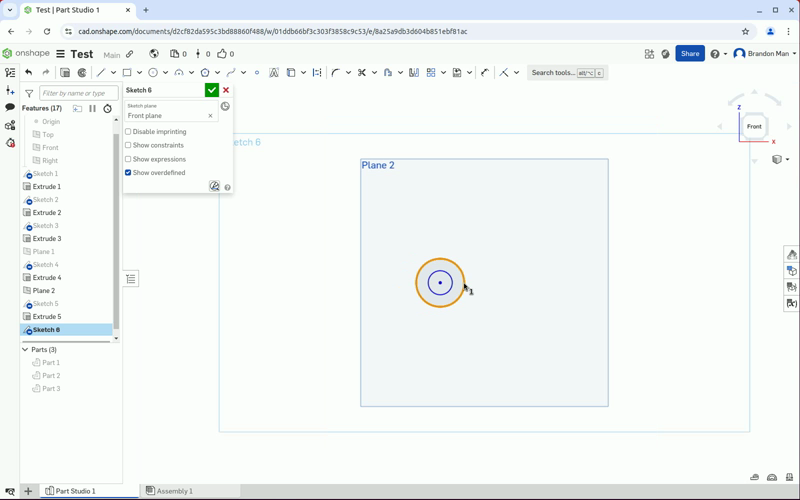
scroll(-6)
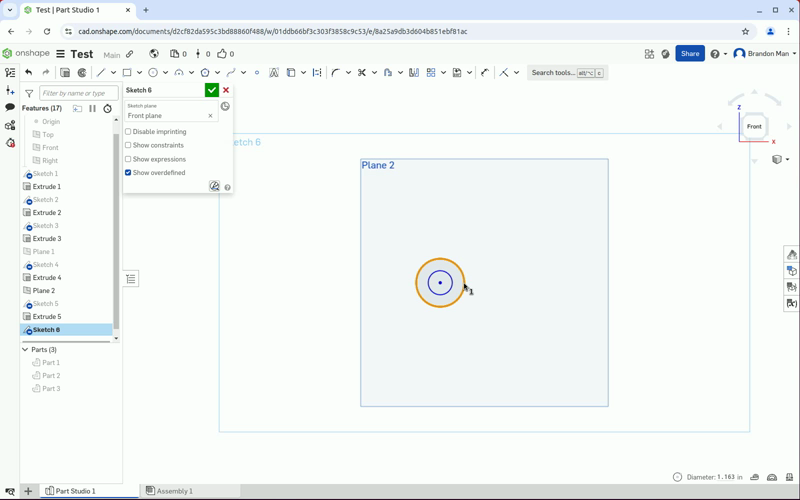
scroll(-6)
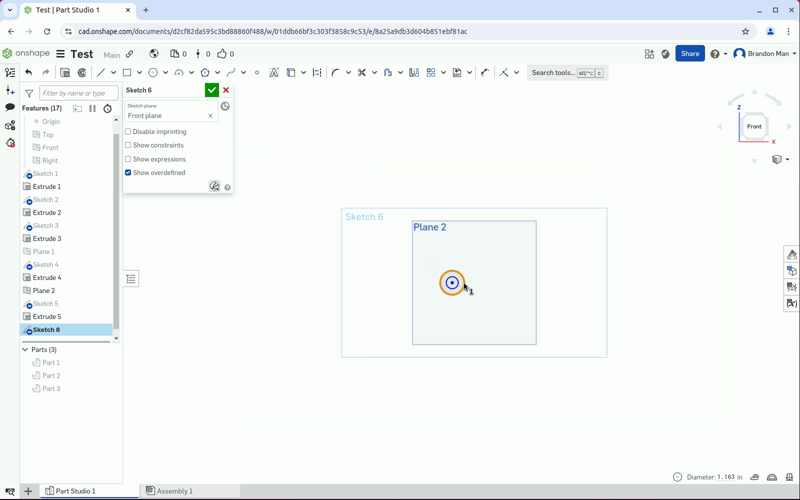
scroll(-6)
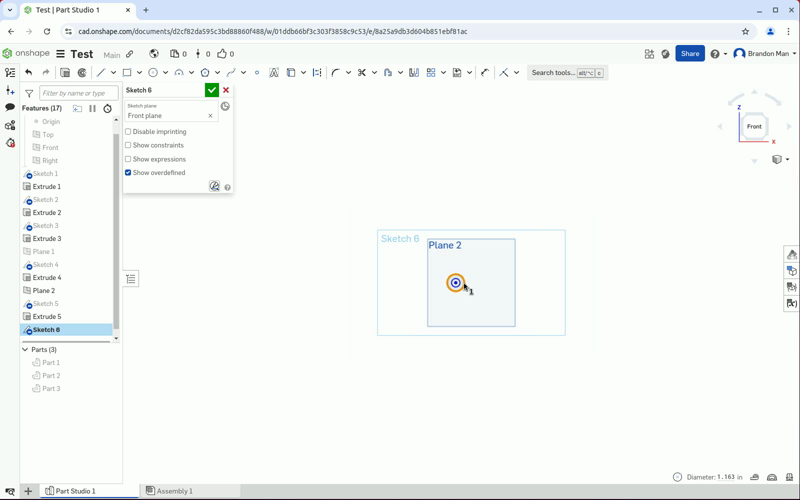
scroll(-6)
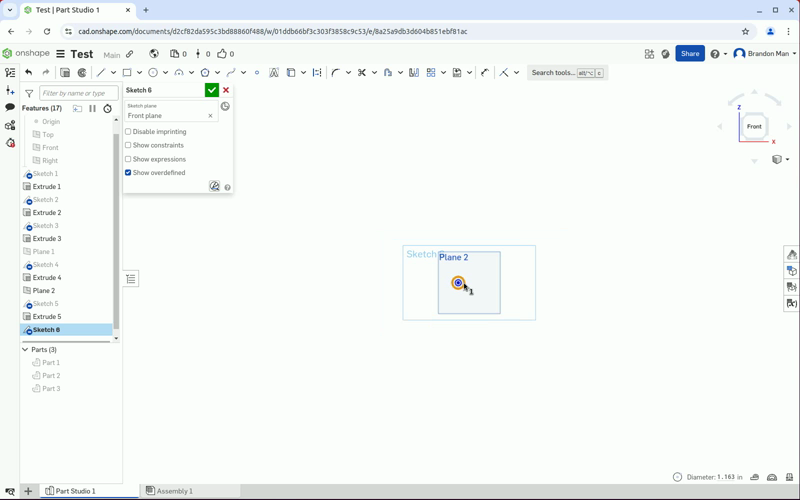
scroll(-6)
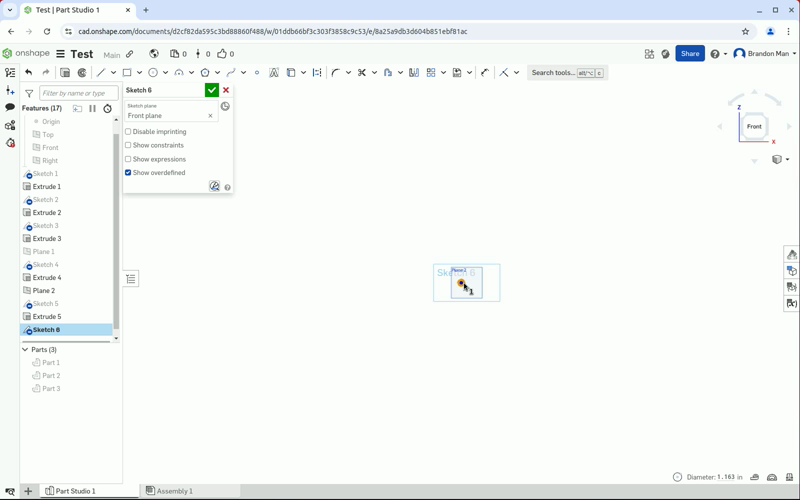
mouse_move(73, 352)
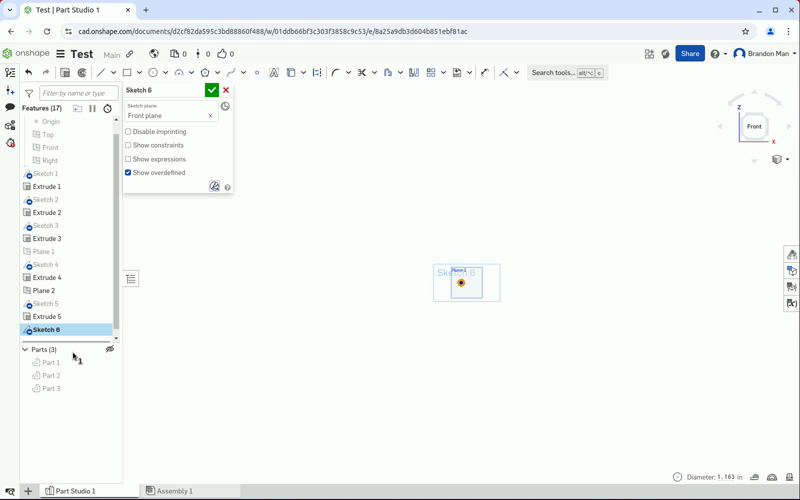
key(shift+y)
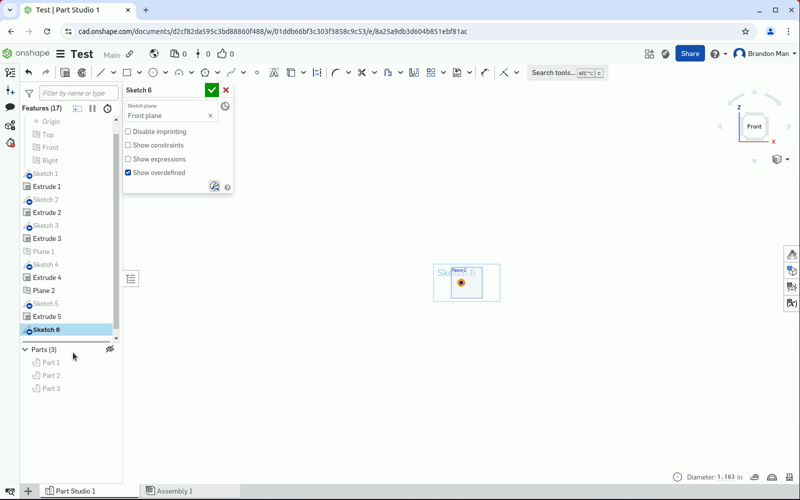
key(shift+e)
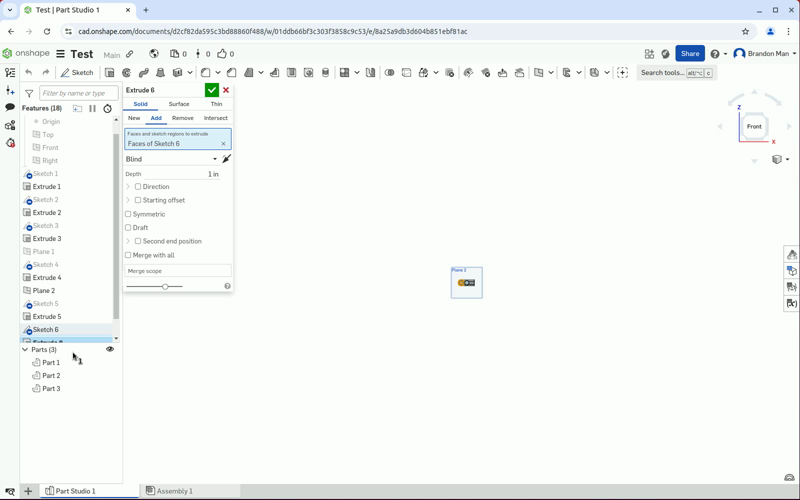
mouse_move(143, 106)
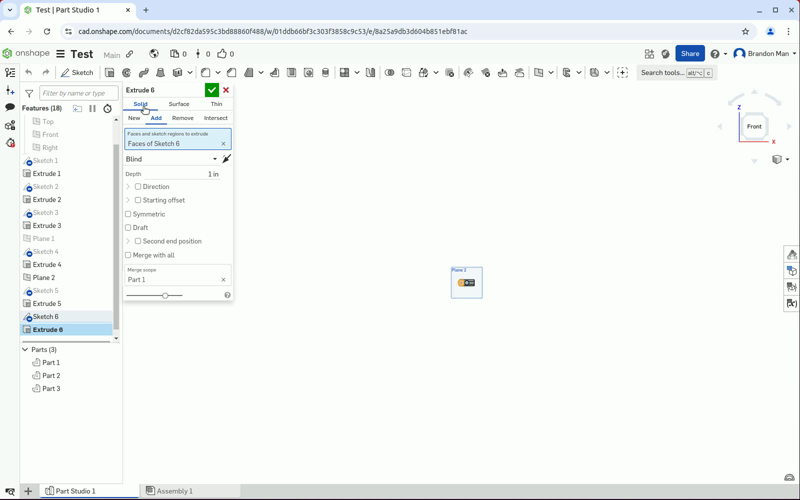
click(143, 106)
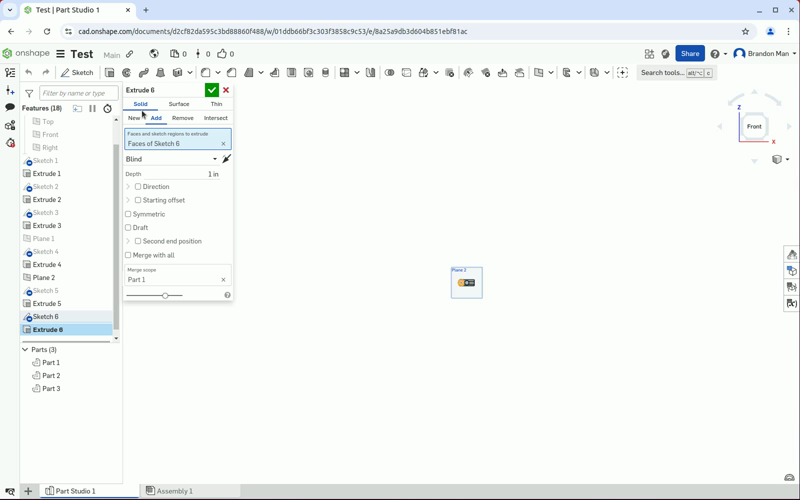
mouse_move(137, 120)
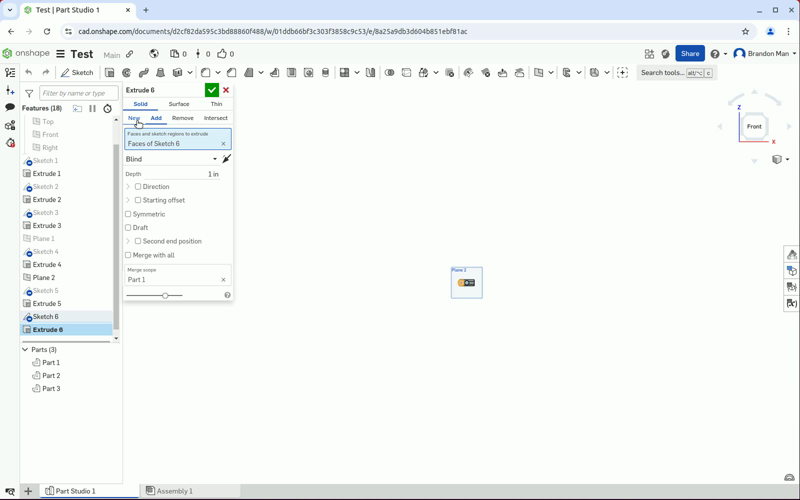
click(137, 120)
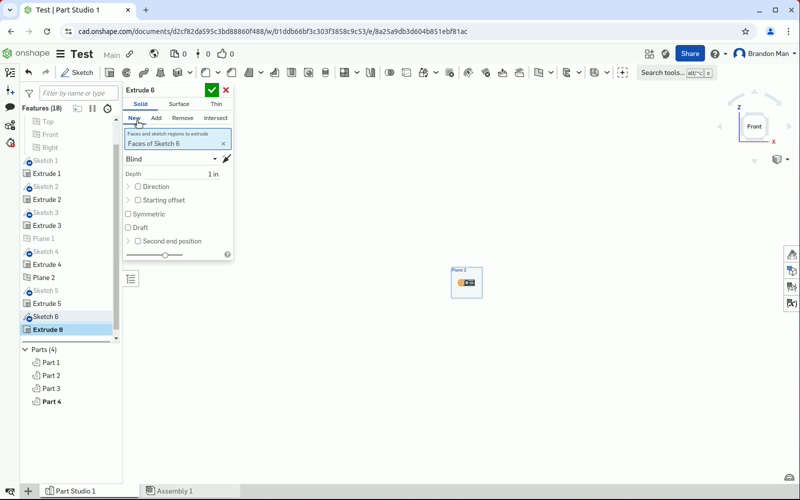
key(tab, 4)
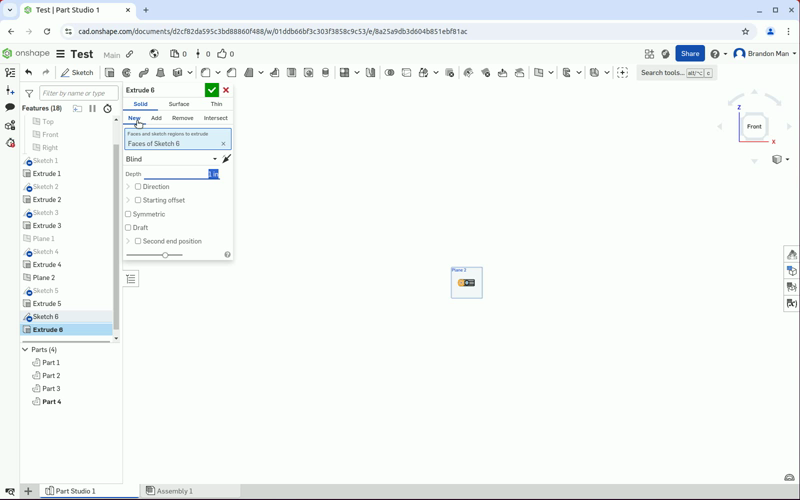
text(1.204)
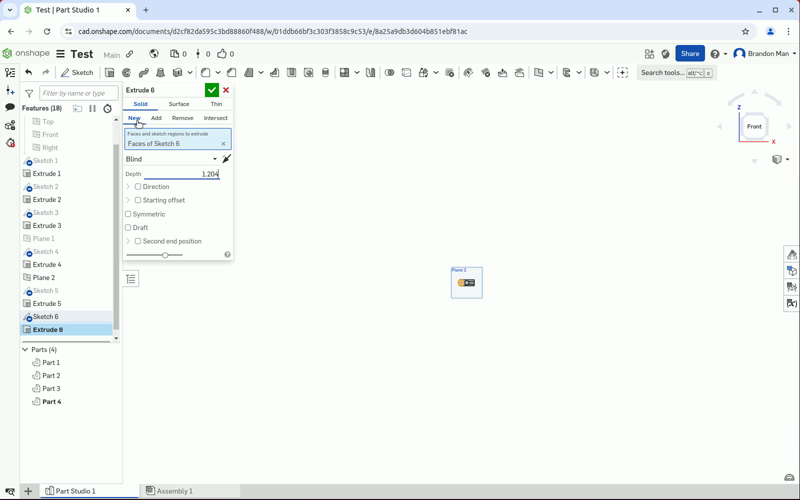
key(enter)
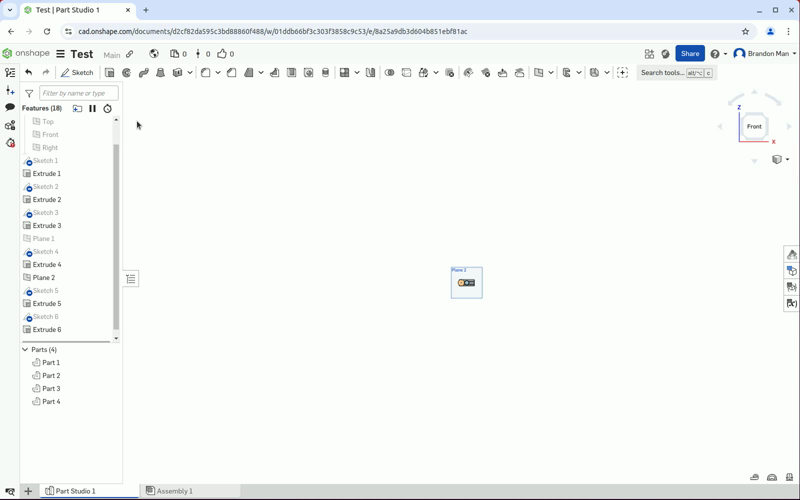
key(shift+h)
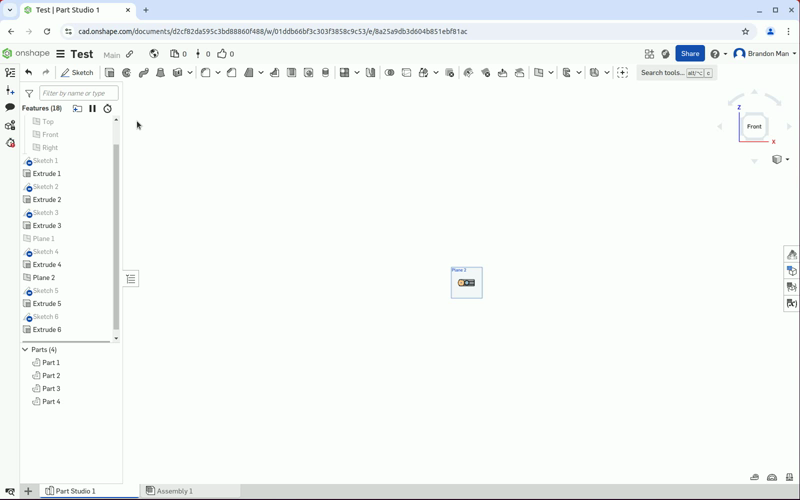
key(shift+h)
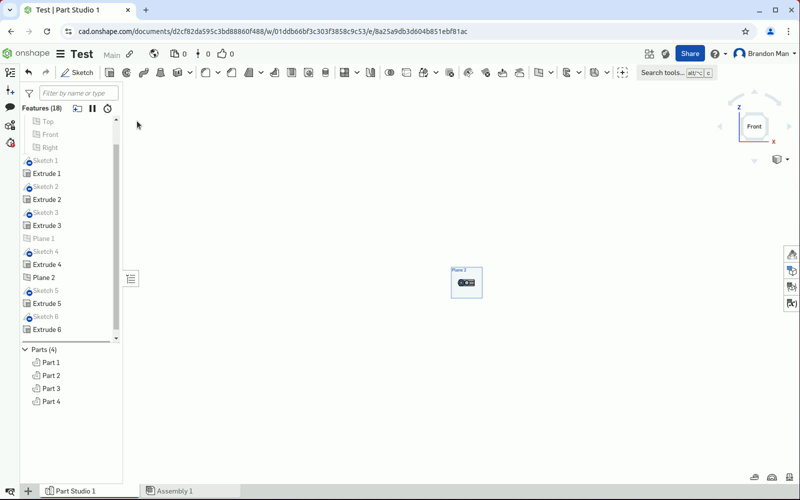
mouse_move(69, 163)
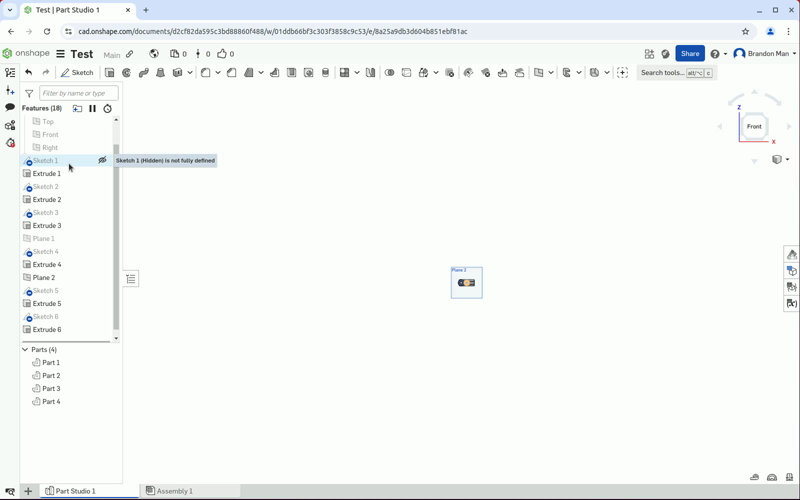
click(69, 163)
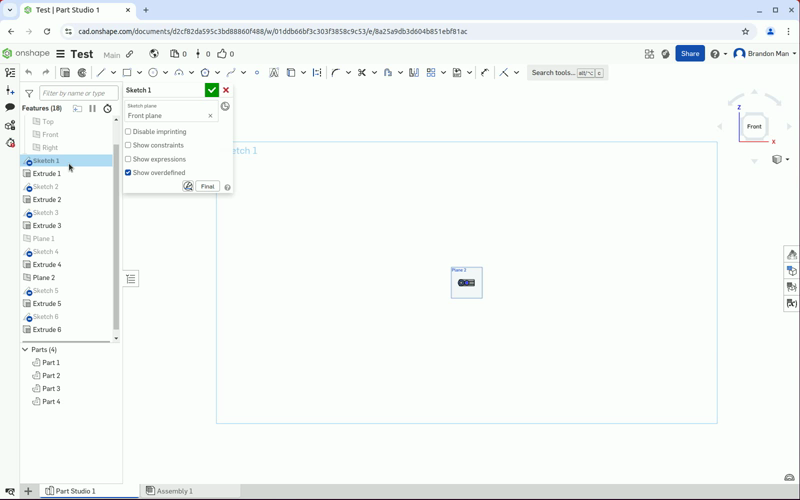
mouse_move(229, 92)
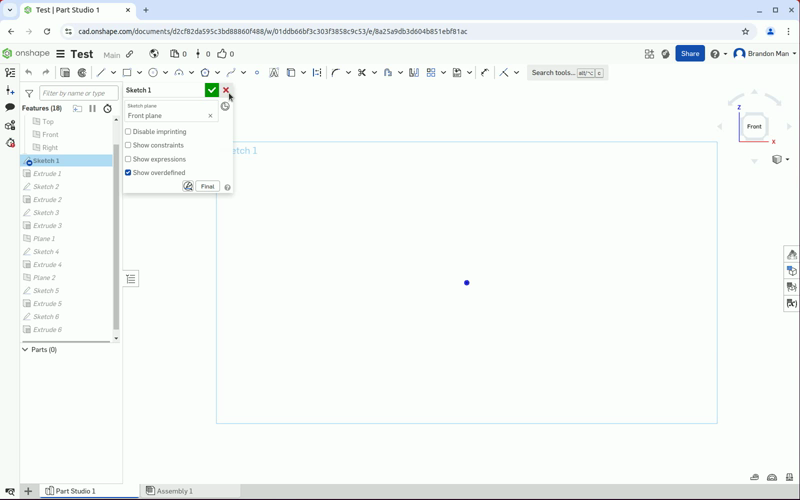
click(229, 92)
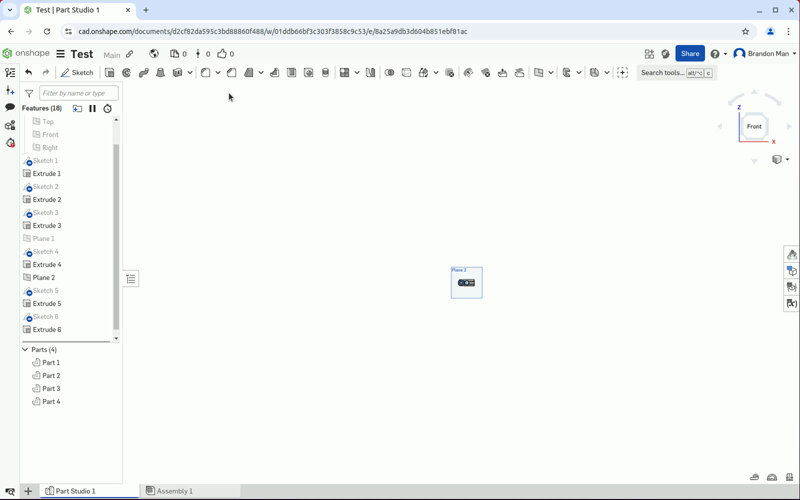
mouse_move(73, 352)
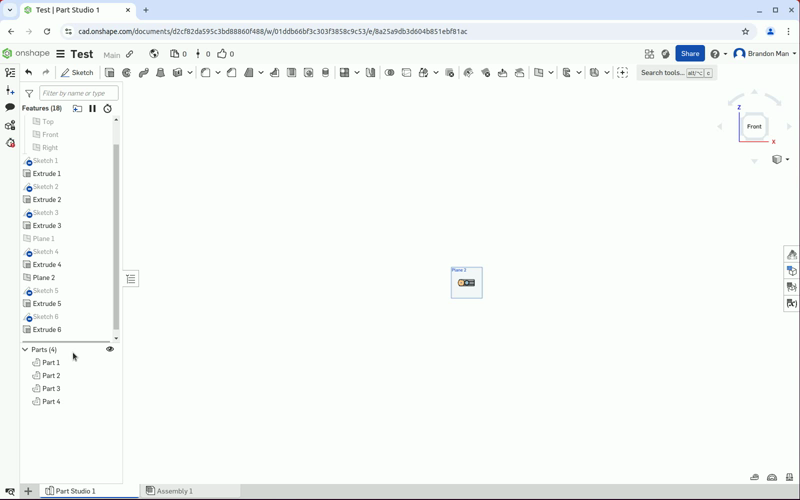
key(y)
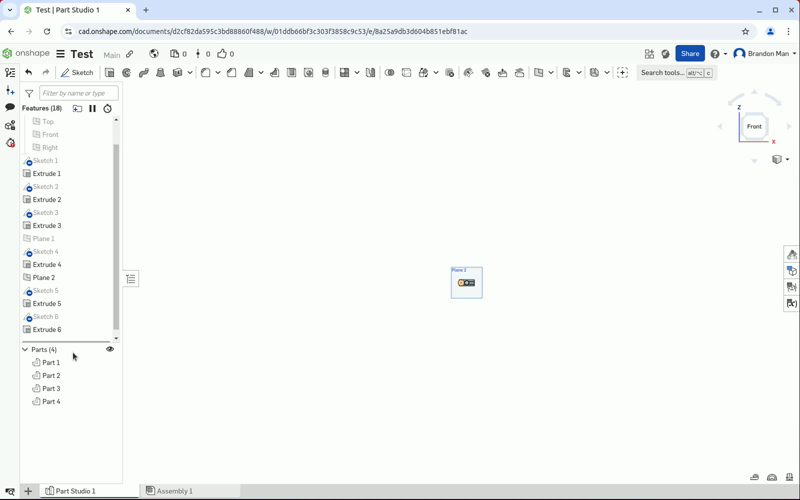
key(shift+p)
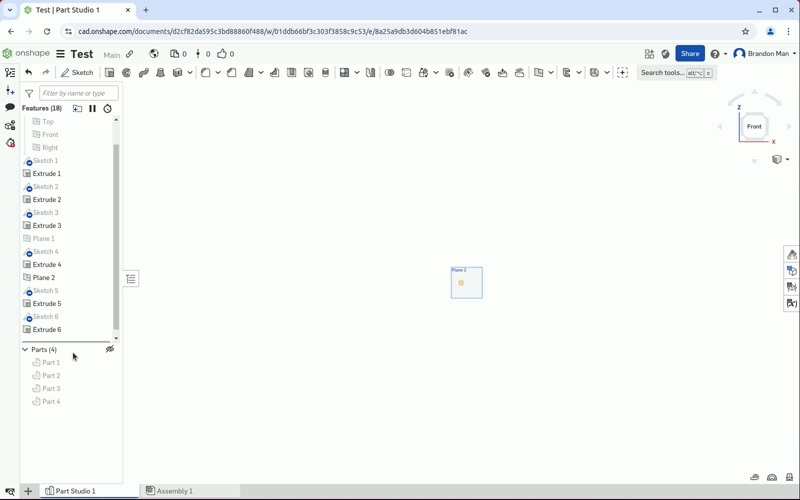
key(space)
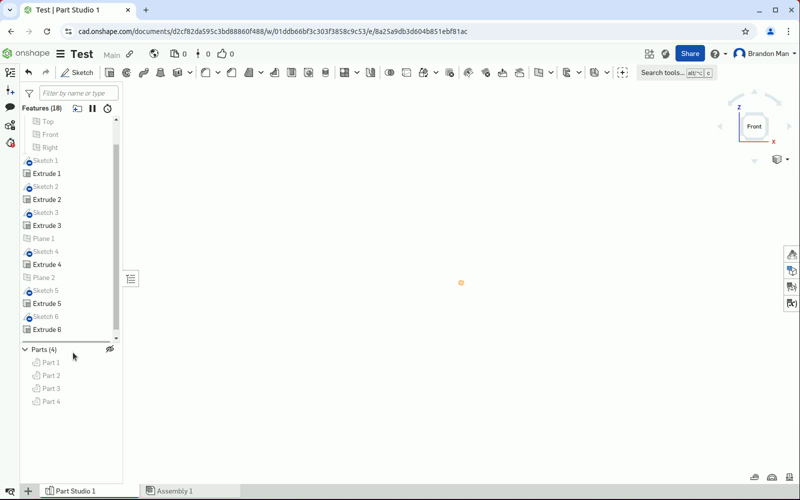
key_down(shift)
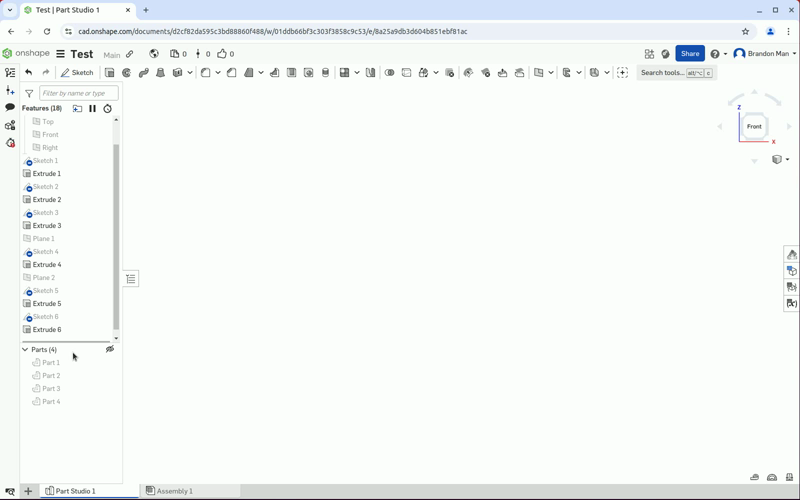
key(left)
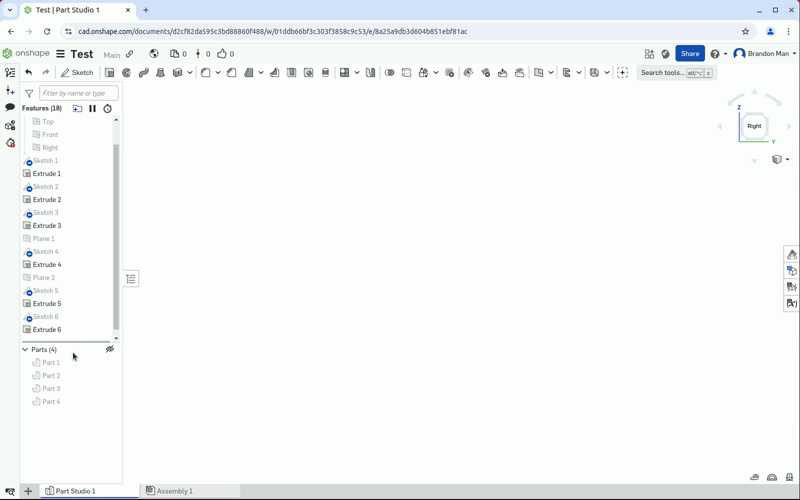
key_up(shift)
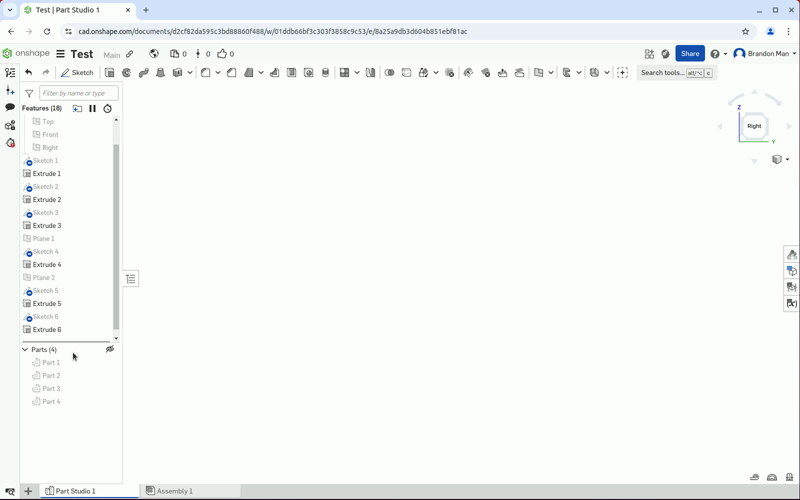
mouse_move(73, 352)
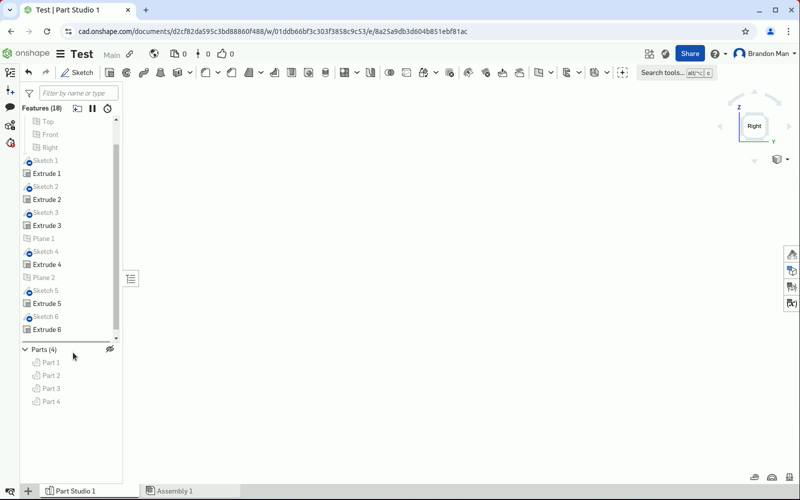
key(shift+y)
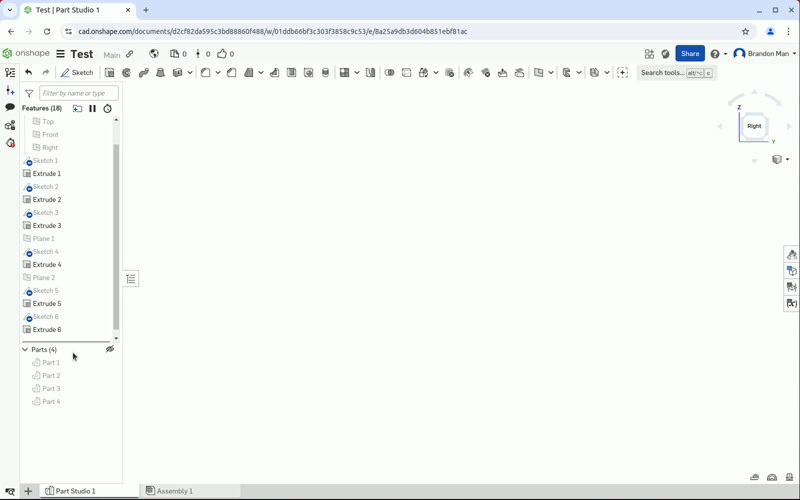
key(shift+s)
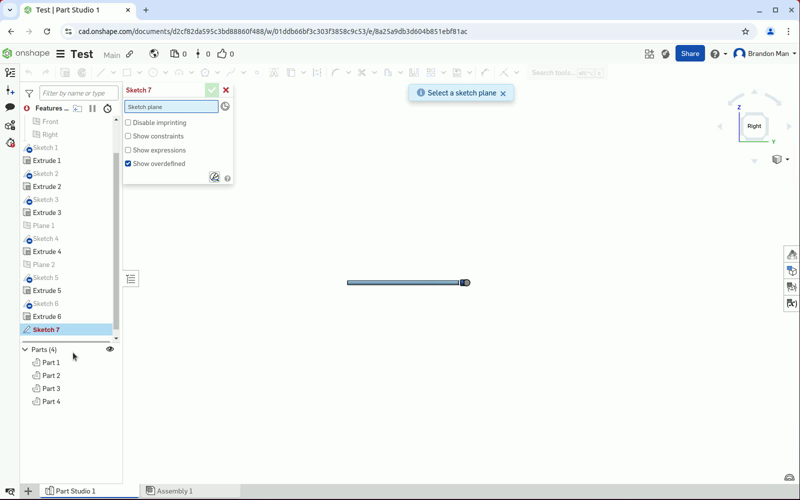
mouse_move(69, 228)
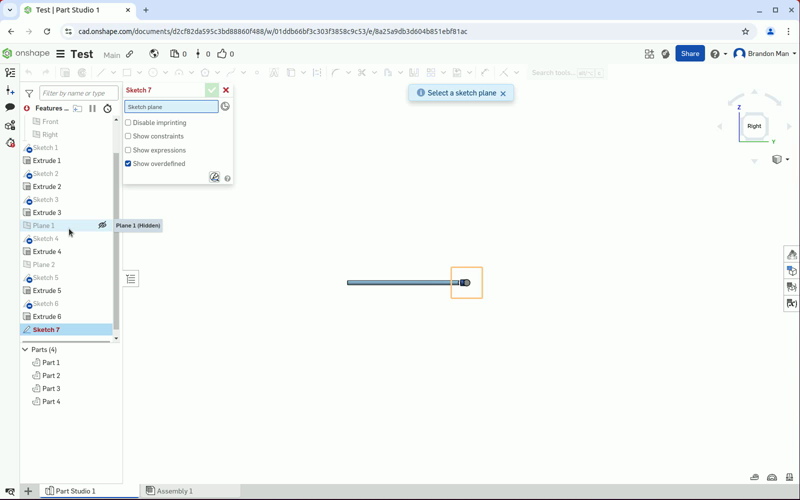
click(69, 228)
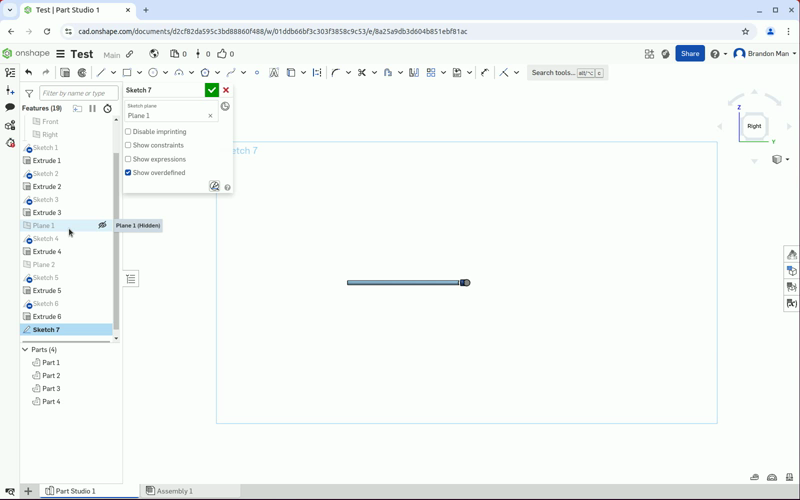
mouse_move(73, 352)
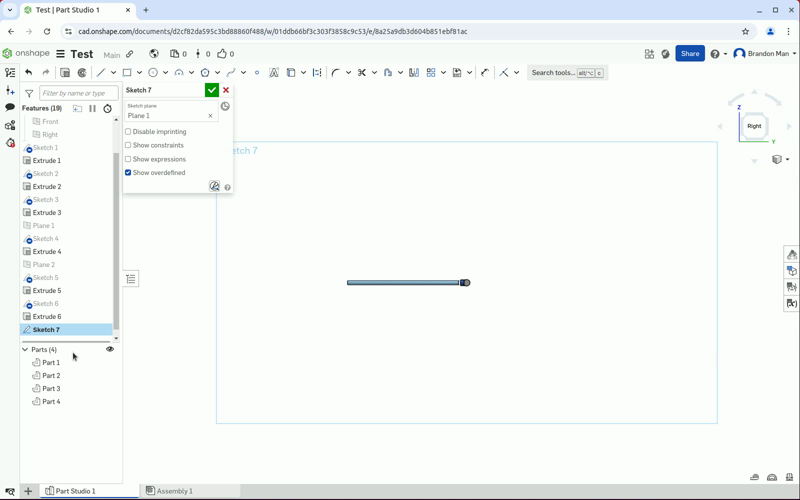
key(y)
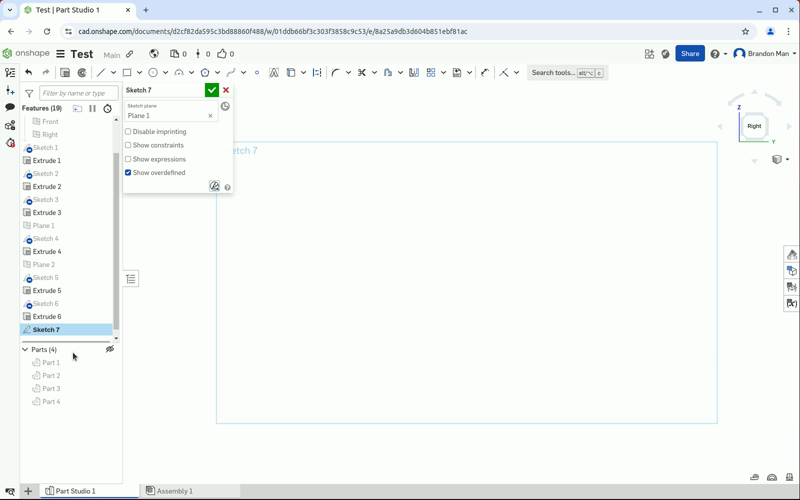
key(c)
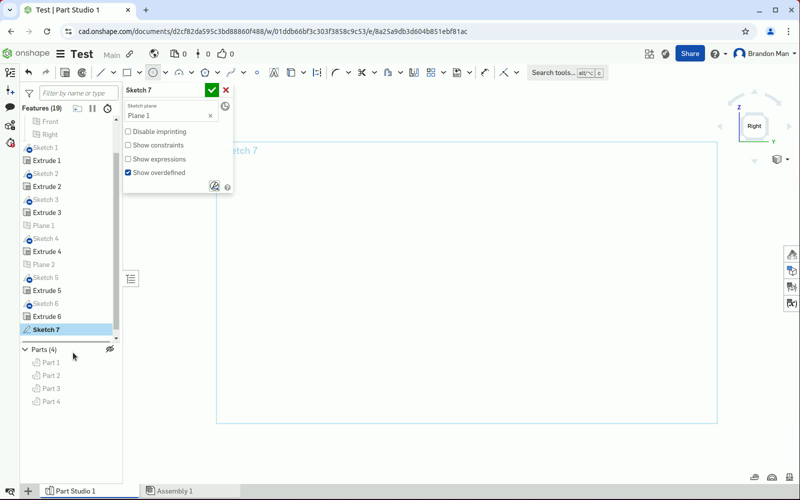
key_down(shift)
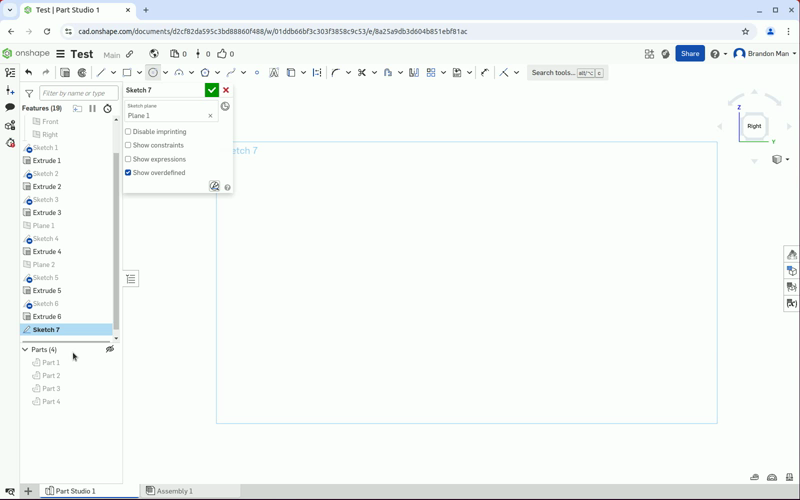
mouse_move(461, 282)
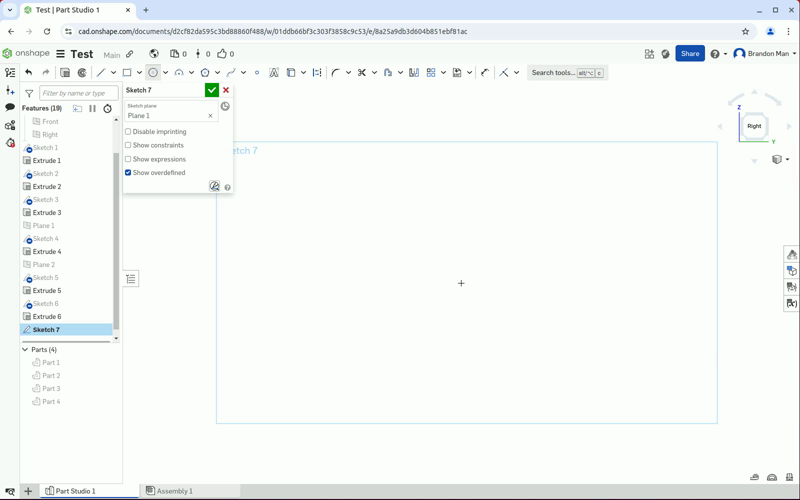
click(461, 282)
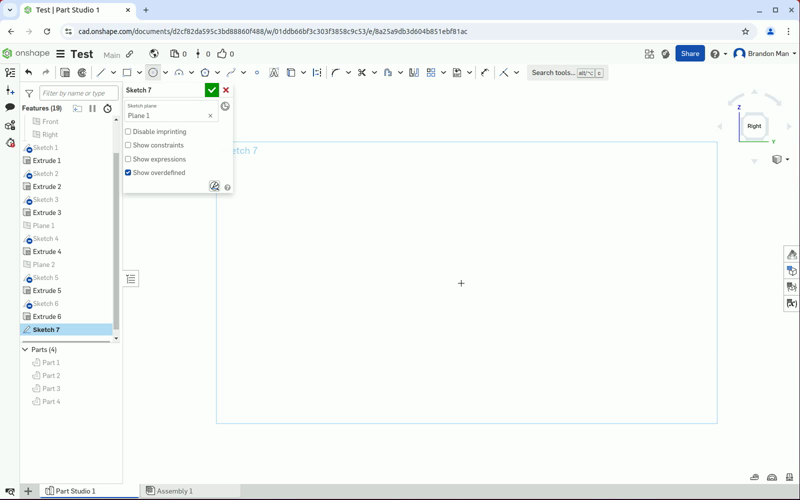
key_up(shift)
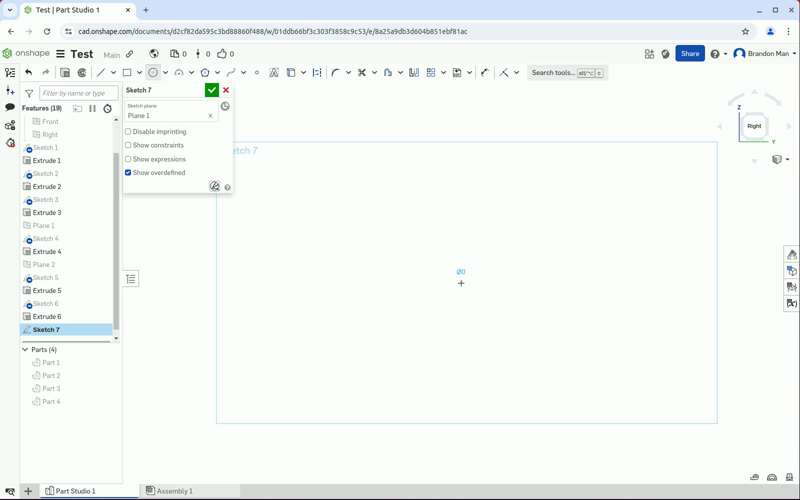
mouse_move(464, 282)
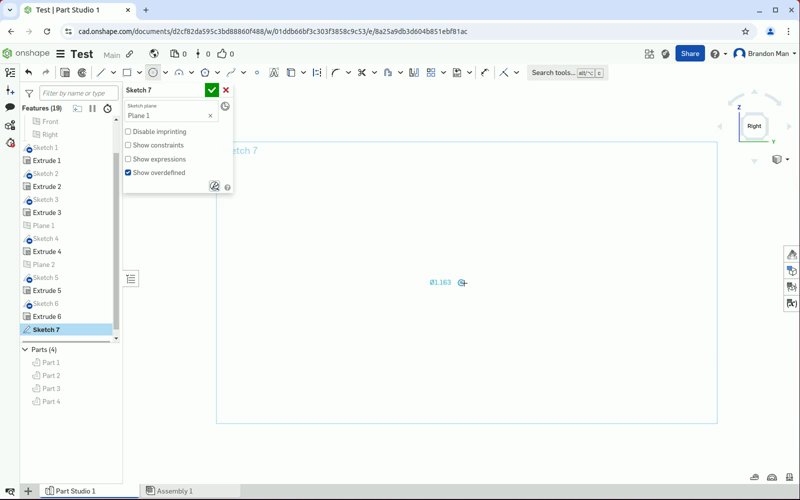
click(464, 282)
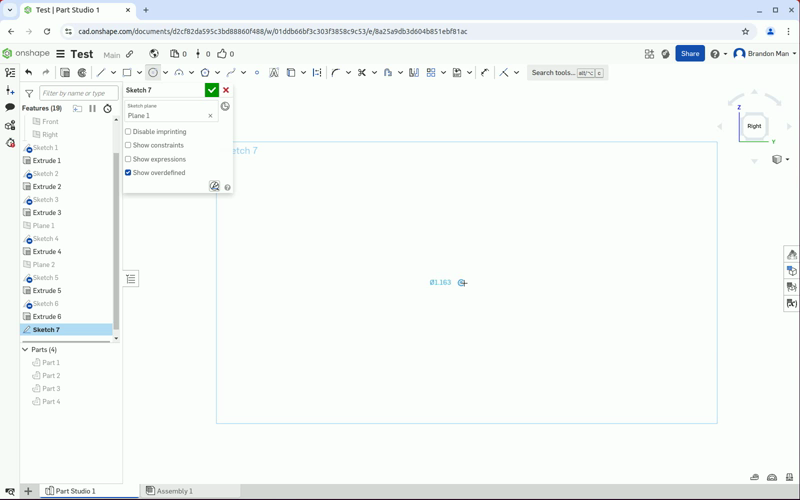
key(esc)
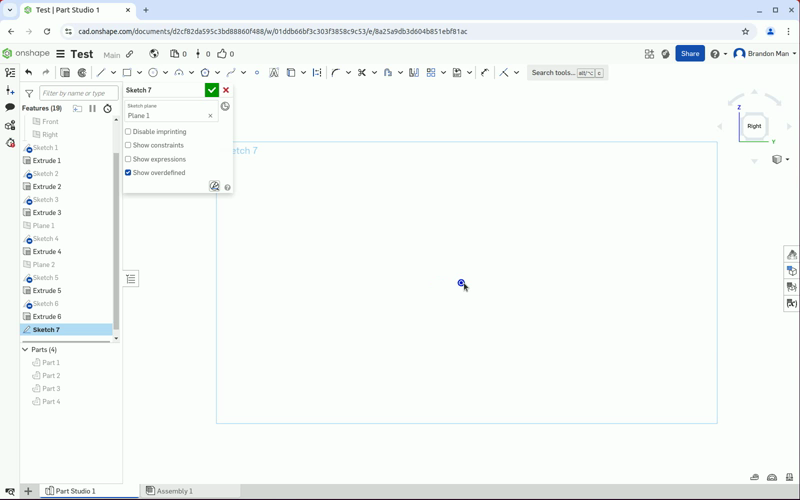
mouse_move(460, 284)
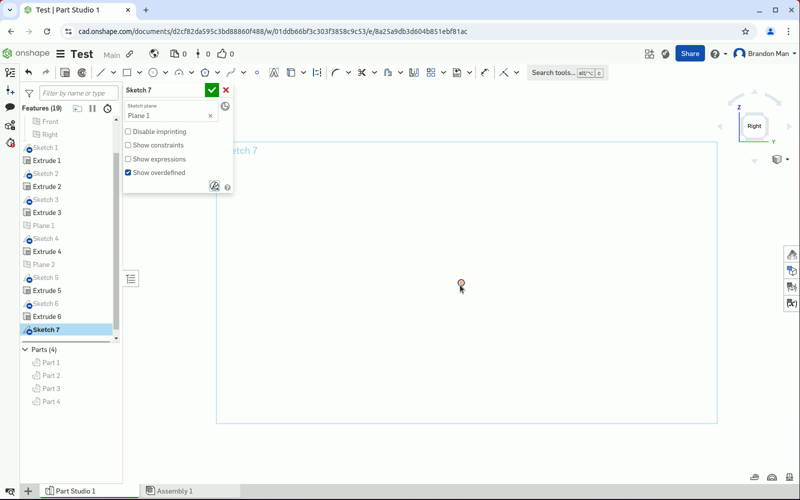
scroll(6)
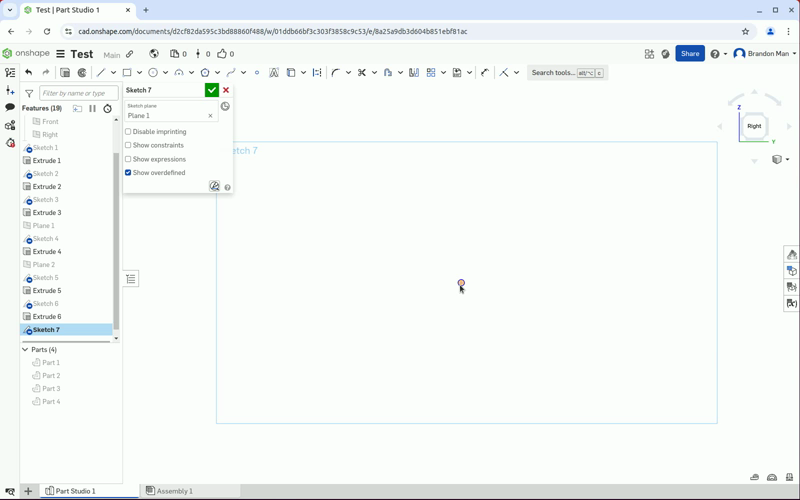
scroll(6)
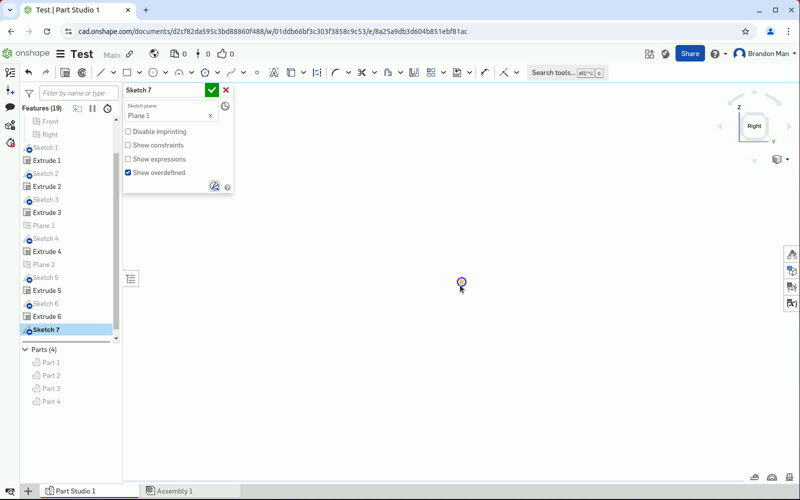
scroll(6)
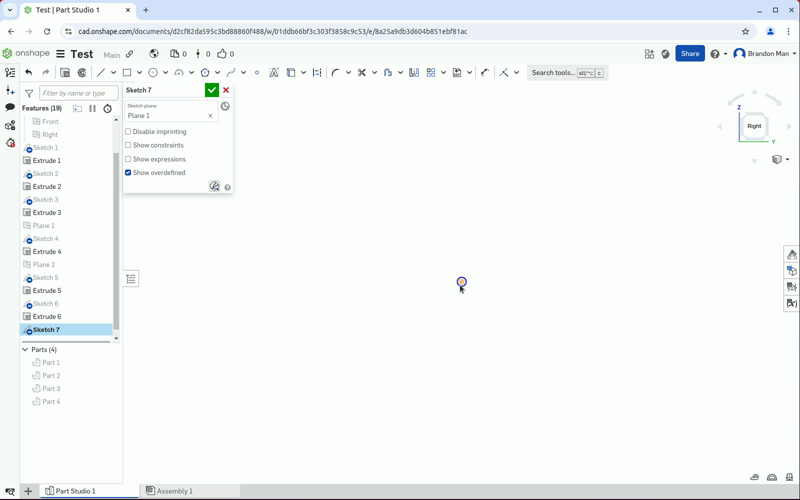
scroll(6)
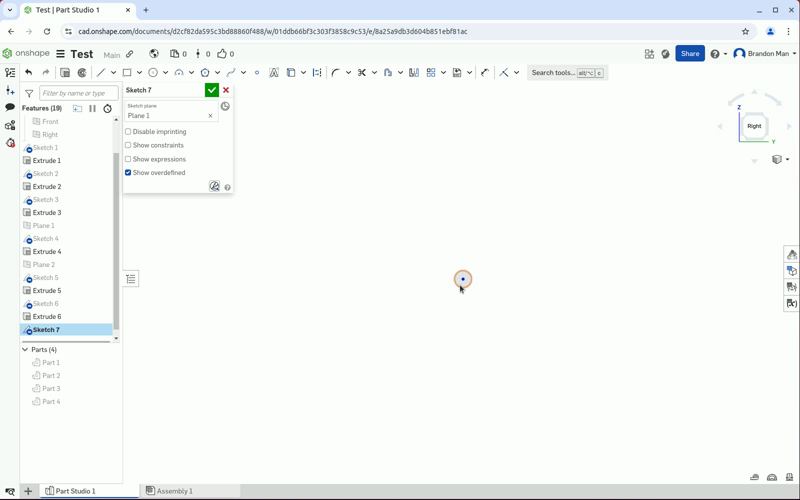
scroll(6)
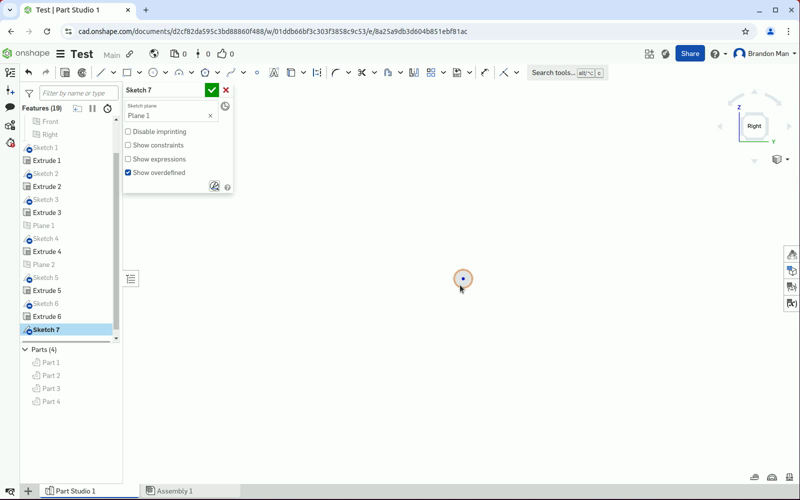
scroll(6)
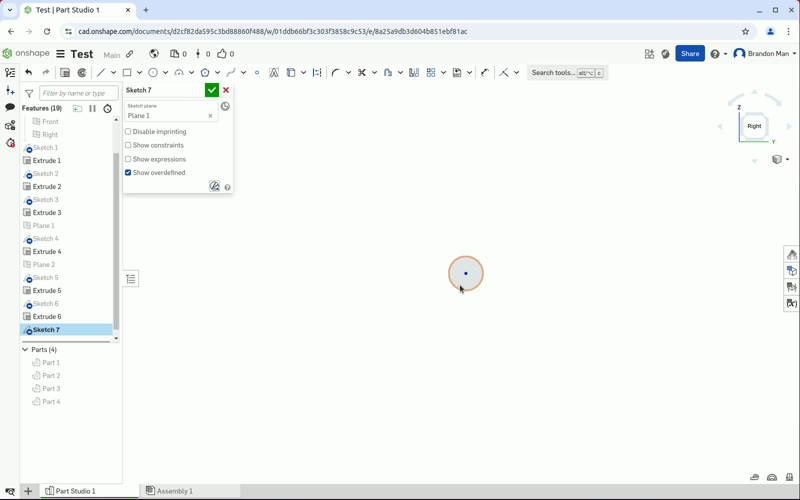
scroll(6)
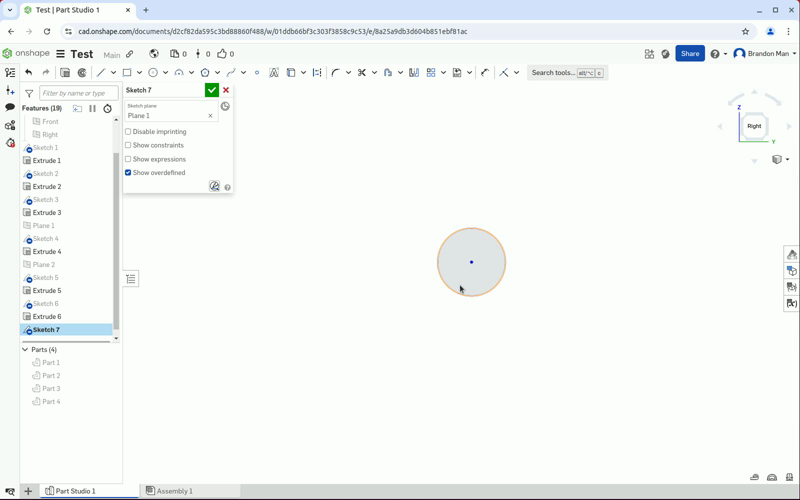
click(460, 284)
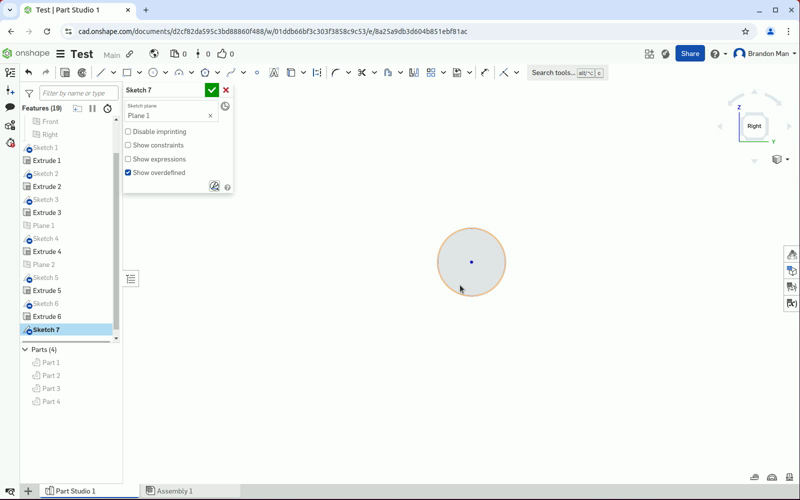
scroll(-6)
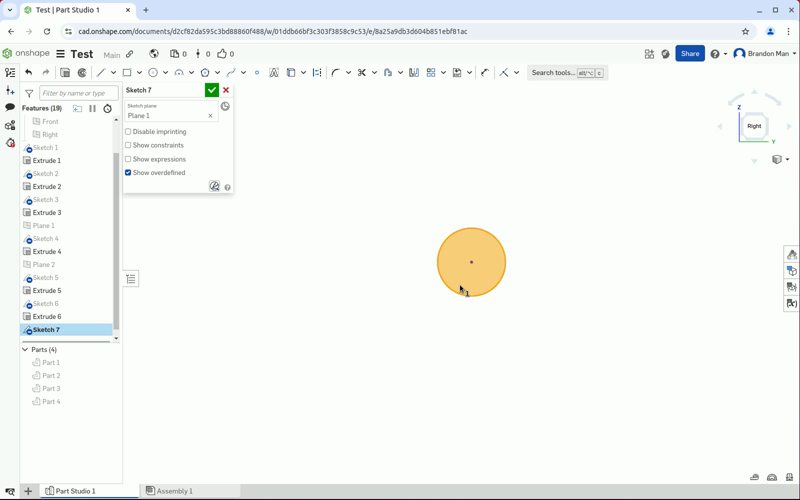
scroll(-6)
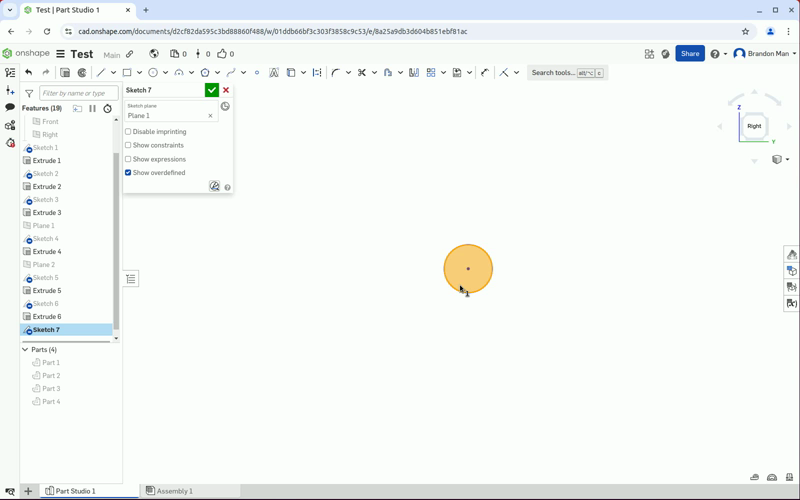
scroll(-6)
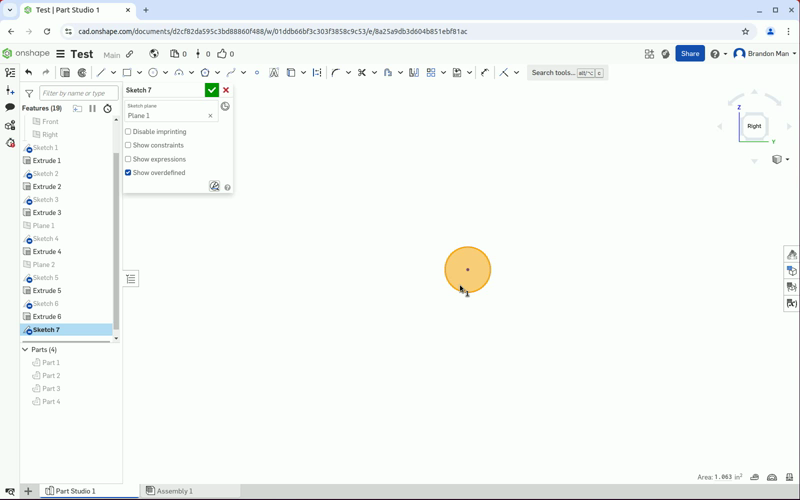
scroll(-6)
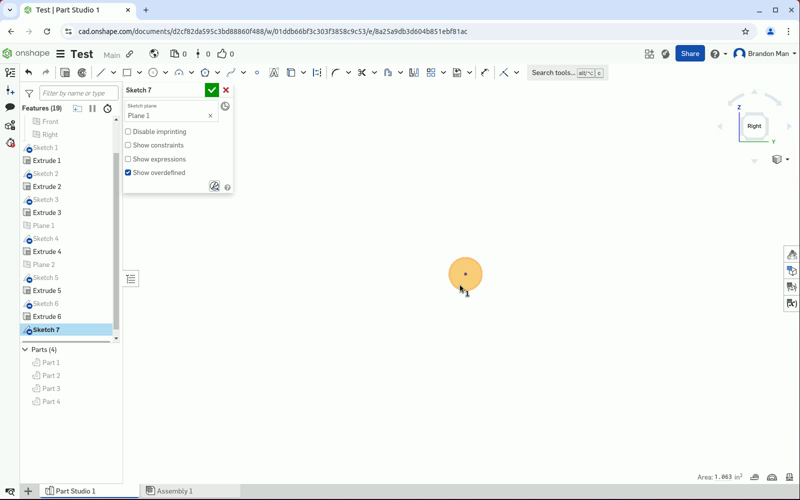
scroll(-6)
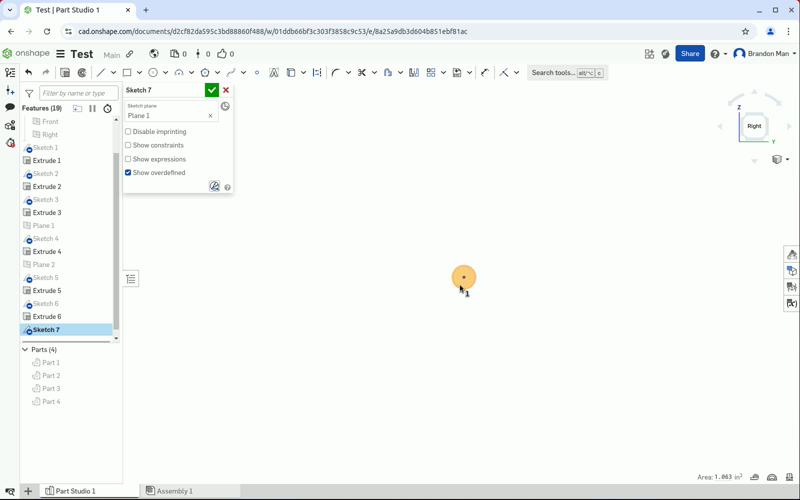
scroll(-6)
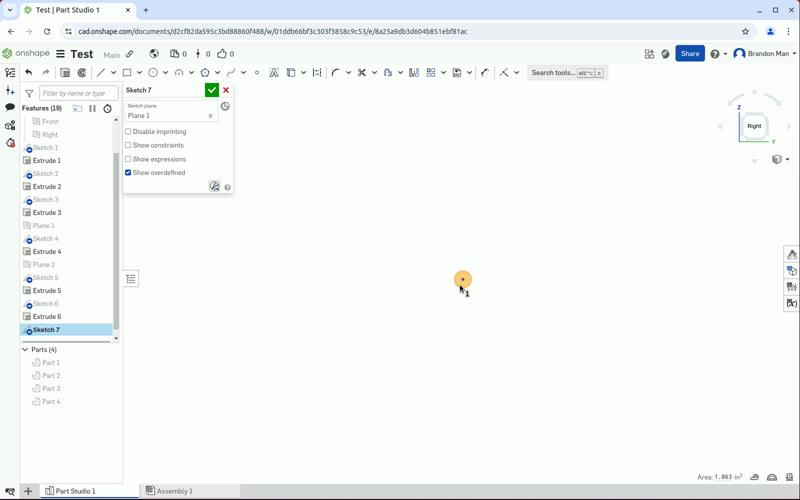
scroll(-6)
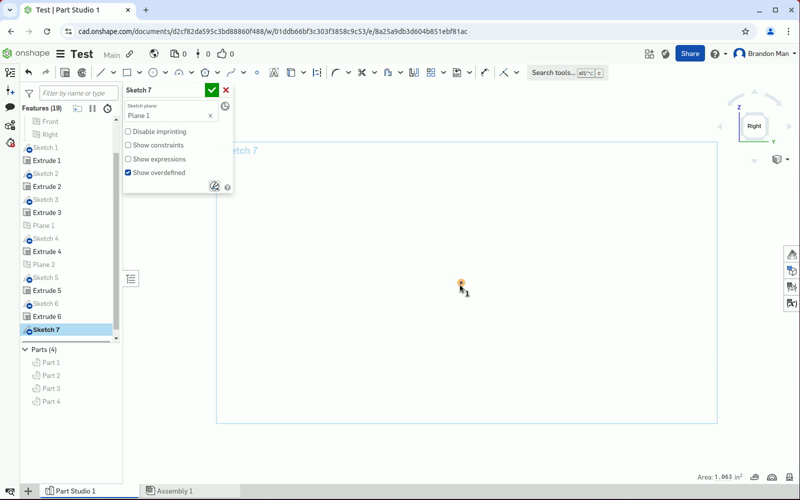
mouse_move(73, 352)
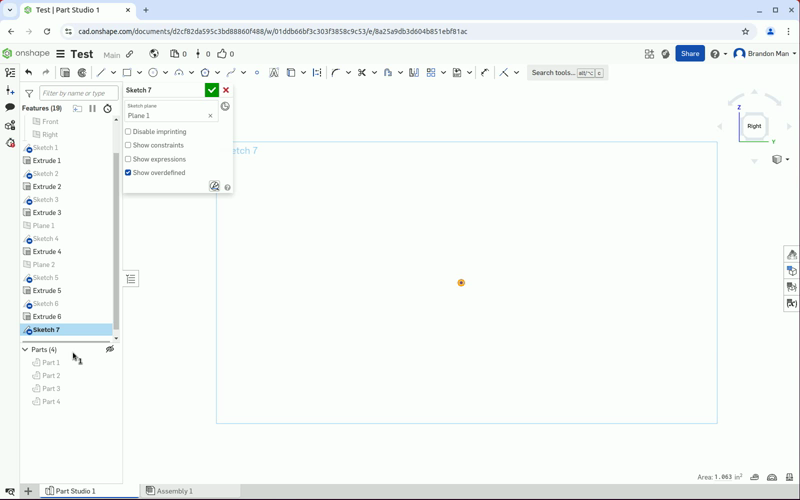
key(shift+y)
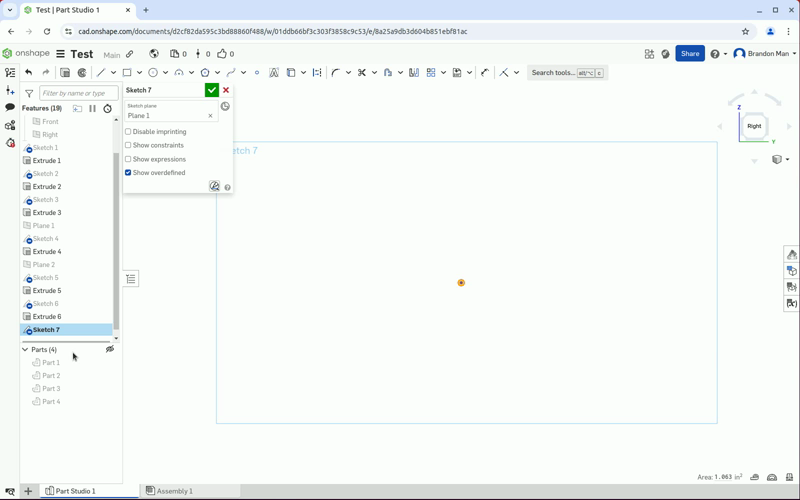
key(shift+e)
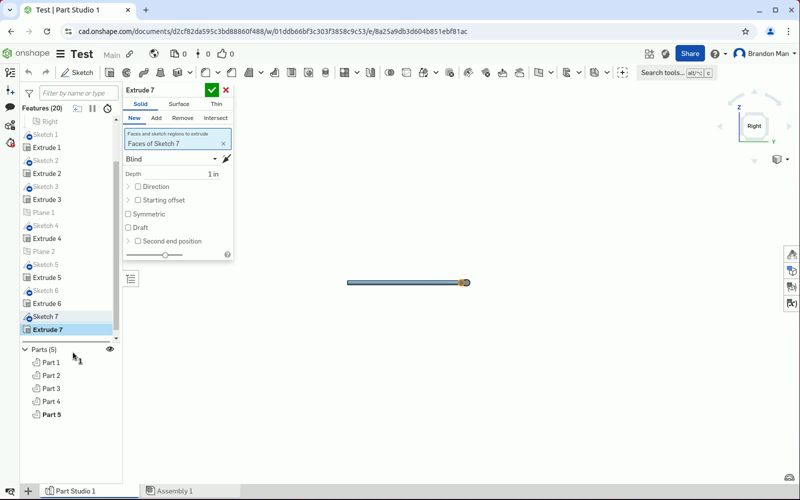
mouse_move(143, 106)
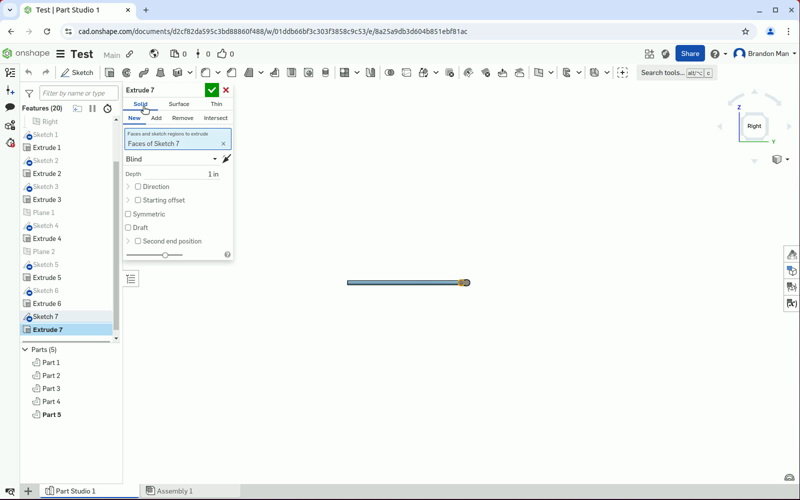
click(143, 106)
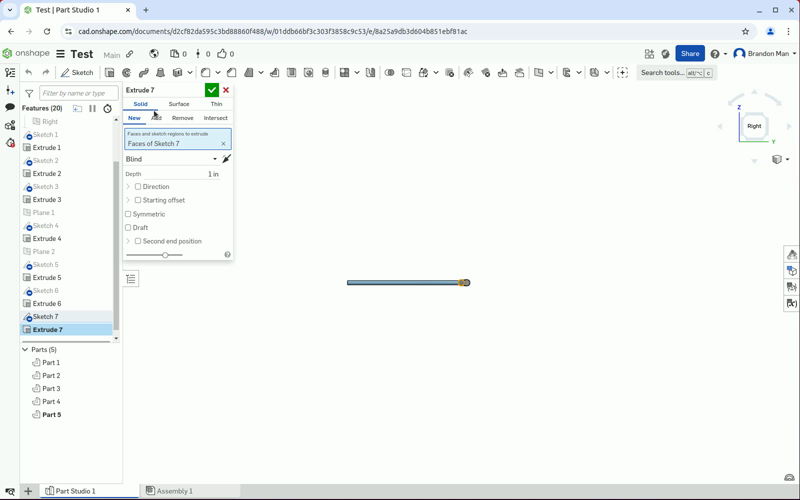
mouse_move(186, 120)
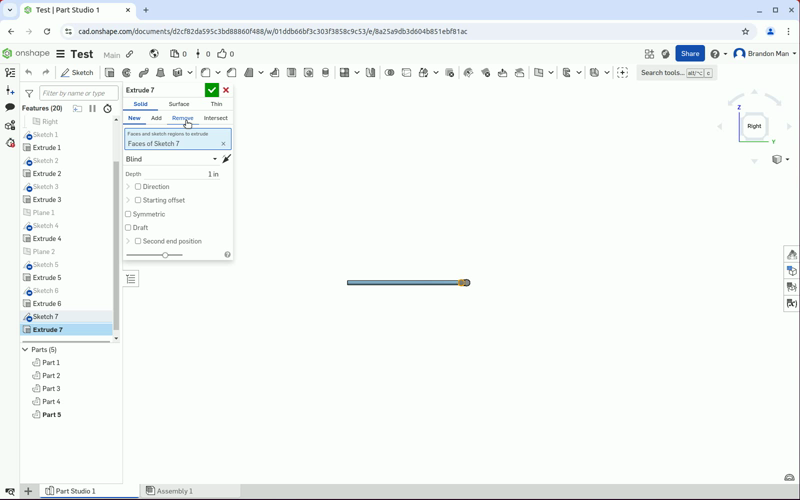
click(186, 120)
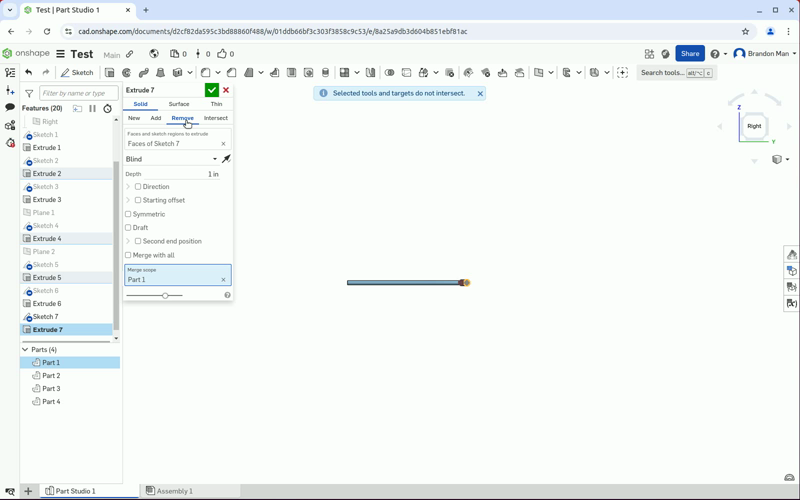
key(tab, 4)
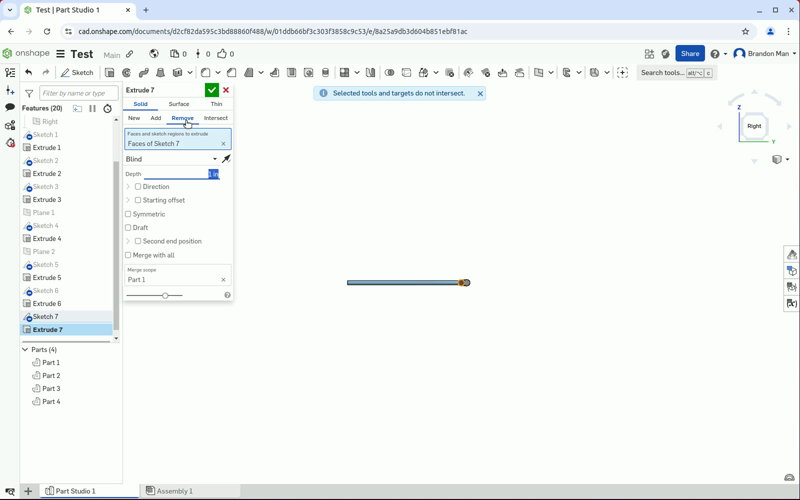
text(3.611)
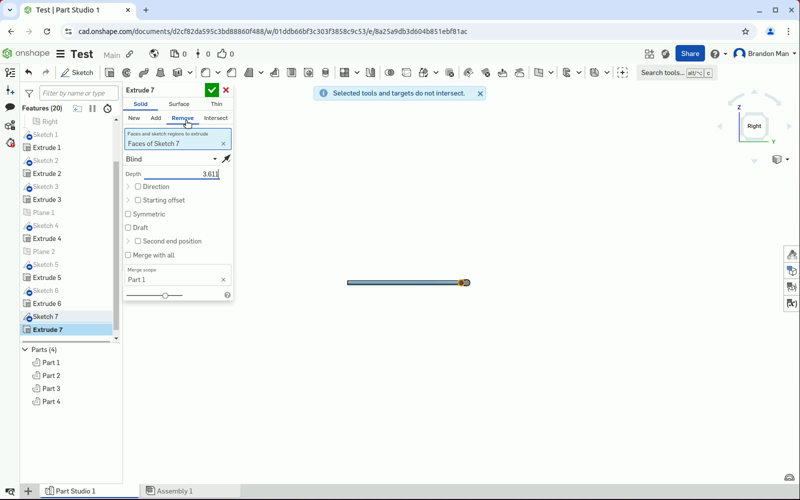
key(tab, 6)
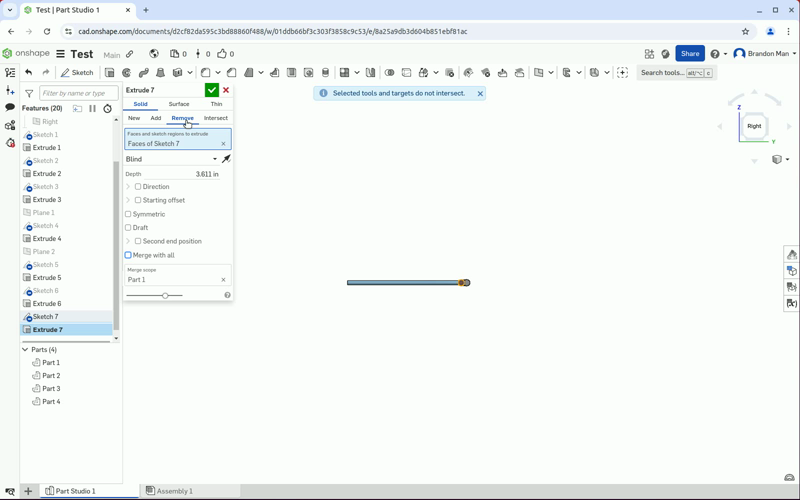
key(space)
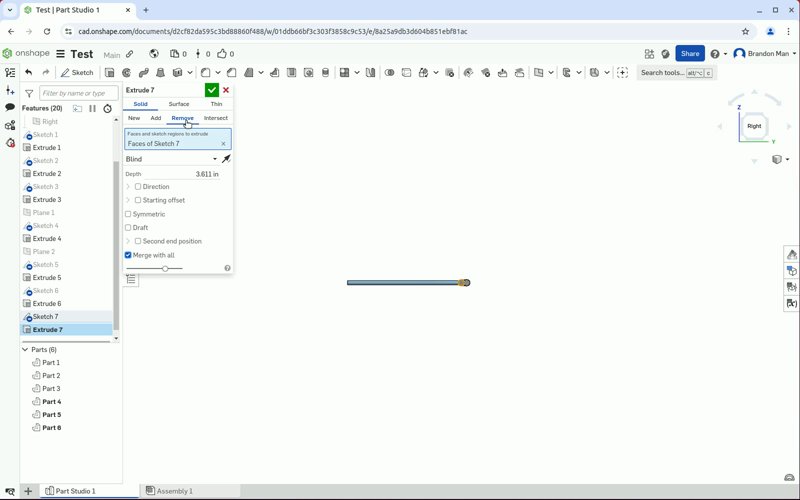
key(enter)
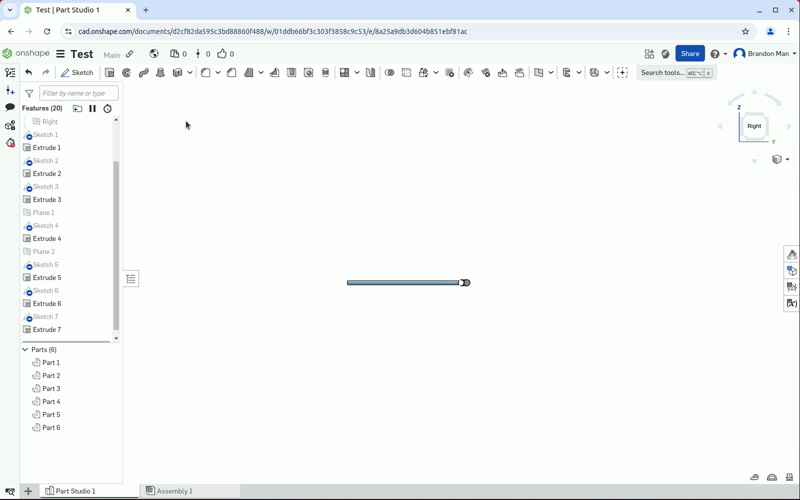
key(shift+h)
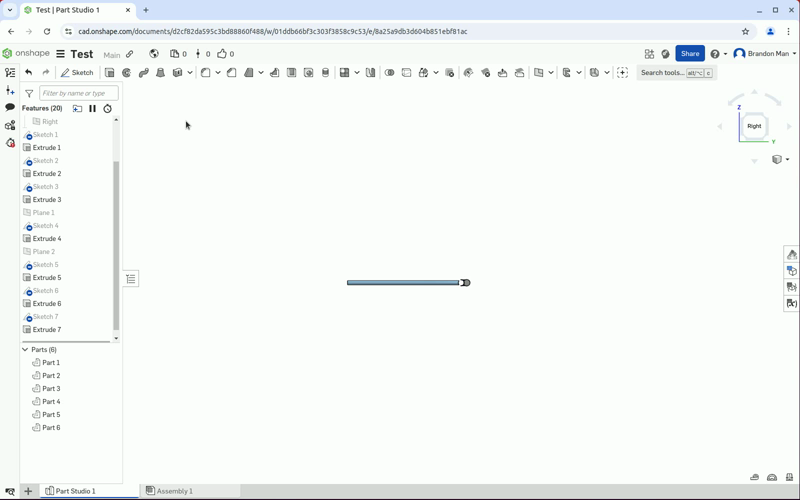
key(shift+h)
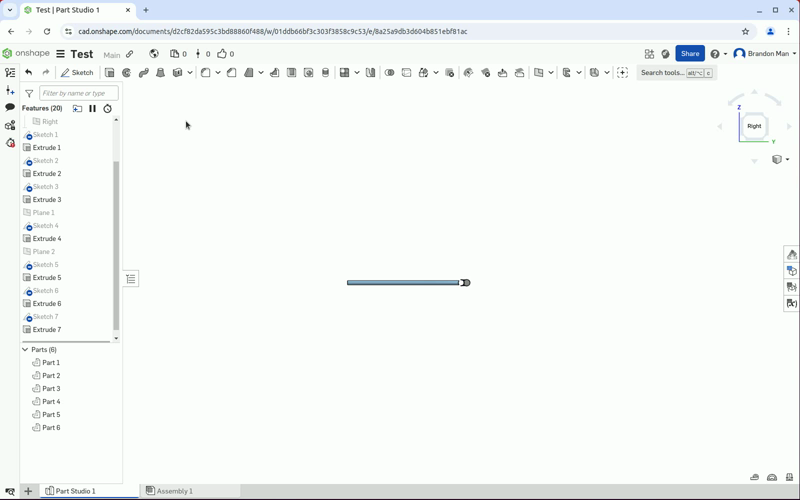
key(shift+7)
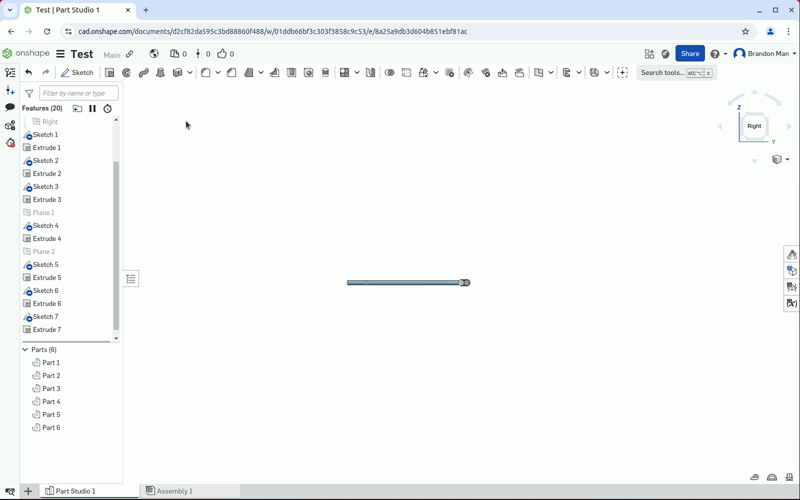
key(right, 2)
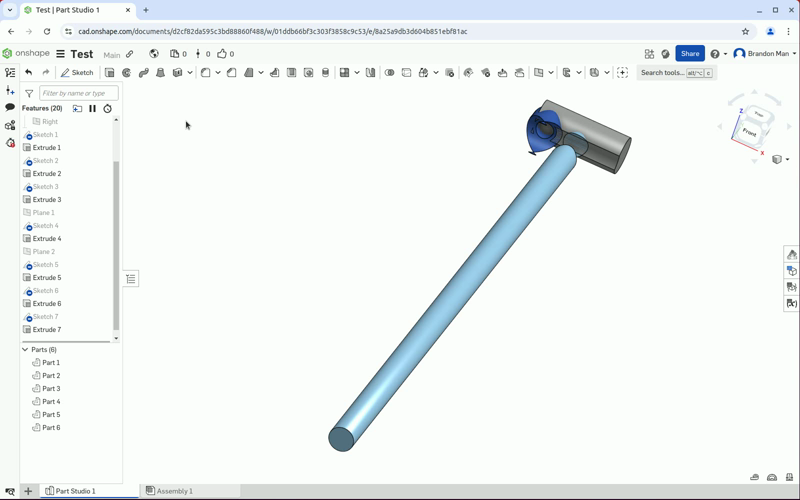
key(down, 2)
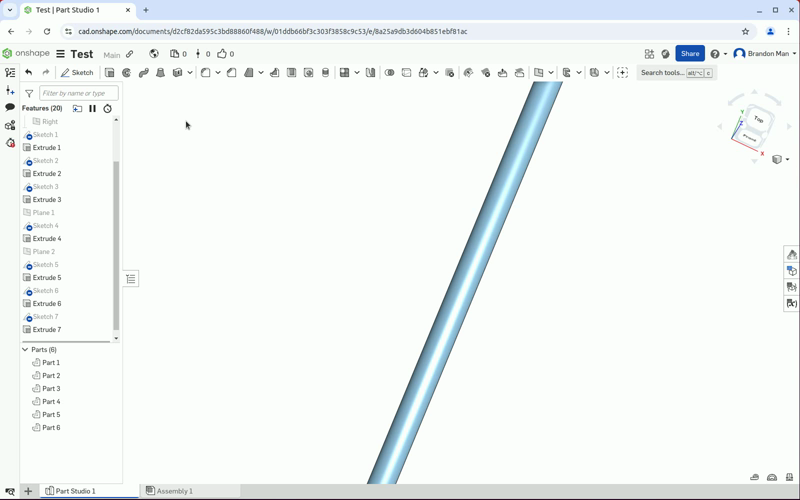
key(up, 2)
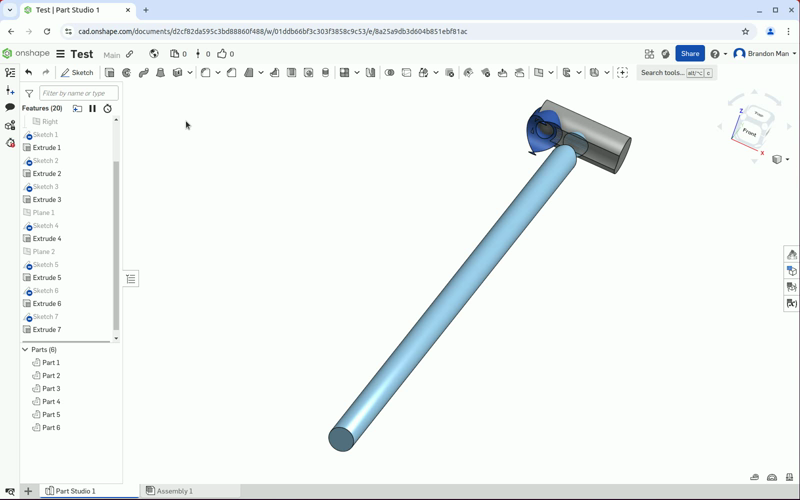
key(left, 2)
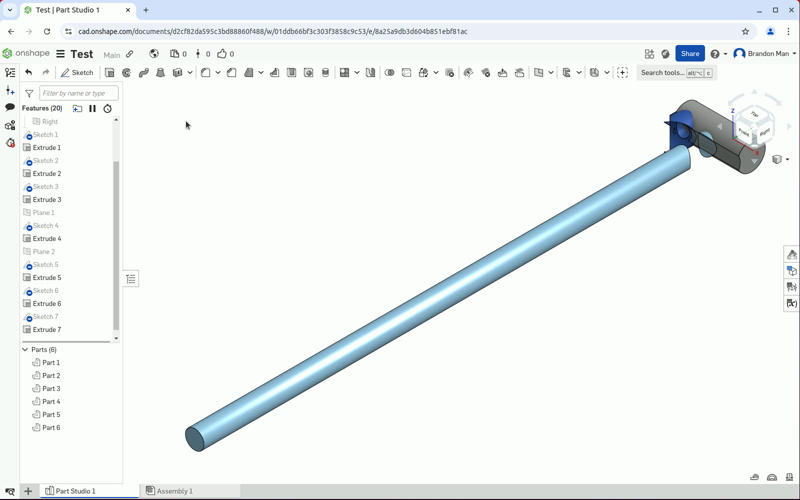
mouse_move(69, 137)
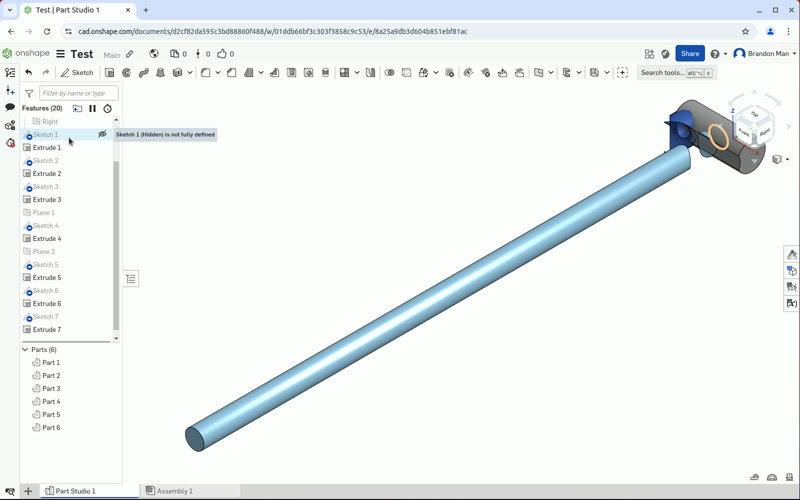
click(69, 137)